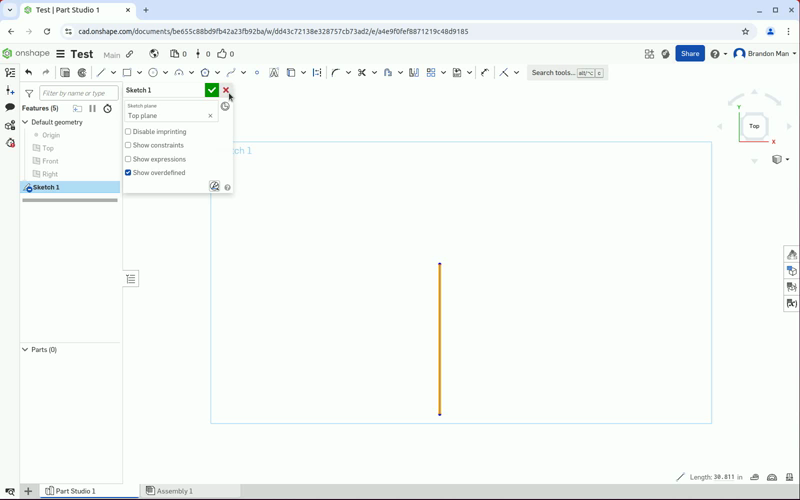
key(shift+h)
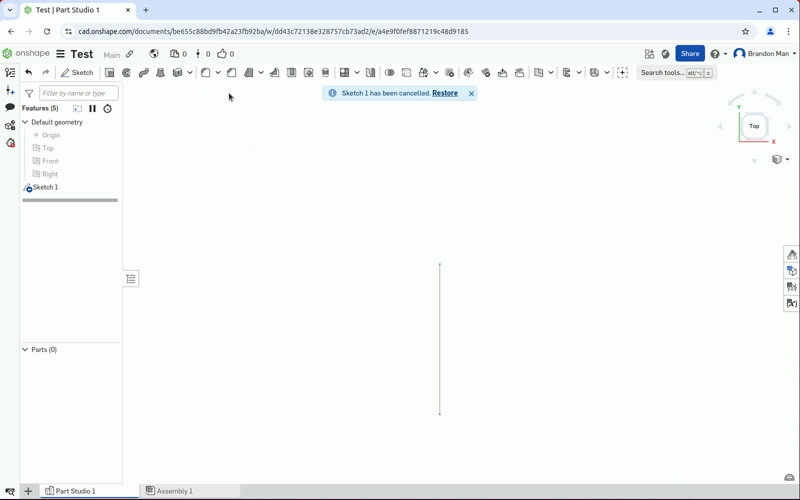
key(shift+s)
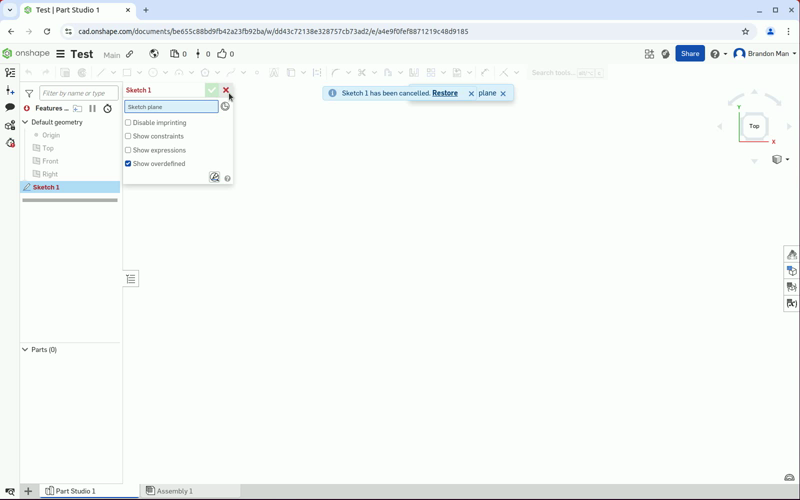
mouse_move(73, 150)
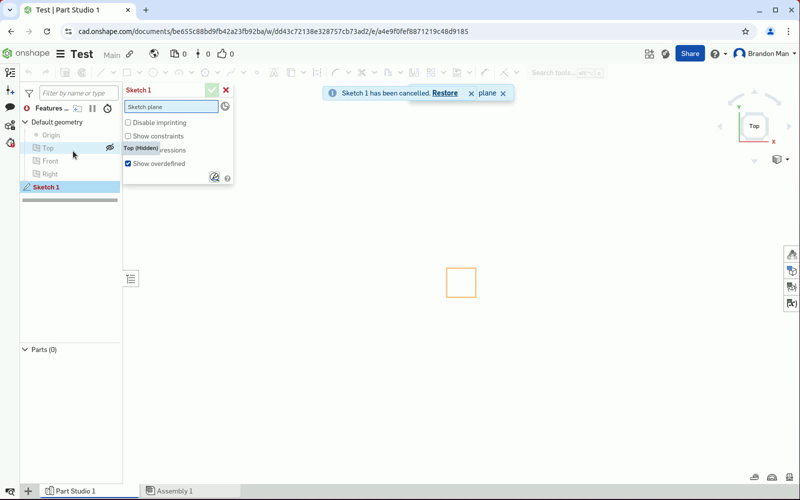
click(73, 150)
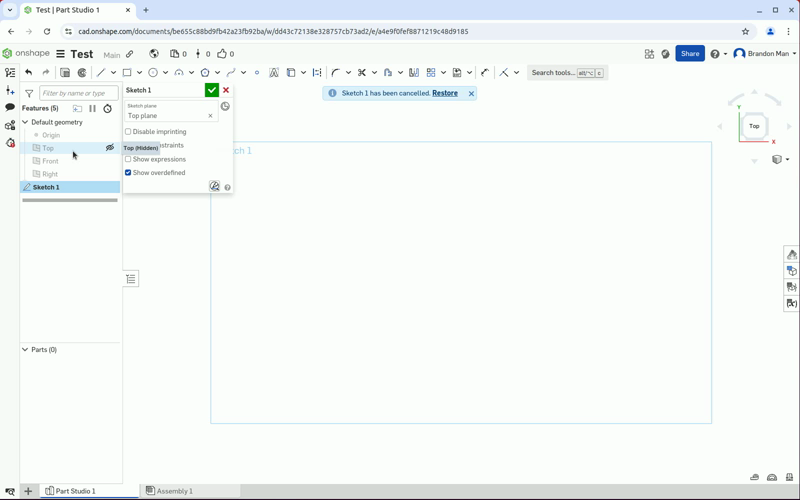
mouse_move(73, 352)
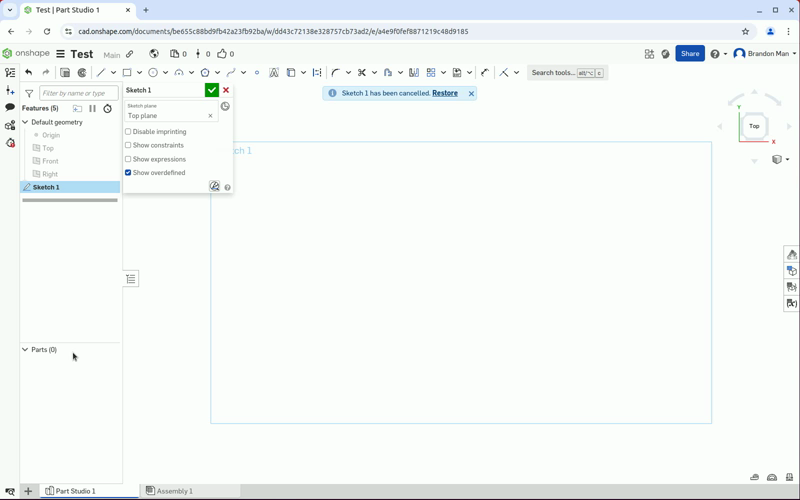
key(y)
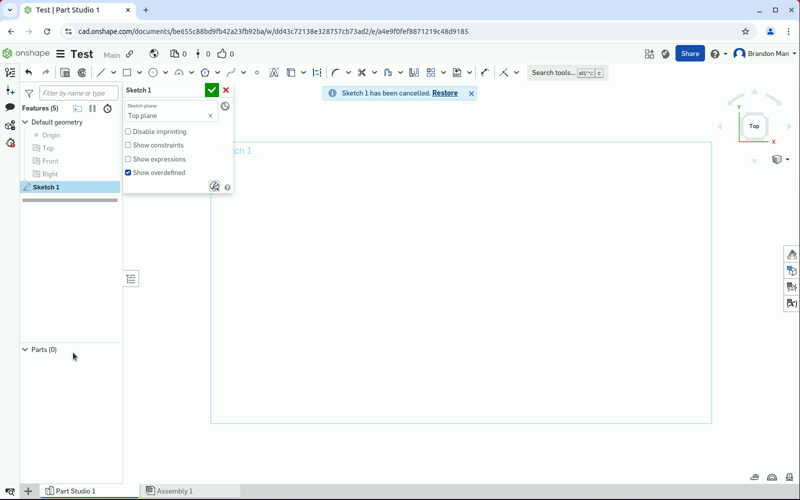
key(c)
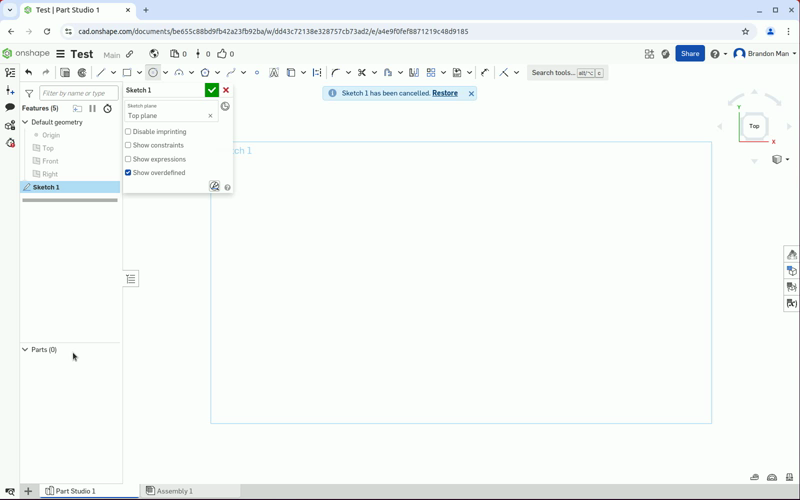
key_down(shift)
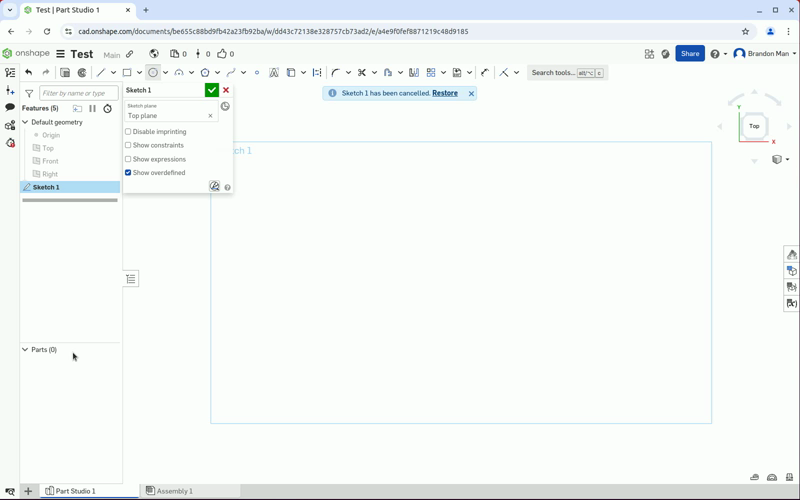
mouse_move(461, 282)
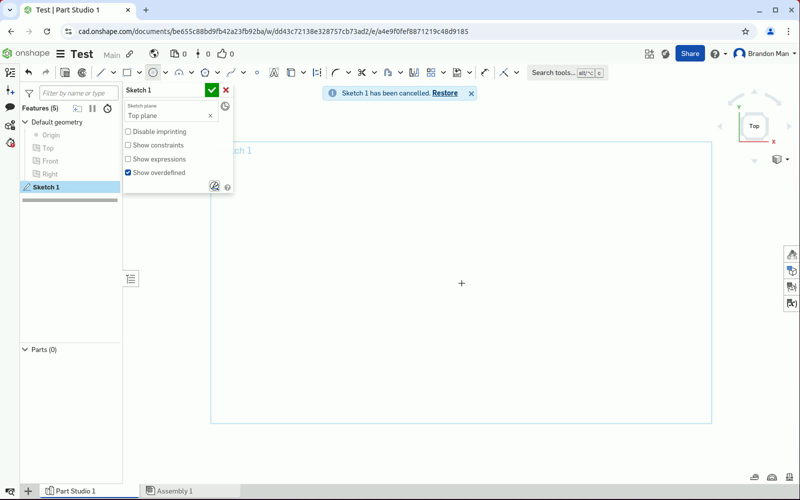
click(461, 282)
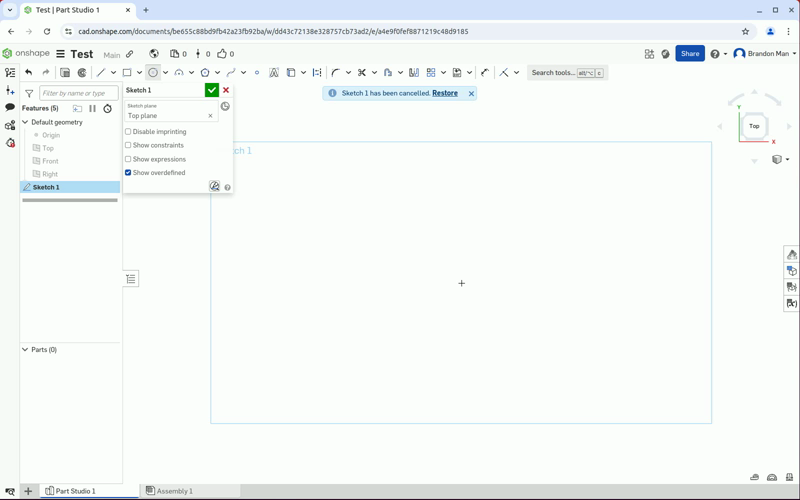
key_up(shift)
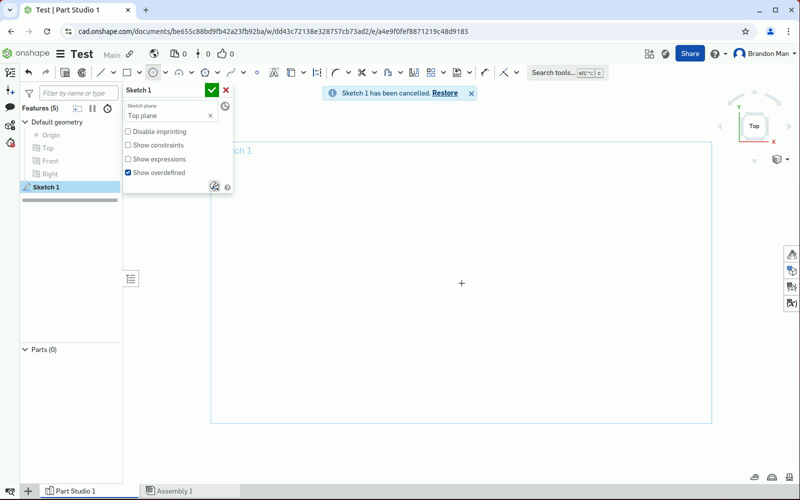
mouse_move(471, 282)
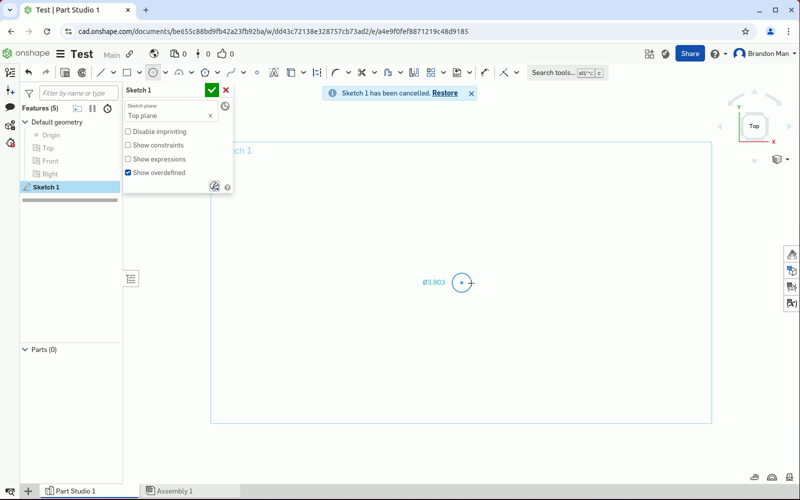
click(471, 282)
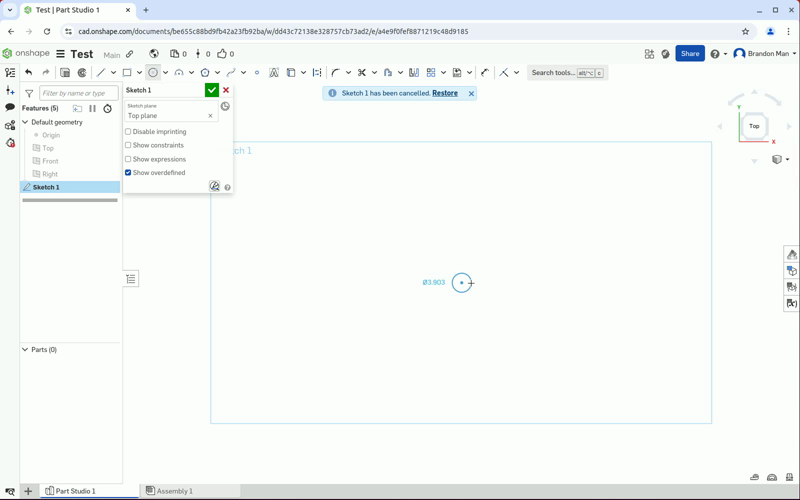
key(esc)
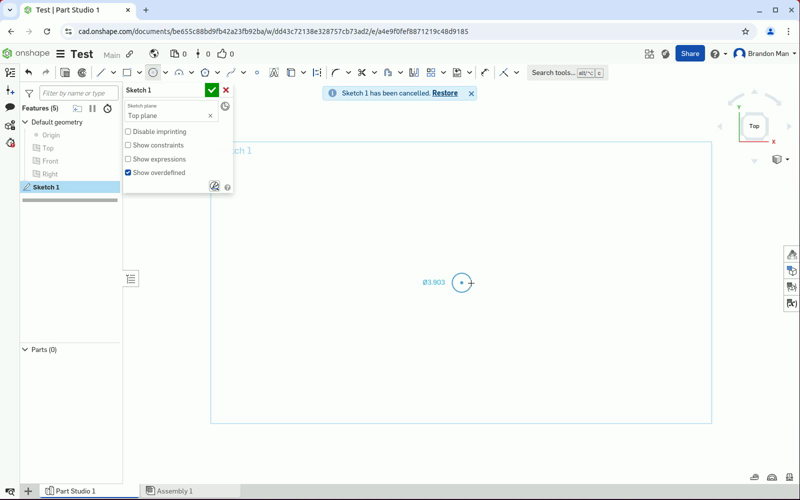
key(c)
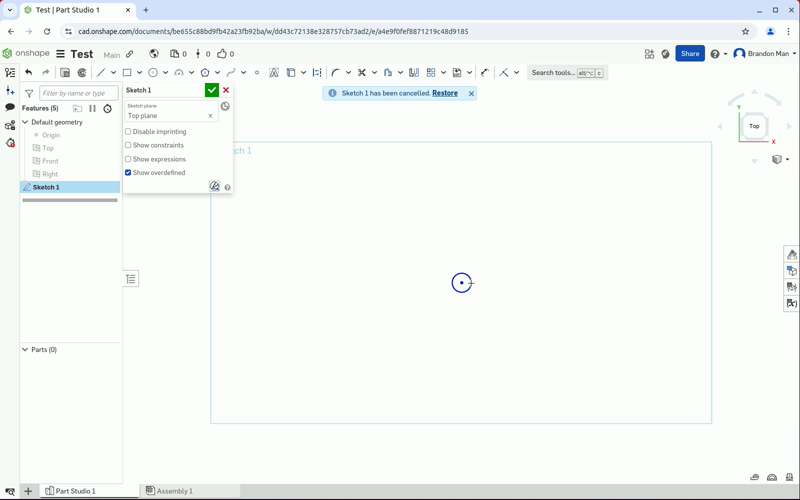
key_down(shift)
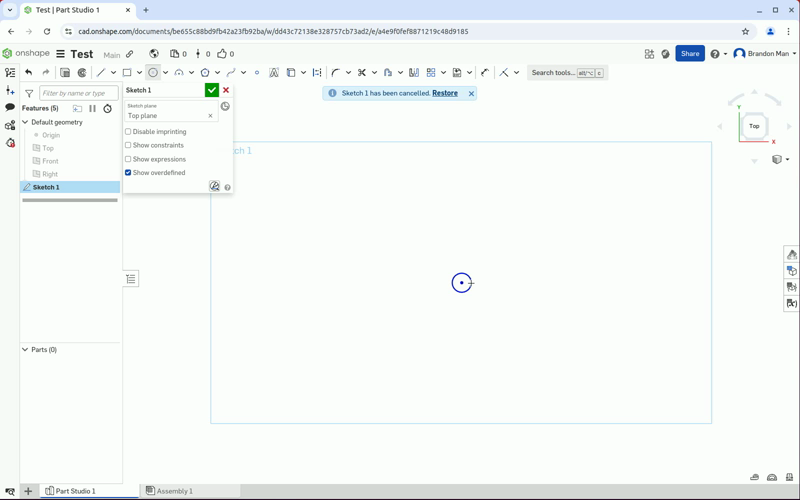
mouse_move(461, 282)
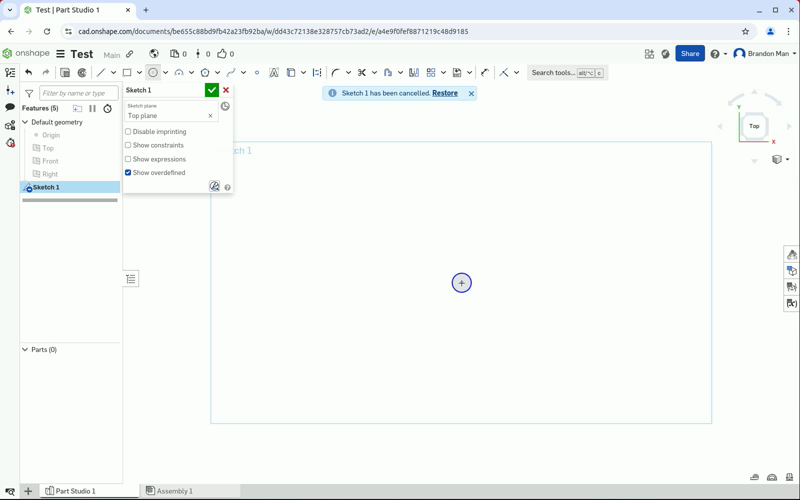
click(461, 282)
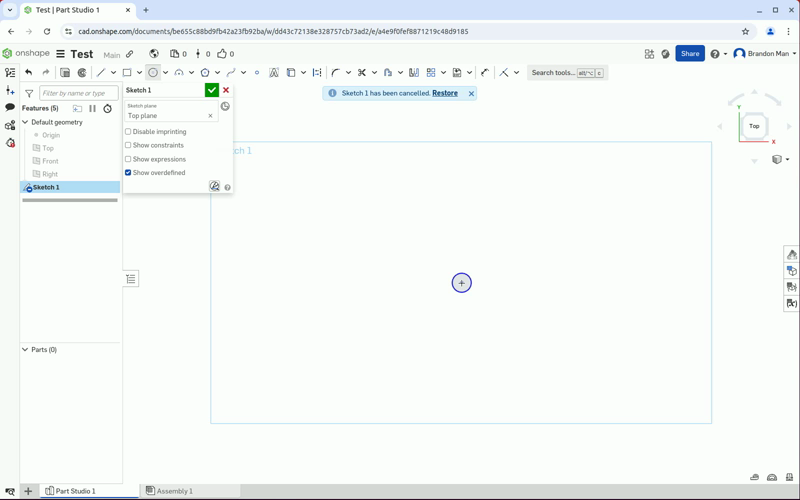
key_up(shift)
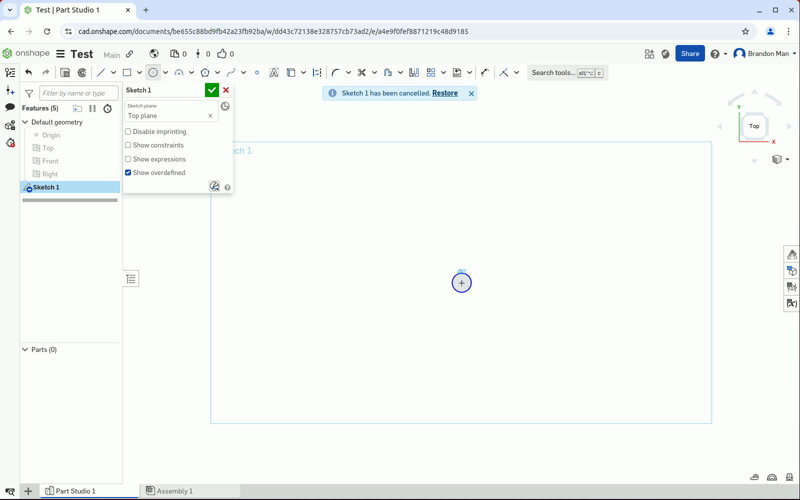
mouse_move(464, 282)
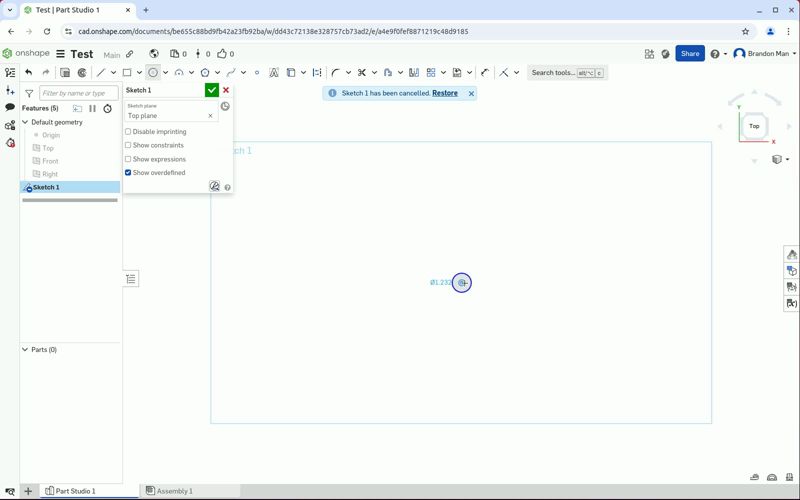
scroll(6)
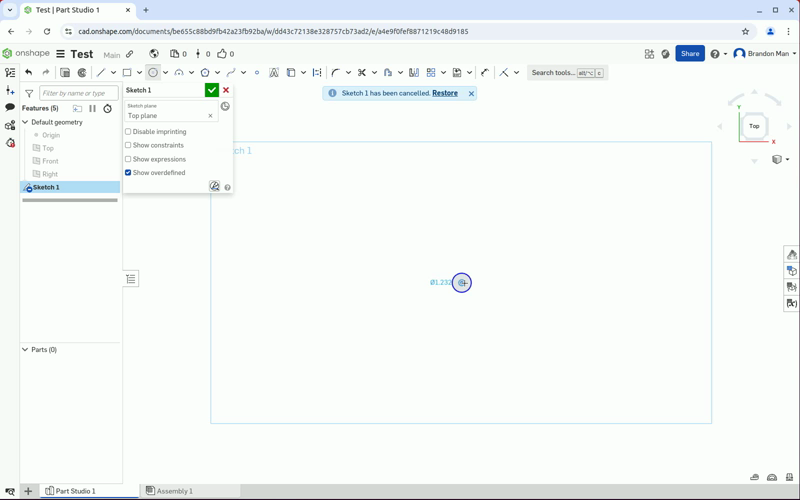
scroll(6)
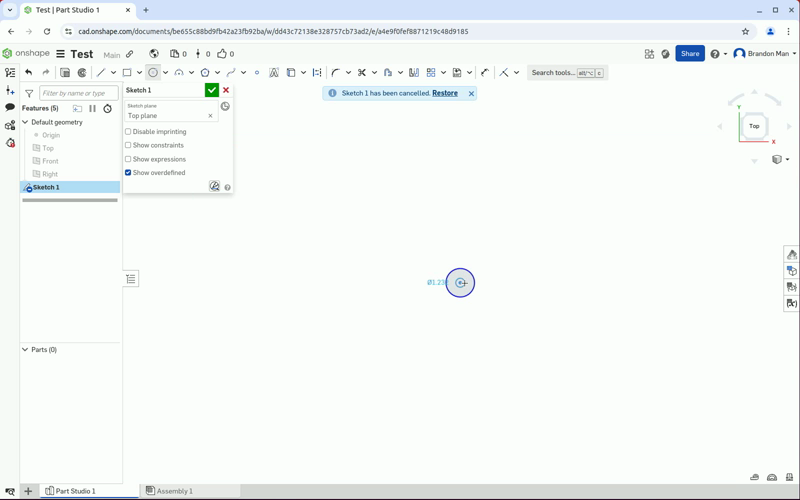
scroll(6)
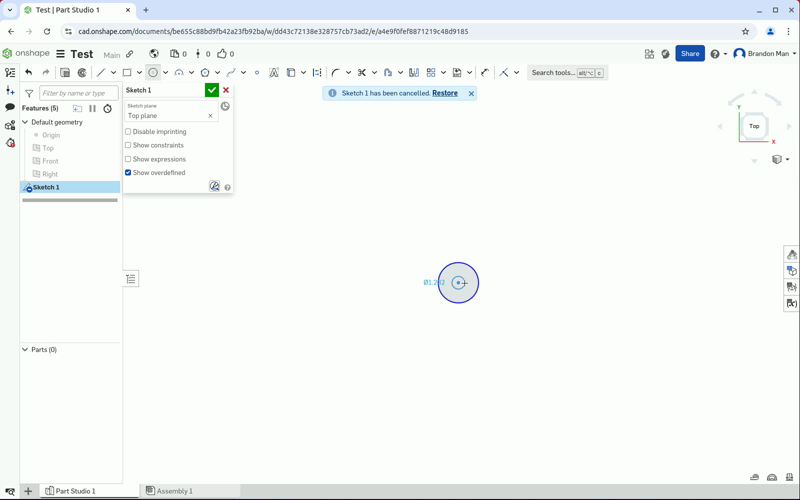
scroll(6)
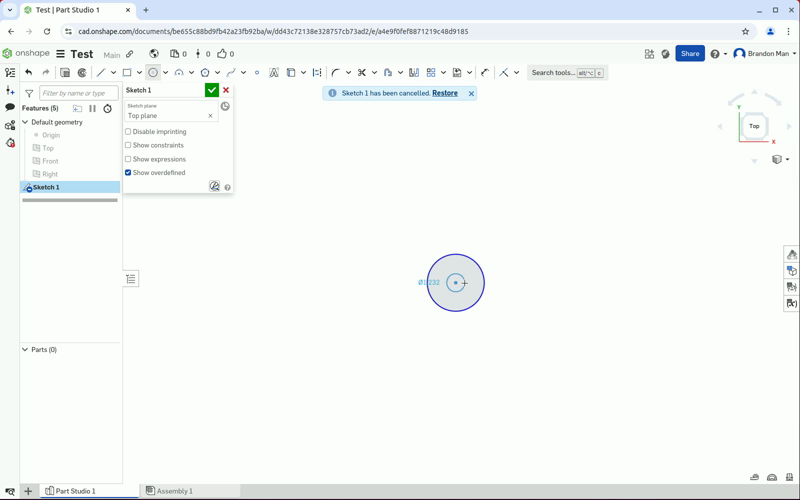
scroll(6)
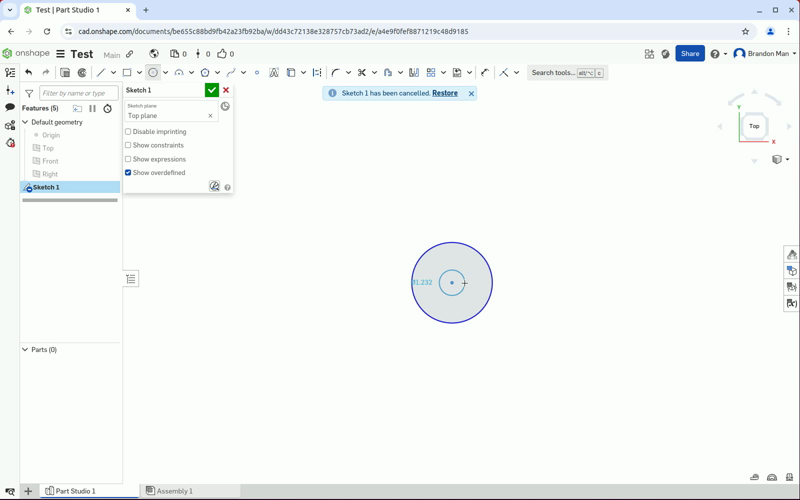
scroll(6)
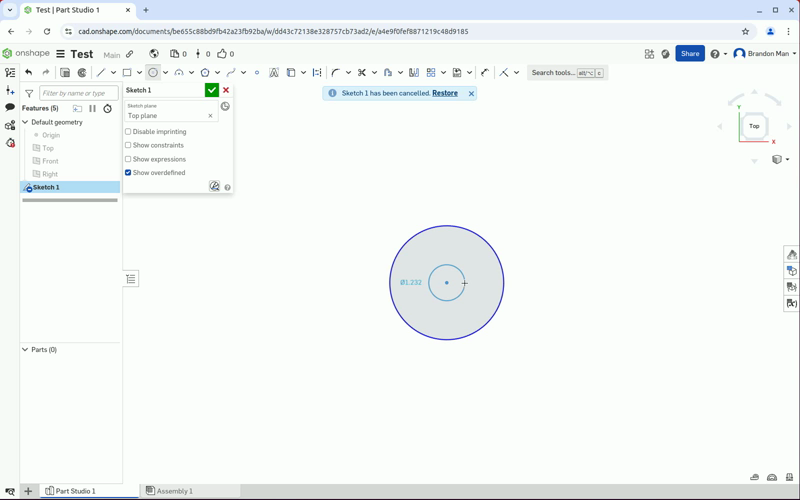
scroll(6)
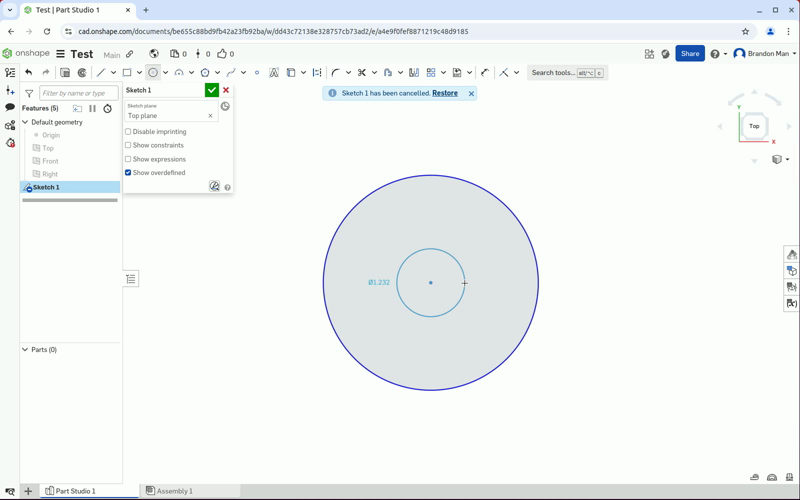
click(464, 282)
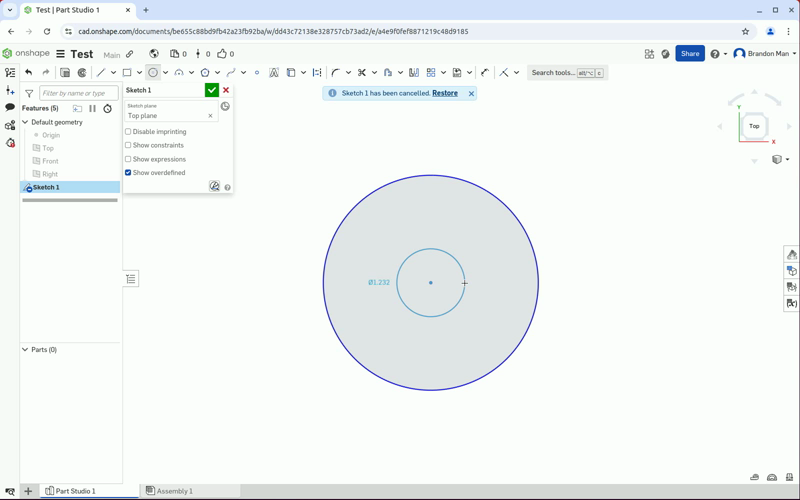
scroll(-6)
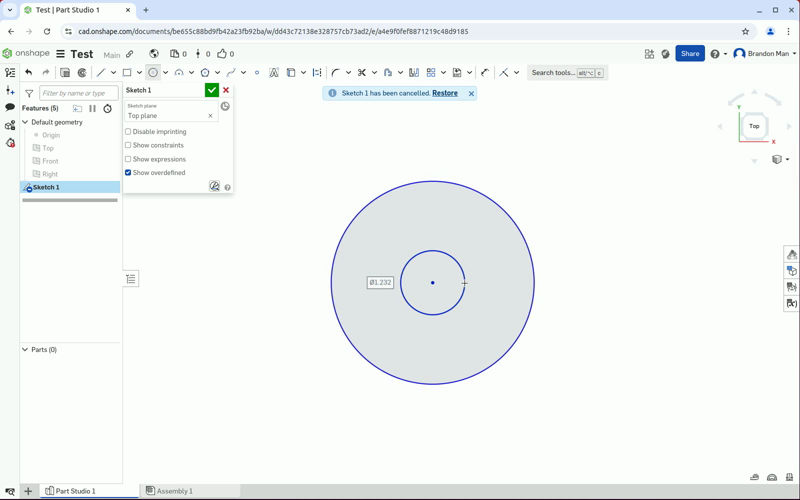
scroll(-6)
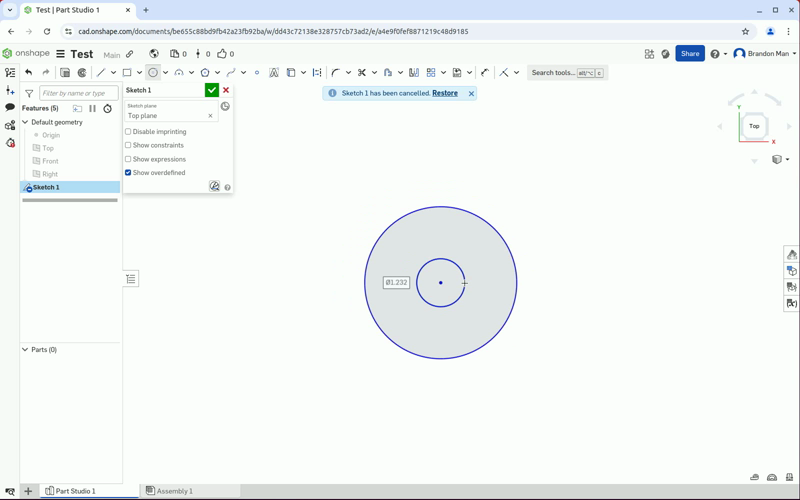
scroll(-6)
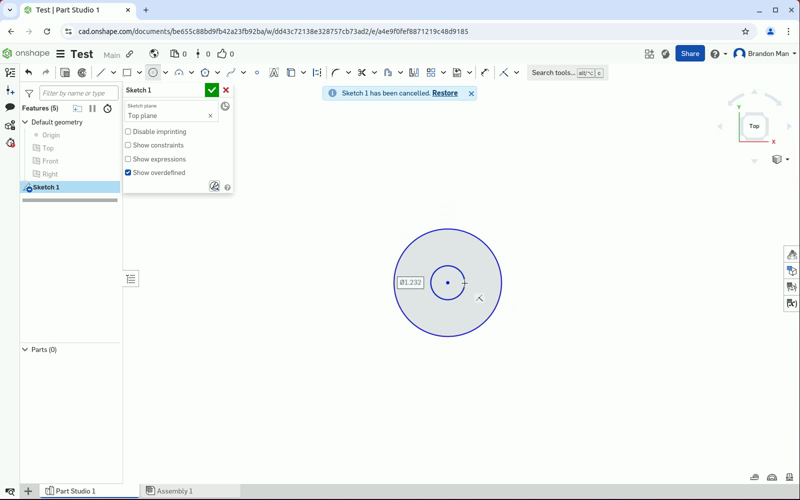
scroll(-6)
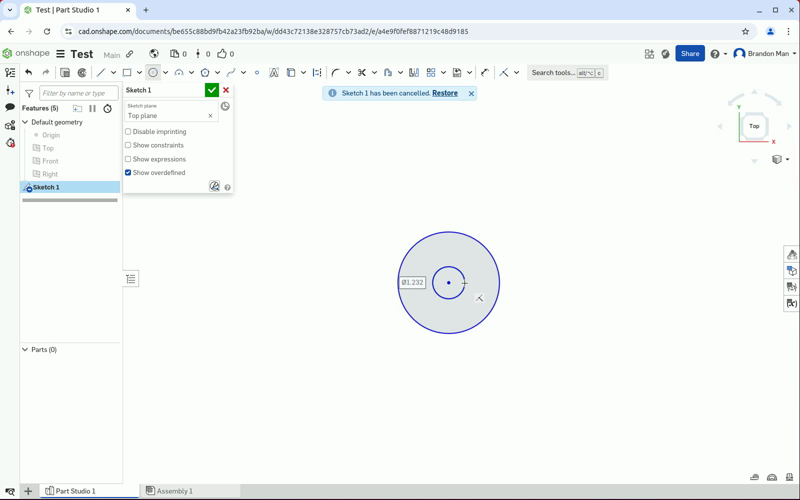
scroll(-6)
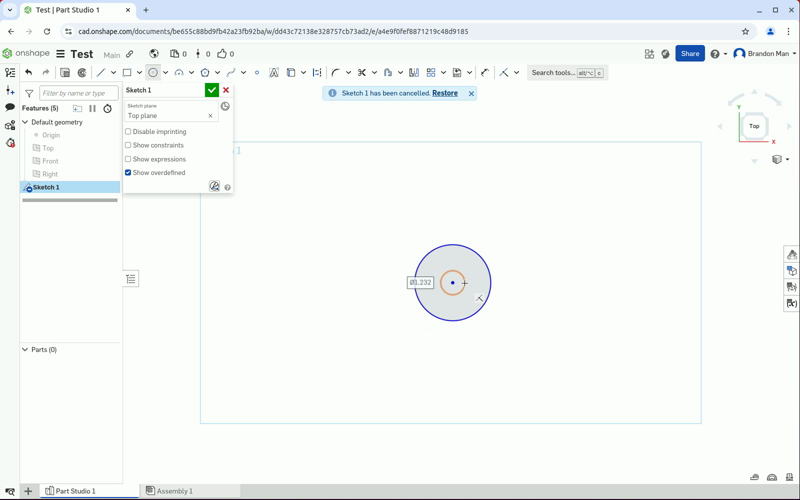
scroll(-6)
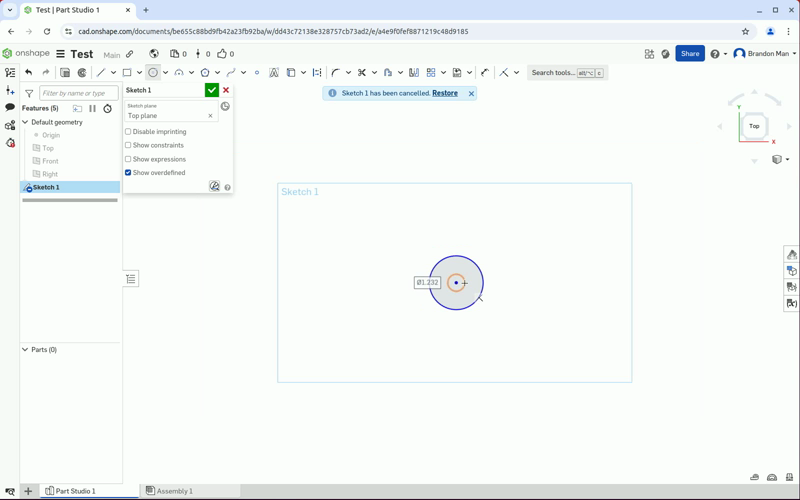
scroll(-6)
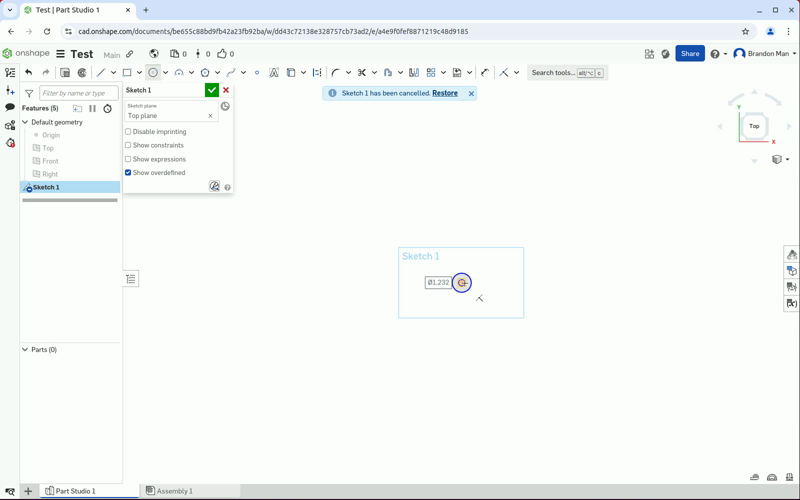
key(esc)
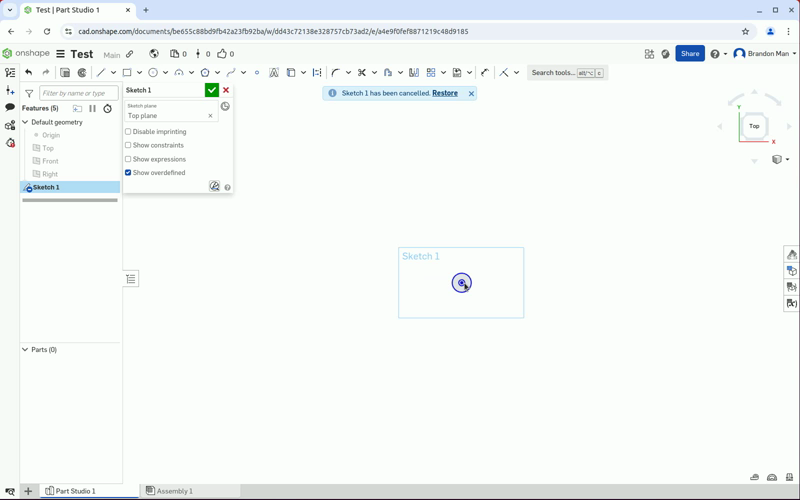
mouse_move(460, 288)
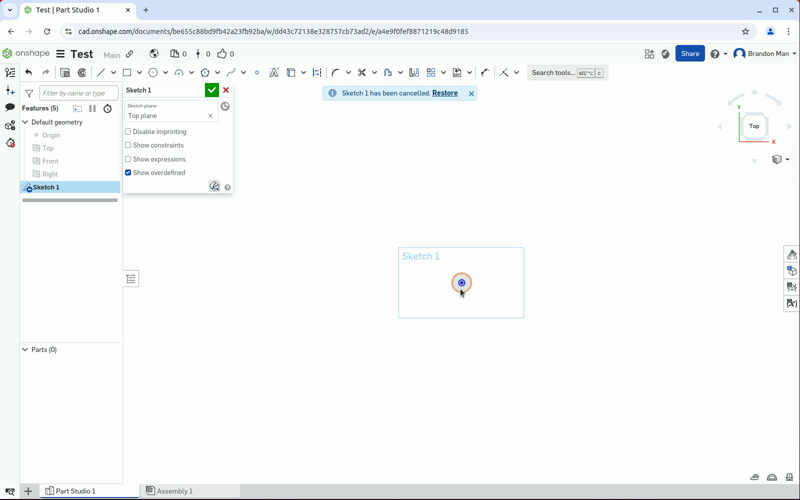
scroll(6)
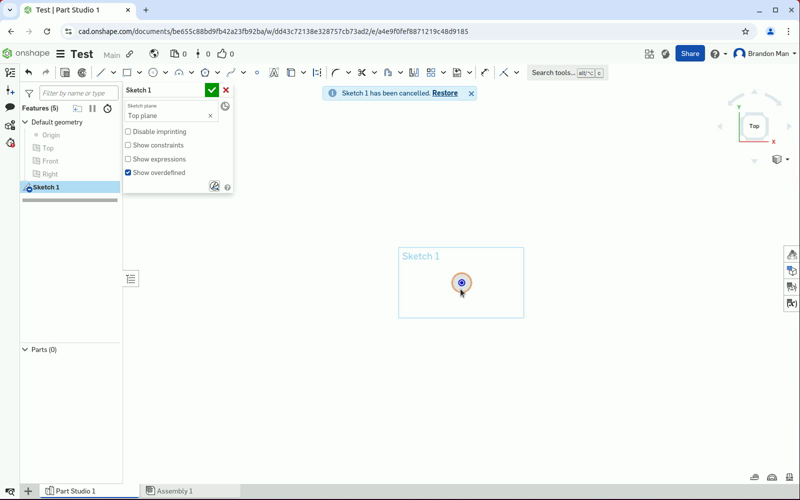
scroll(6)
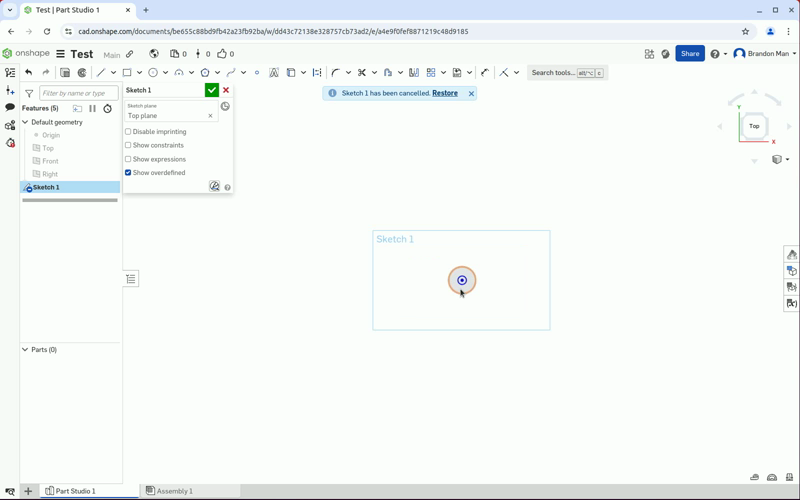
scroll(6)
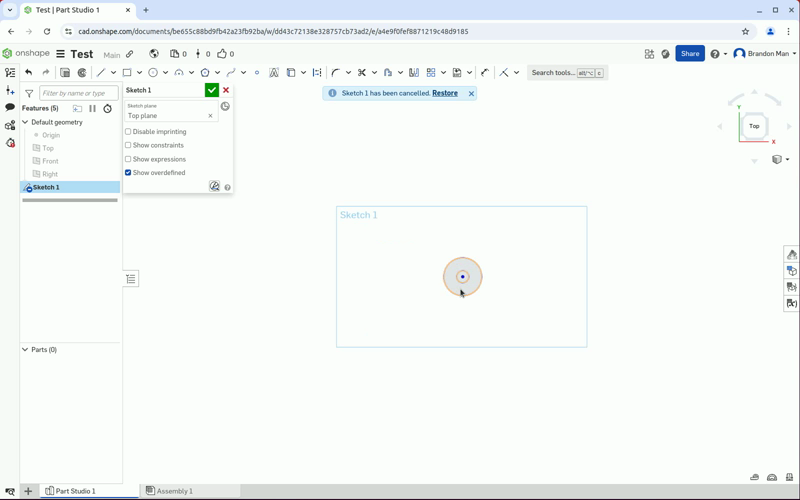
scroll(6)
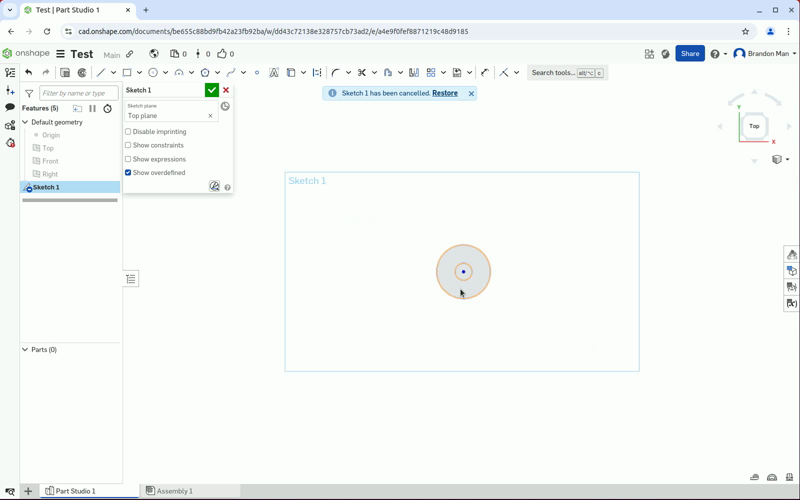
scroll(6)
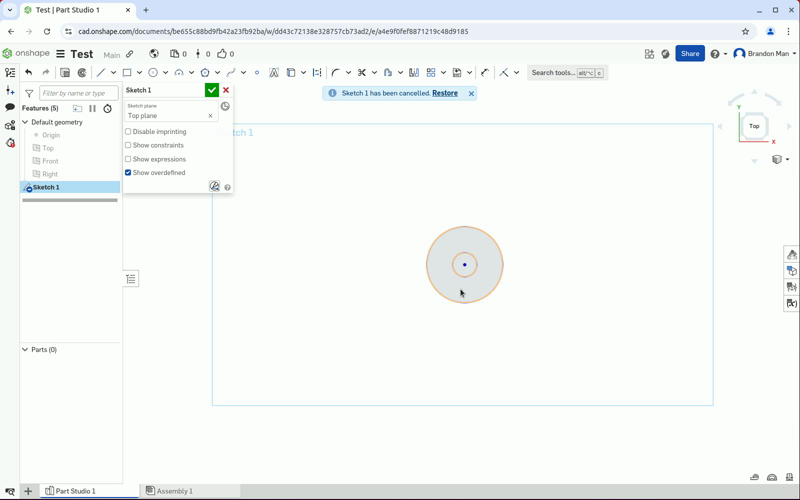
scroll(6)
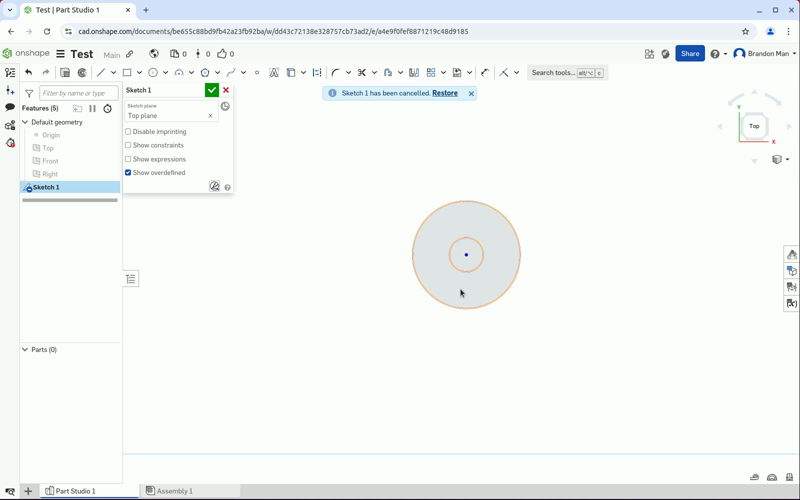
scroll(6)
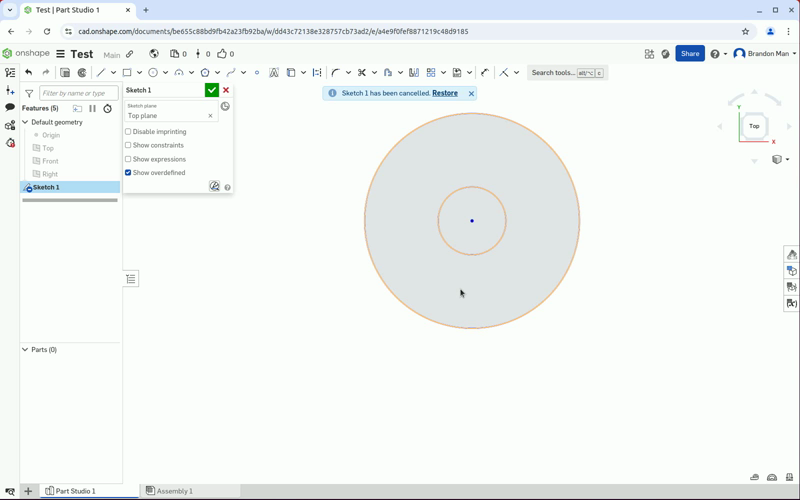
click(460, 288)
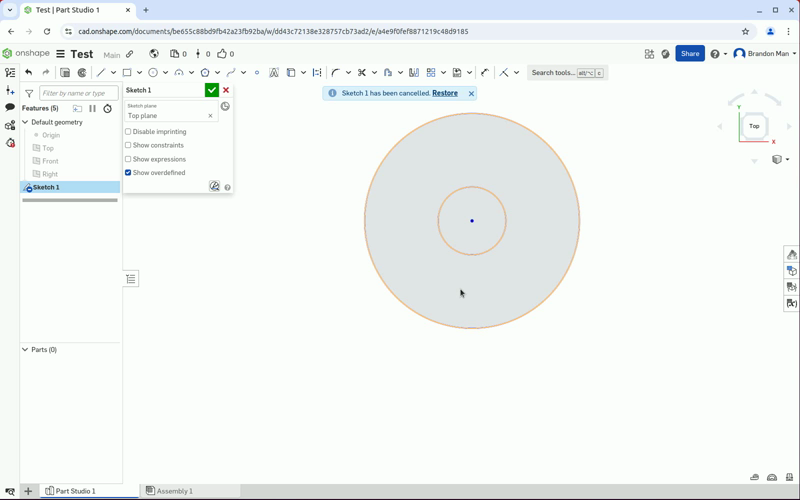
scroll(-6)
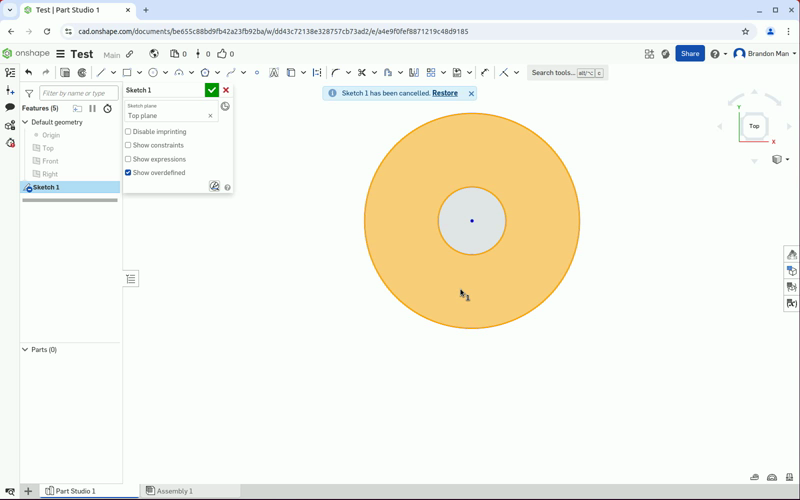
scroll(-6)
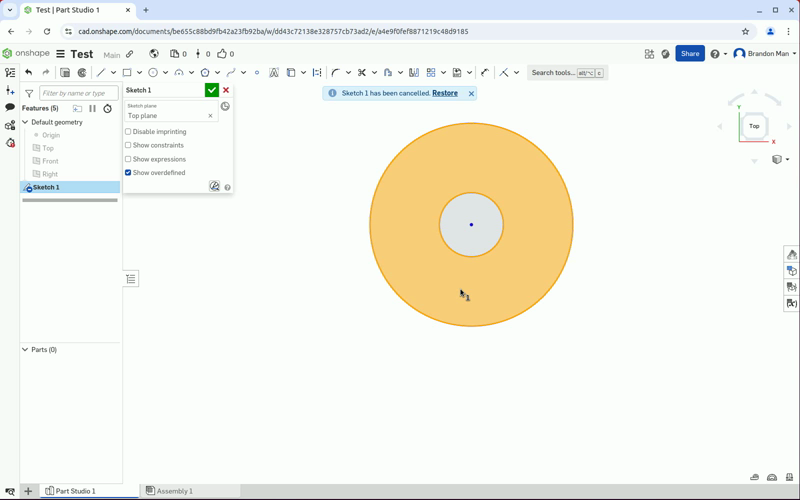
scroll(-6)
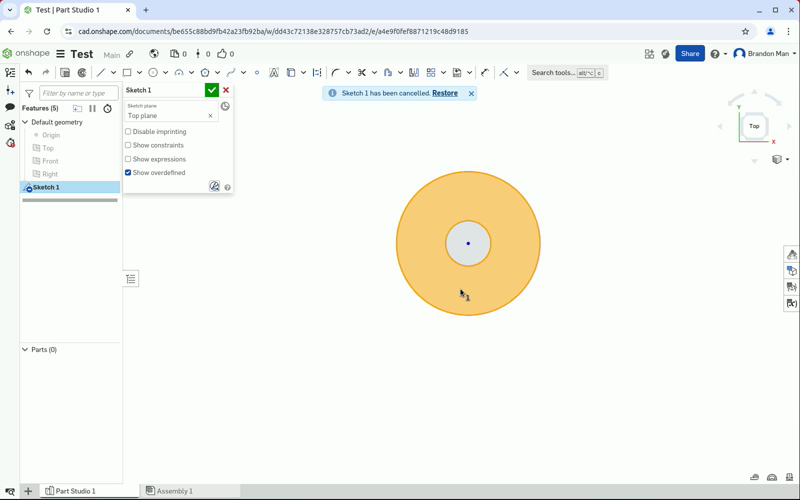
scroll(-6)
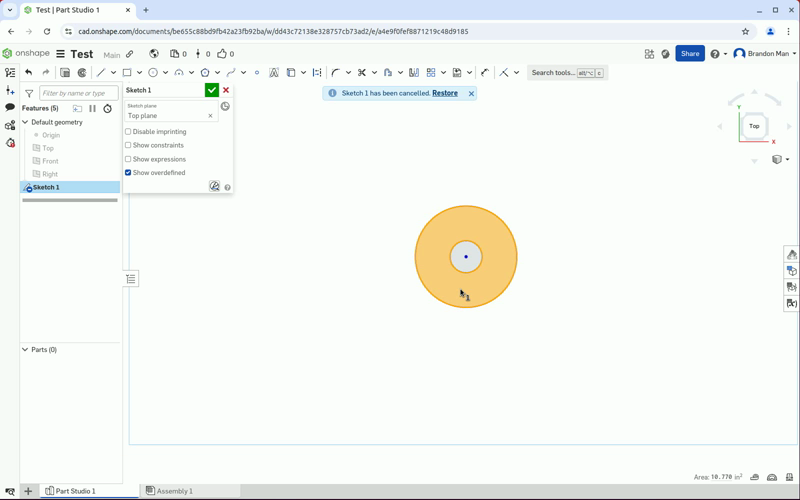
scroll(-6)
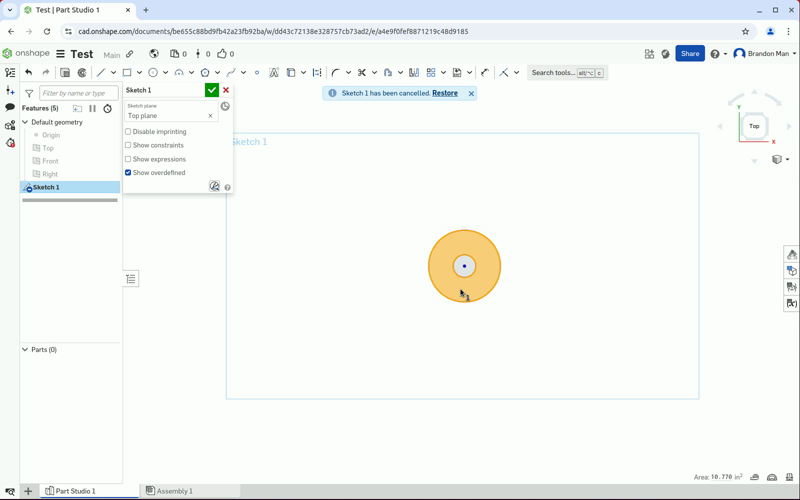
scroll(-6)
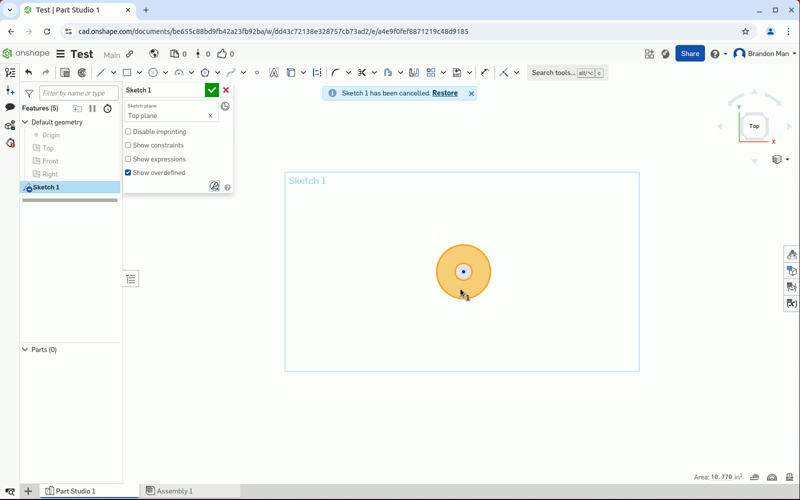
scroll(-6)
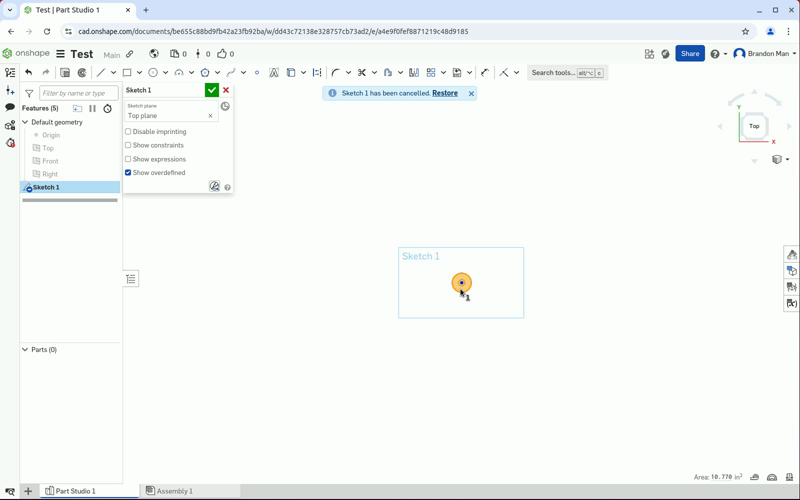
mouse_move(73, 352)
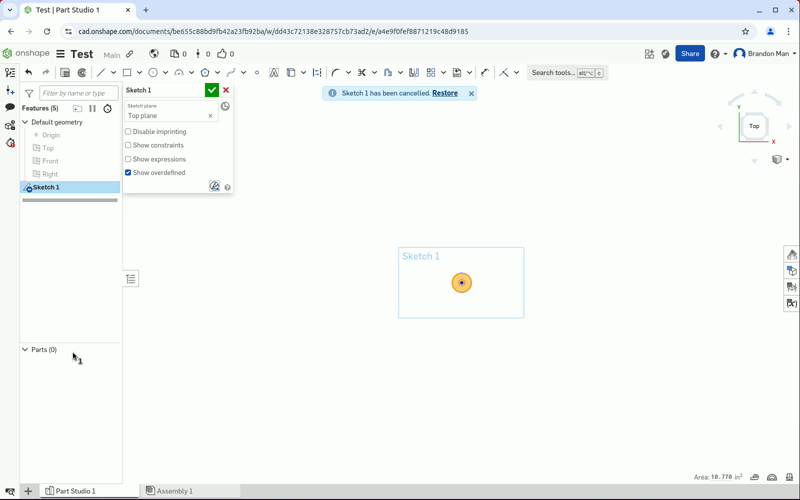
key(shift+y)
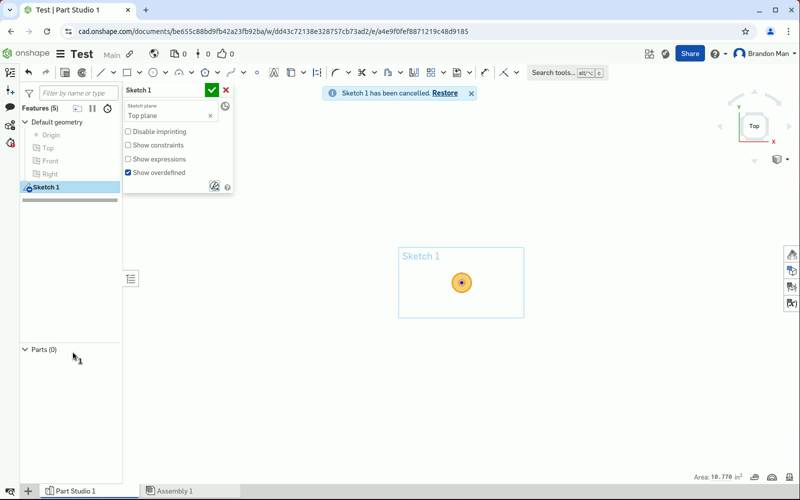
key(shift+e)
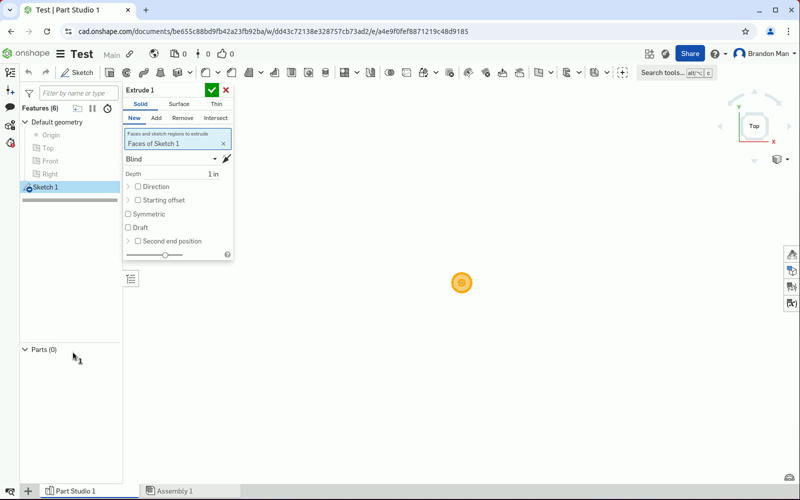
mouse_move(143, 106)
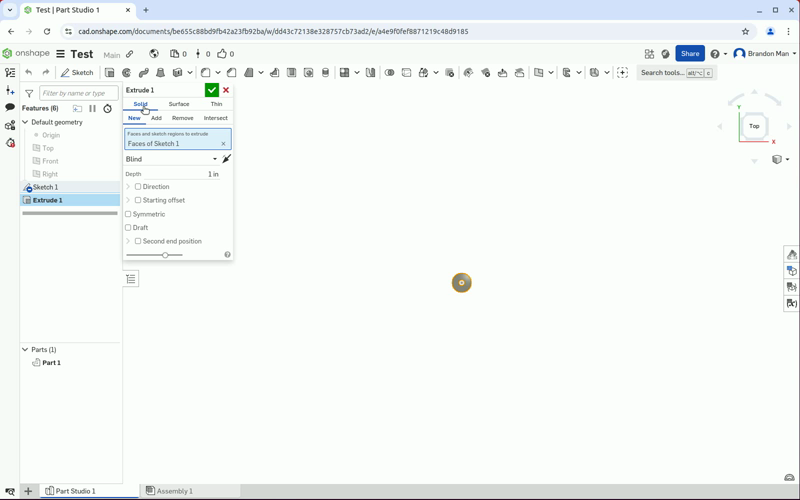
click(143, 106)
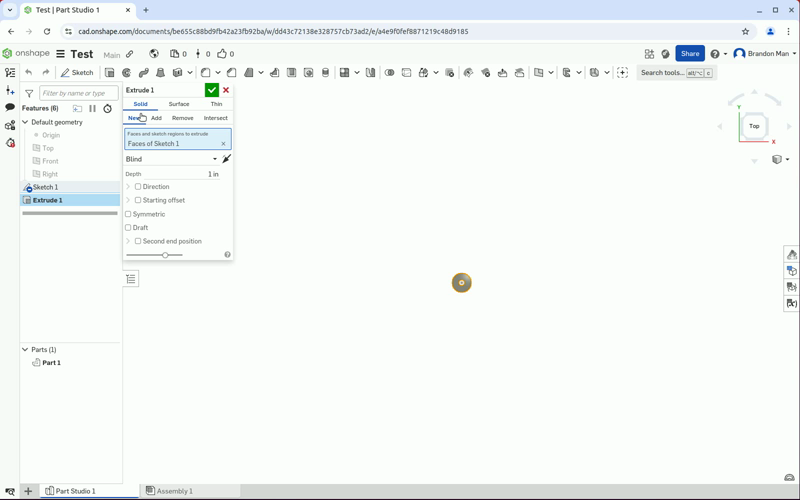
mouse_move(137, 120)
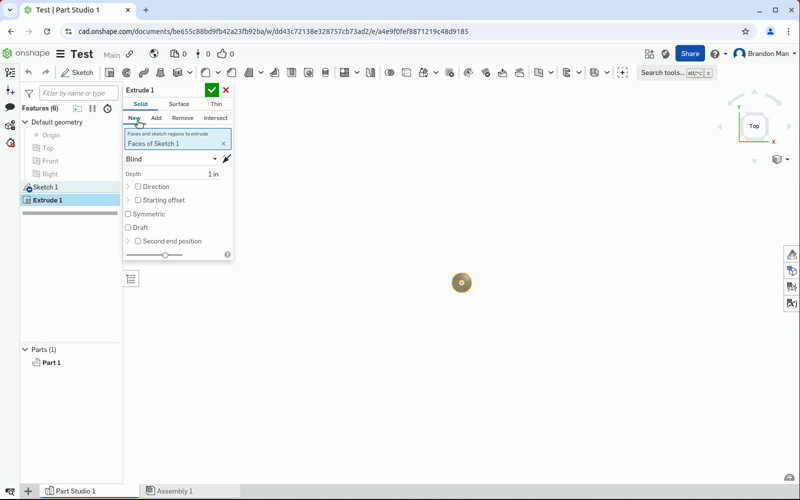
click(137, 120)
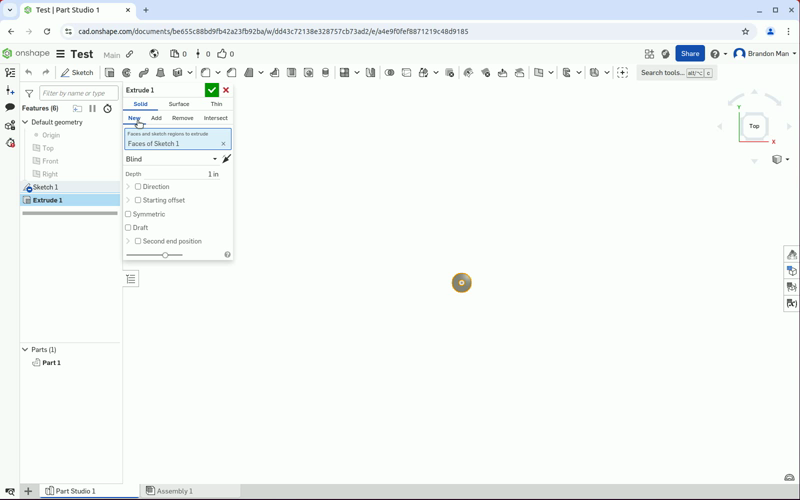
key(tab, 4)
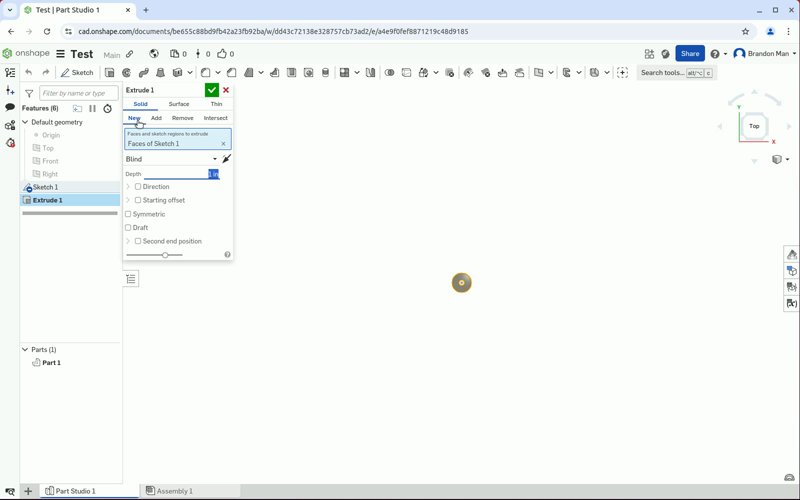
text(0.481)
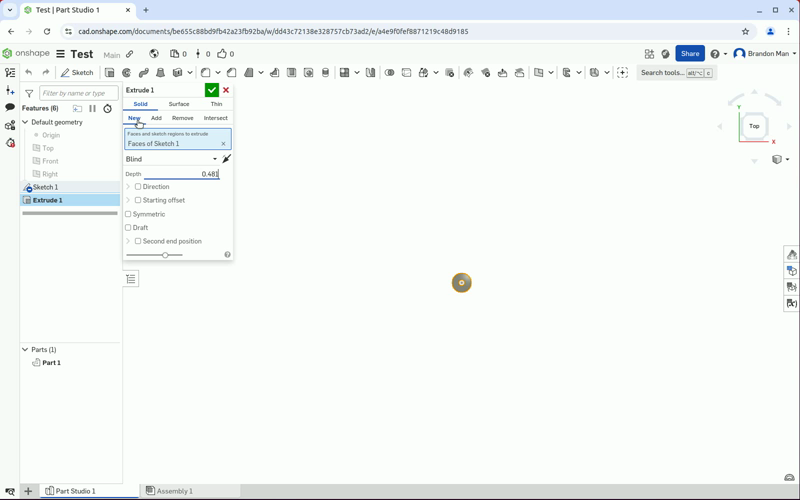
key(enter)
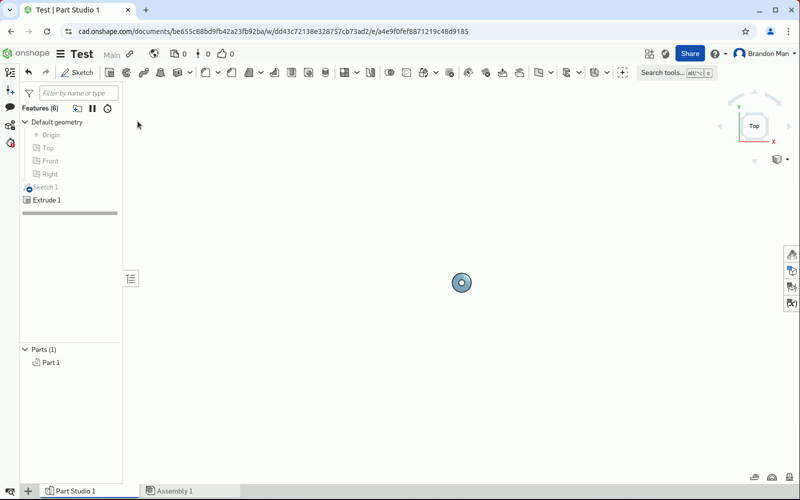
key(shift+h)
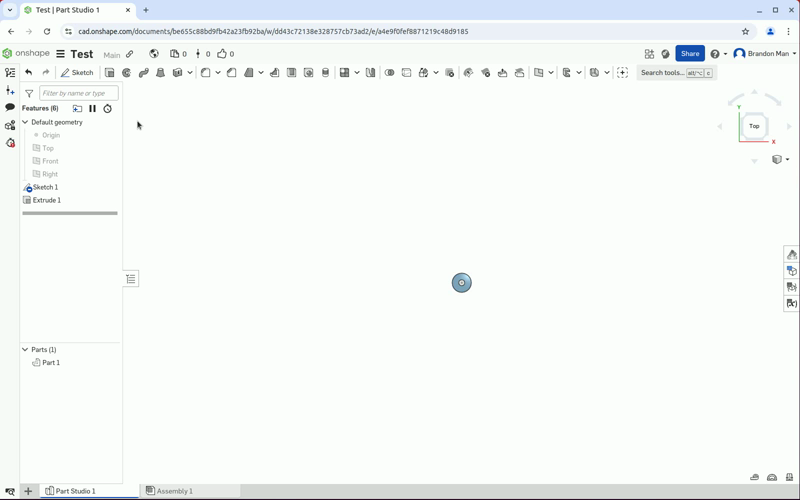
key(shift+h)
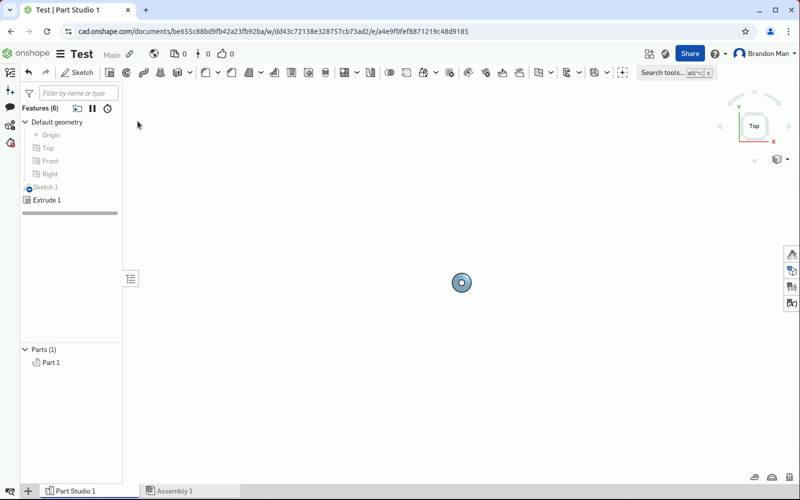
mouse_move(73, 189)
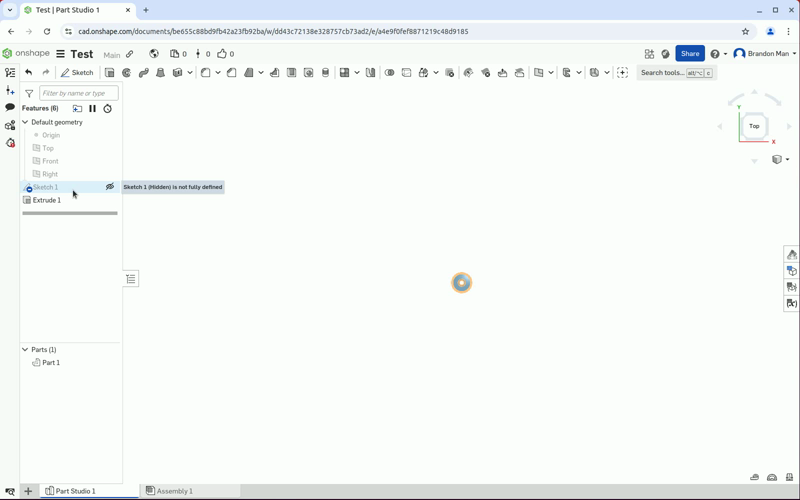
click(73, 189)
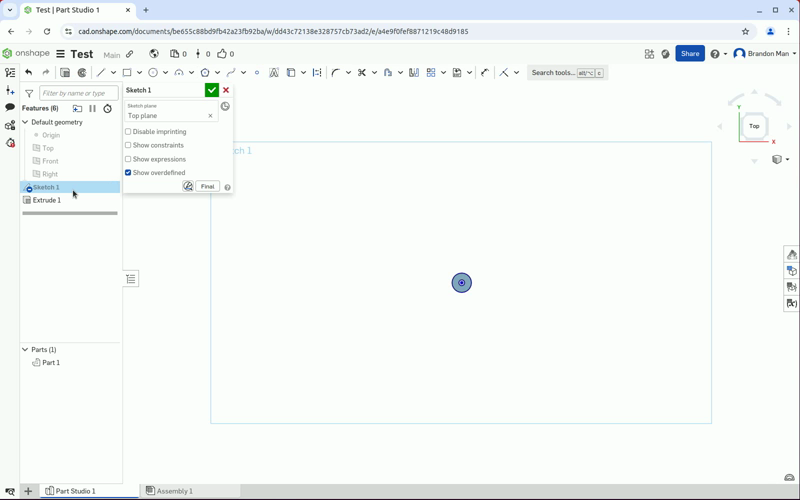
mouse_move(229, 92)
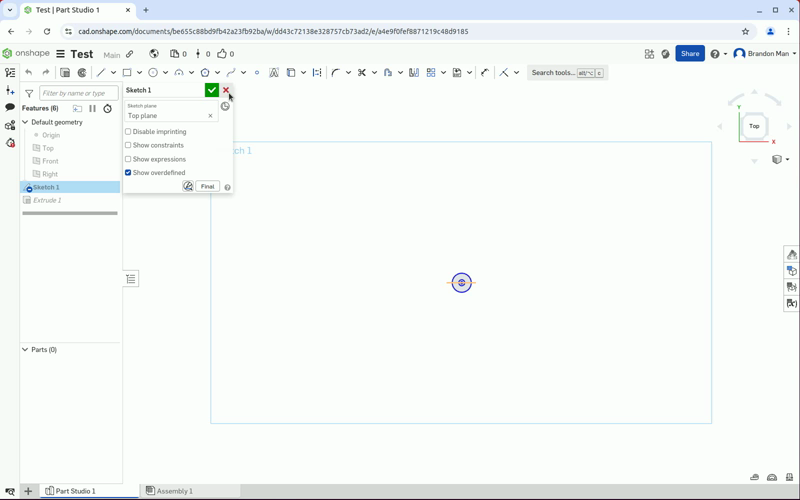
click(229, 92)
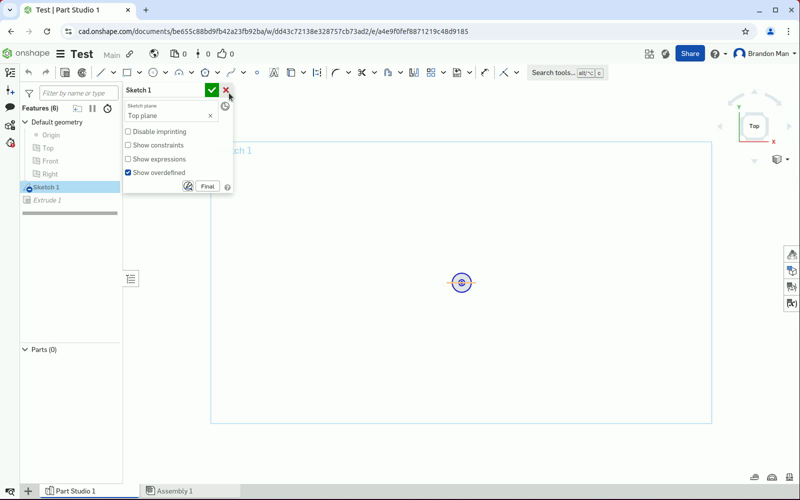
key(shift+s)
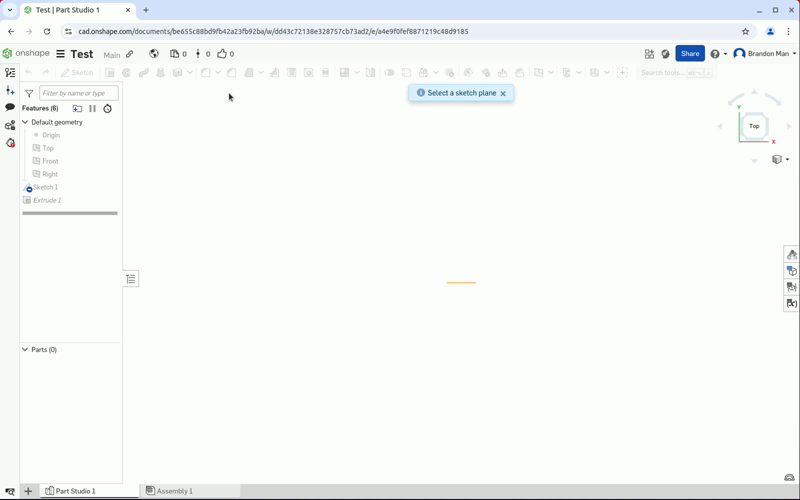
mouse_move(73, 150)
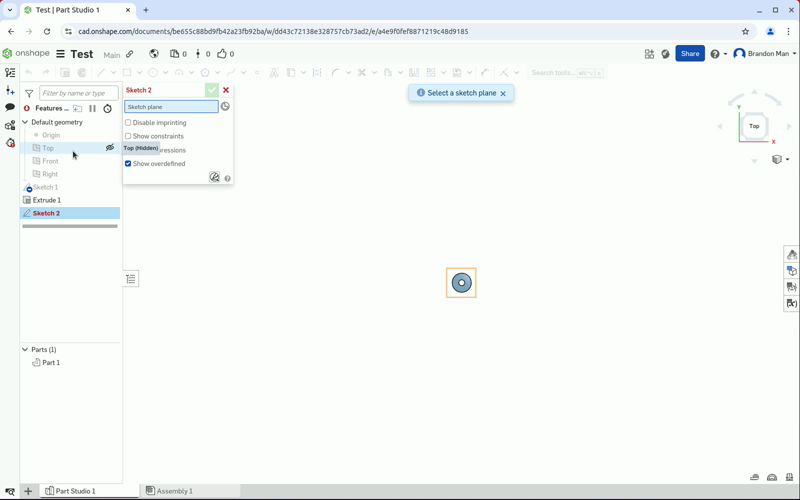
click(73, 150)
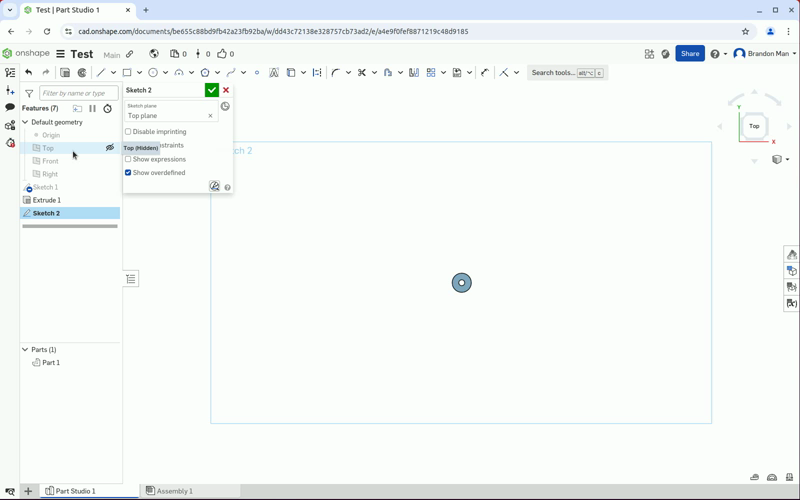
mouse_move(73, 352)
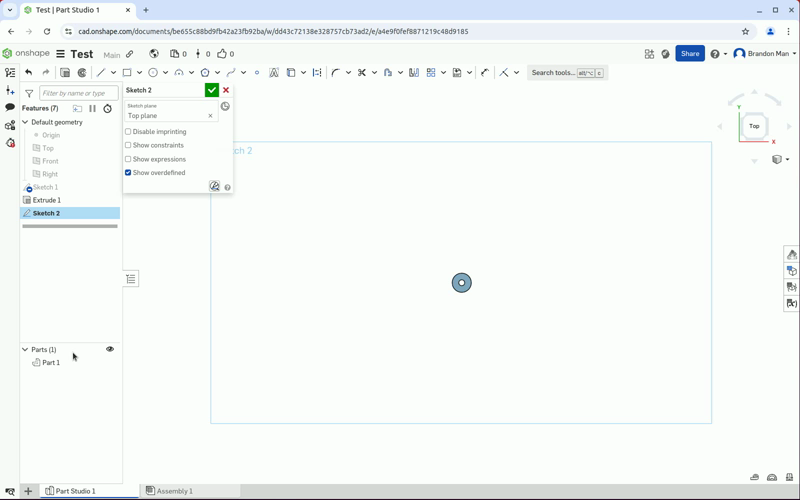
key(y)
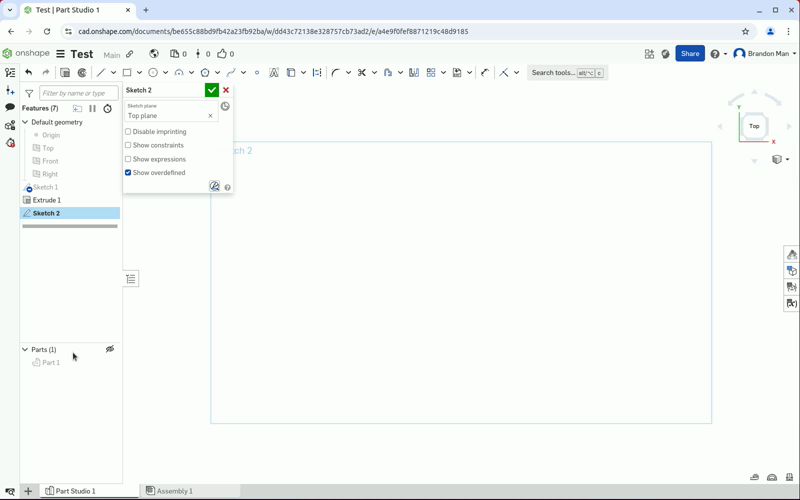
key(c)
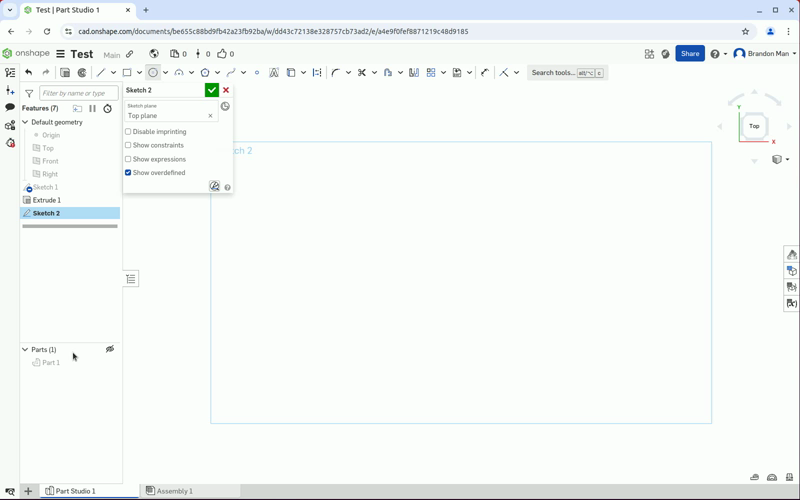
key_down(shift)
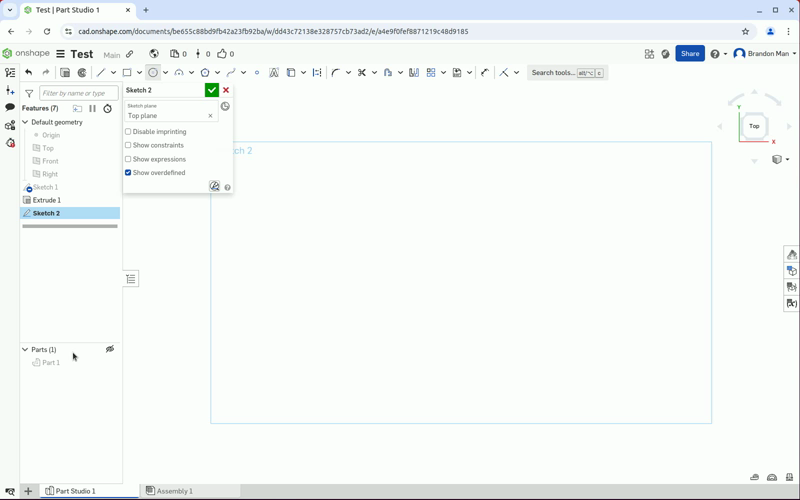
mouse_move(461, 178)
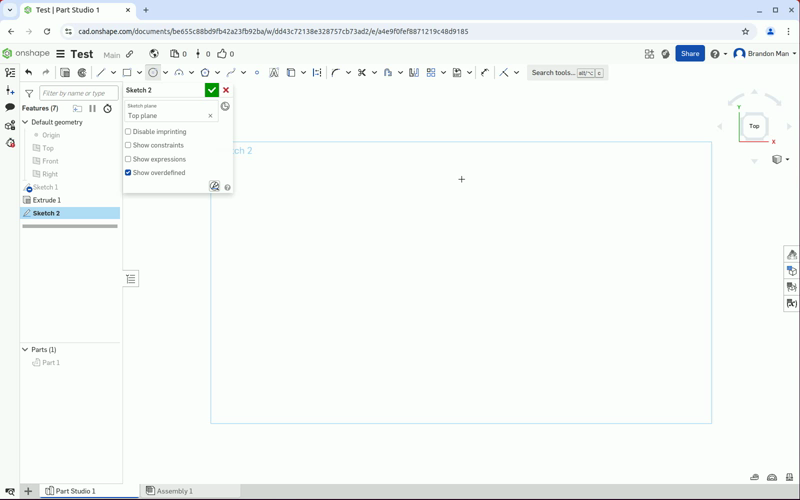
click(461, 178)
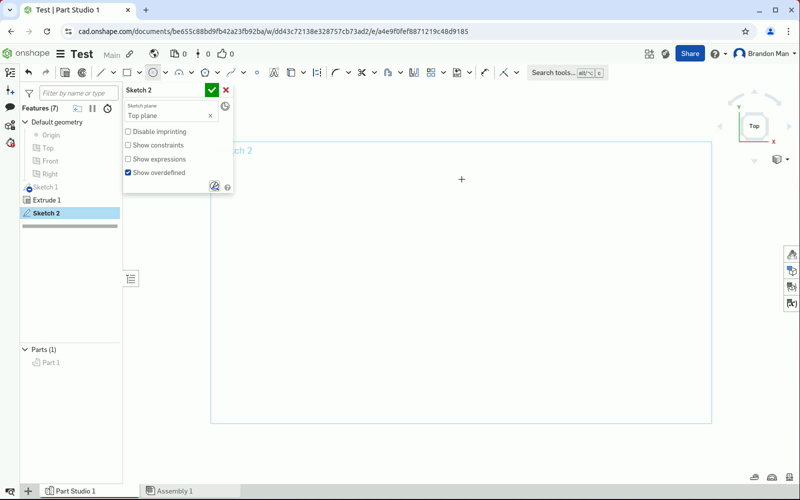
key_up(shift)
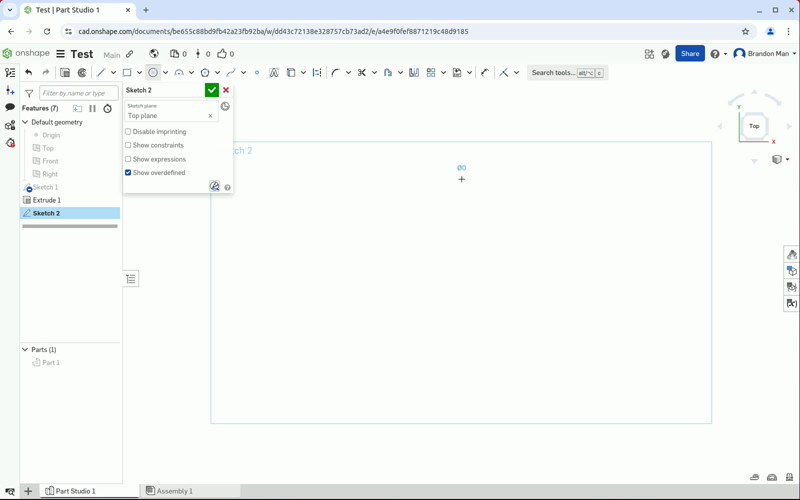
mouse_move(471, 178)
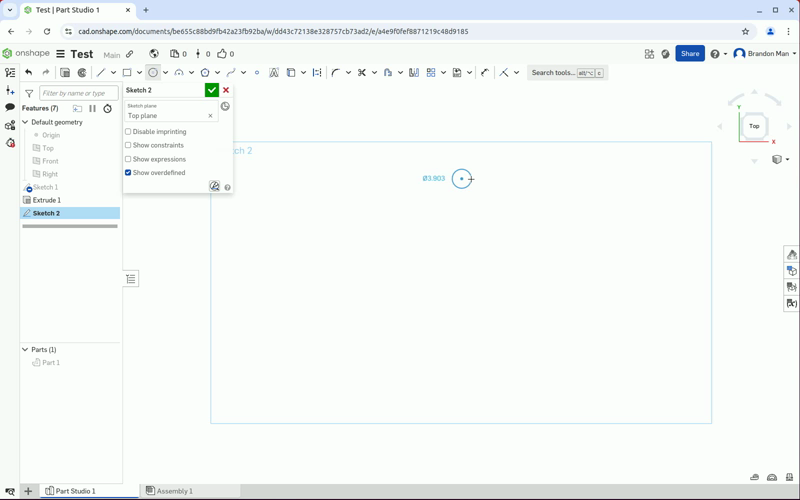
click(471, 178)
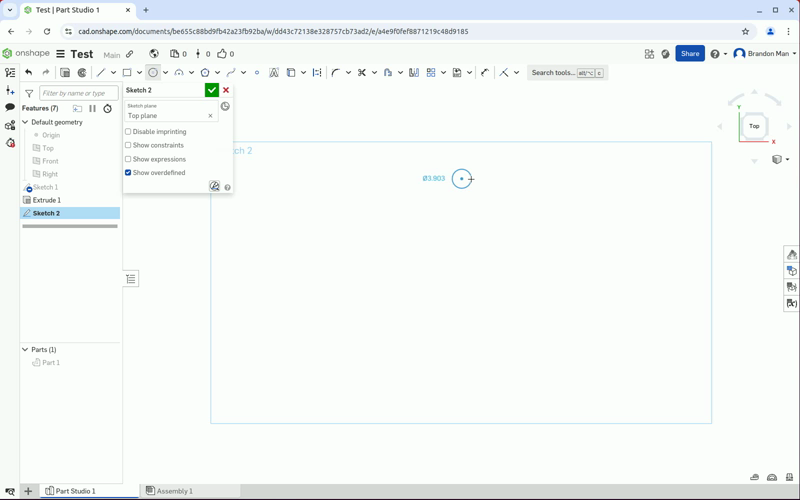
key(esc)
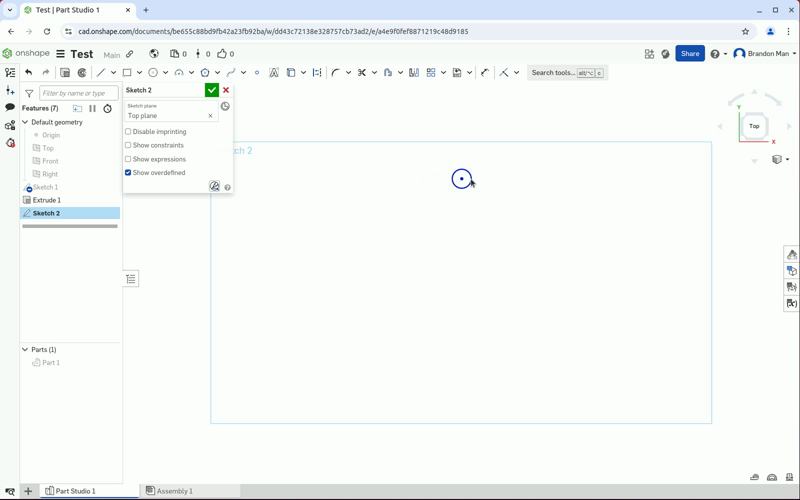
key(c)
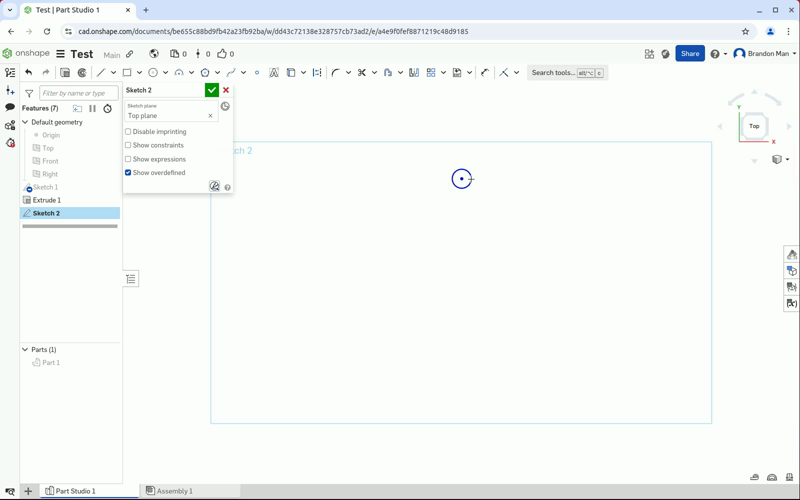
key_down(shift)
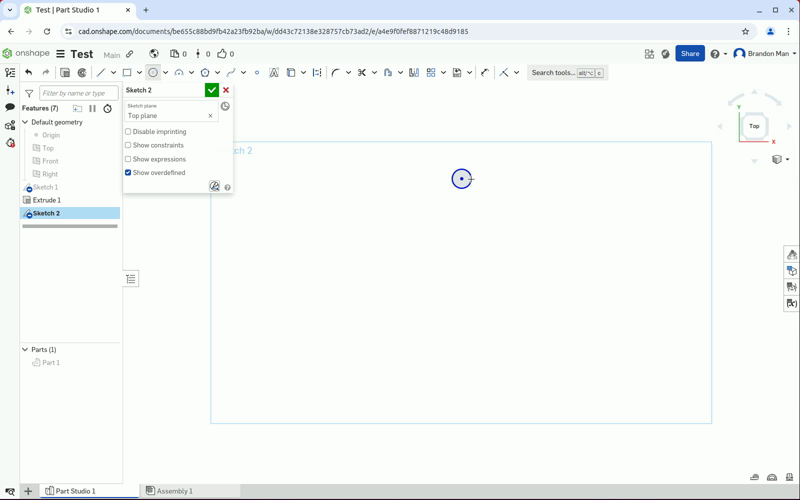
mouse_move(461, 178)
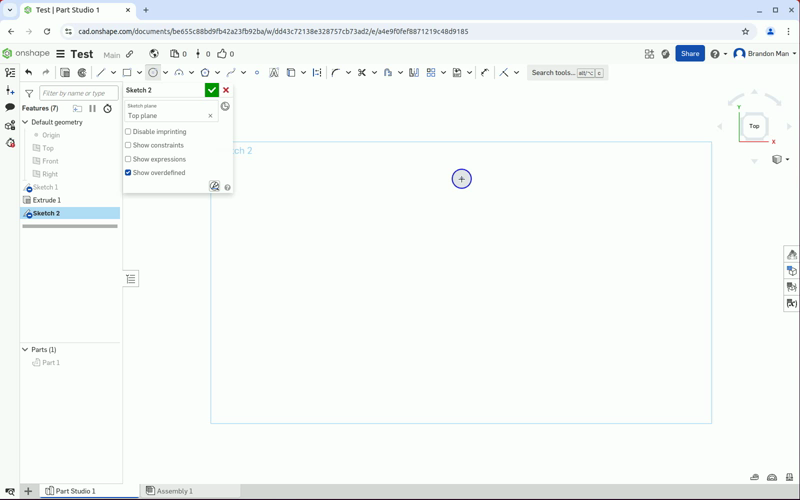
click(461, 178)
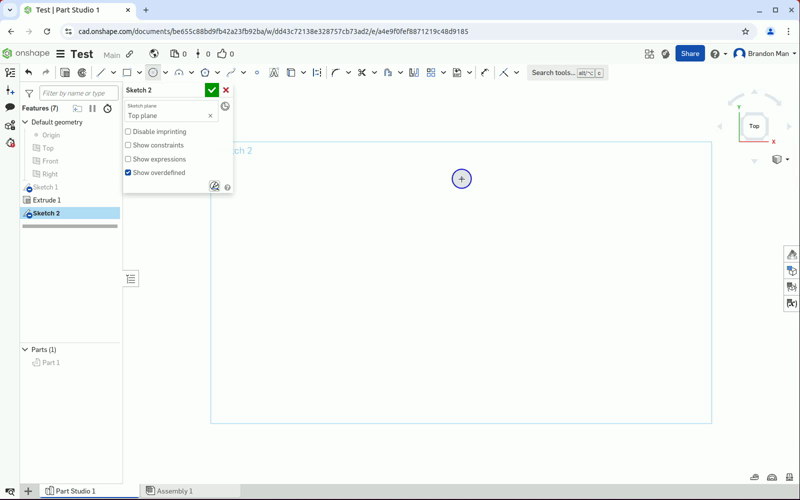
key_up(shift)
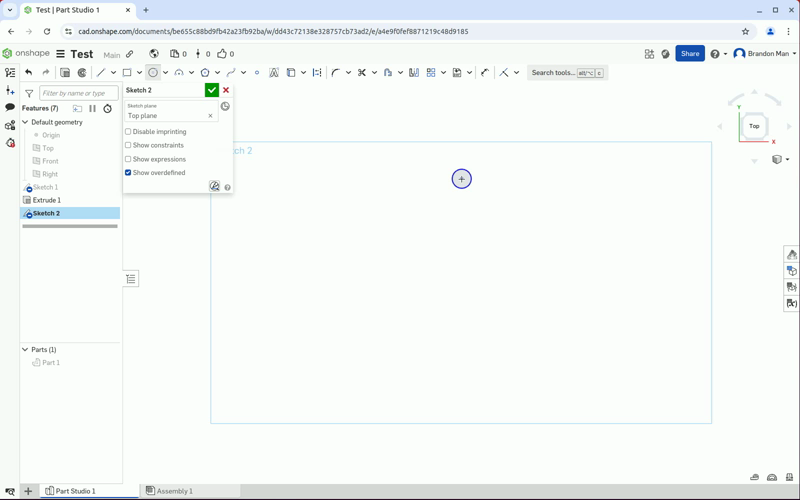
mouse_move(464, 178)
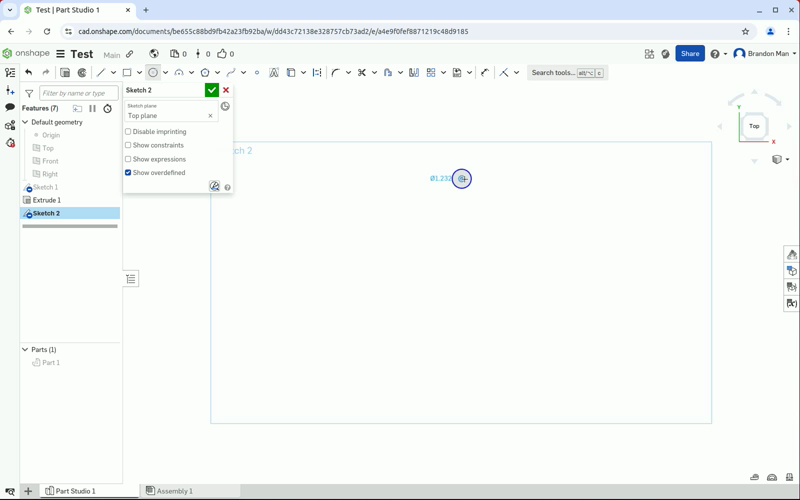
scroll(6)
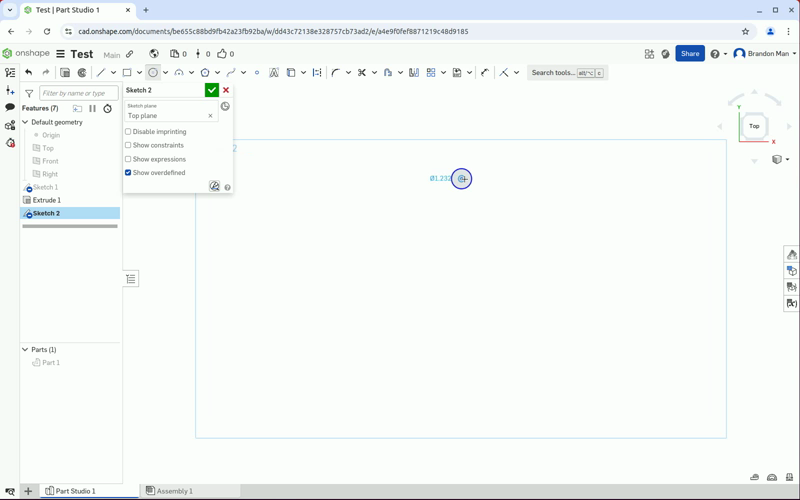
scroll(6)
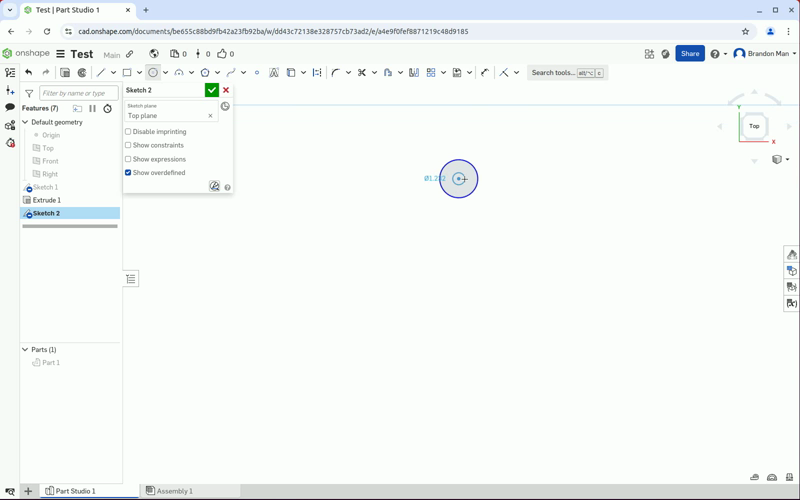
scroll(6)
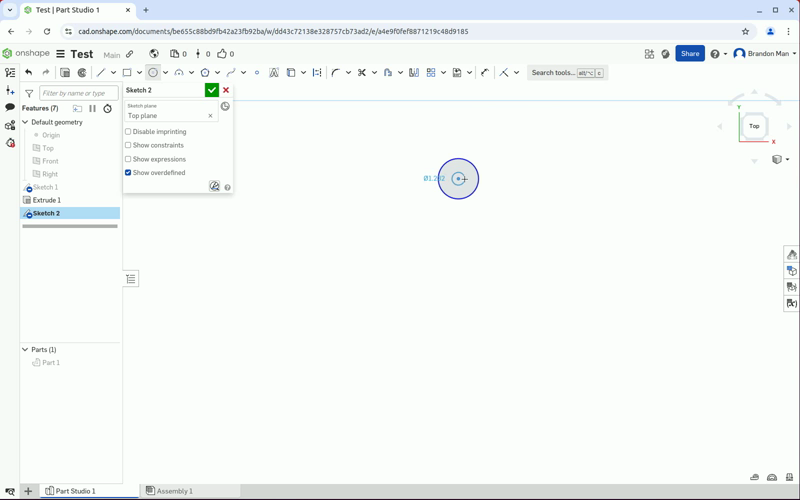
scroll(6)
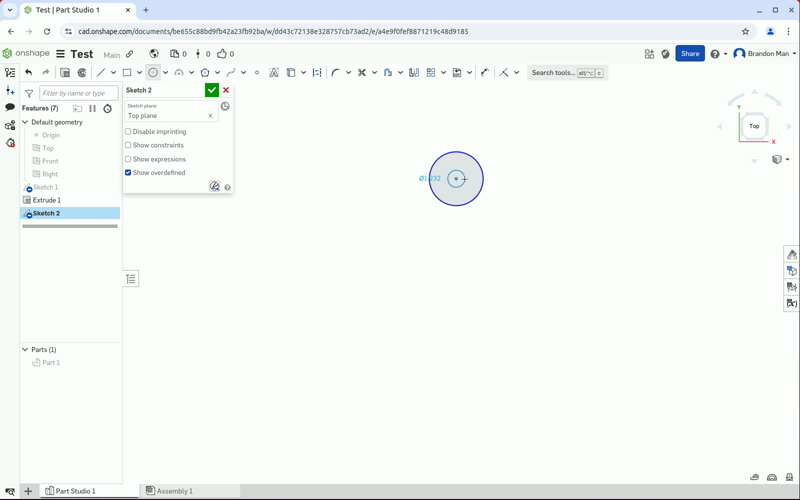
scroll(6)
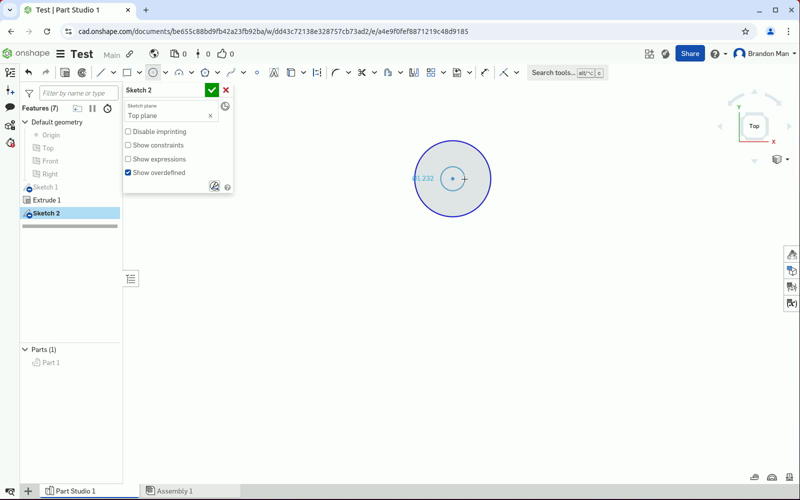
scroll(6)
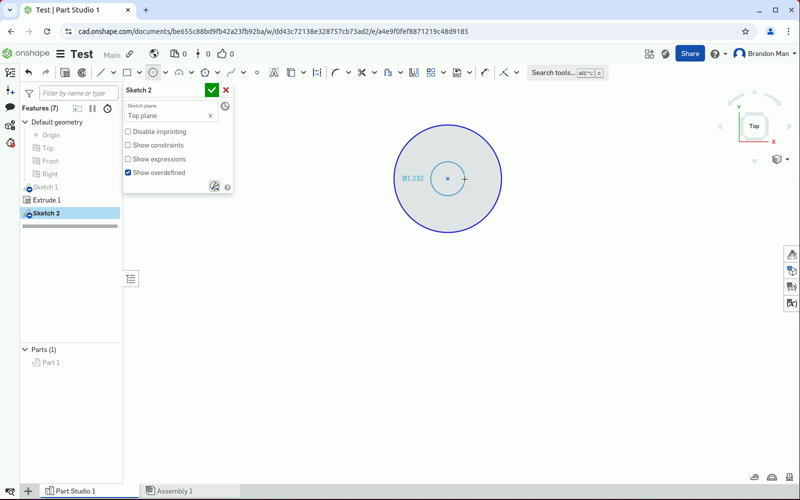
scroll(6)
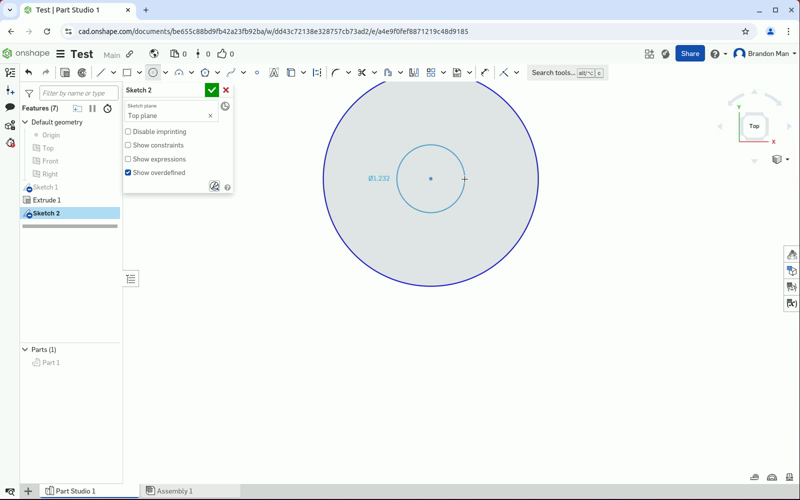
click(464, 178)
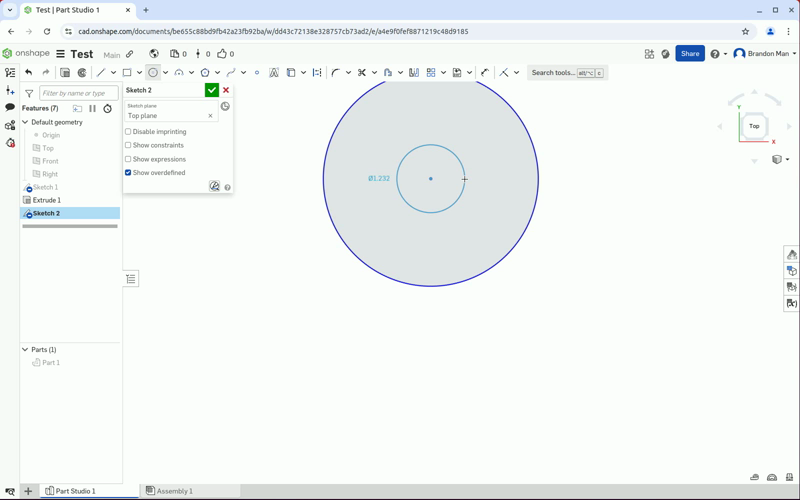
scroll(-6)
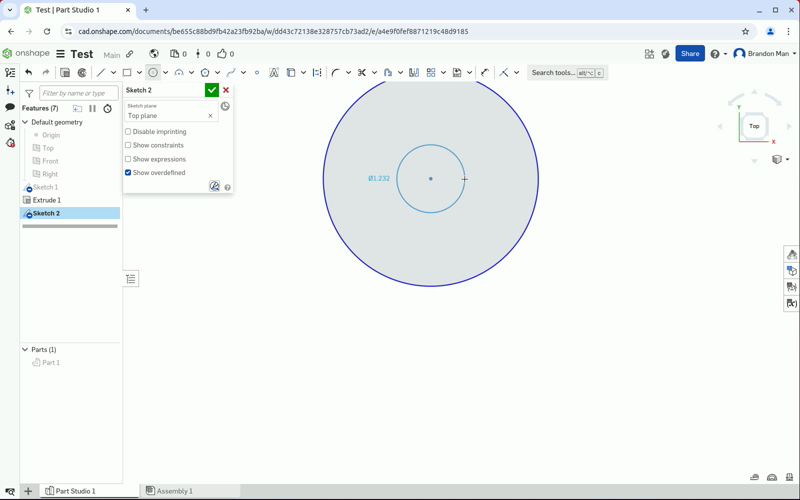
scroll(-6)
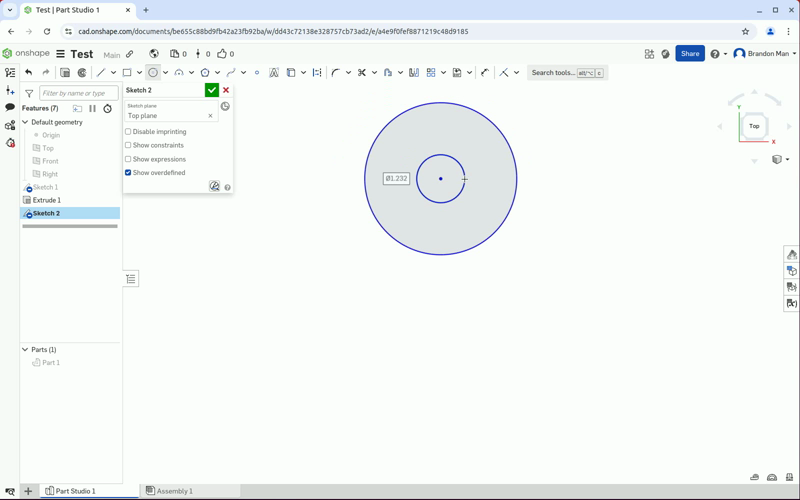
scroll(-6)
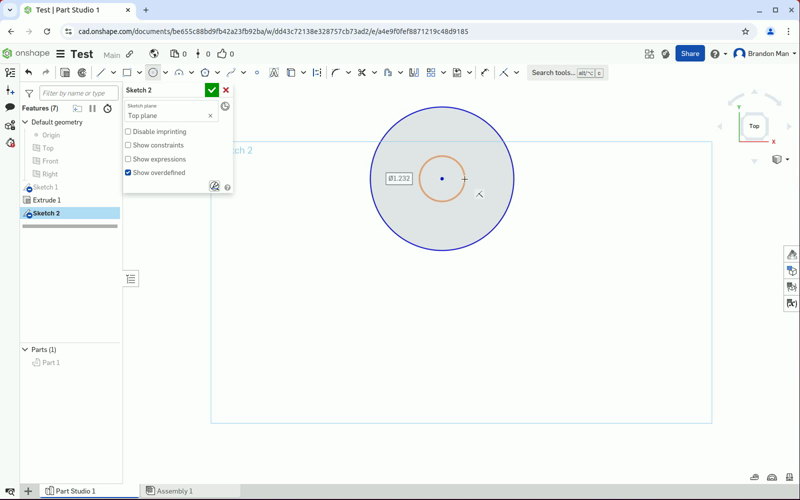
scroll(-6)
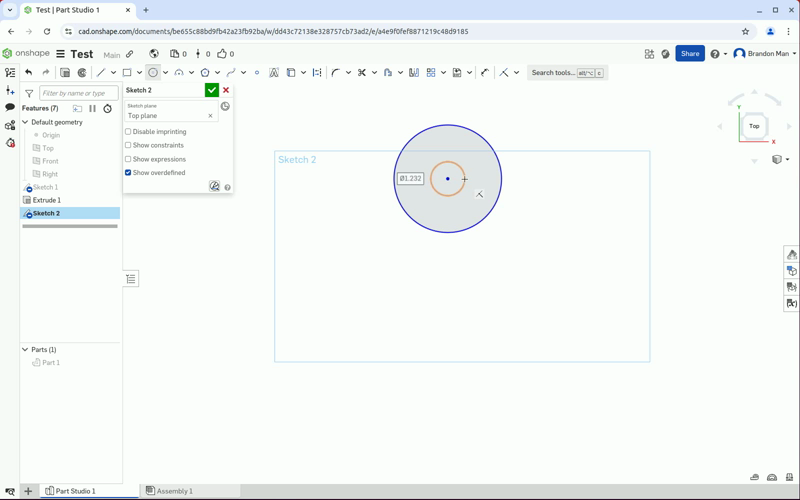
scroll(-6)
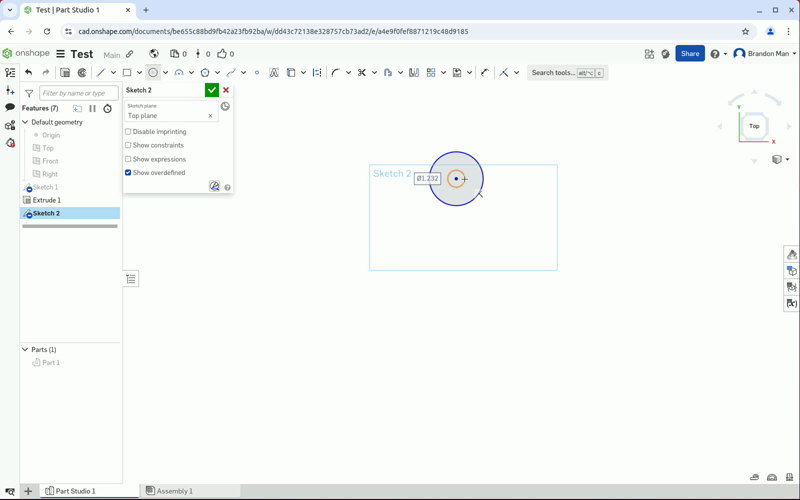
scroll(-6)
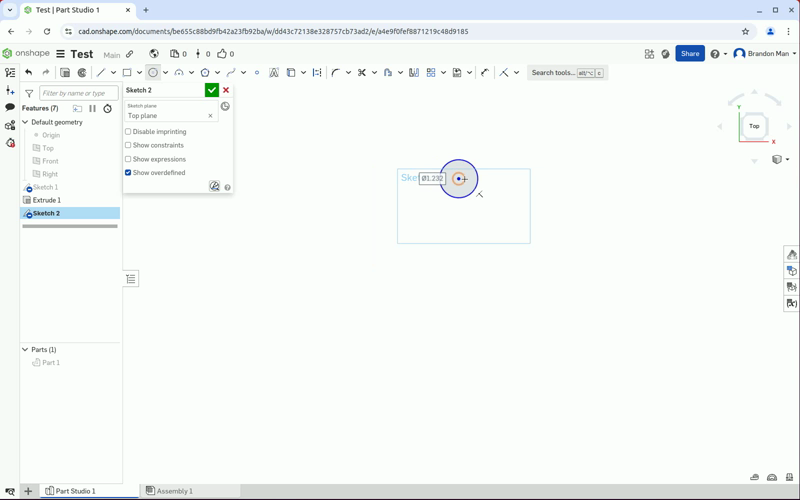
scroll(-6)
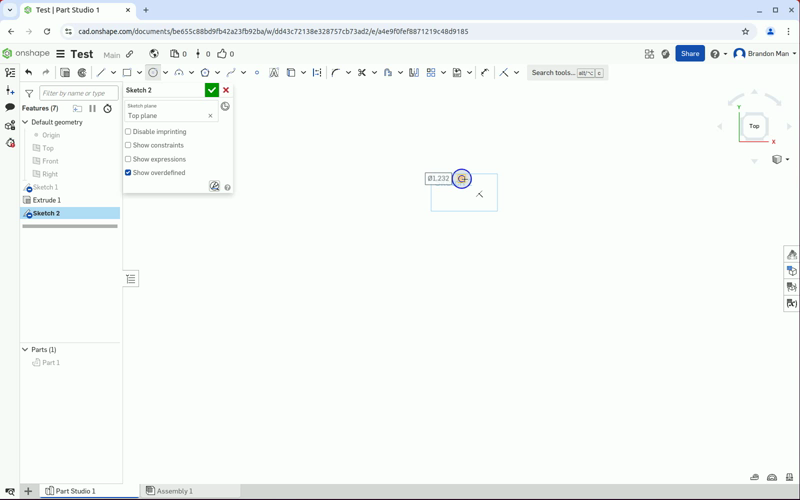
key(esc)
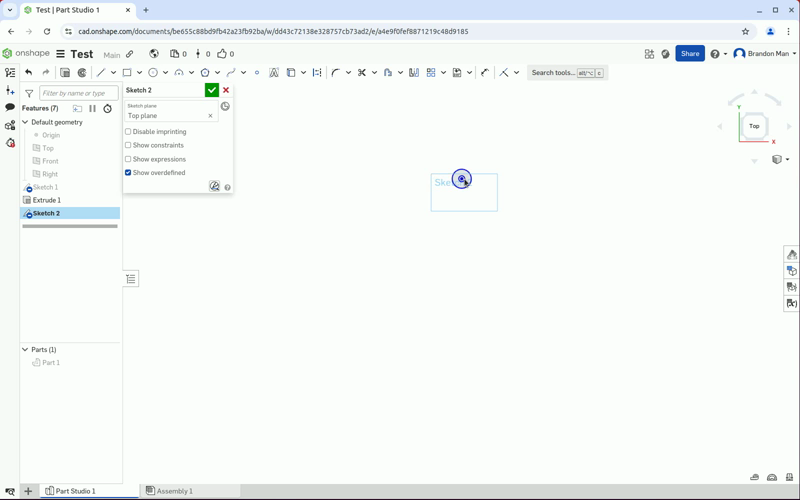
mouse_move(456, 175)
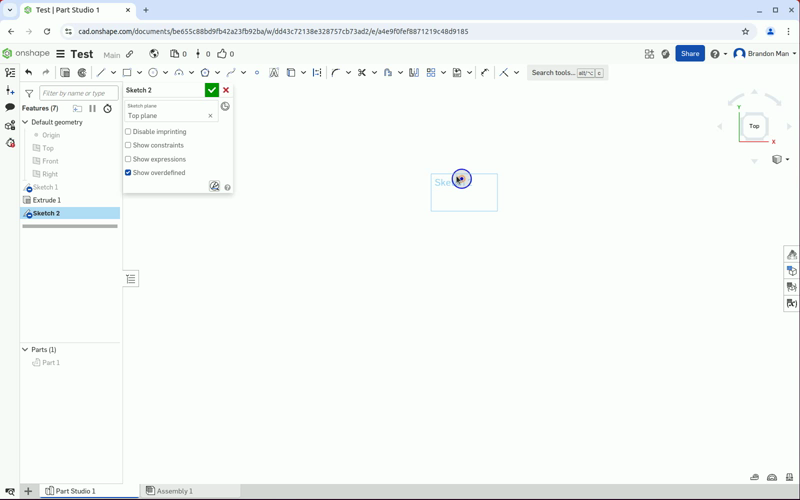
scroll(6)
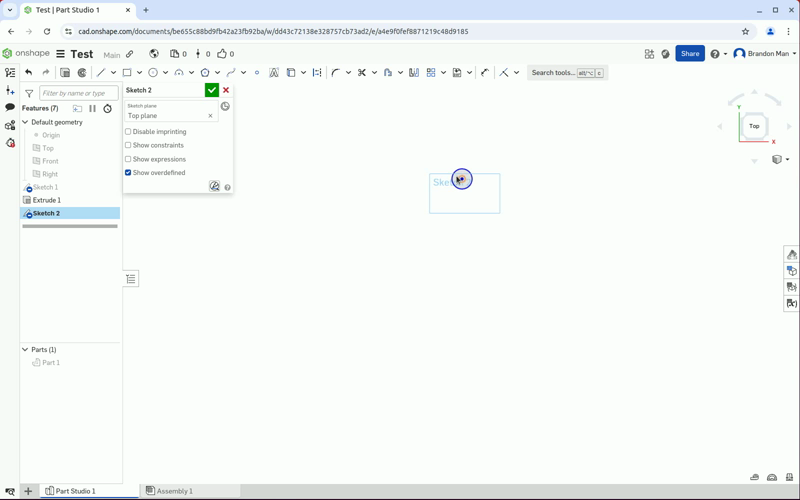
scroll(6)
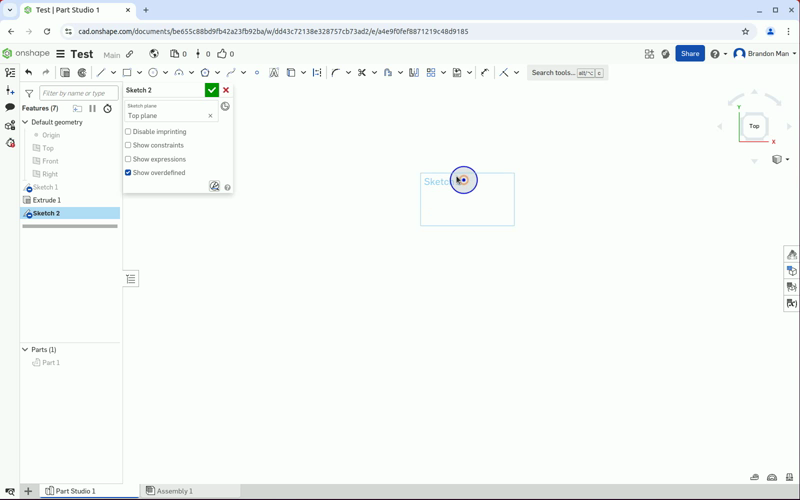
scroll(6)
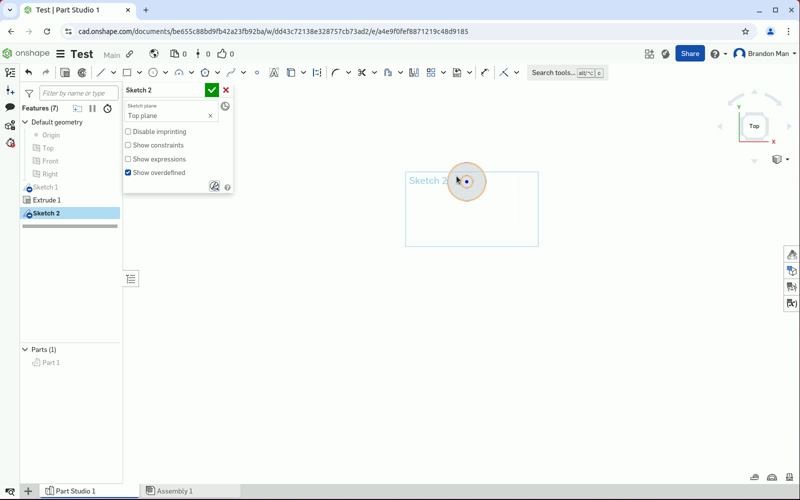
scroll(6)
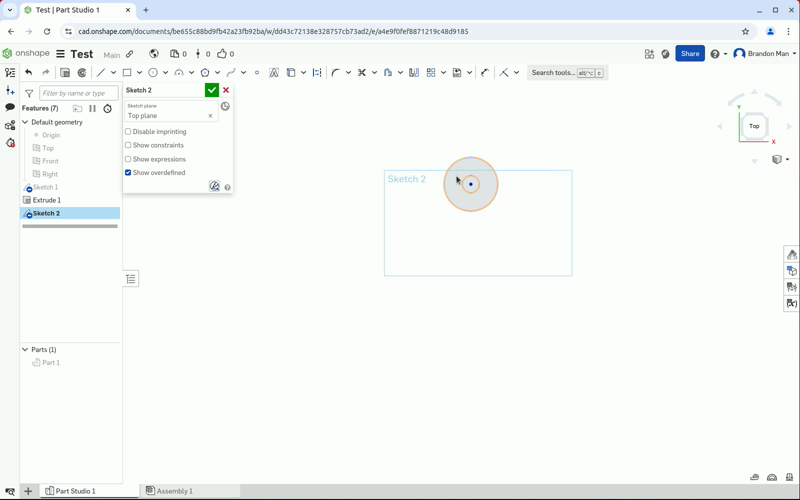
scroll(6)
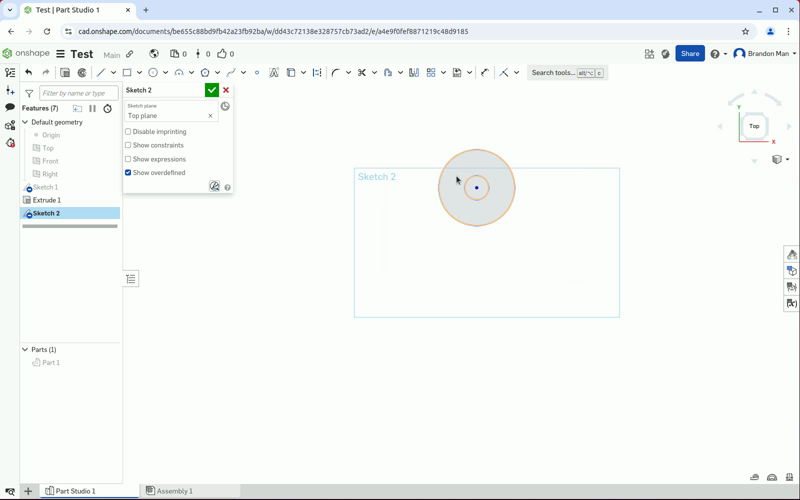
scroll(6)
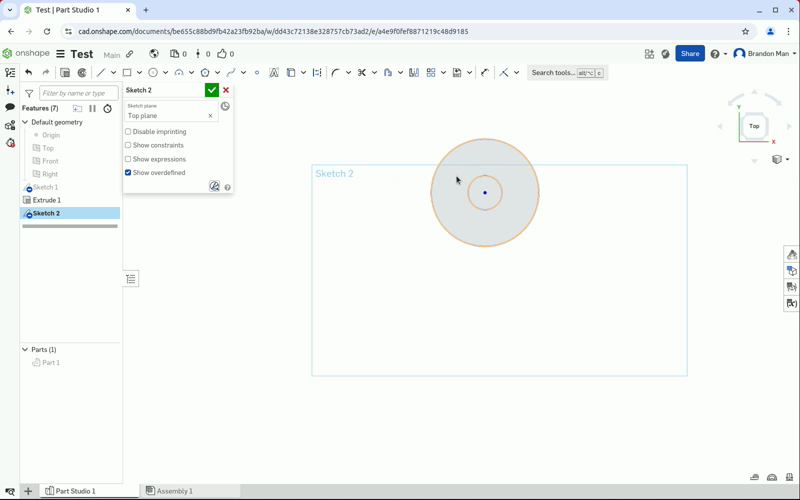
scroll(6)
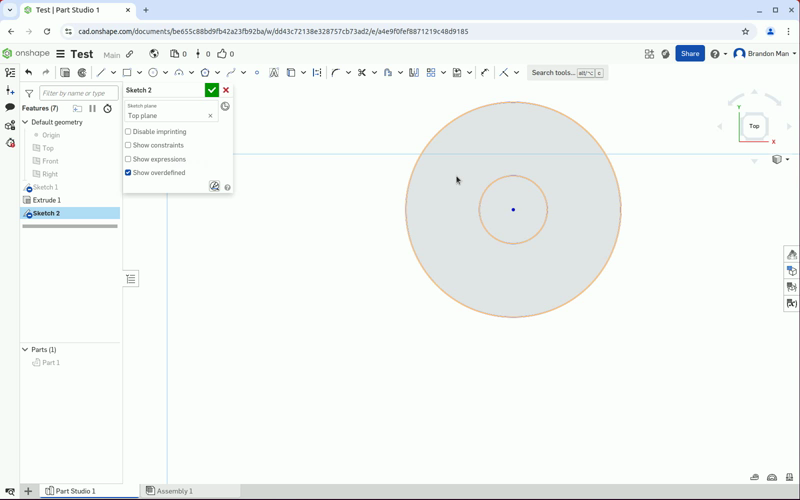
click(456, 175)
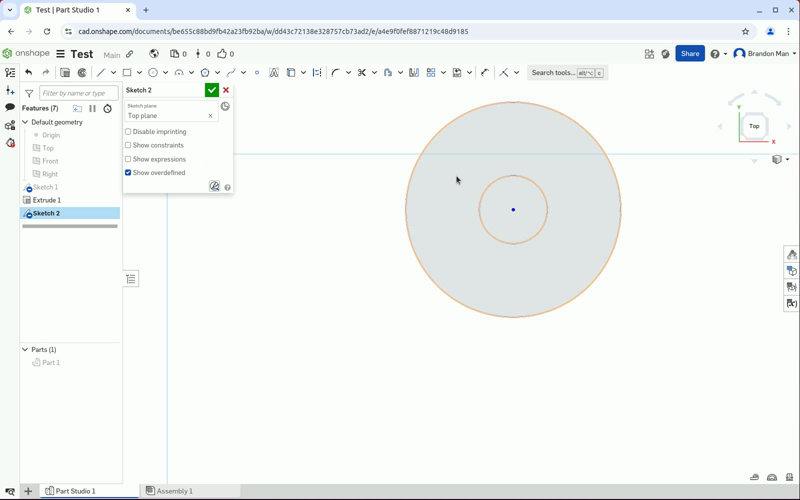
scroll(-6)
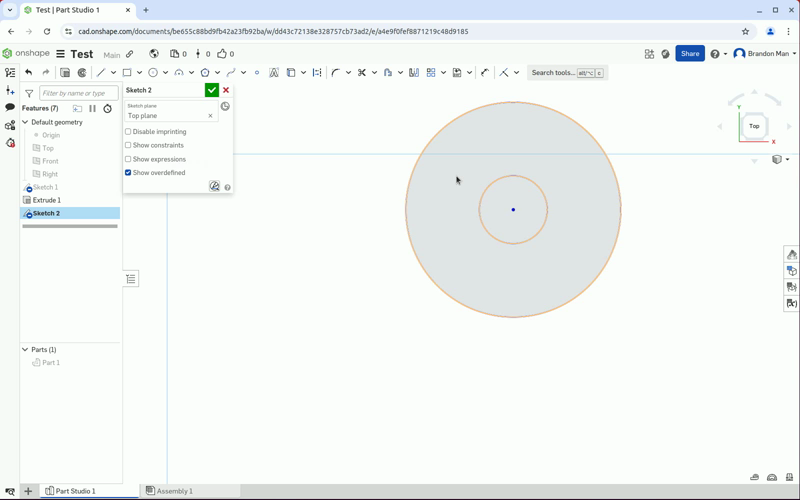
scroll(-6)
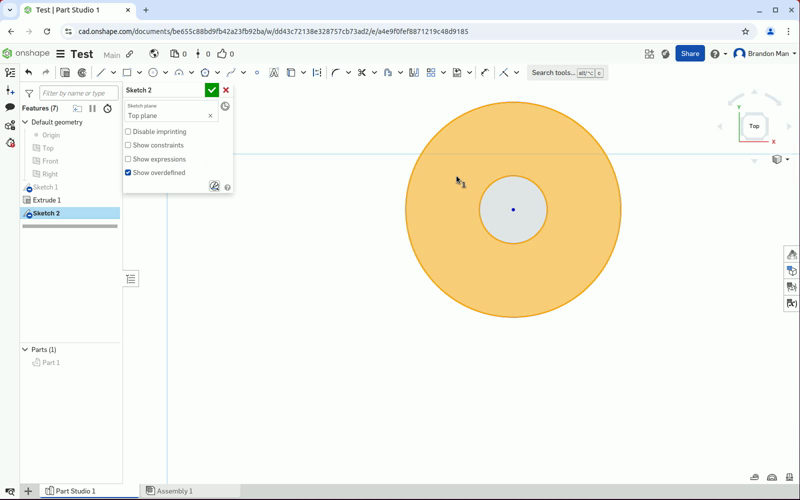
scroll(-6)
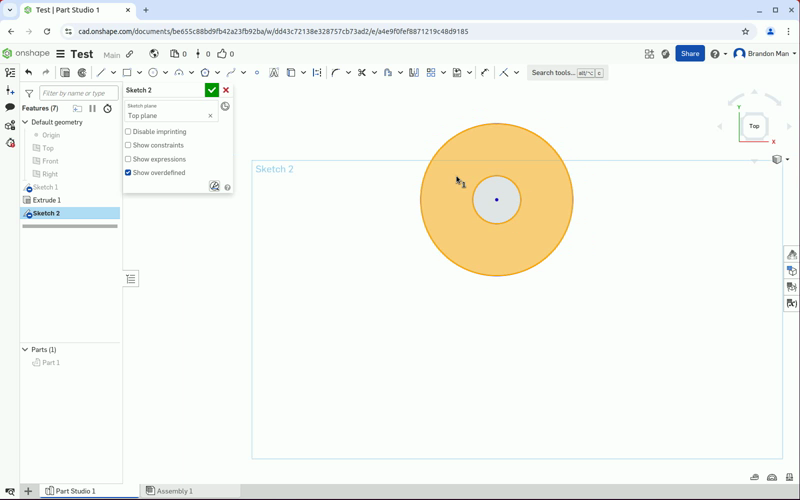
scroll(-6)
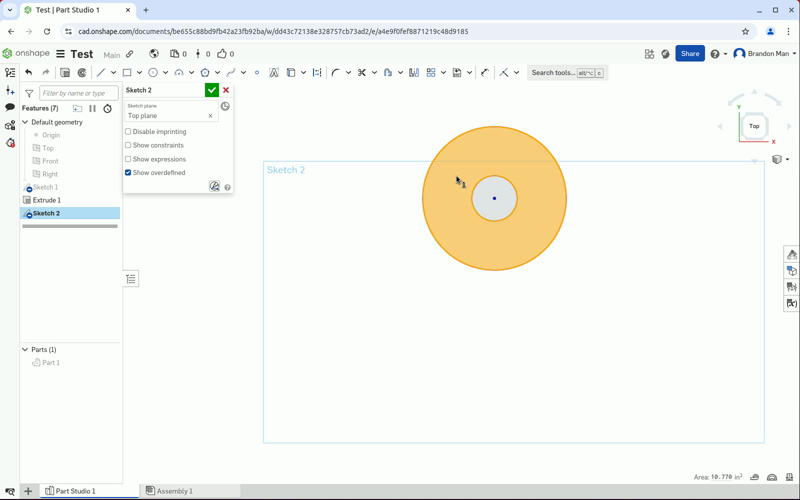
scroll(-6)
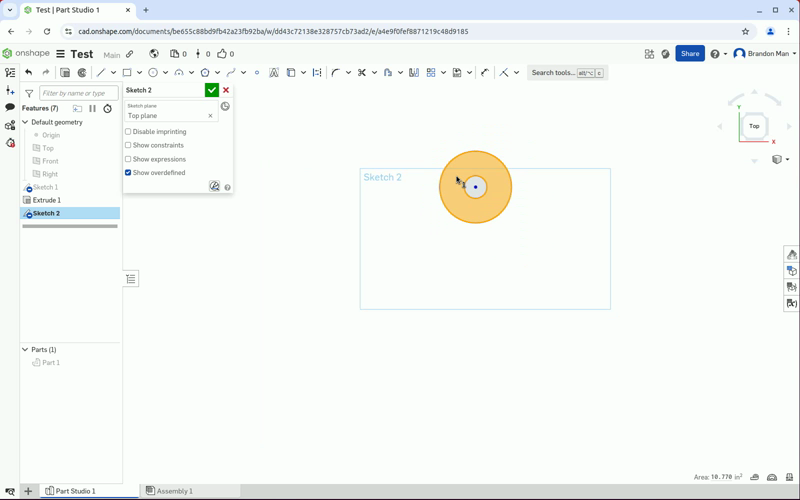
scroll(-6)
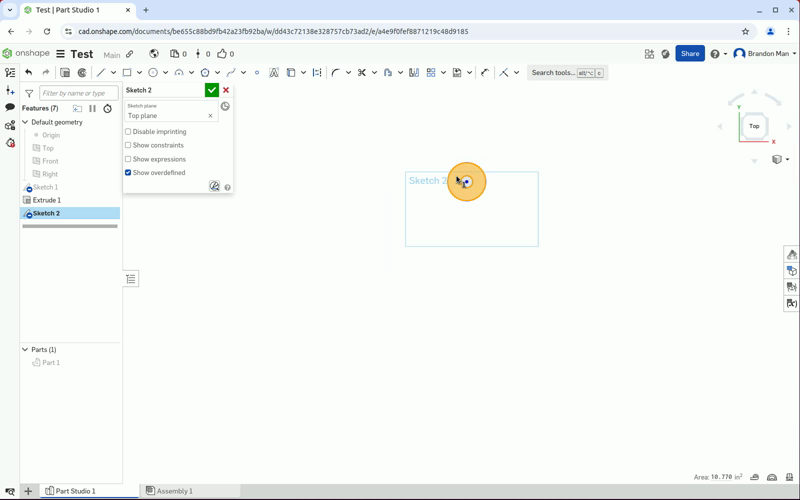
scroll(-6)
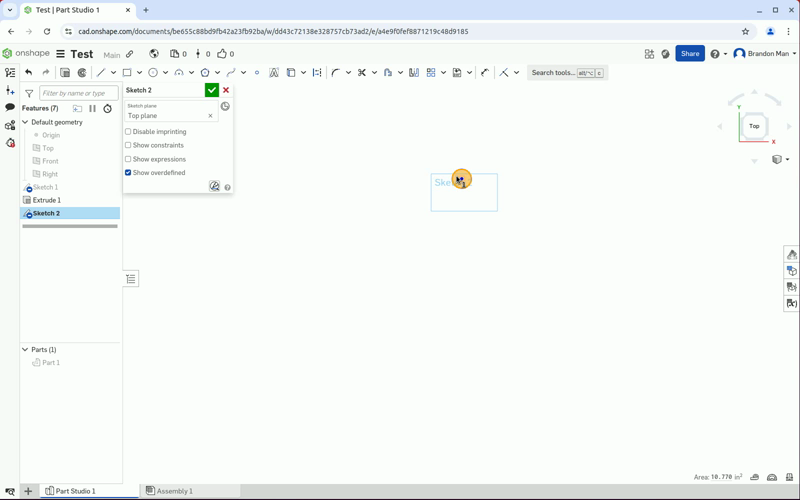
mouse_move(73, 352)
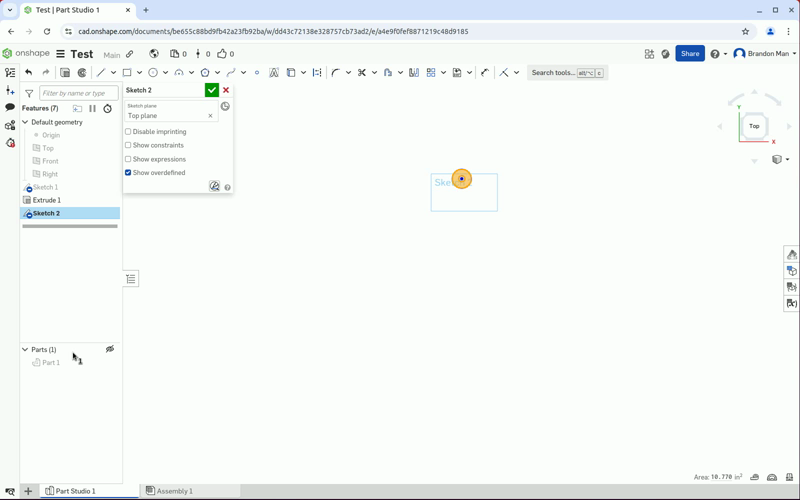
key(shift+y)
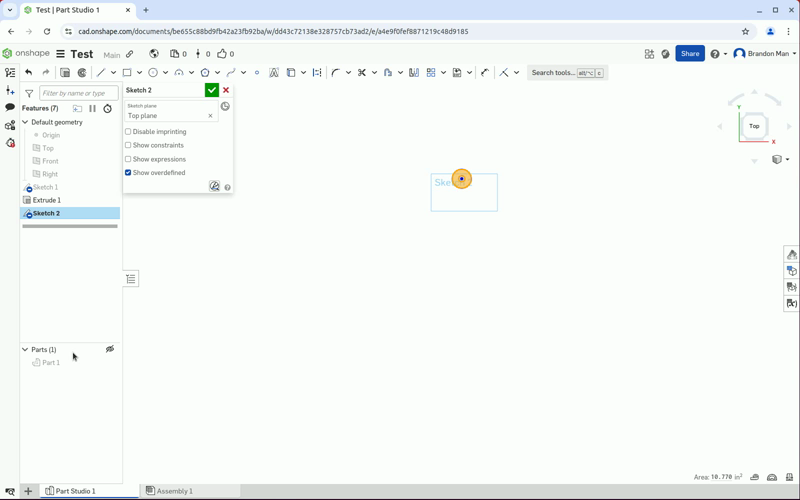
key(shift+e)
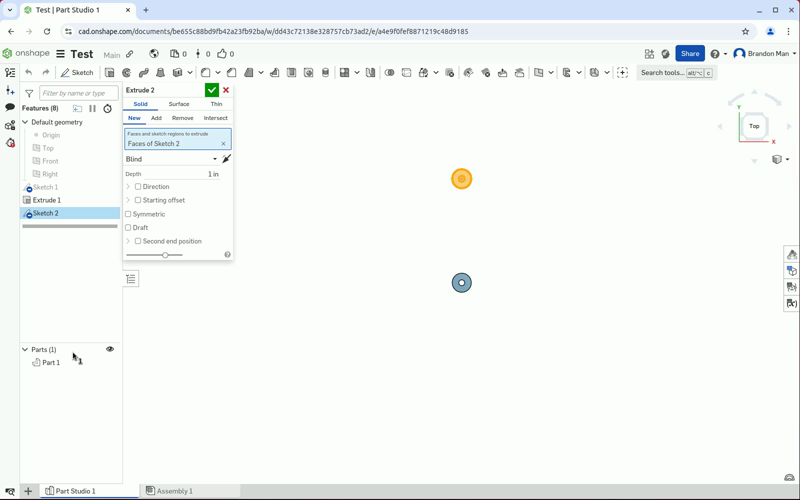
mouse_move(143, 106)
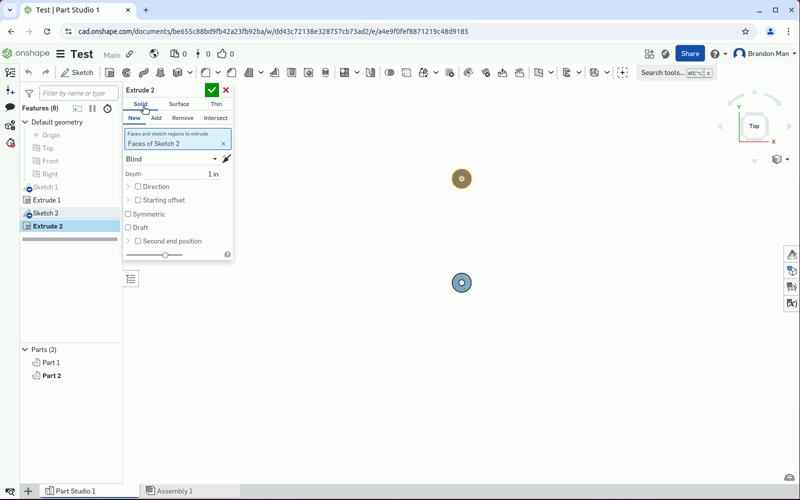
click(143, 106)
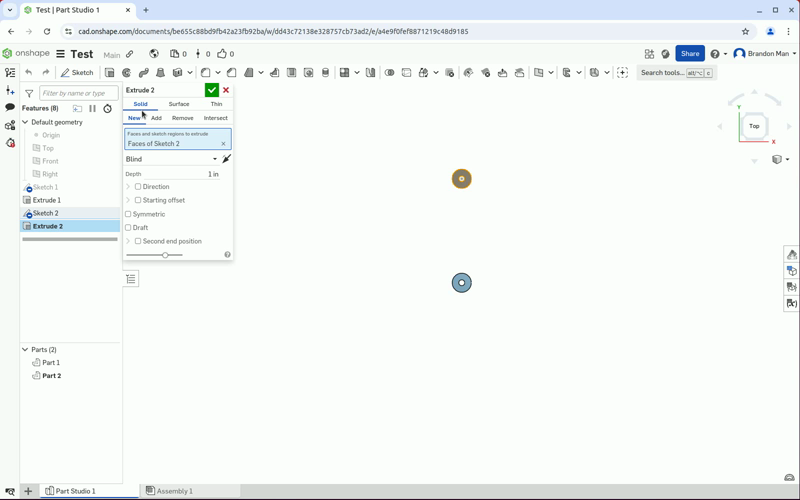
mouse_move(137, 120)
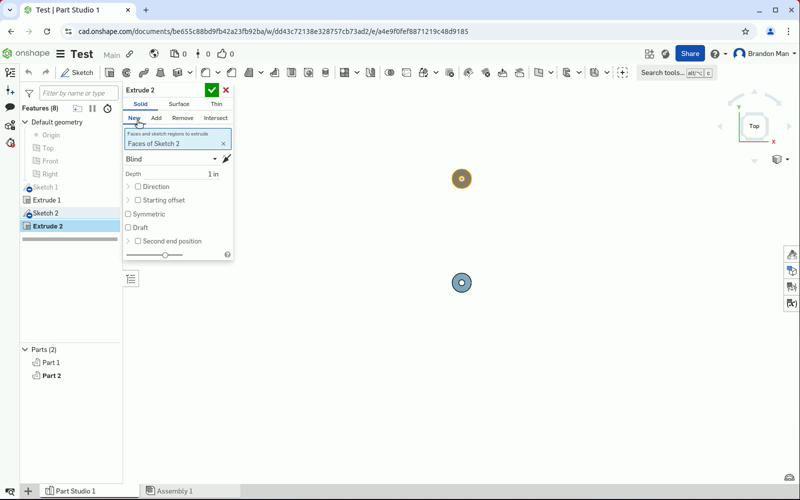
click(137, 120)
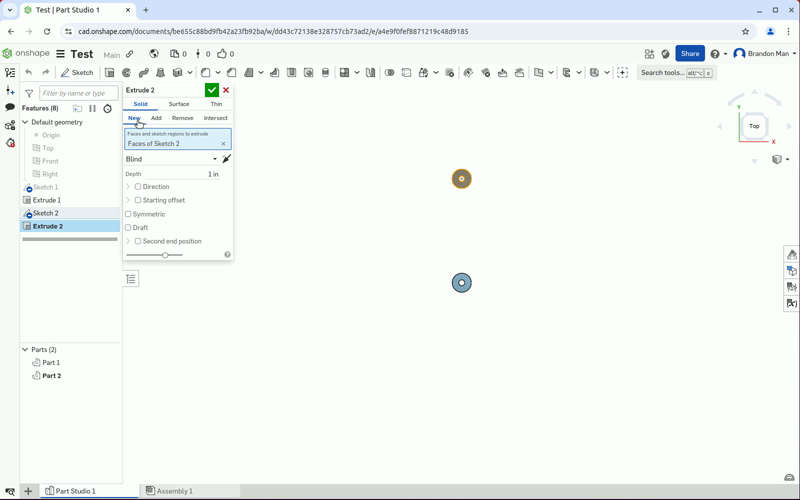
key(tab, 4)
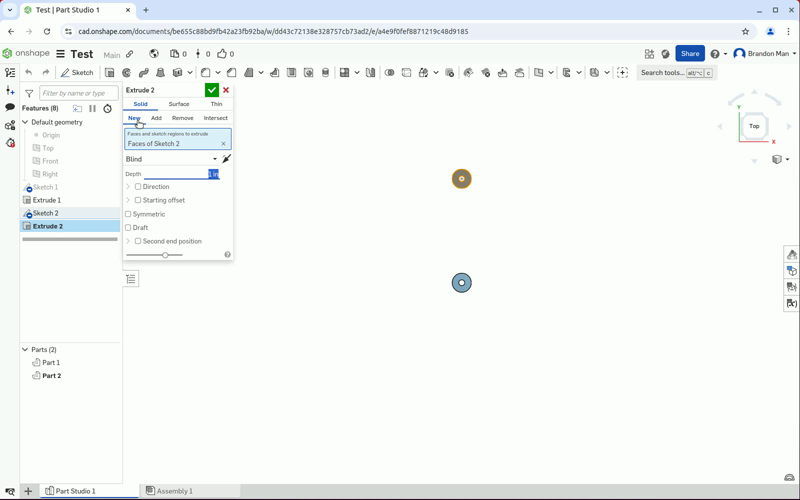
text(0.481)
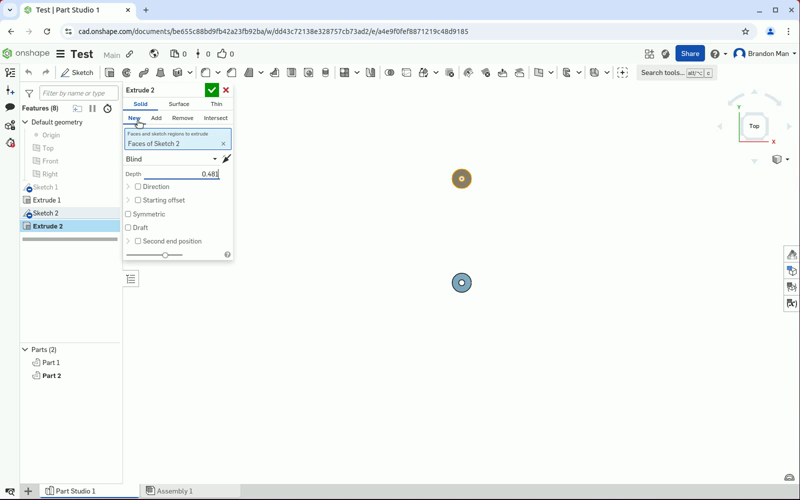
key(enter)
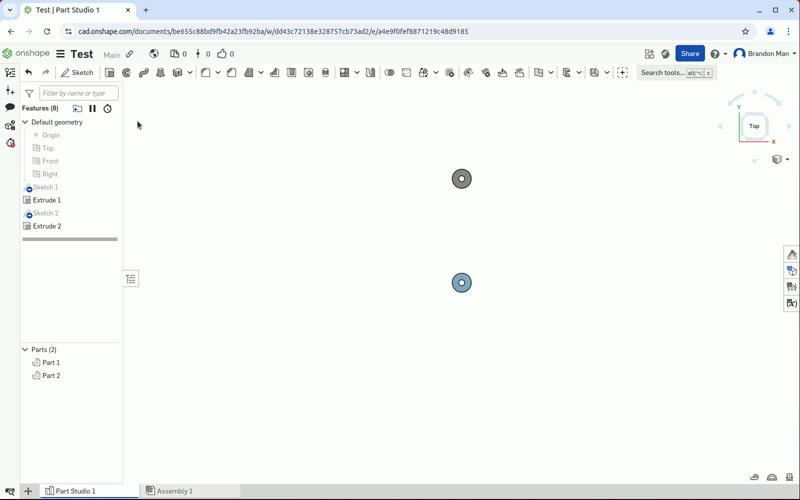
key(shift+h)
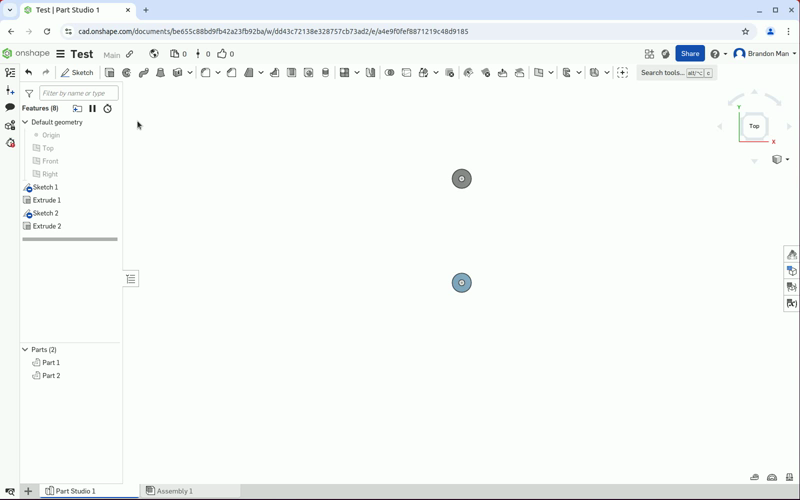
key(shift+h)
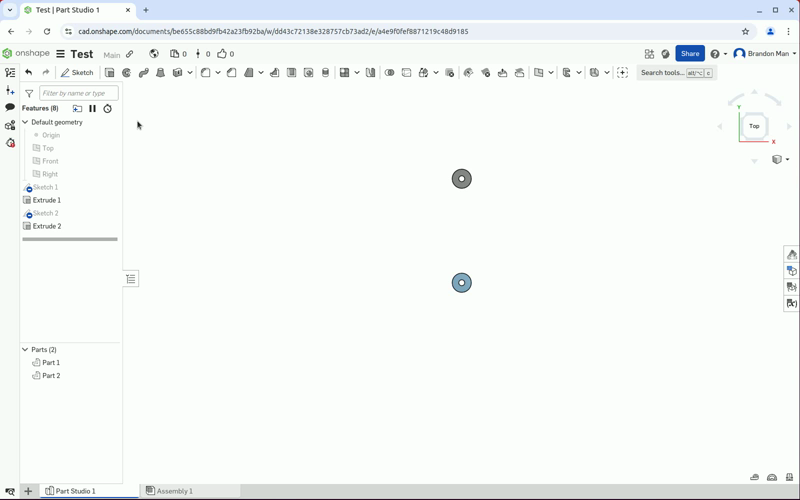
mouse_move(73, 189)
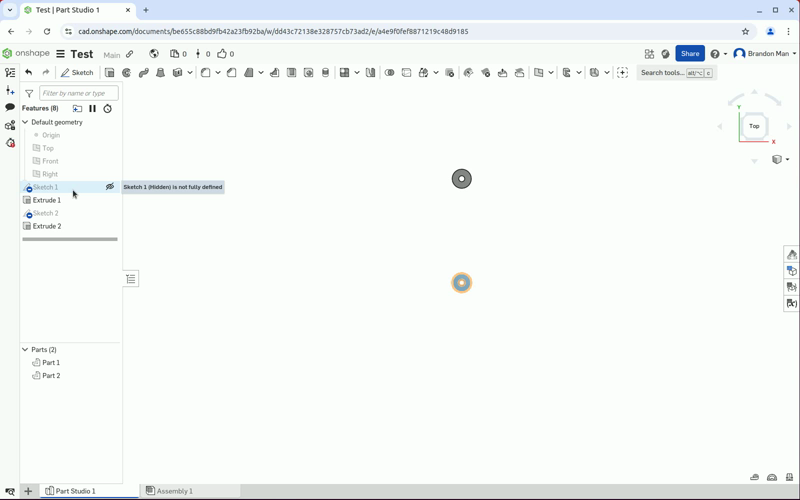
click(73, 189)
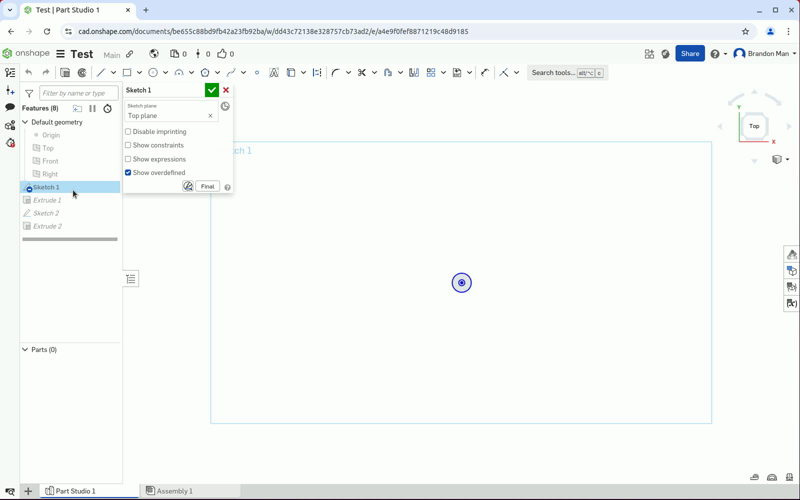
mouse_move(229, 92)
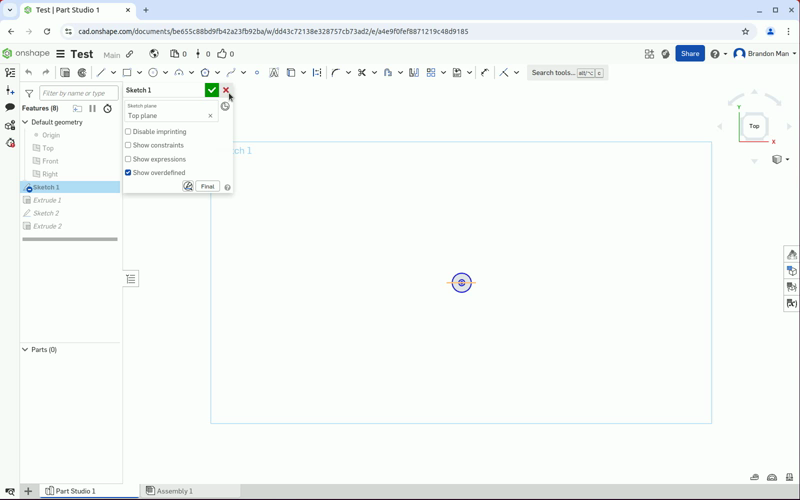
click(229, 92)
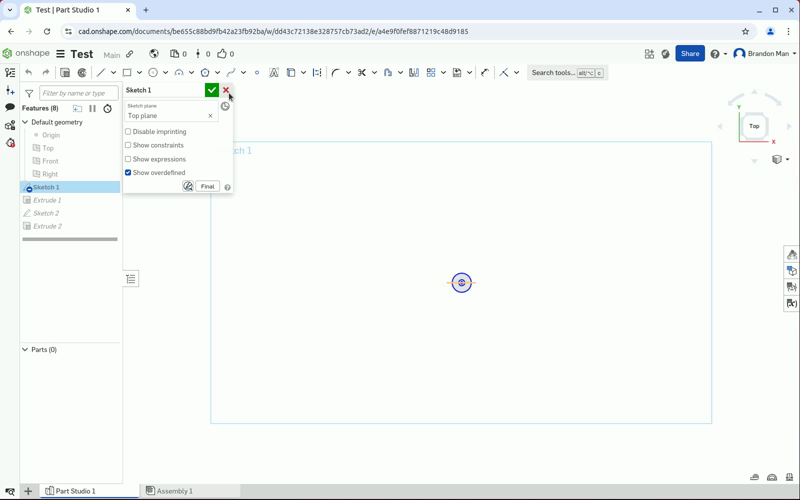
key(shift+s)
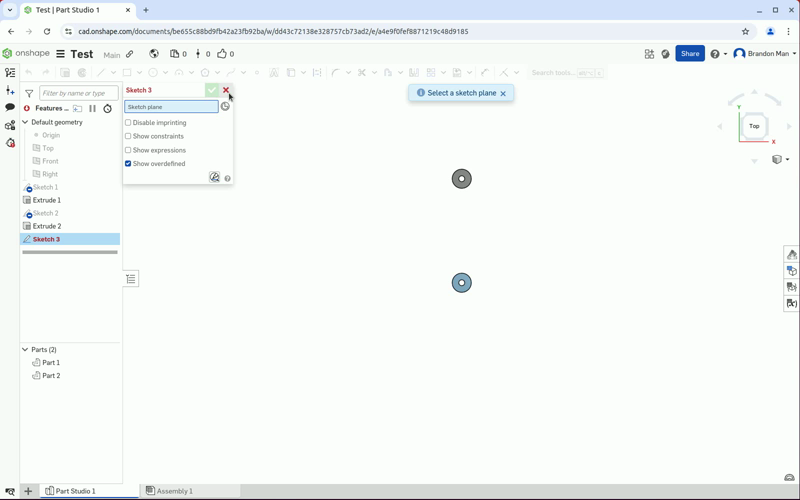
mouse_move(73, 150)
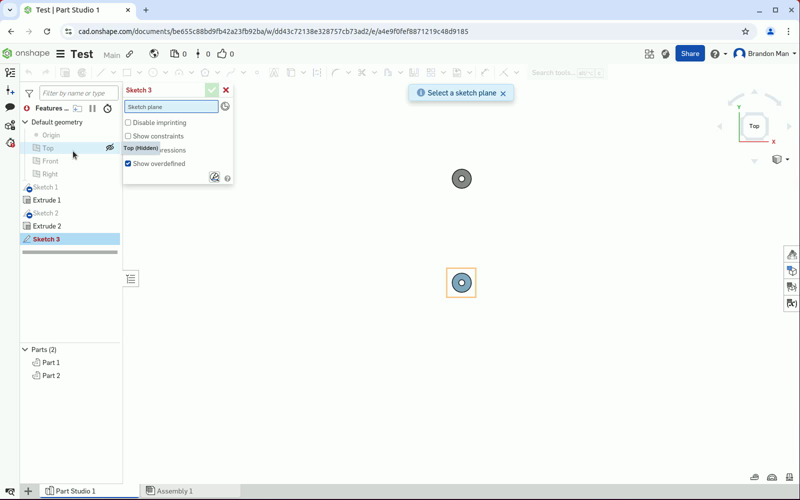
click(73, 150)
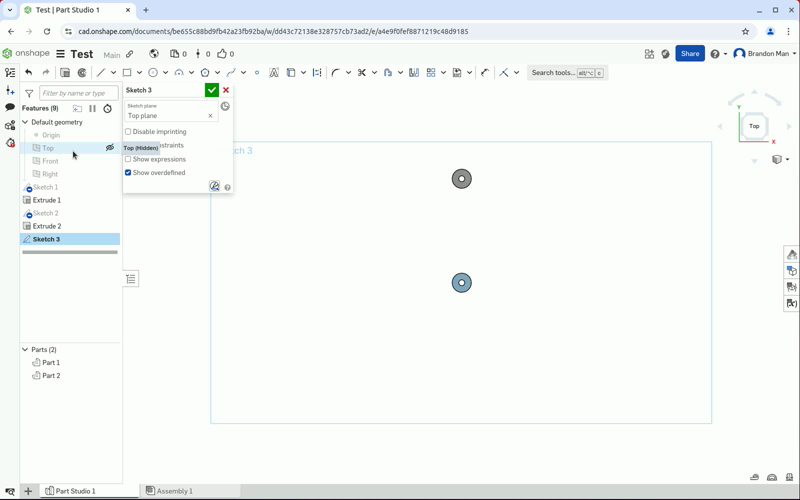
mouse_move(73, 352)
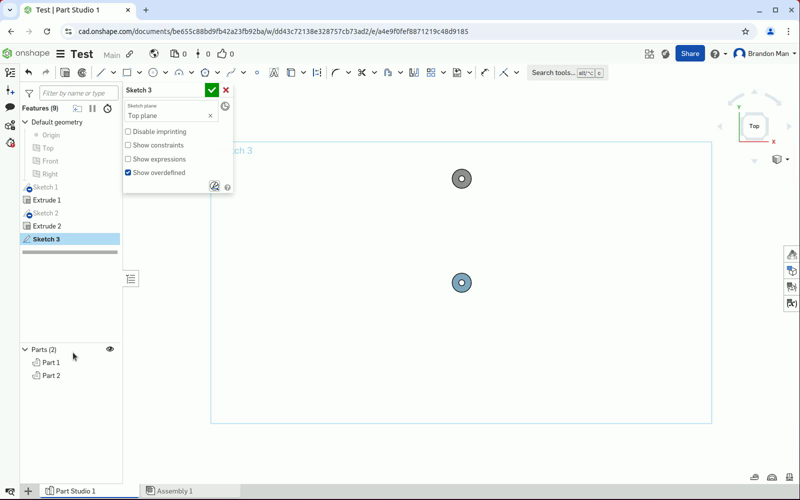
key(y)
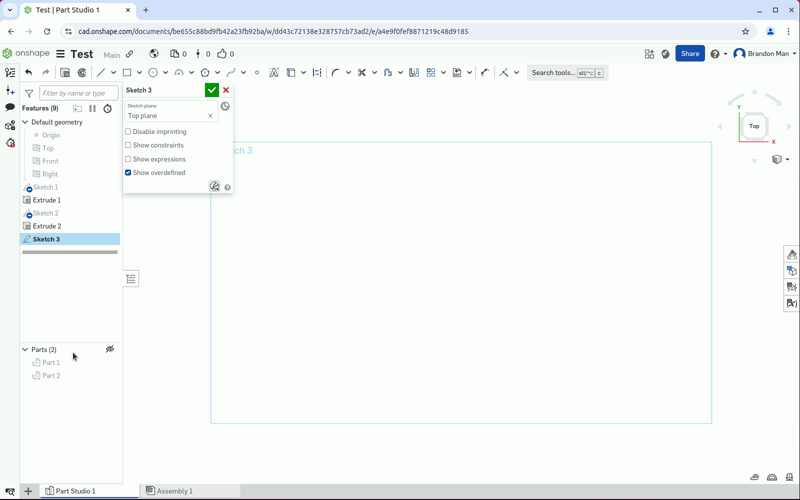
key(c)
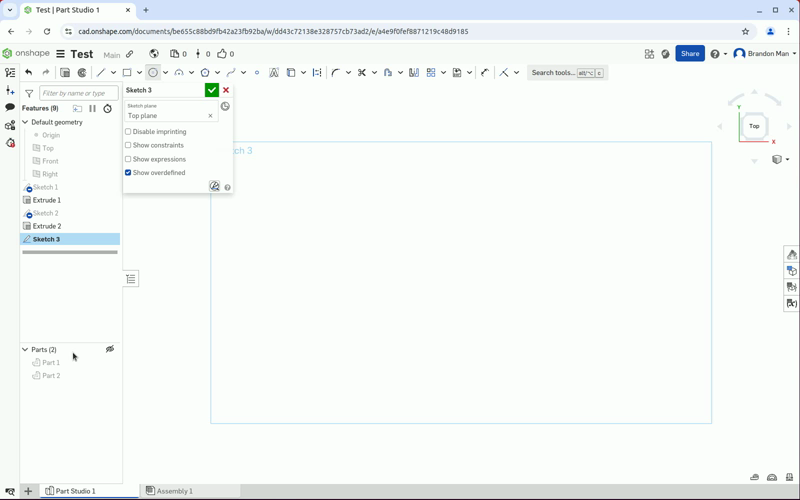
key_down(shift)
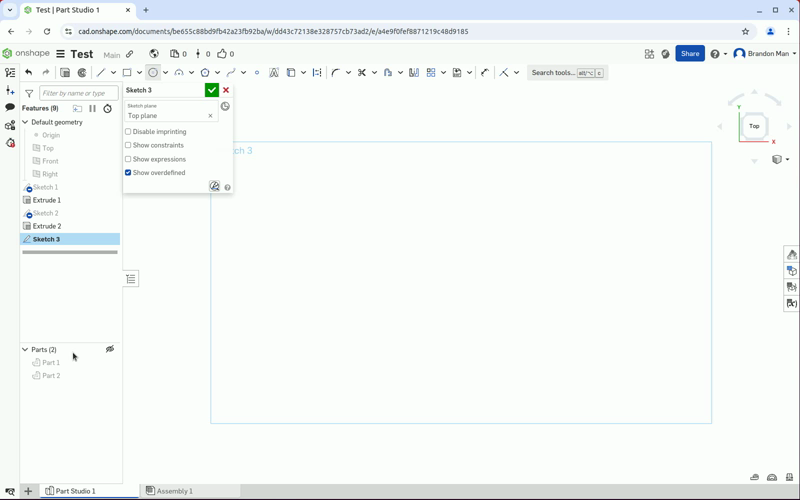
mouse_move(501, 282)
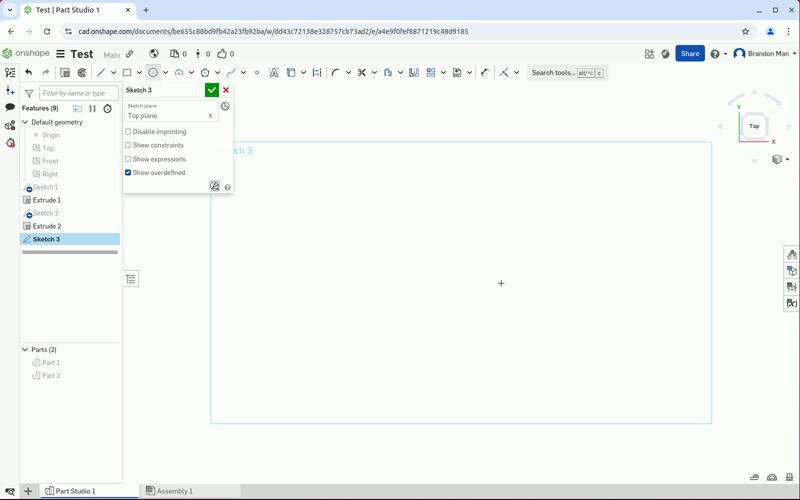
click(501, 282)
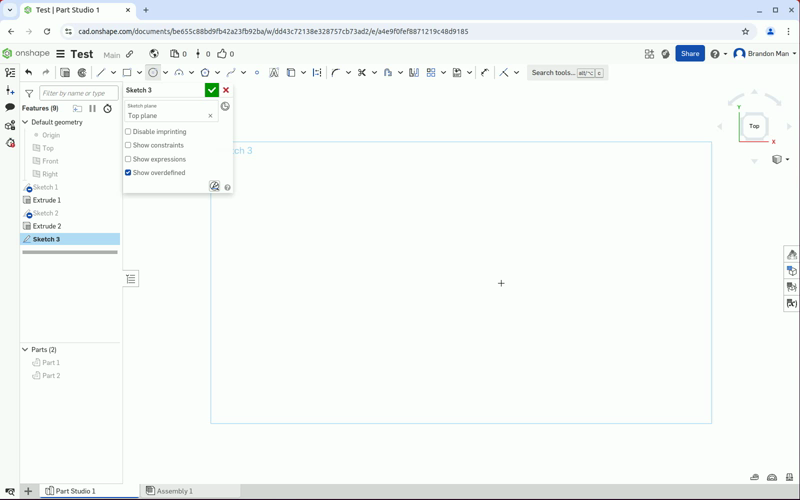
key_up(shift)
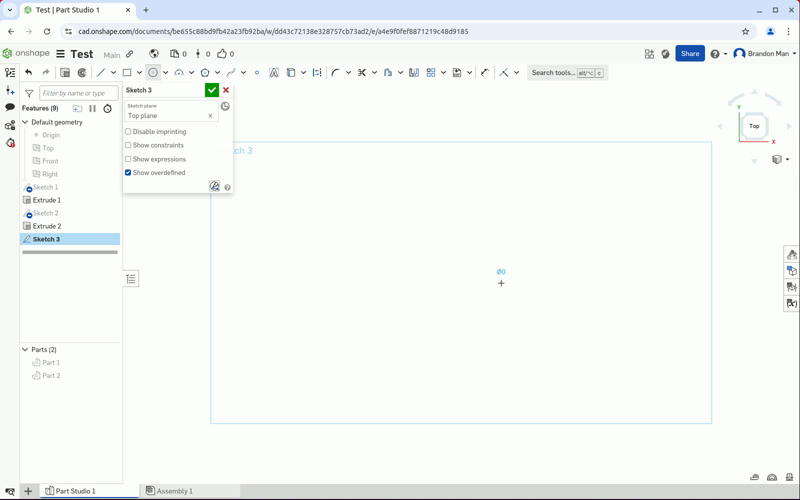
mouse_move(508, 282)
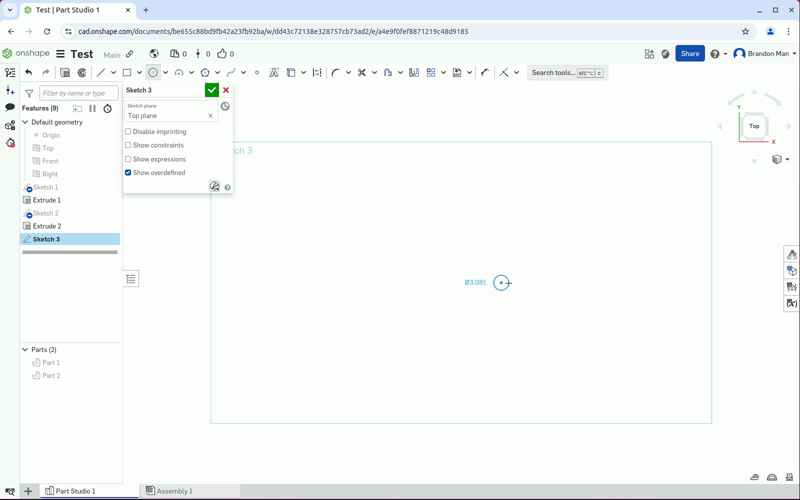
click(508, 282)
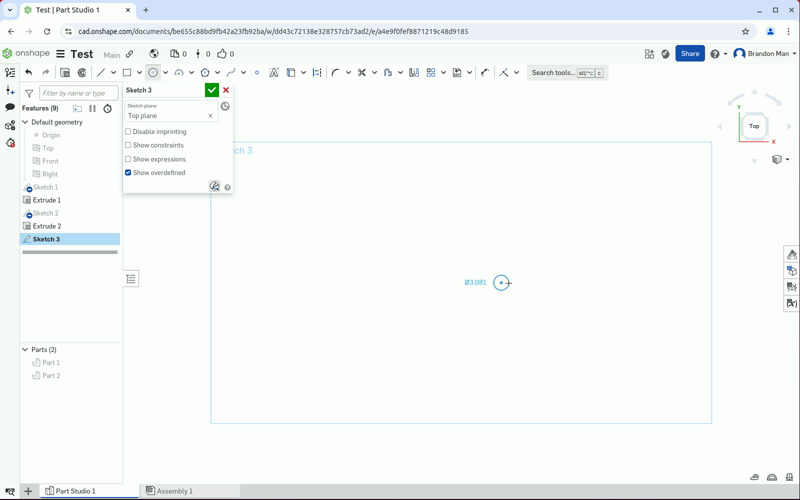
key(esc)
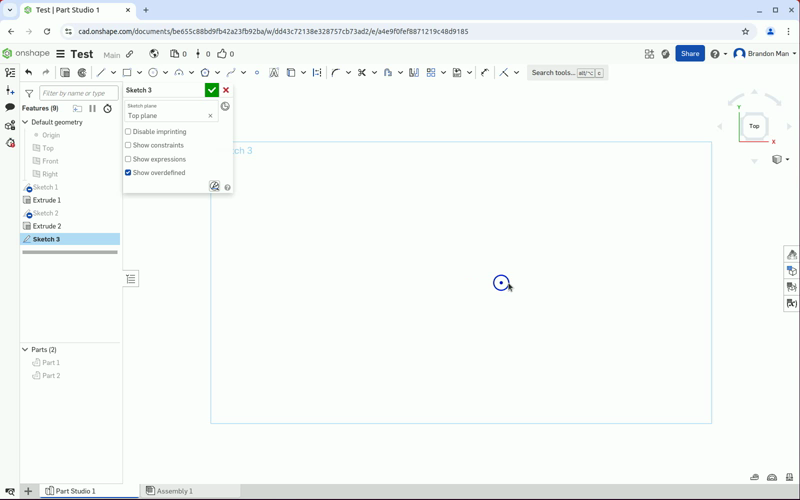
key(c)
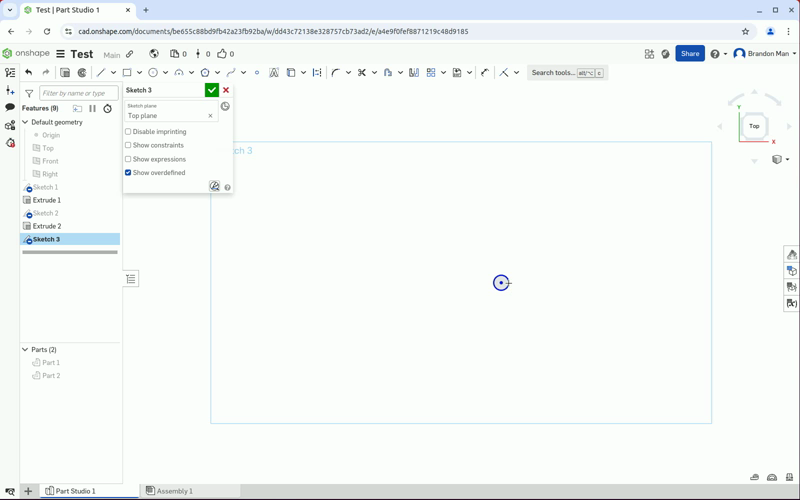
key_down(shift)
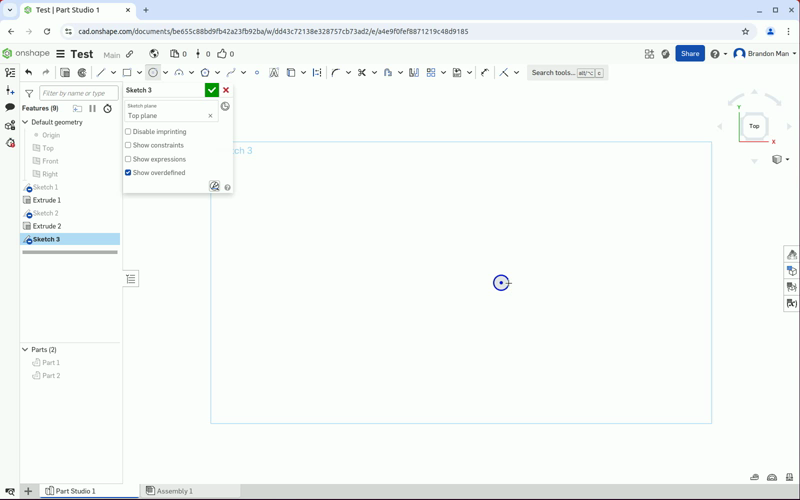
mouse_move(501, 282)
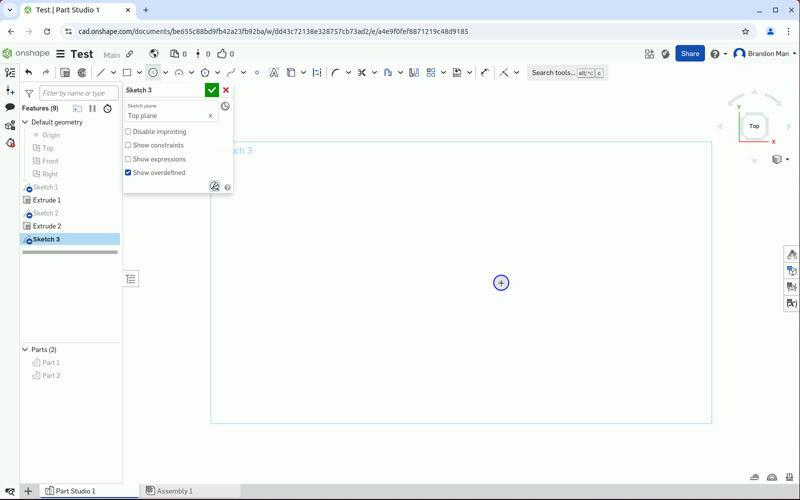
click(501, 282)
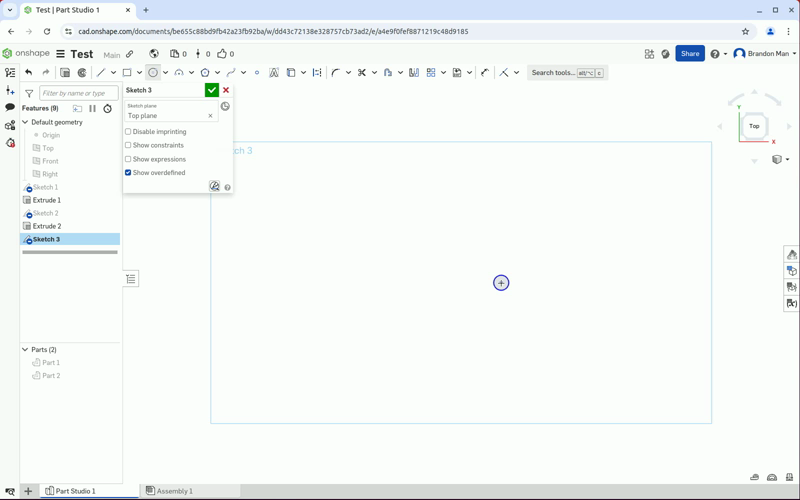
key_up(shift)
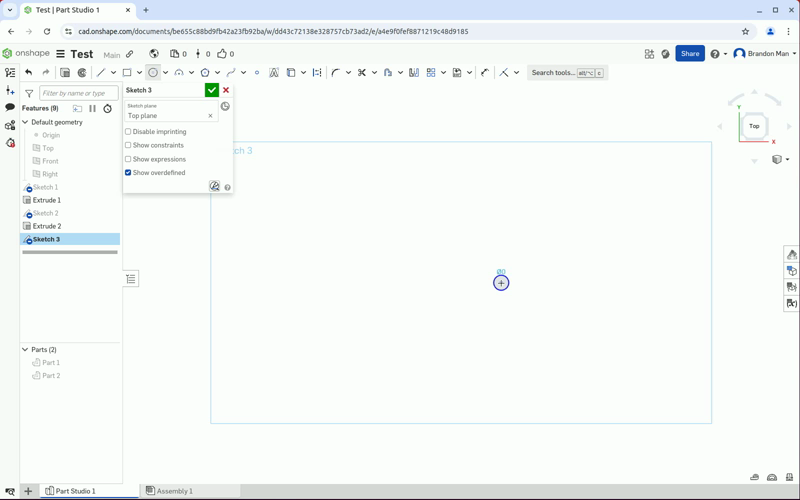
mouse_move(504, 282)
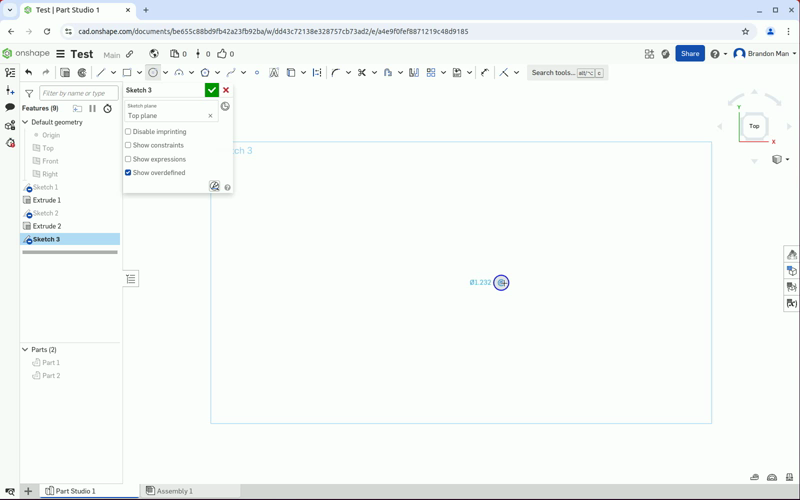
scroll(6)
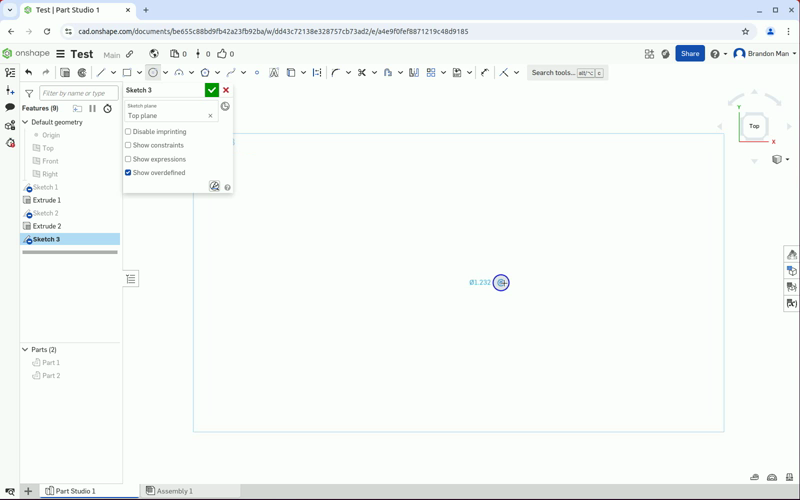
scroll(6)
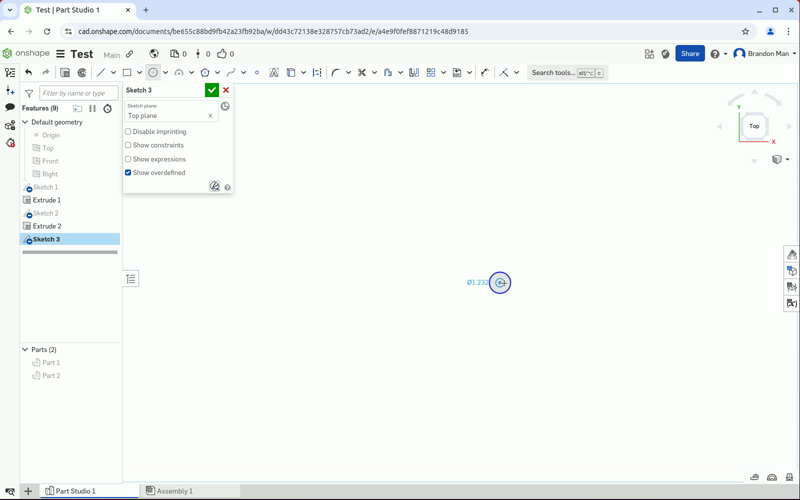
scroll(6)
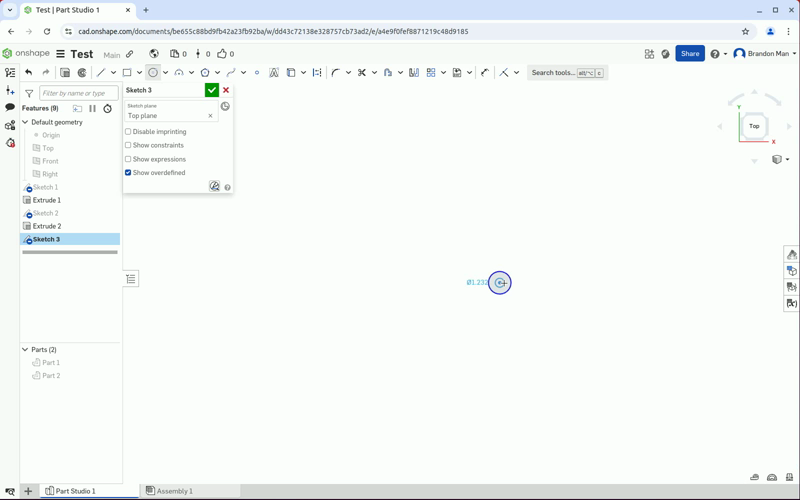
scroll(6)
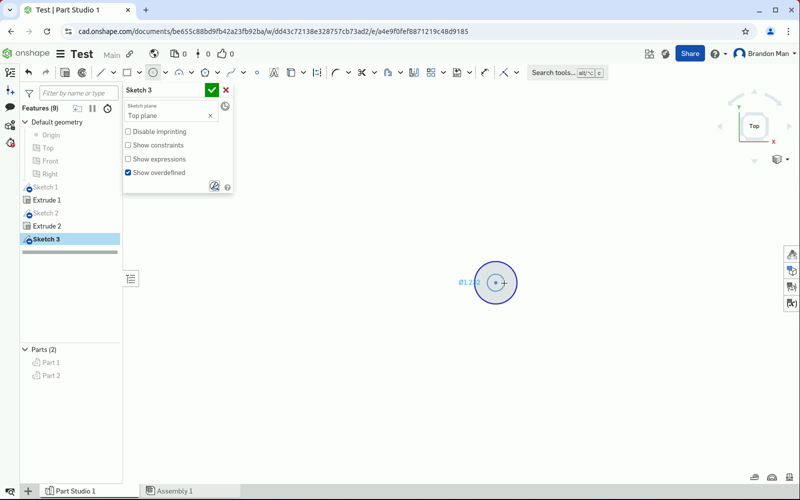
scroll(6)
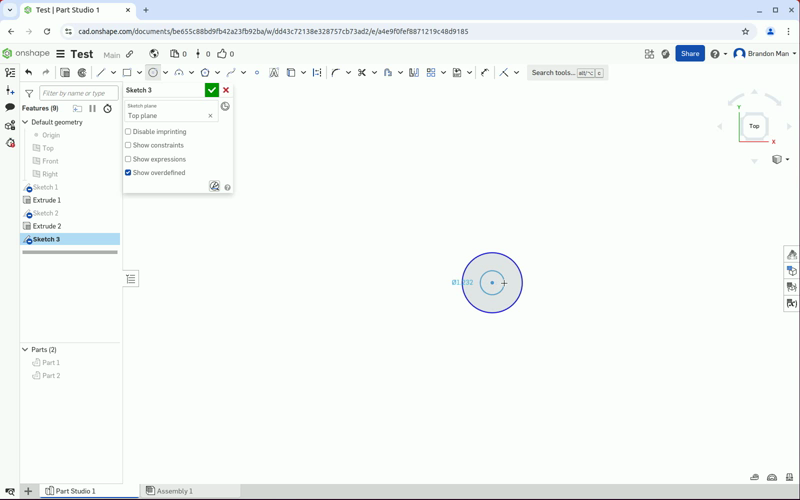
scroll(6)
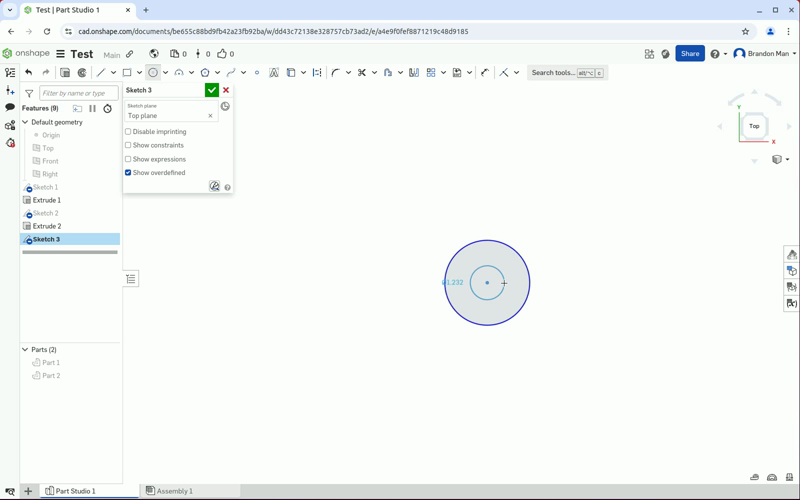
scroll(6)
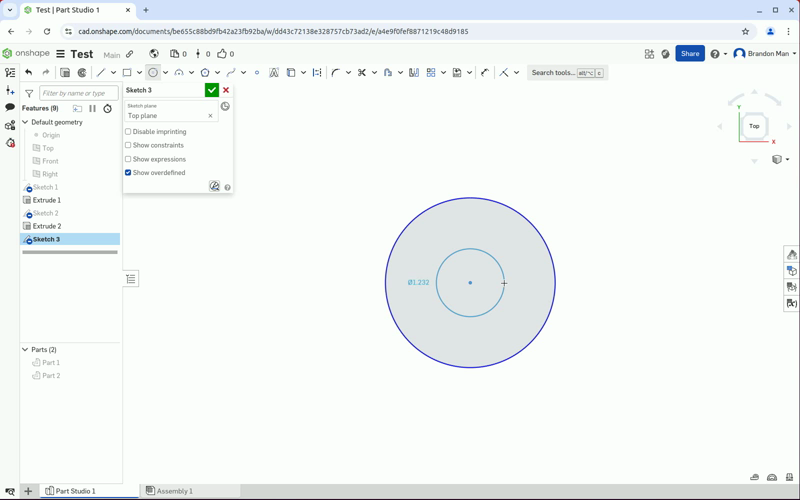
click(504, 282)
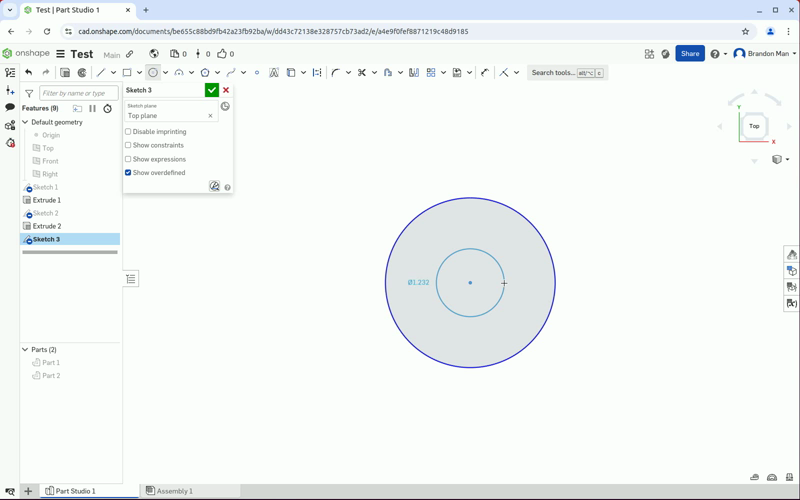
scroll(-6)
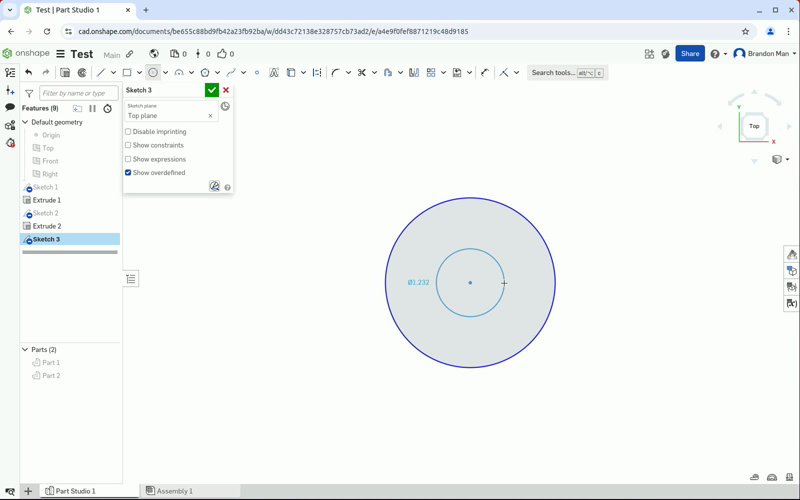
scroll(-6)
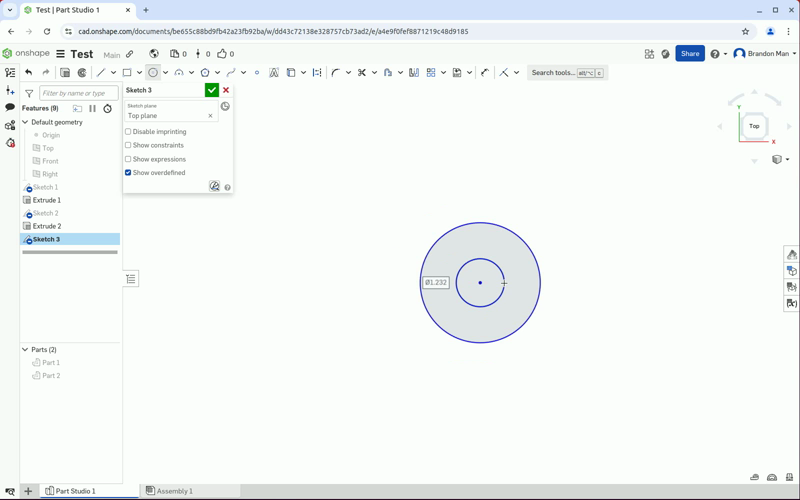
scroll(-6)
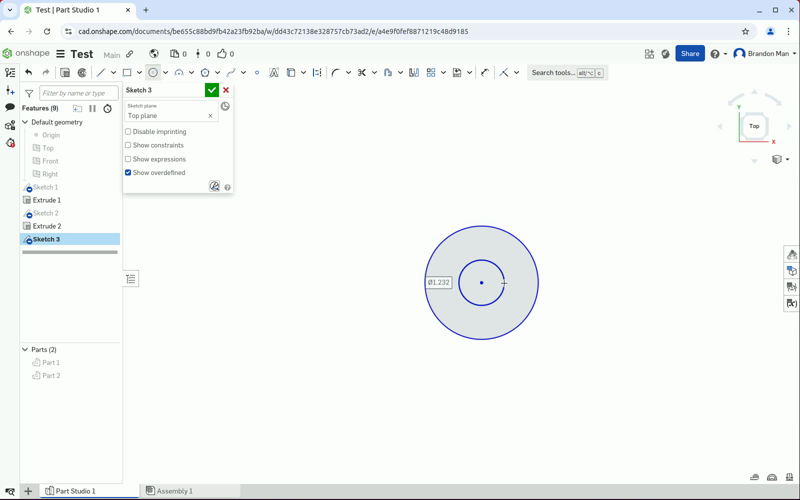
scroll(-6)
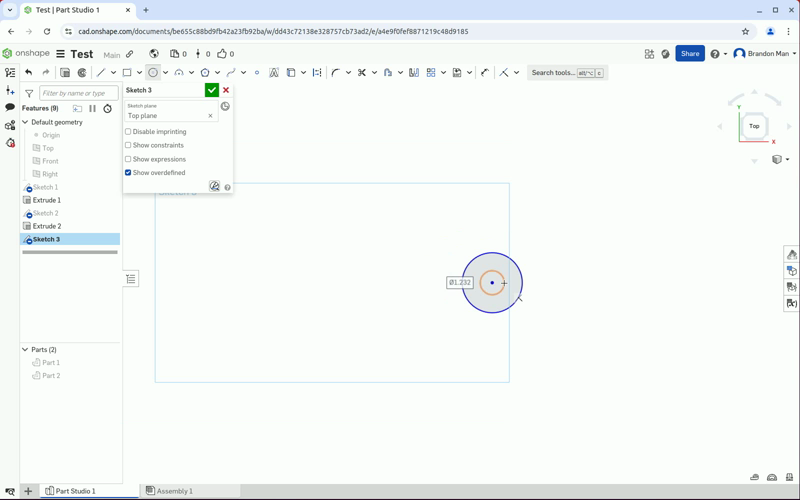
scroll(-6)
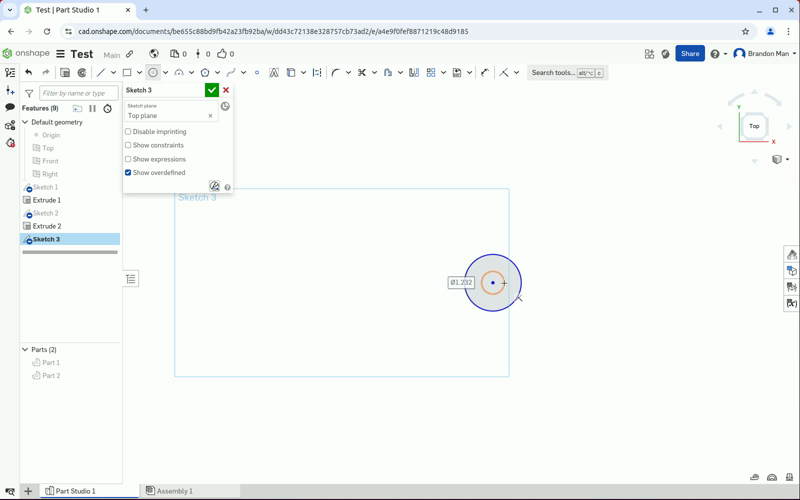
scroll(-6)
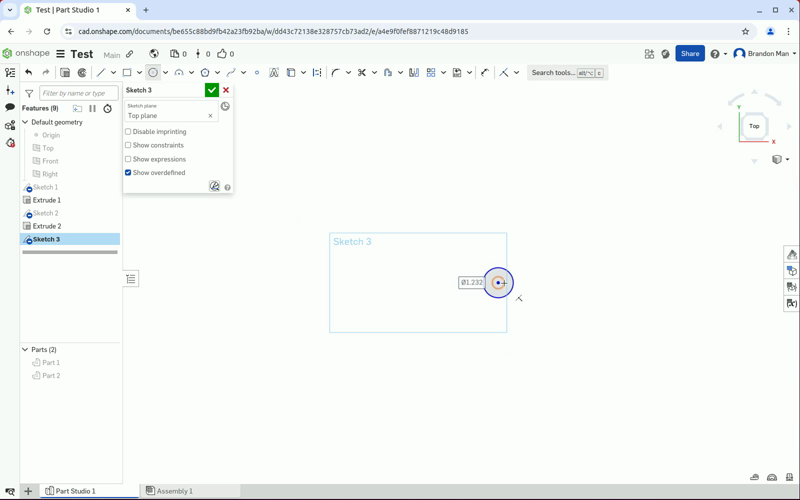
scroll(-6)
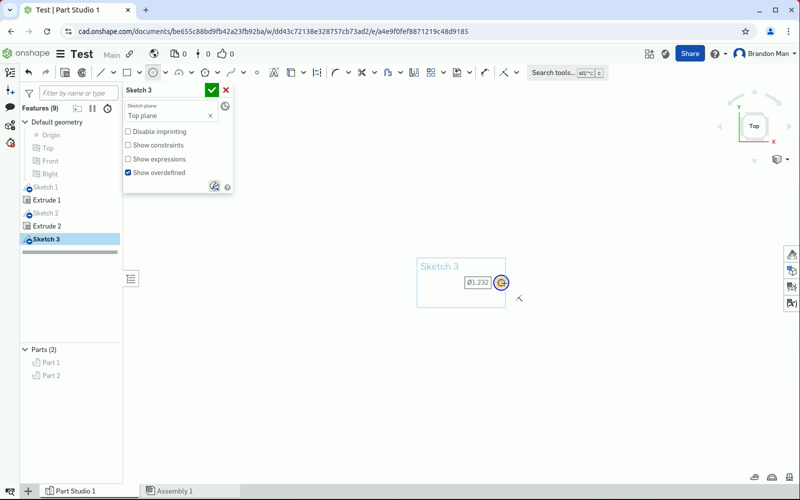
key(esc)
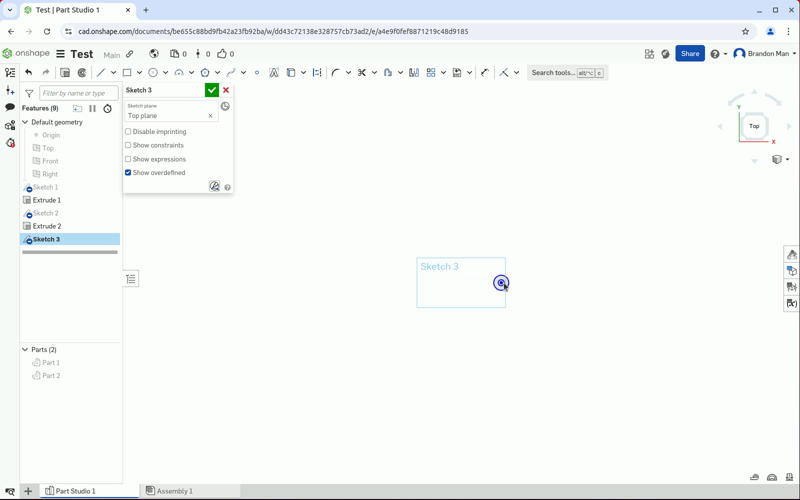
mouse_move(499, 289)
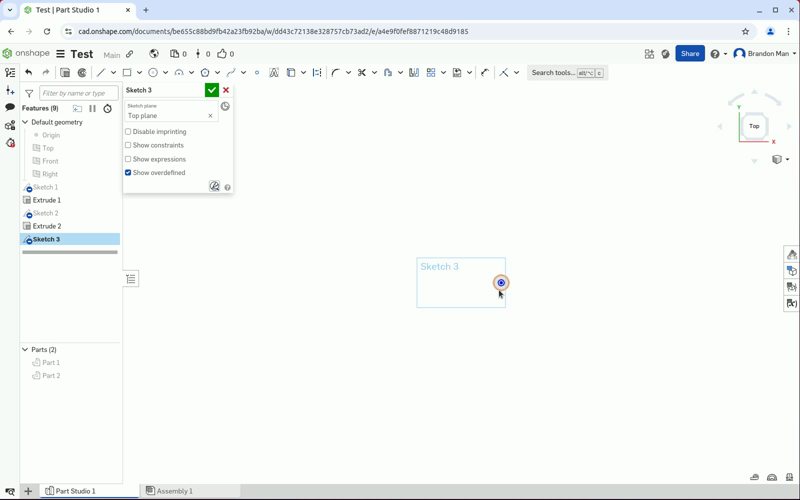
scroll(6)
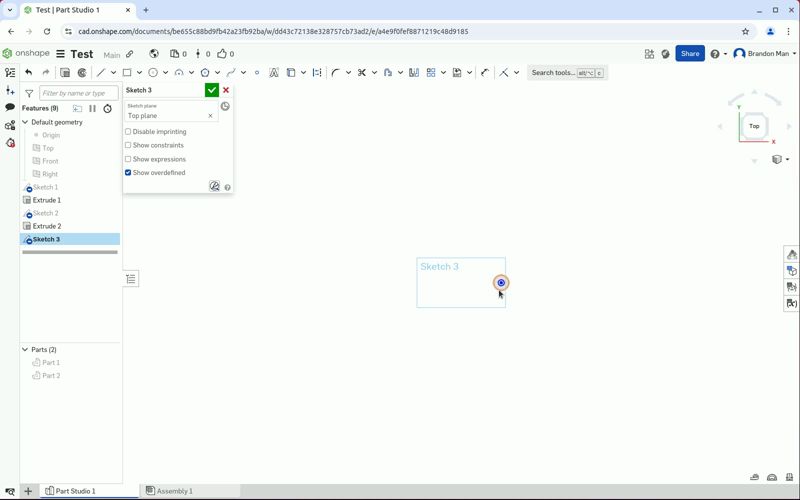
scroll(6)
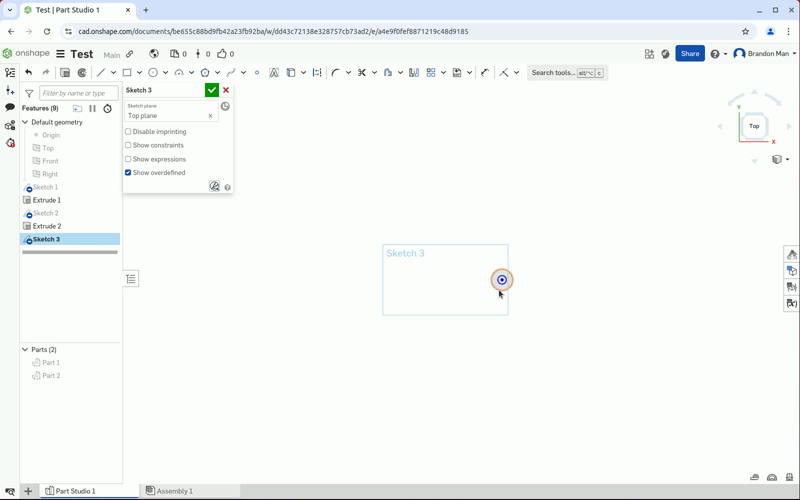
scroll(6)
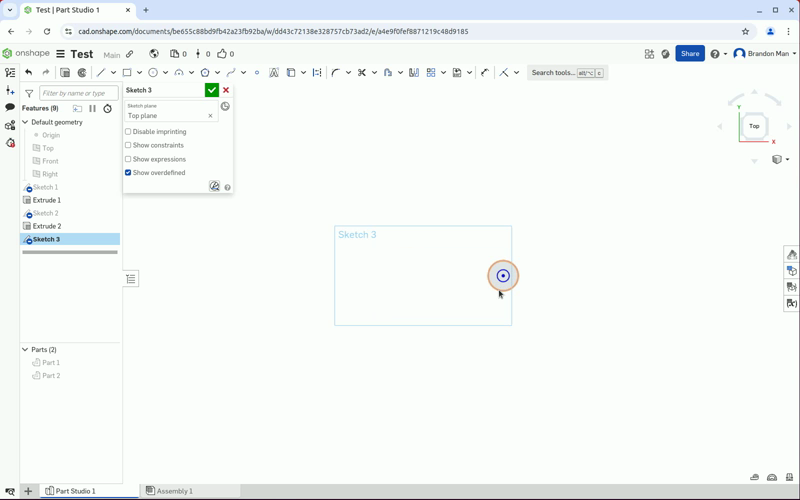
scroll(6)
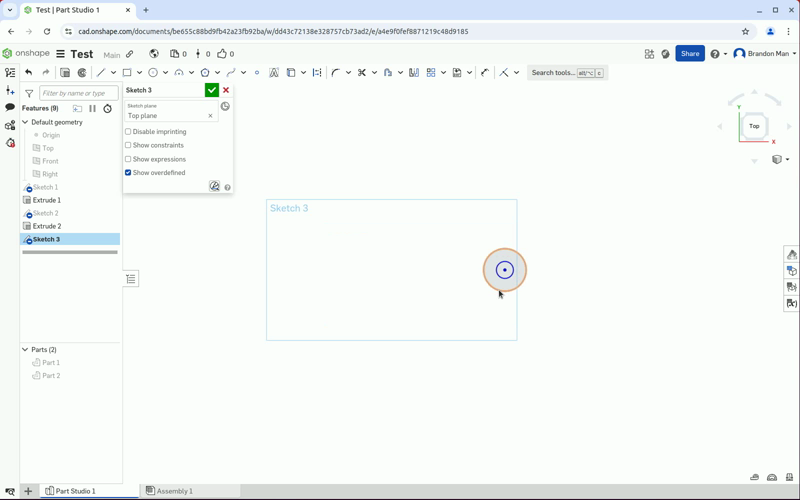
scroll(6)
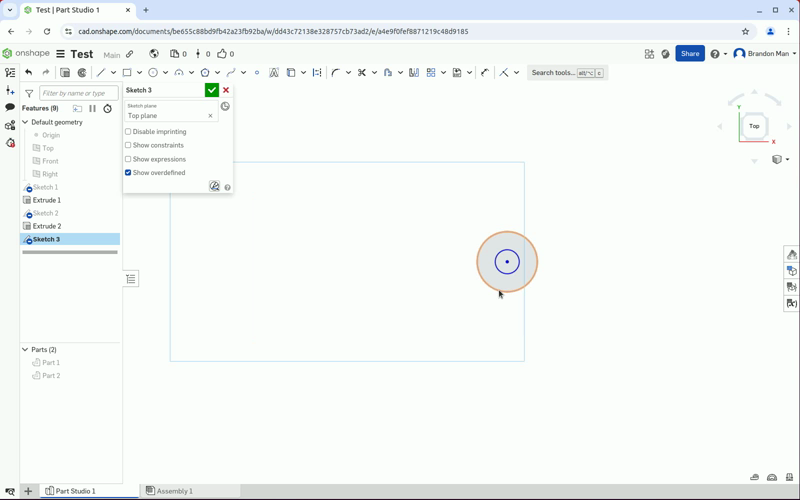
scroll(6)
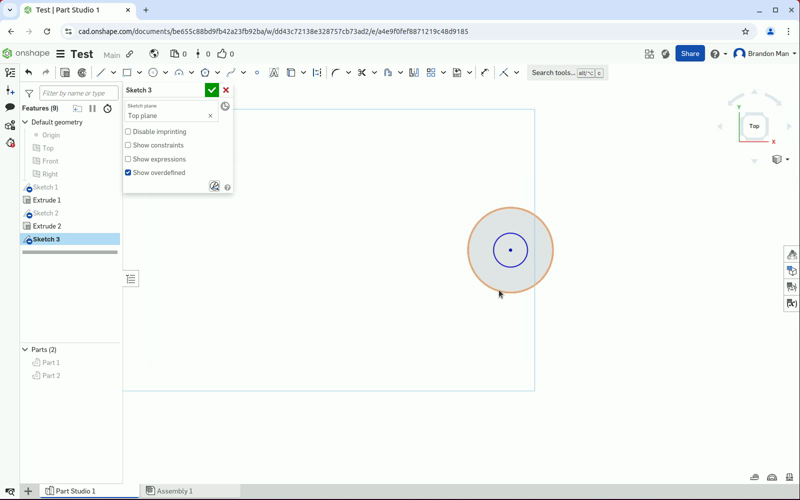
scroll(6)
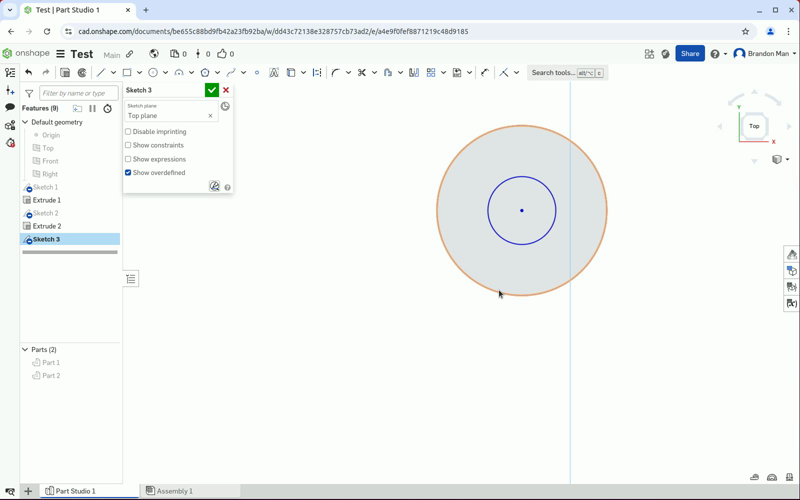
click(499, 289)
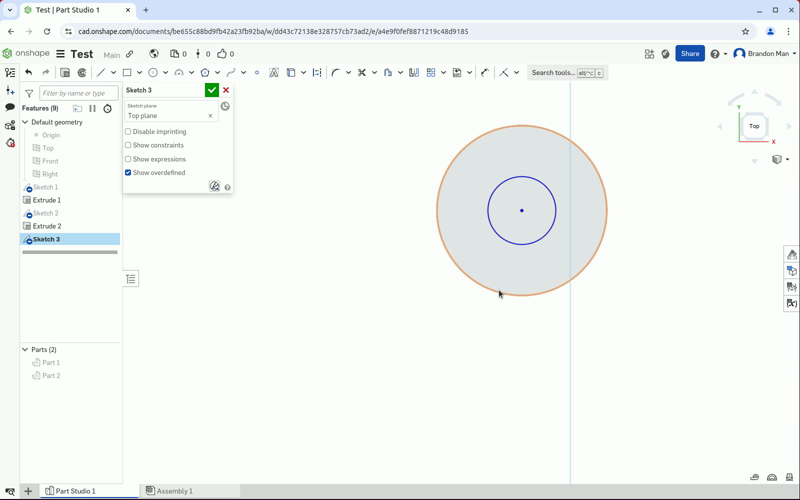
scroll(-6)
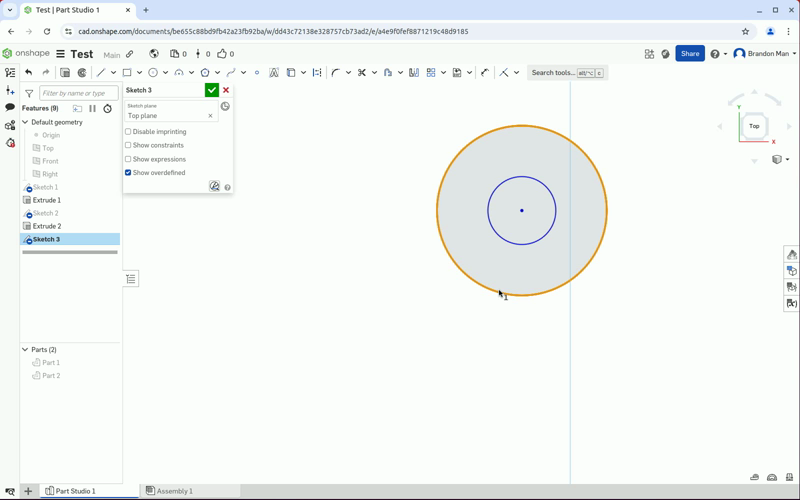
scroll(-6)
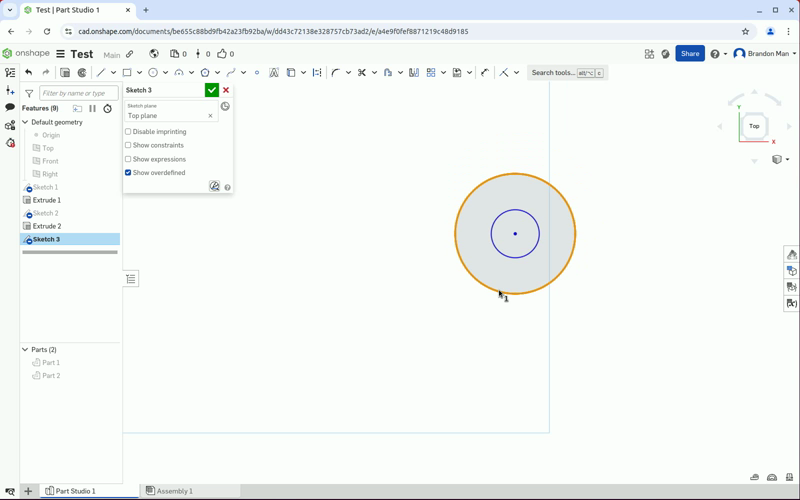
scroll(-6)
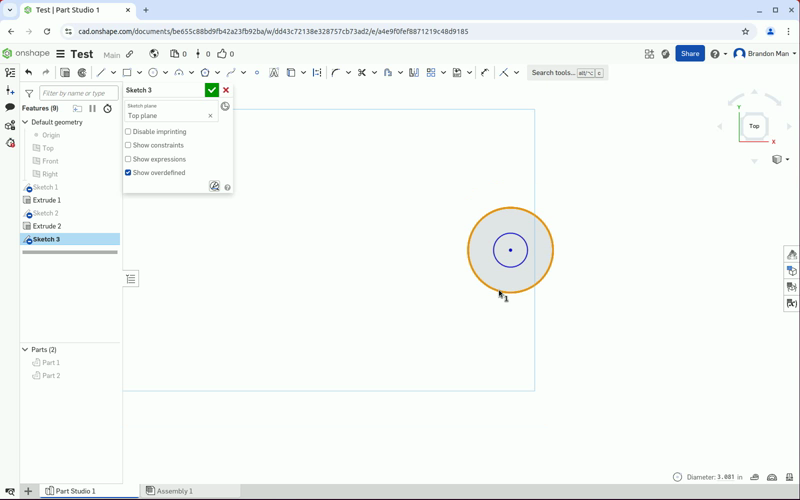
scroll(-6)
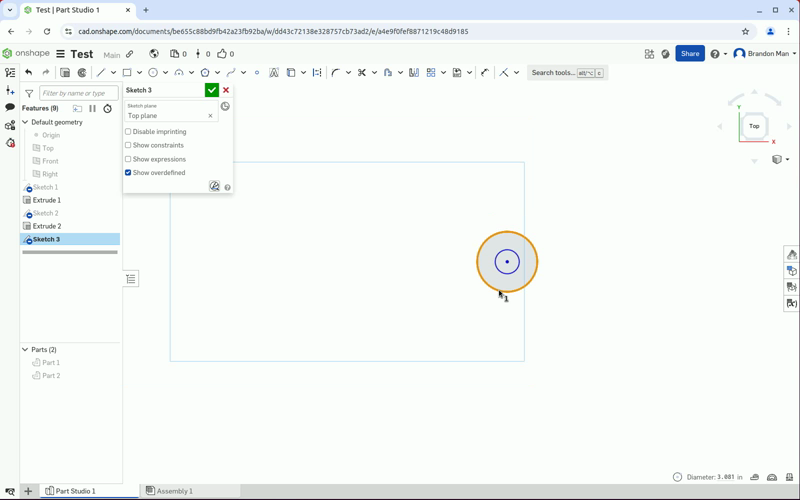
scroll(-6)
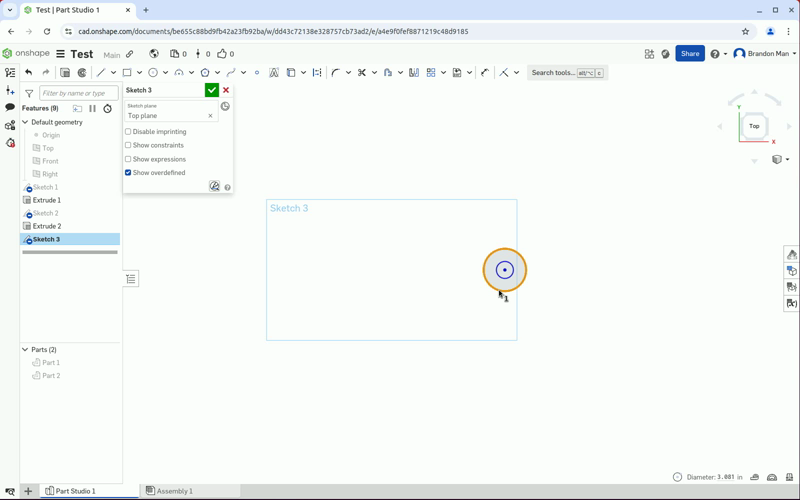
scroll(-6)
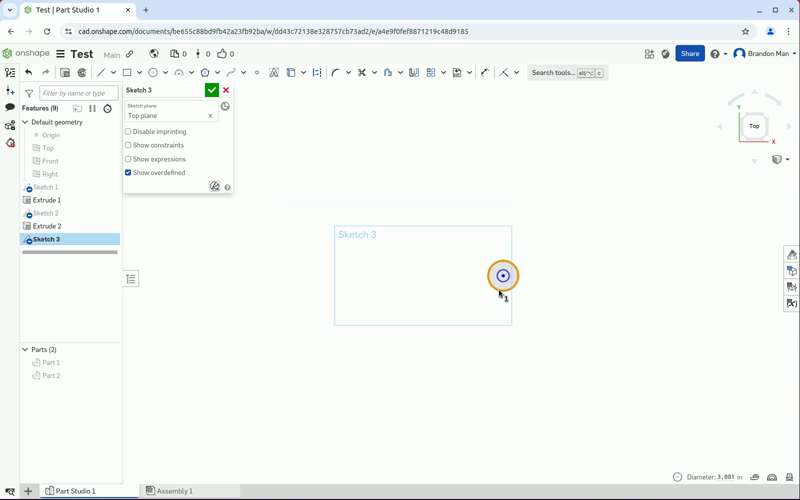
scroll(-6)
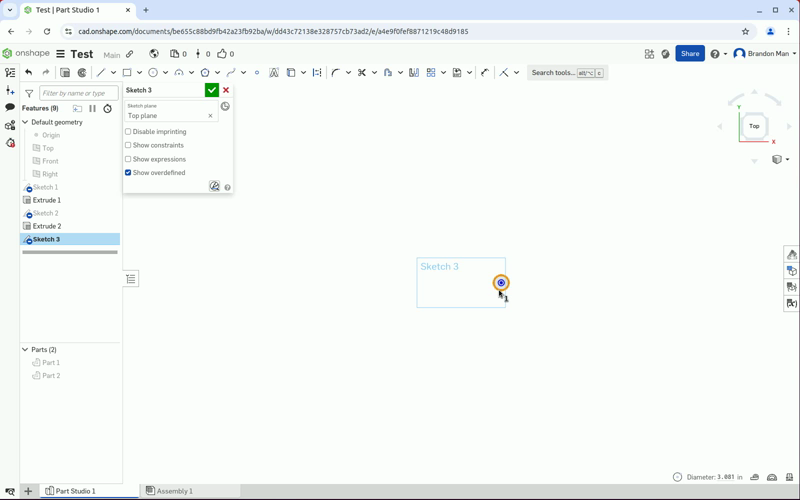
mouse_move(73, 352)
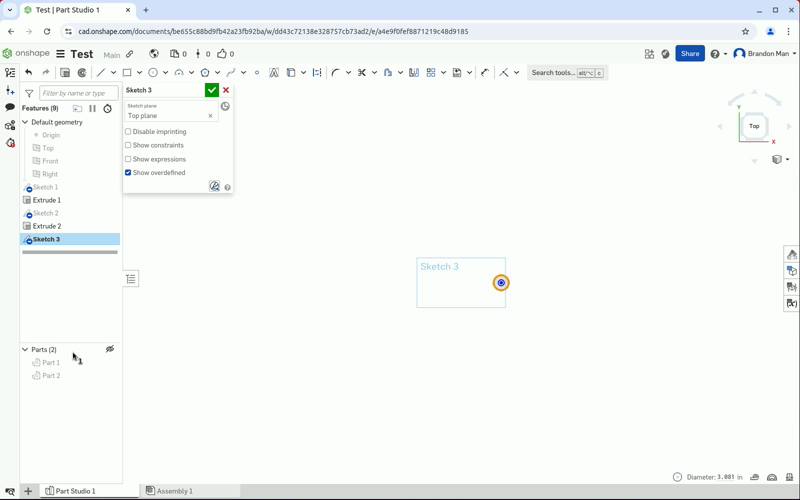
key(shift+y)
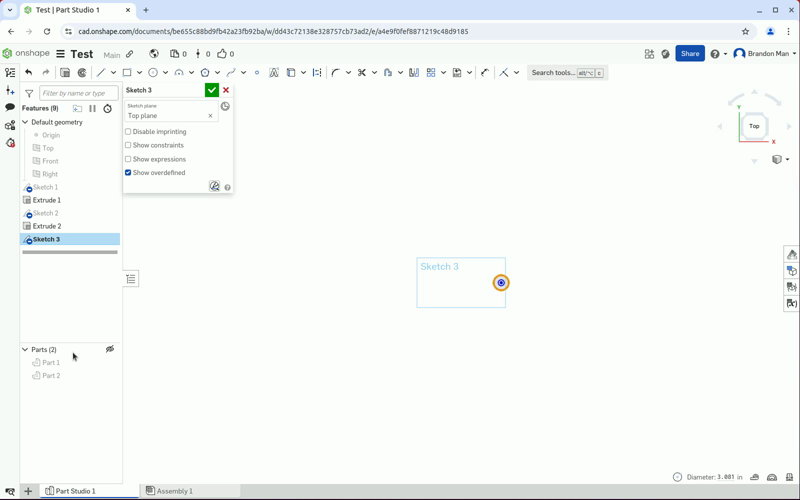
key(shift+e)
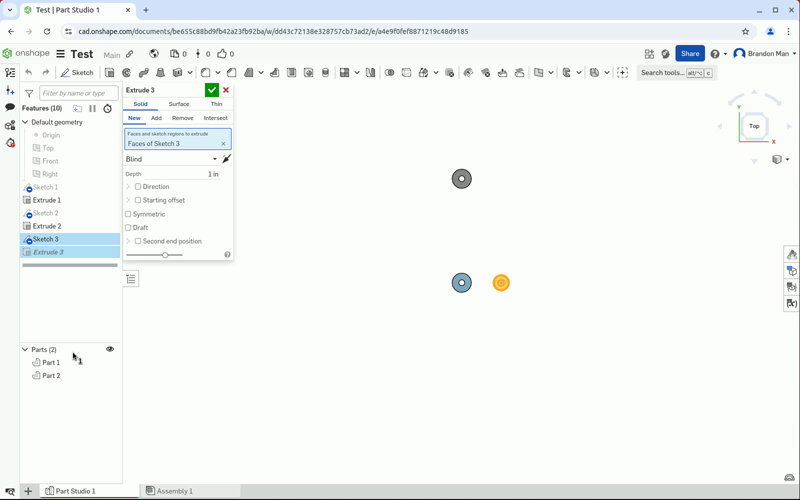
mouse_move(143, 106)
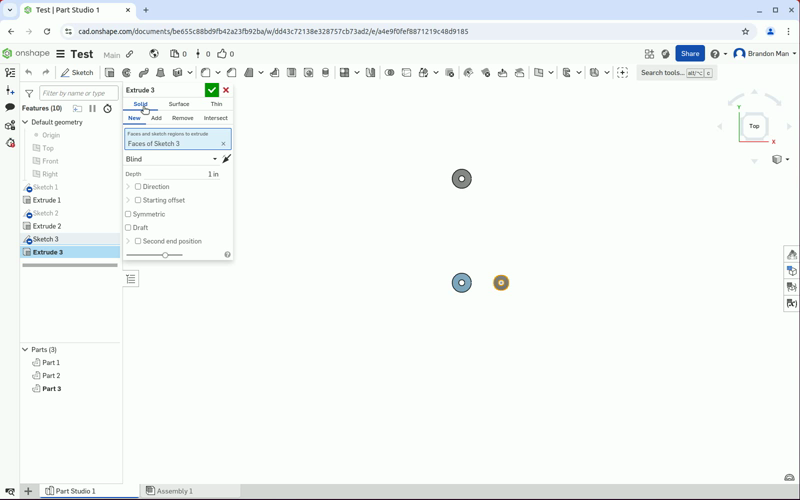
click(143, 106)
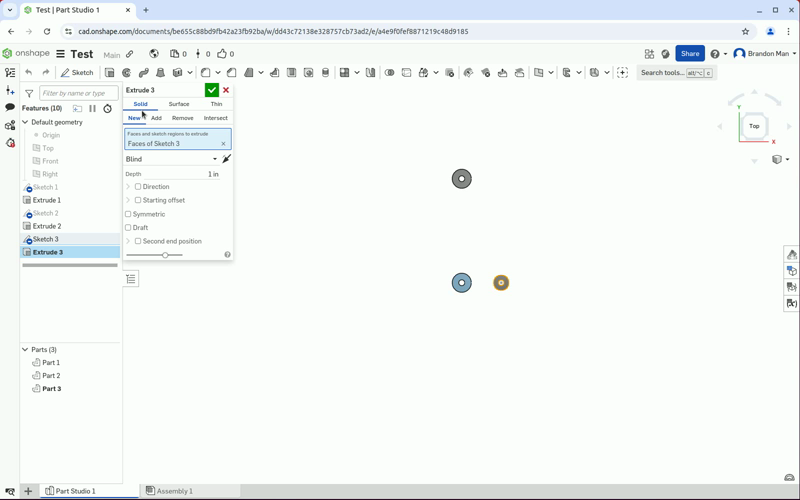
mouse_move(137, 120)
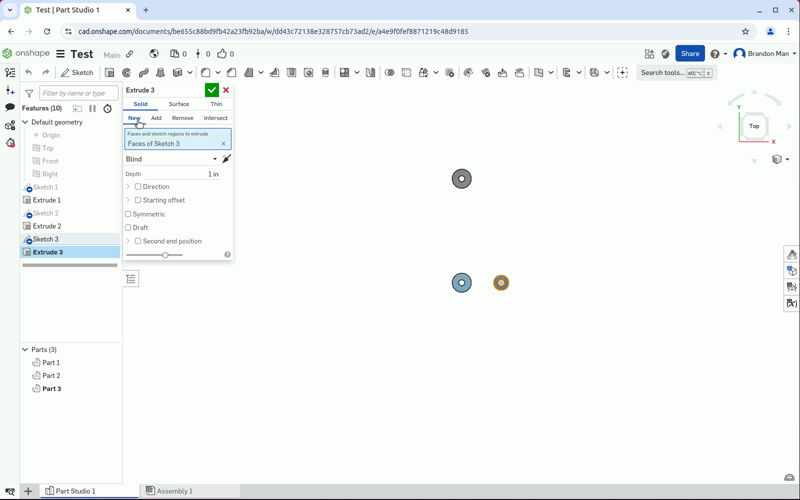
click(137, 120)
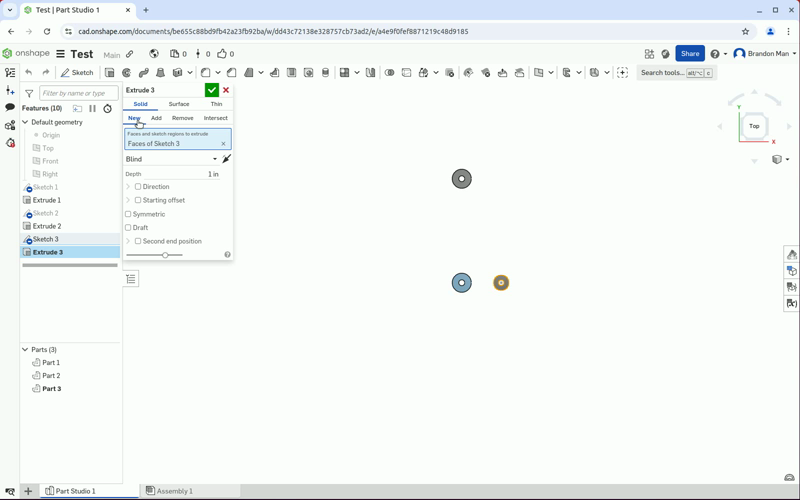
key(tab, 4)
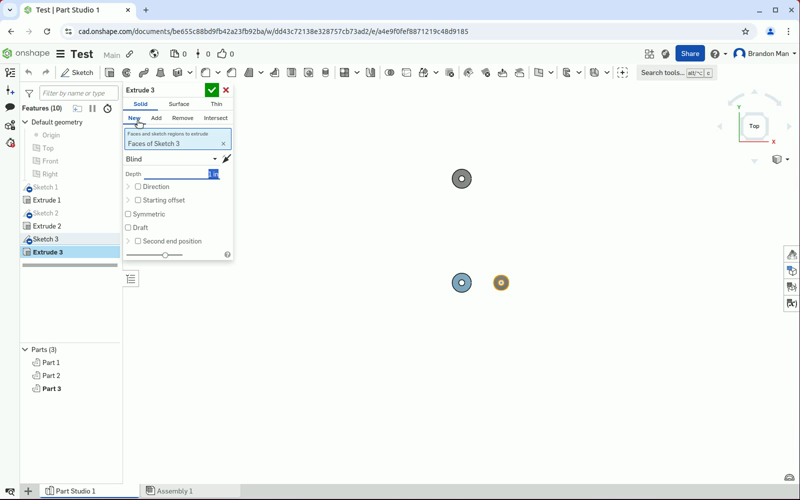
text(0.481)
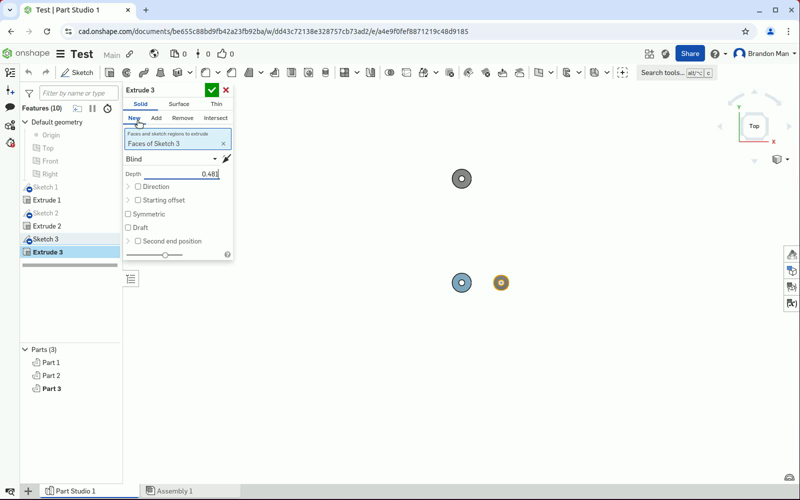
key(enter)
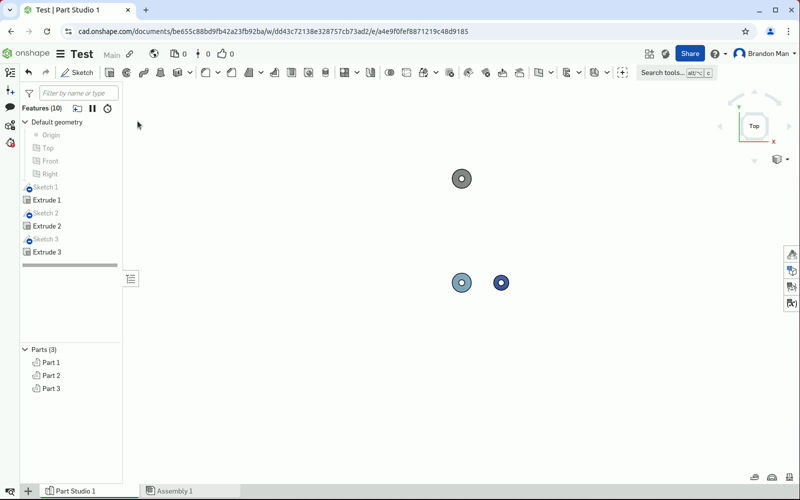
key(shift+h)
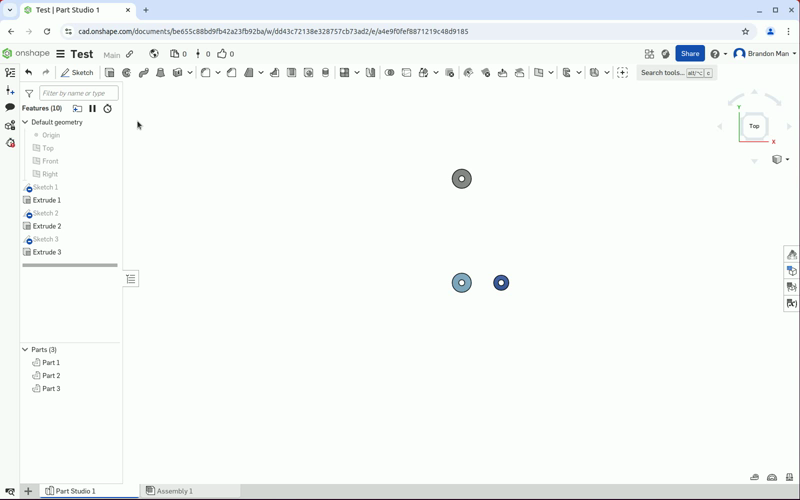
key(shift+h)
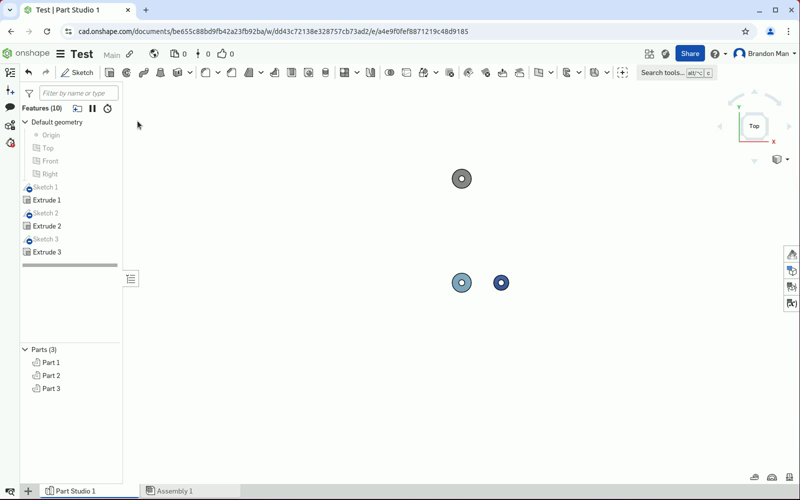
mouse_move(73, 189)
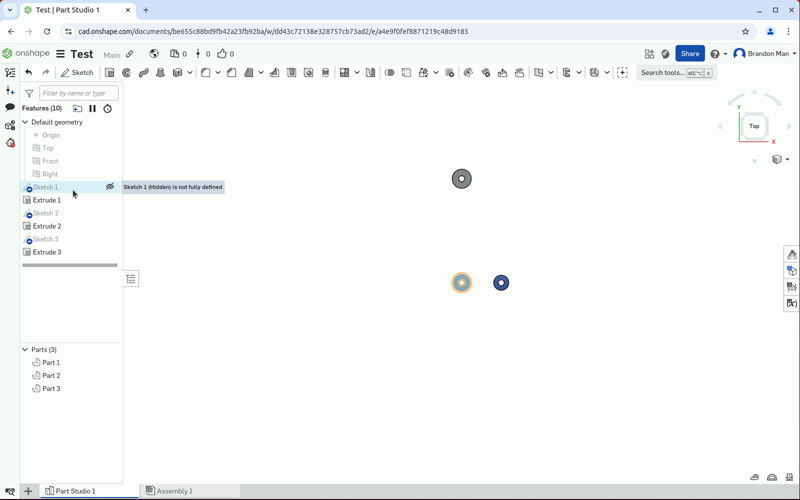
click(73, 189)
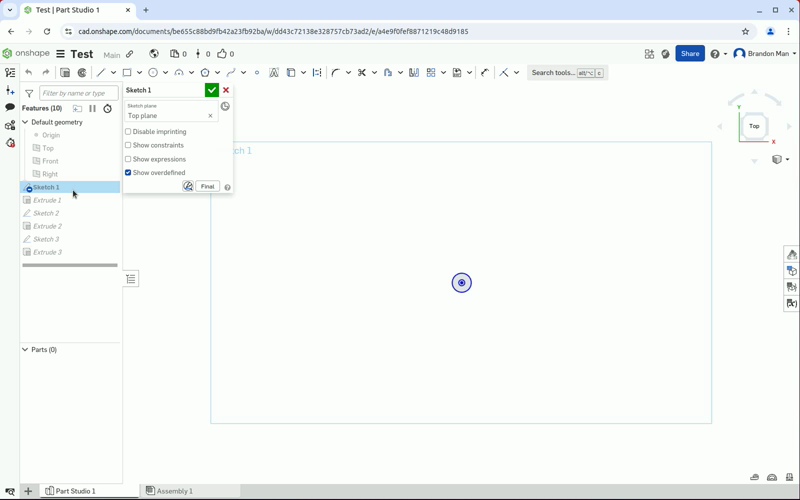
mouse_move(229, 92)
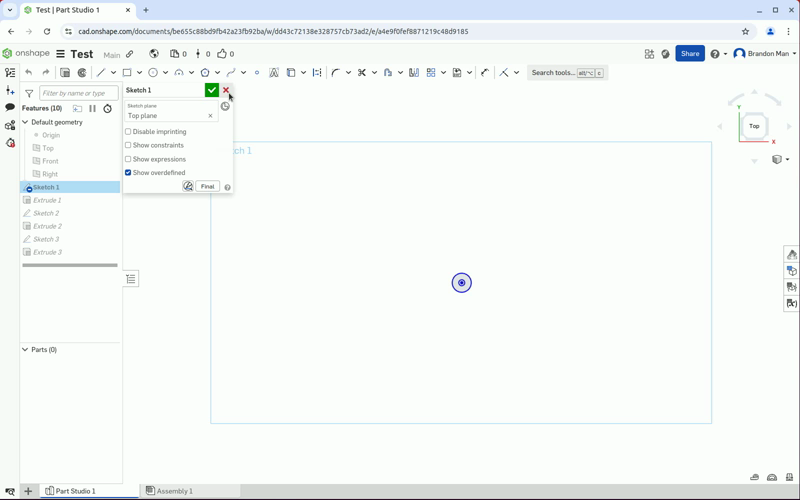
click(229, 92)
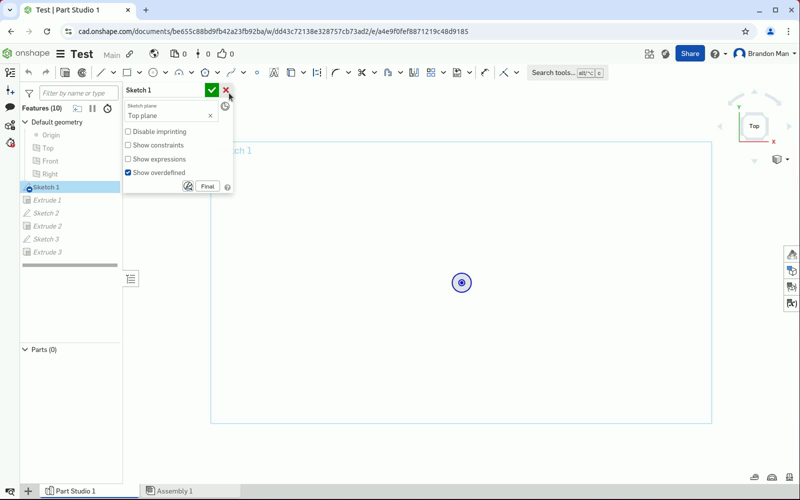
key(shift+s)
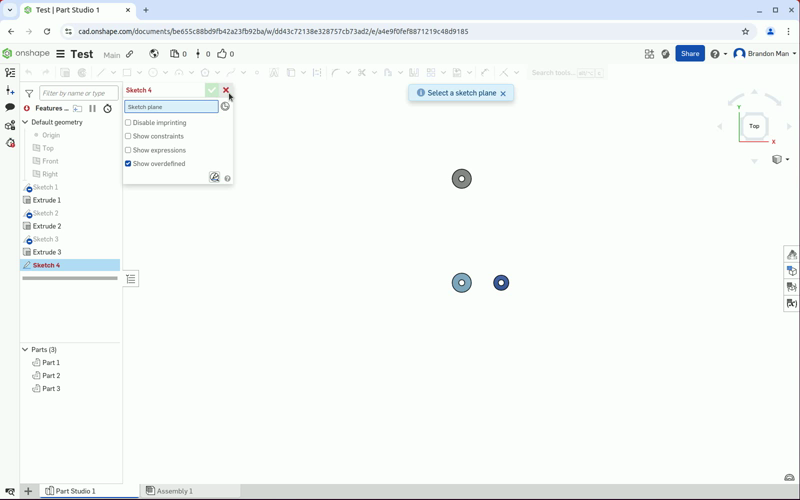
mouse_move(73, 150)
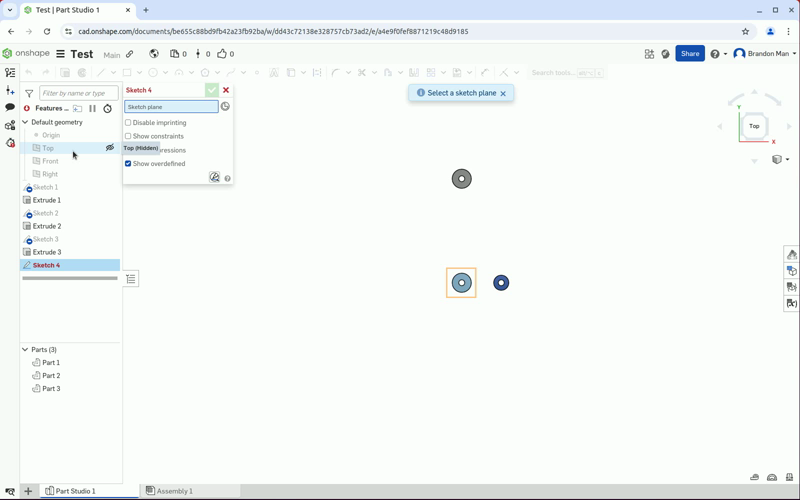
click(73, 150)
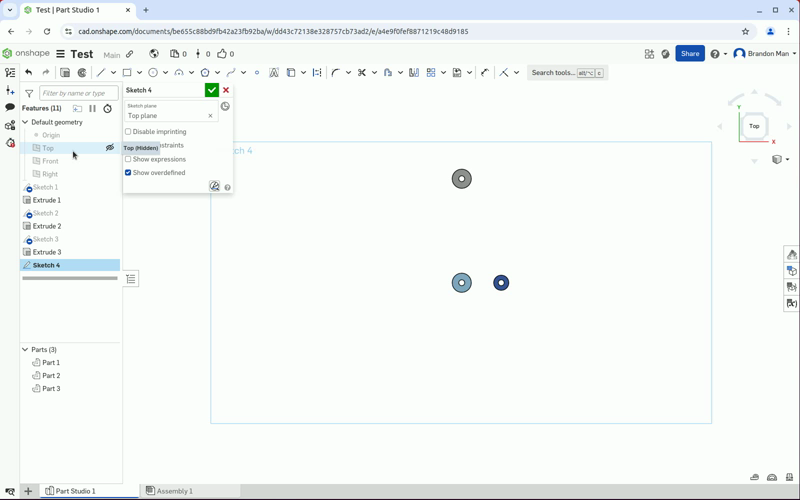
mouse_move(73, 352)
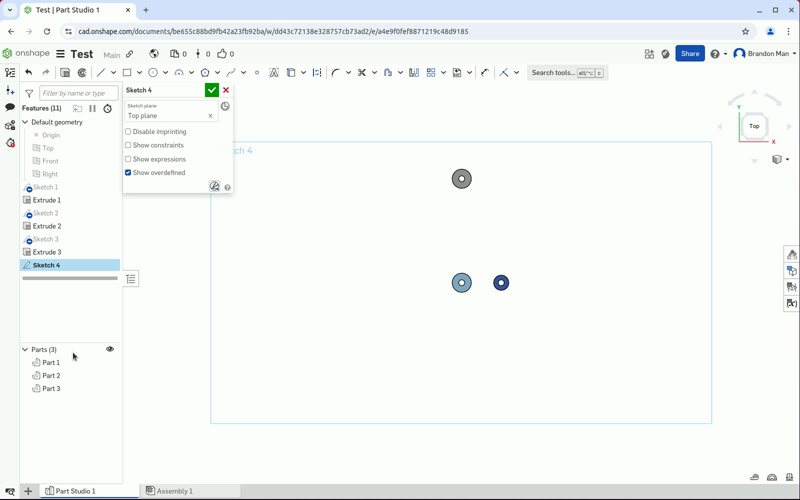
key(y)
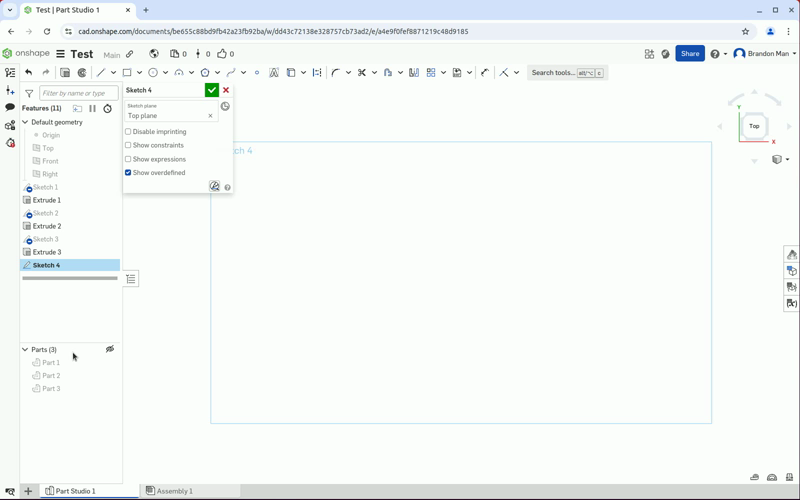
key(l)
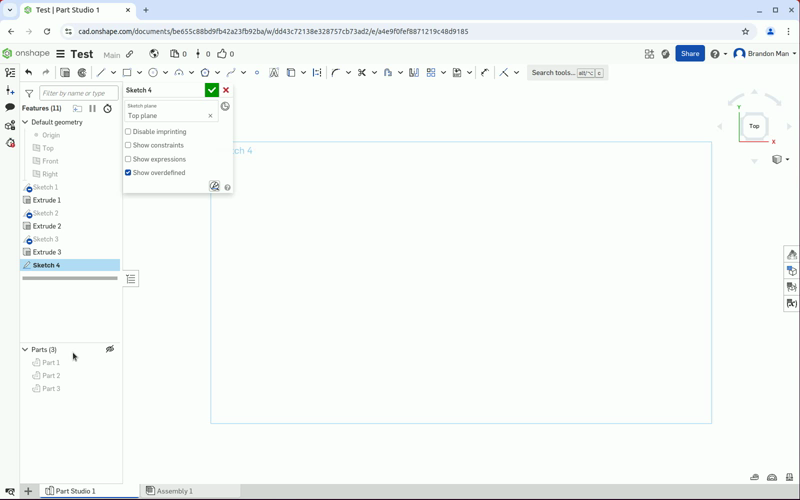
key_down(shift)
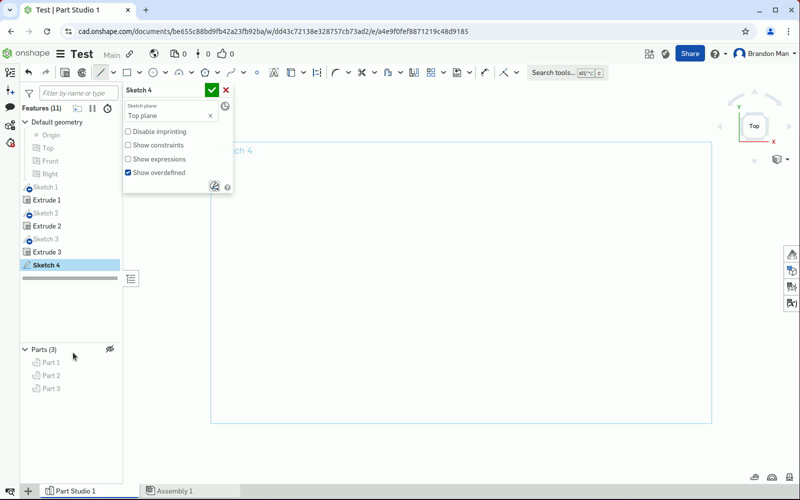
mouse_move(446, 226)
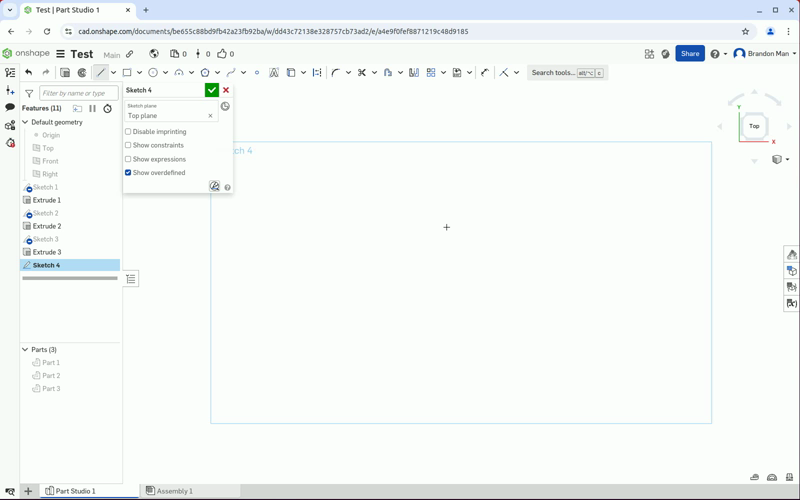
click(446, 226)
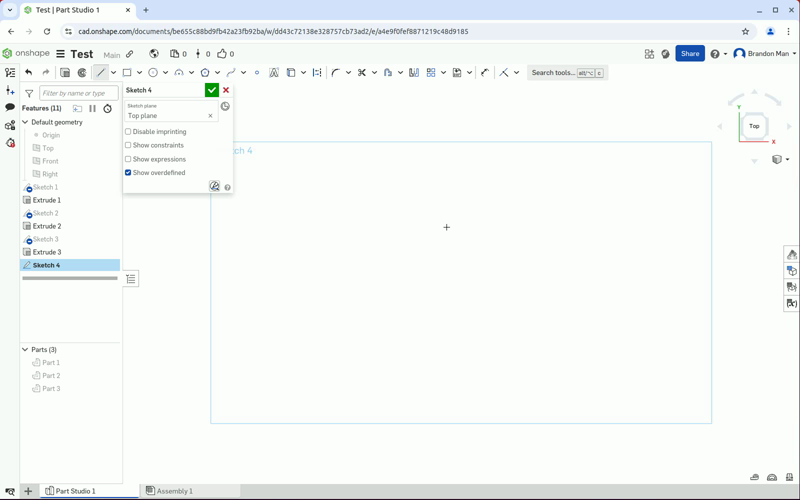
key_up(shift)
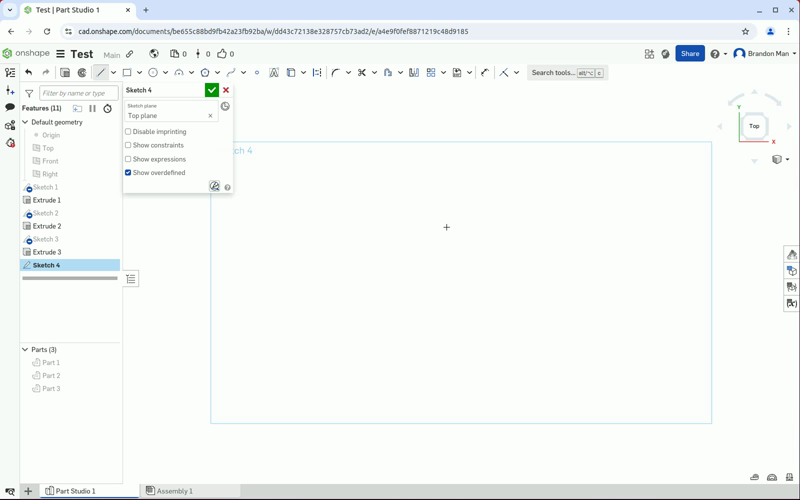
key_down(shift)
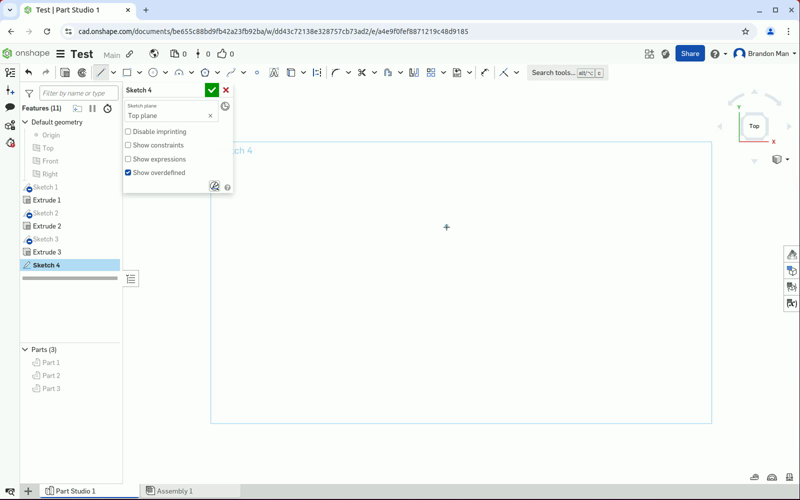
mouse_move(476, 226)
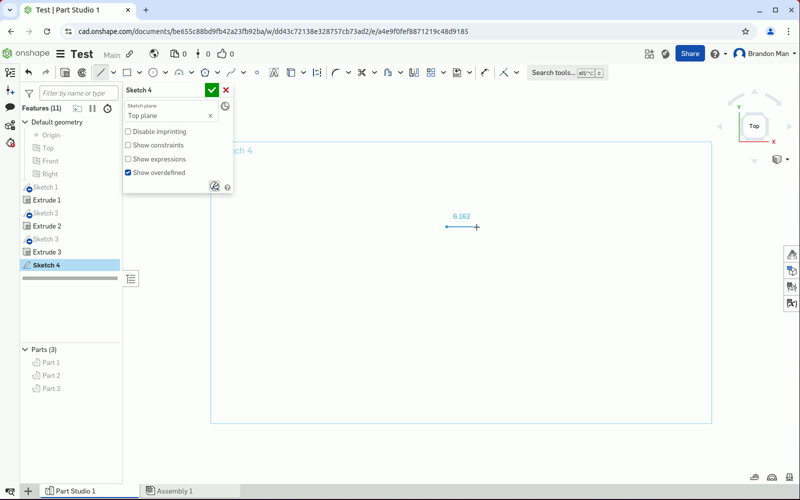
mouse_move(452, 284)
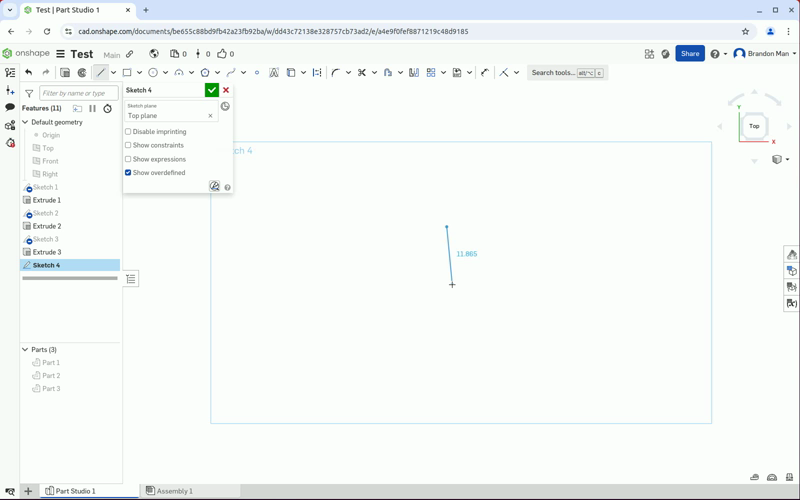
click(452, 284)
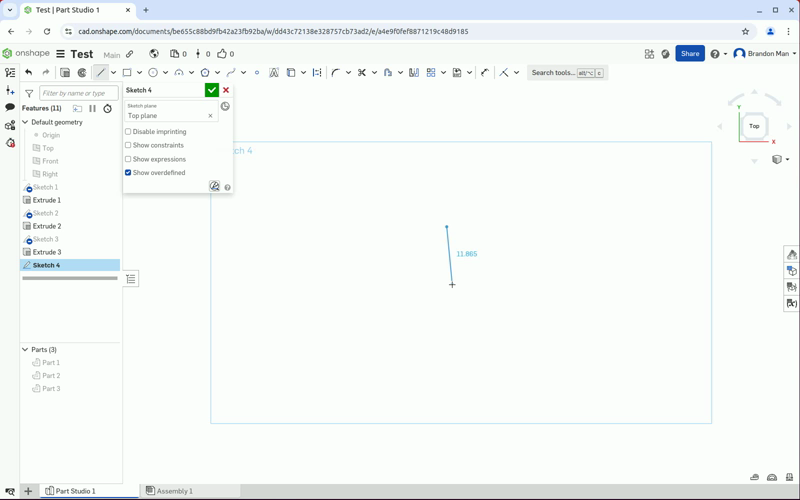
key_up(shift)
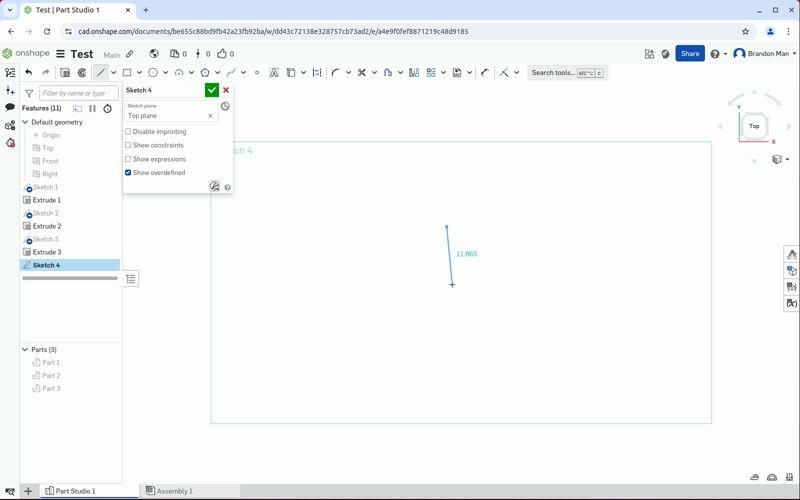
key(esc)
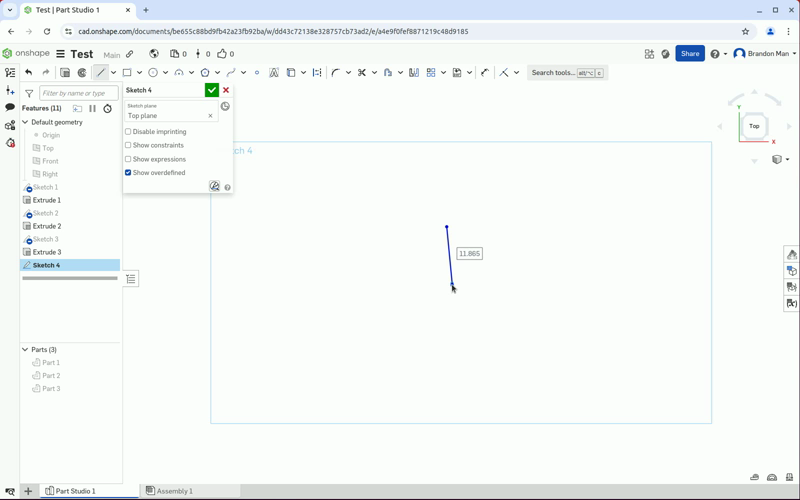
key(a)
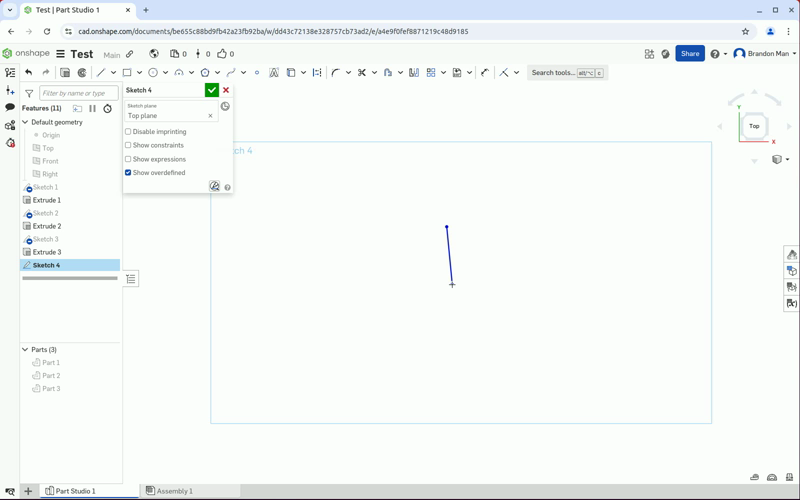
mouse_move(452, 284)
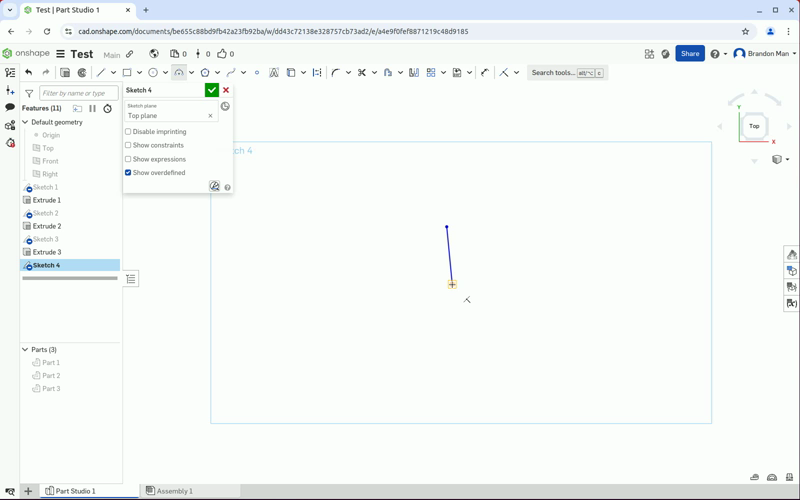
click(452, 284)
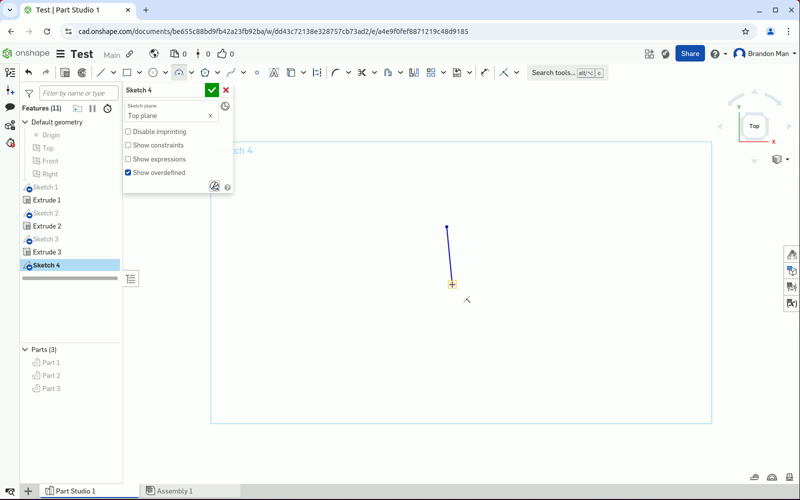
key_down(shift)
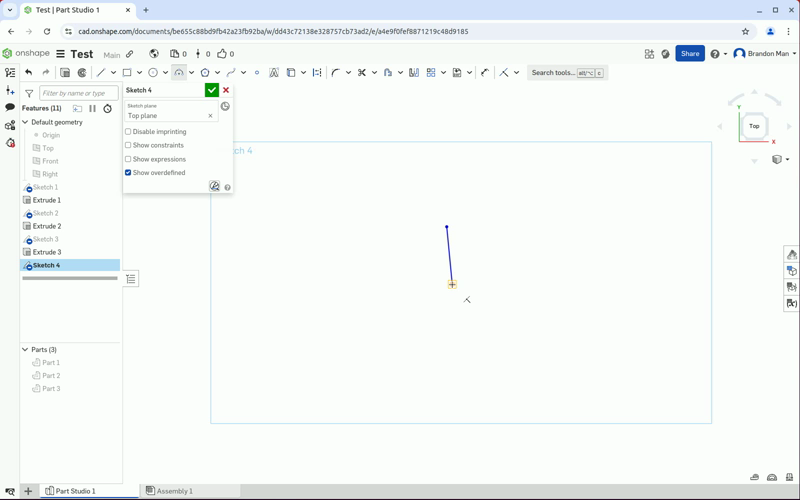
mouse_move(461, 291)
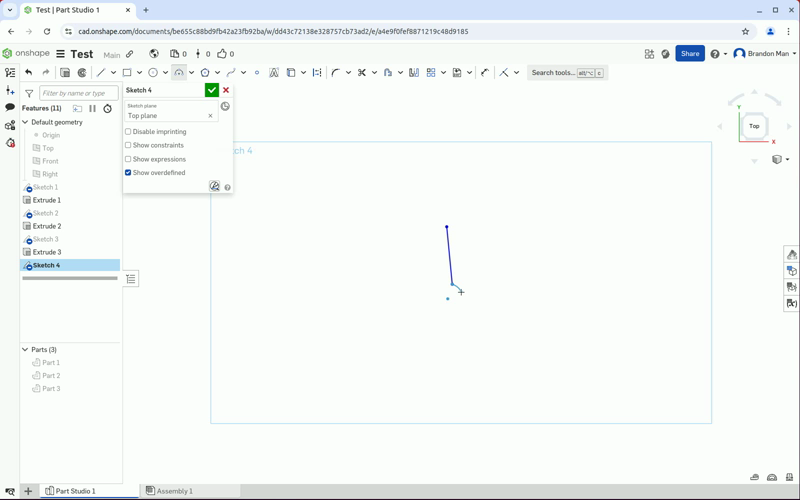
click(461, 291)
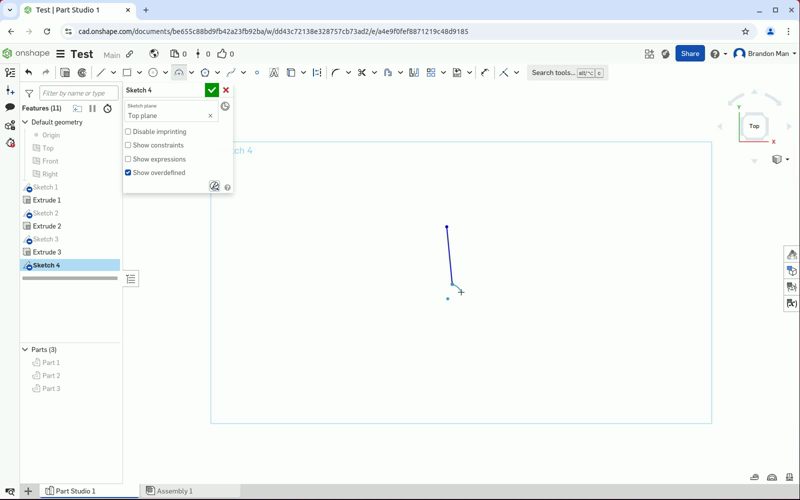
mouse_move(466, 276)
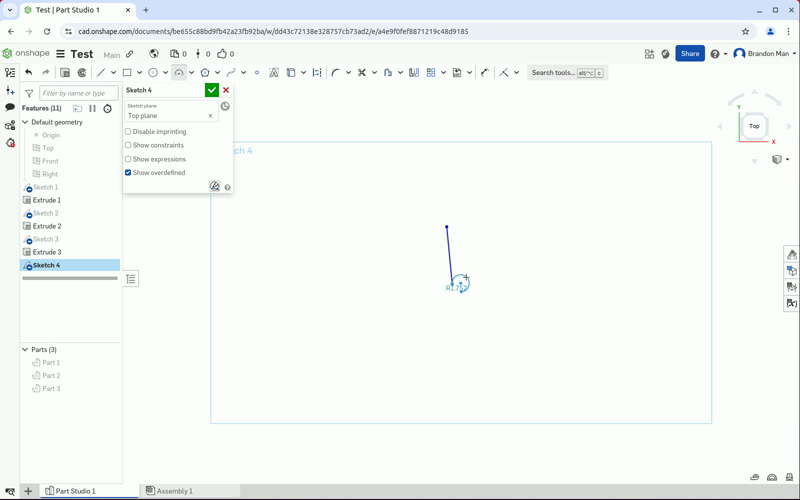
click(466, 276)
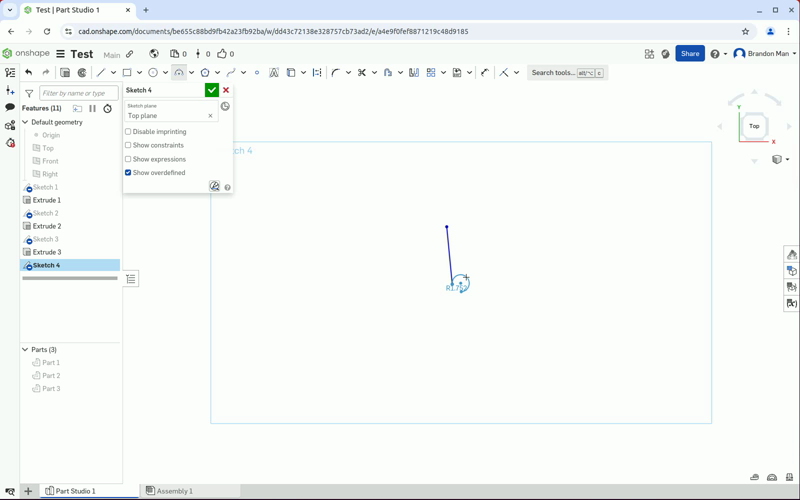
key_up(shift)
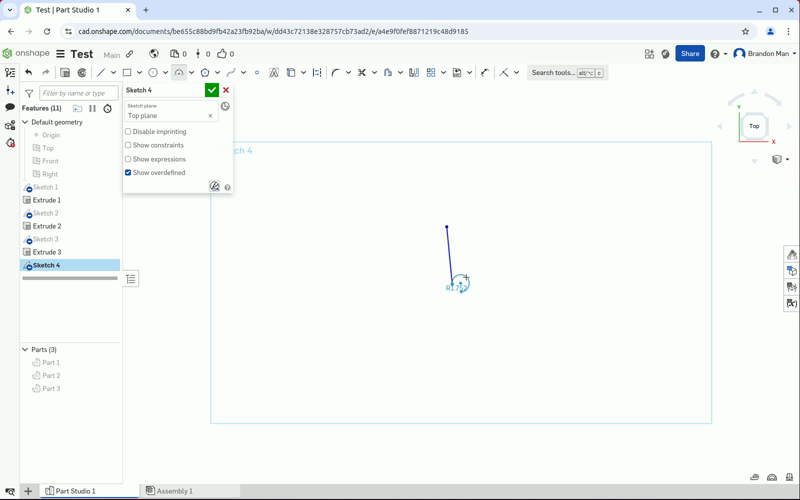
key(esc)
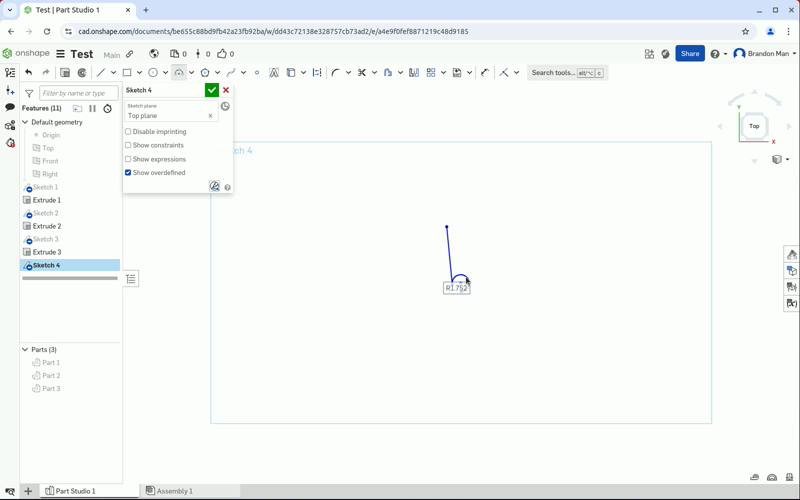
key(l)
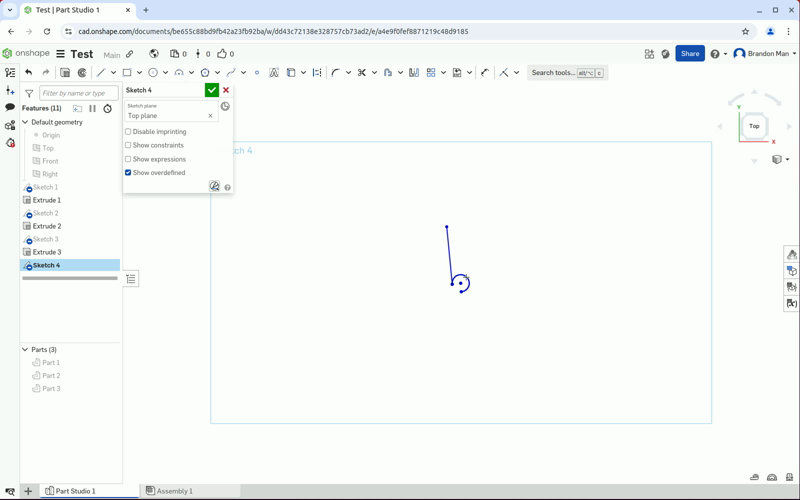
mouse_move(461, 291)
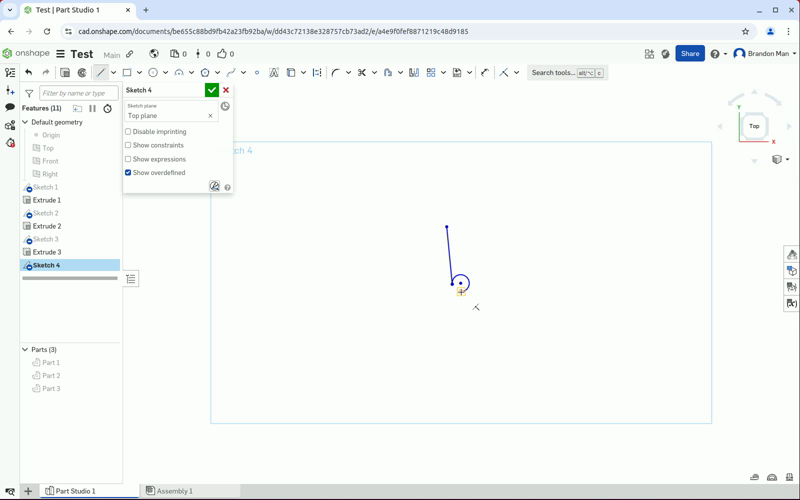
click(461, 291)
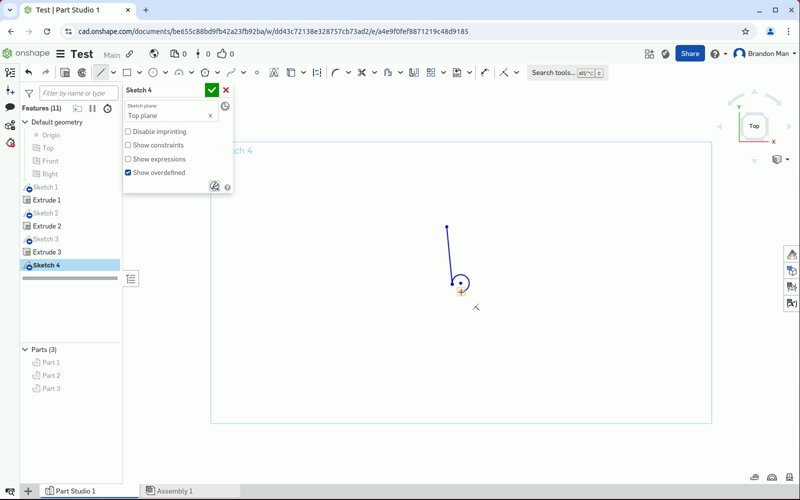
key_down(shift)
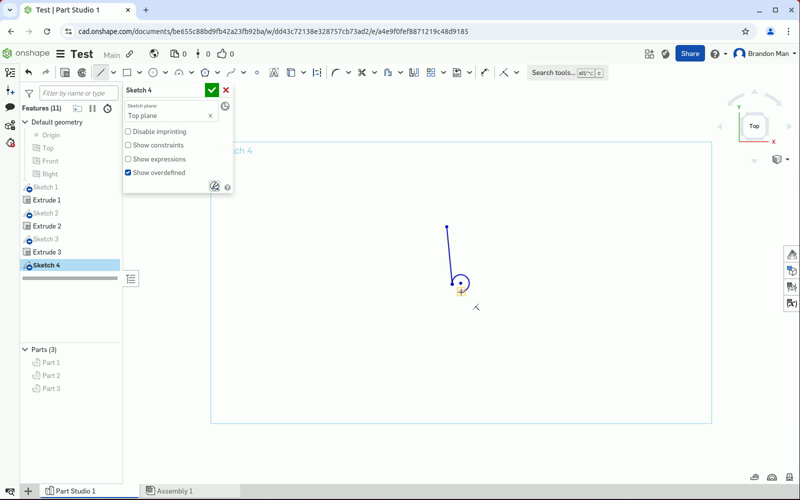
mouse_move(491, 291)
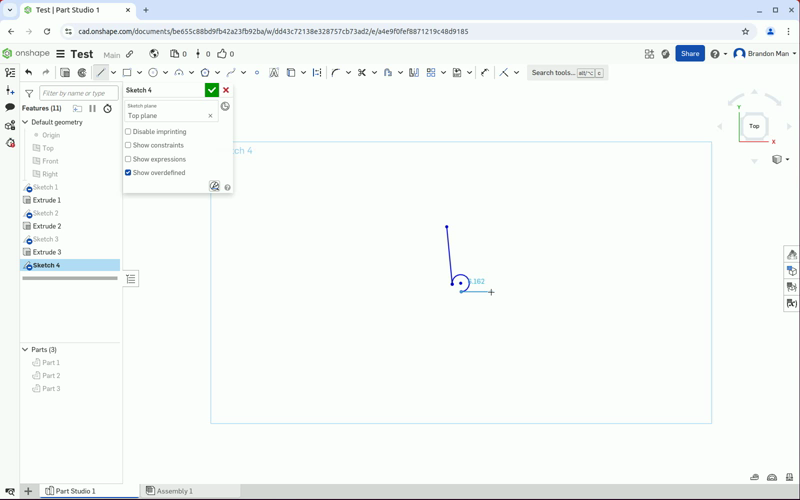
mouse_move(502, 290)
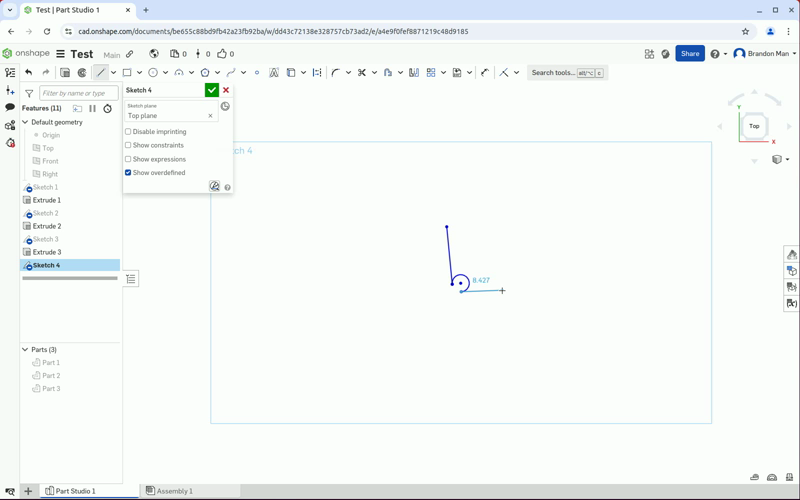
click(502, 290)
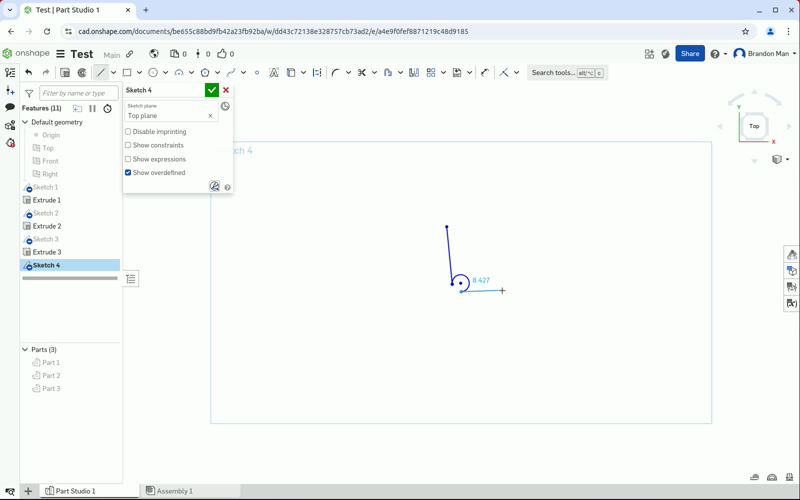
key_up(shift)
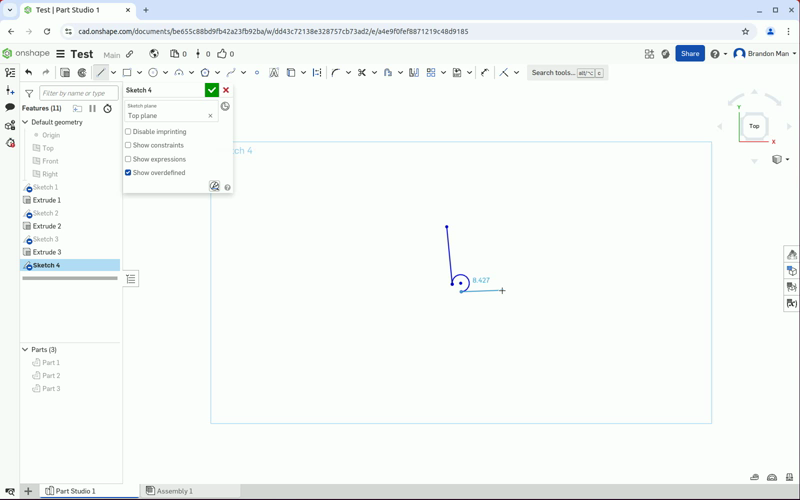
key(esc)
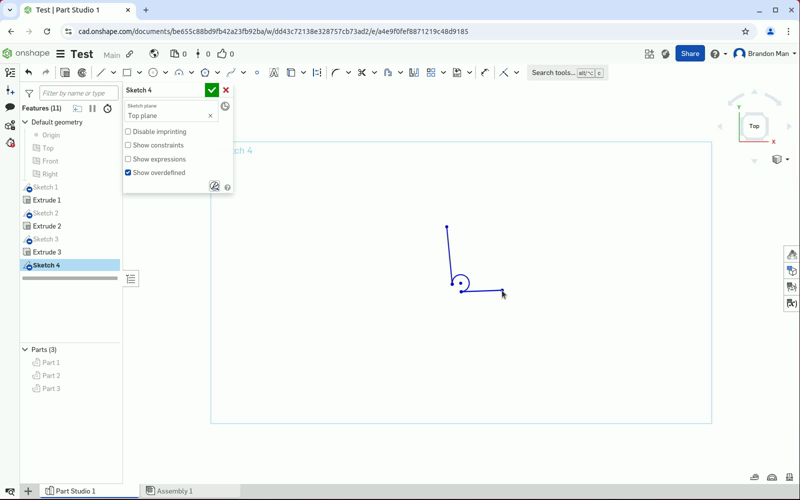
key(a)
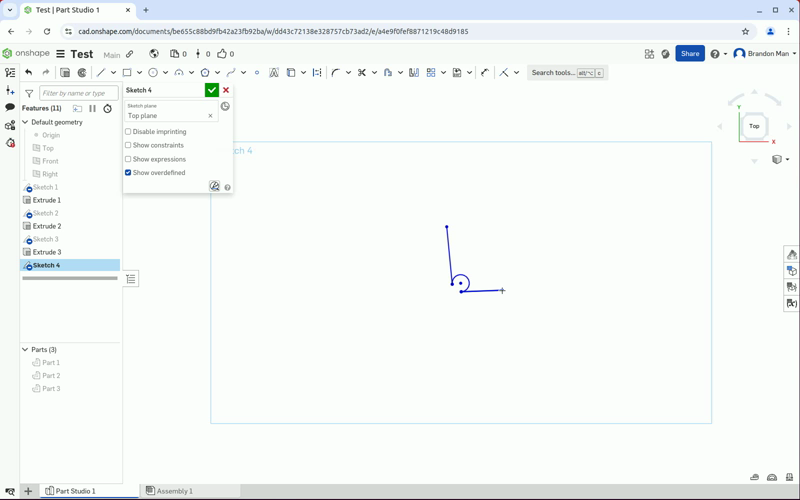
mouse_move(502, 290)
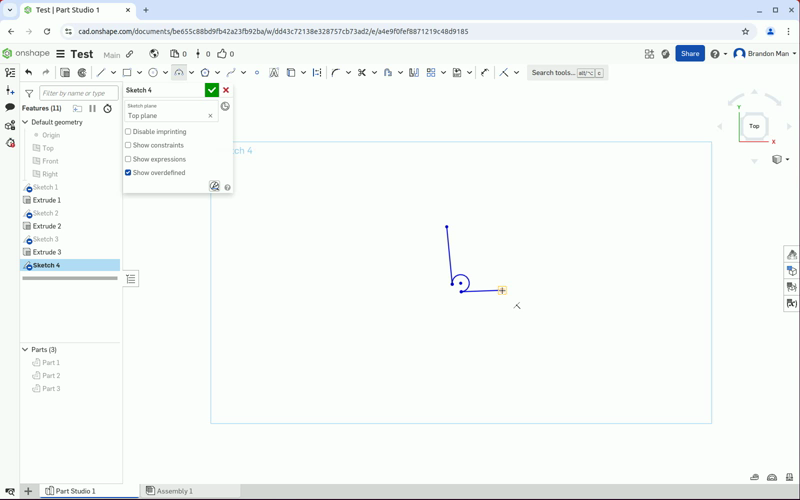
click(502, 290)
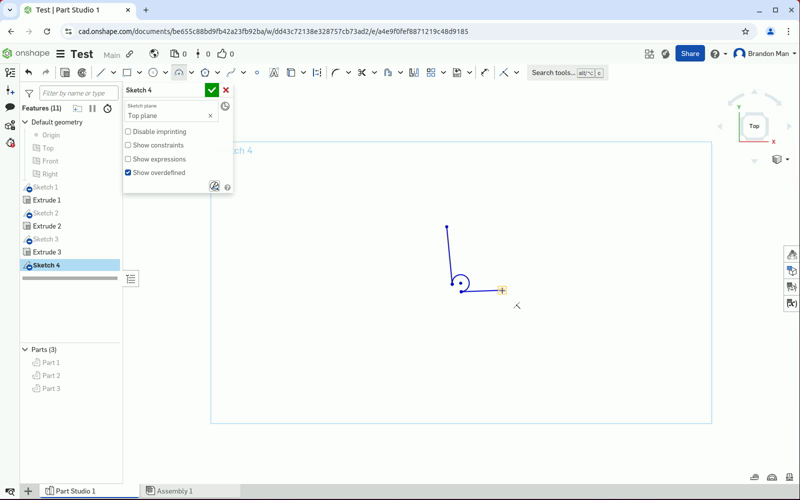
key_down(shift)
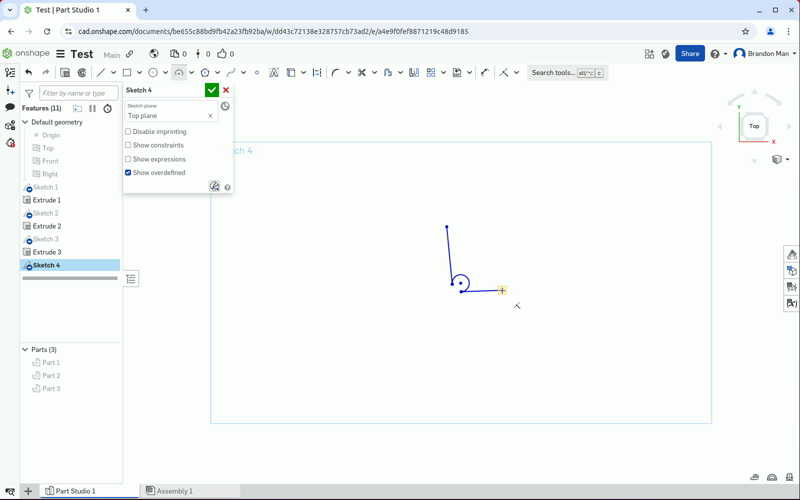
mouse_move(502, 276)
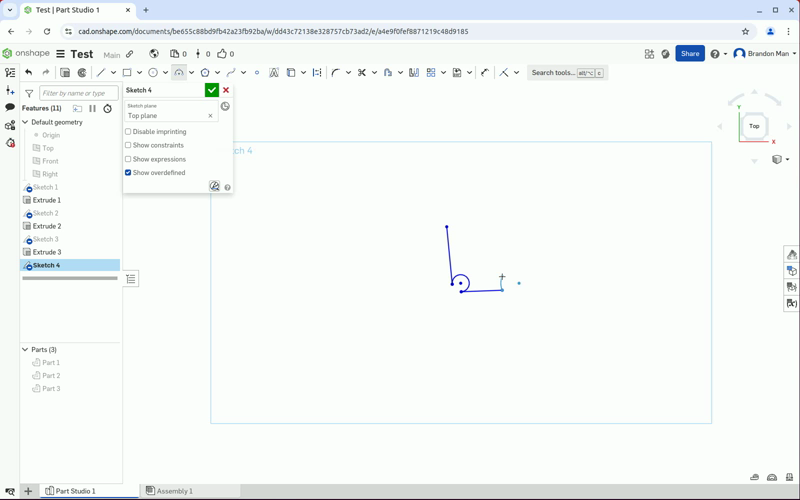
click(502, 276)
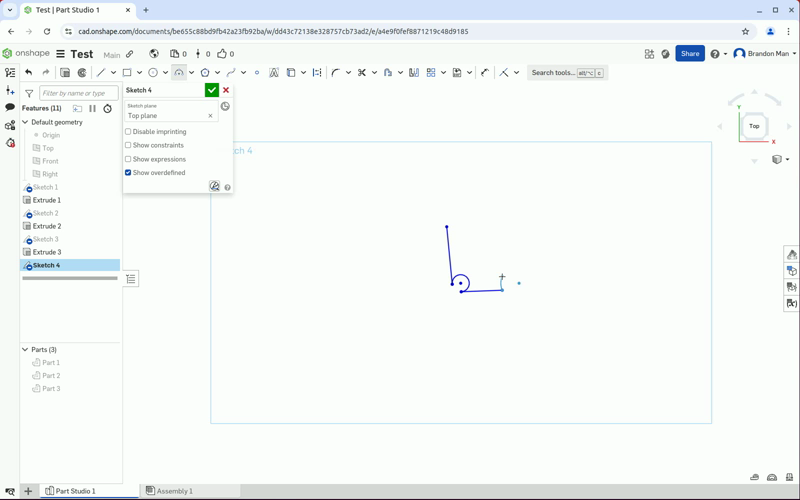
mouse_move(494, 282)
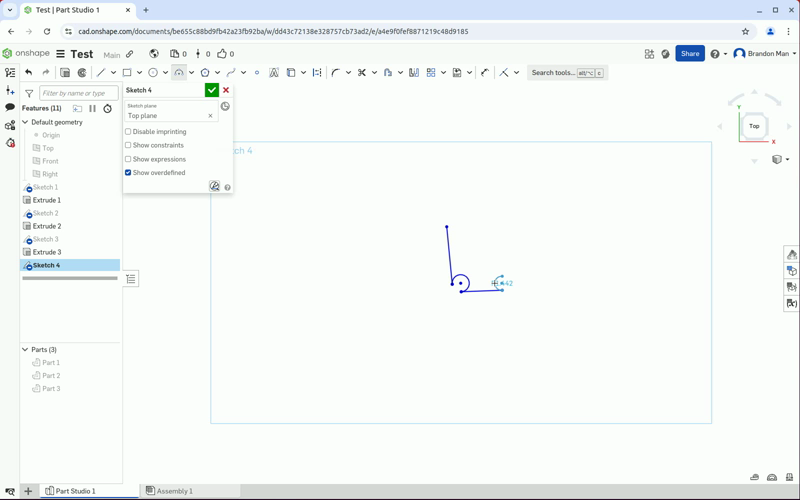
click(494, 282)
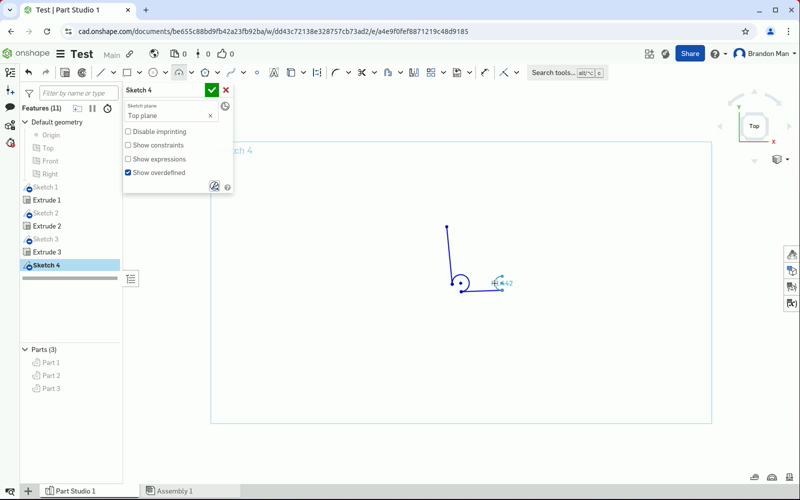
key_up(shift)
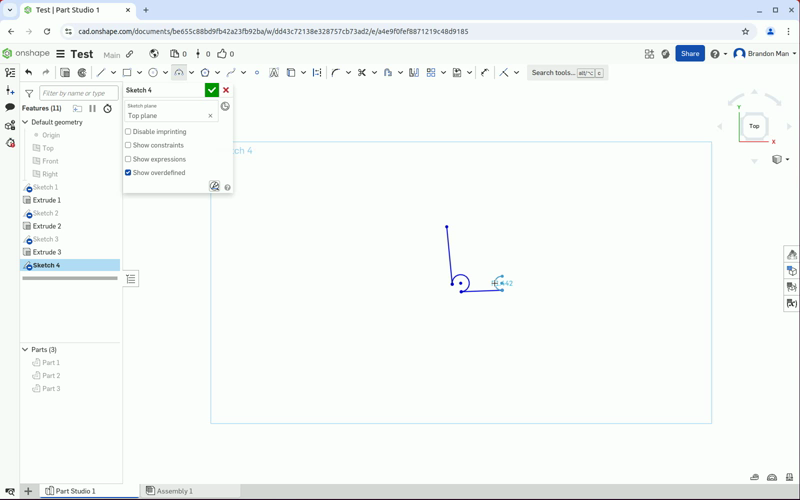
key(esc)
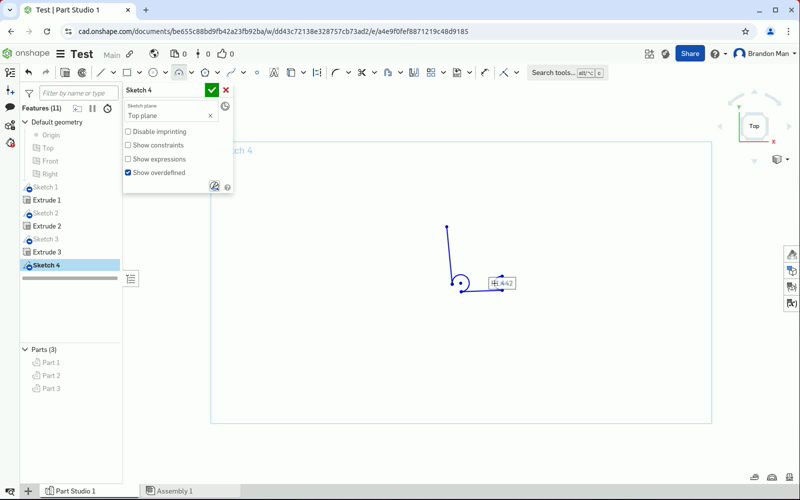
key(l)
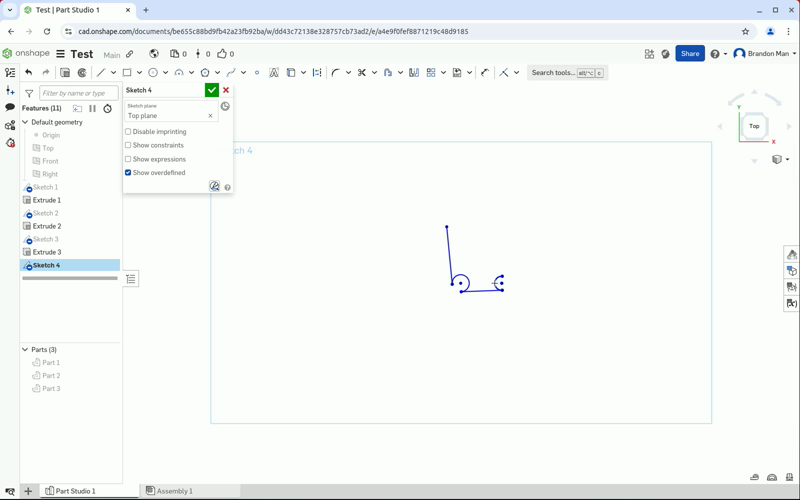
mouse_move(502, 276)
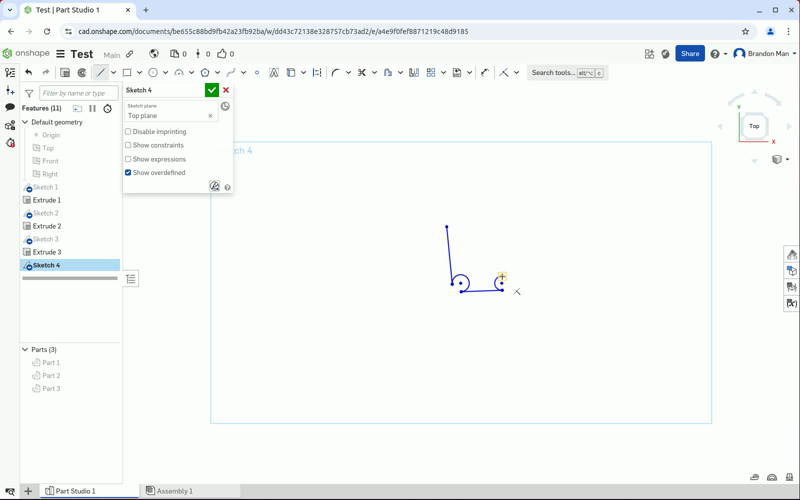
click(502, 276)
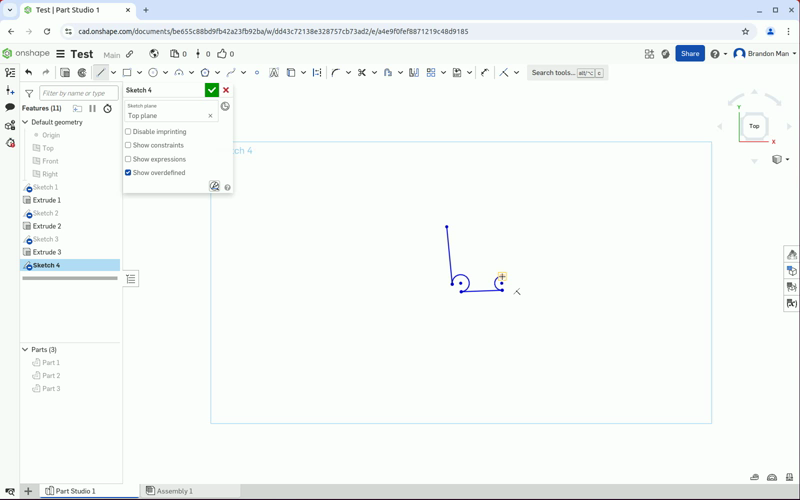
key_down(shift)
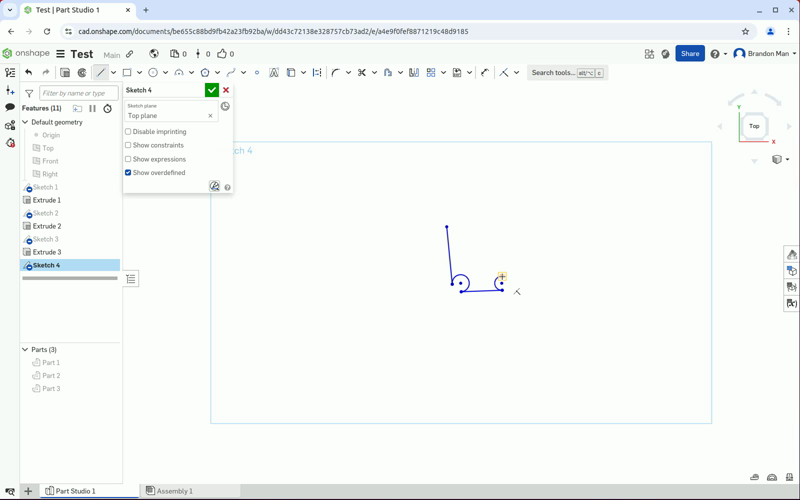
mouse_move(532, 276)
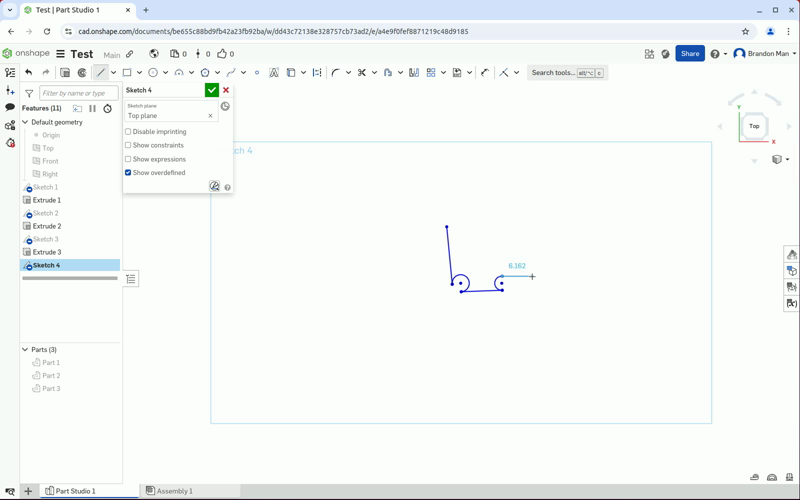
mouse_move(478, 275)
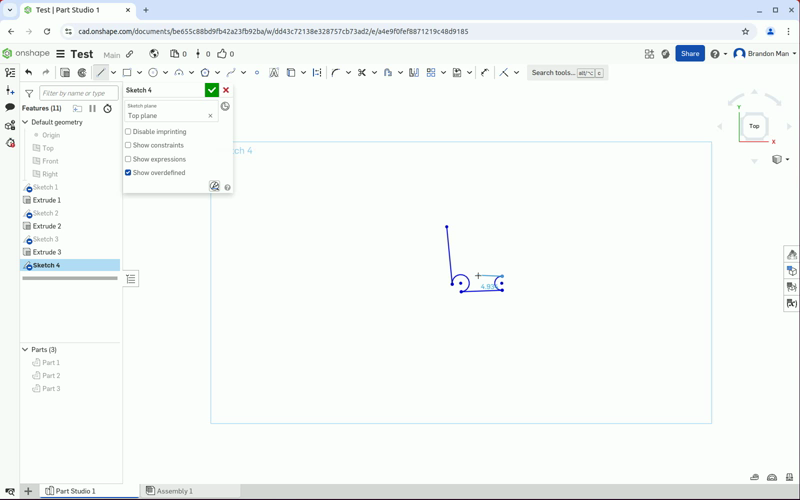
click(478, 275)
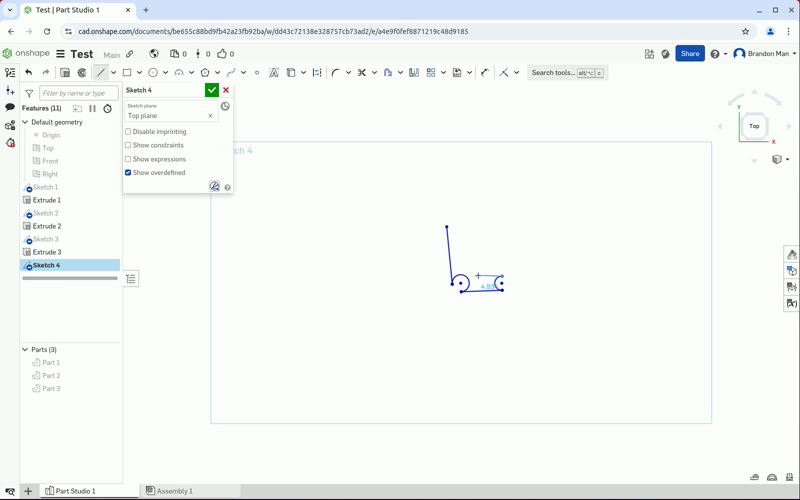
key_up(shift)
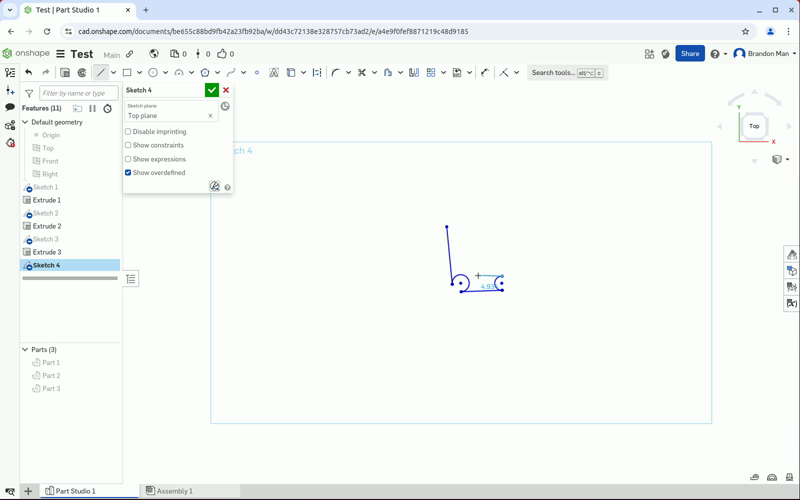
key(esc)
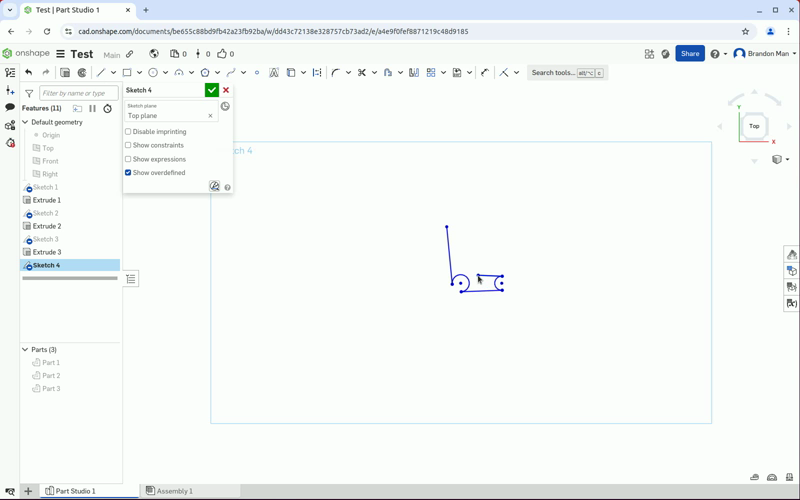
key(a)
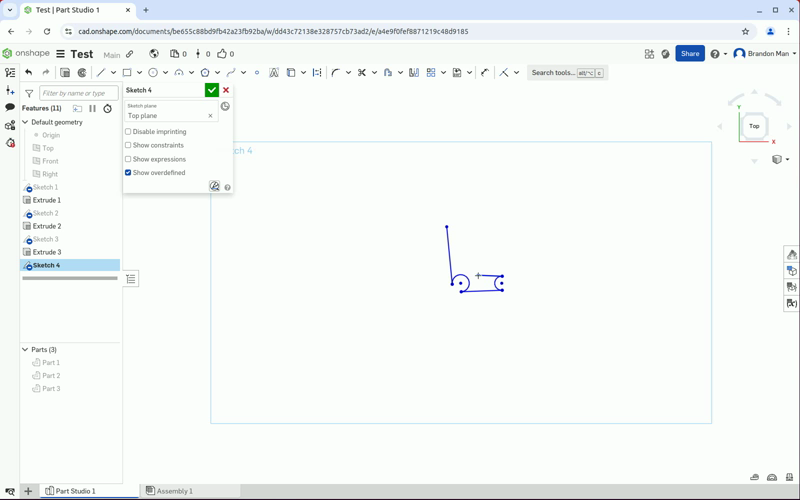
mouse_move(478, 275)
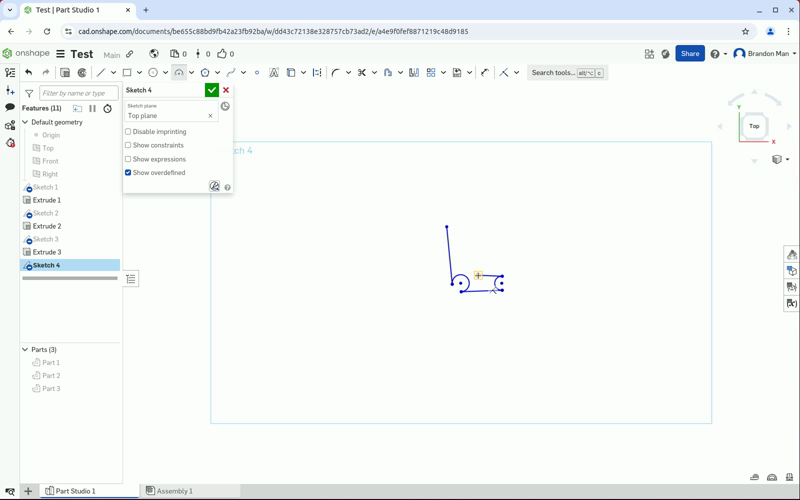
click(478, 275)
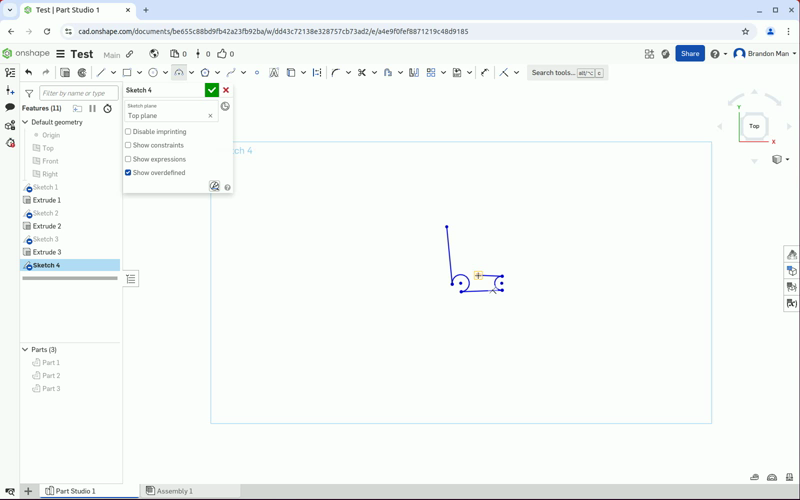
key_down(shift)
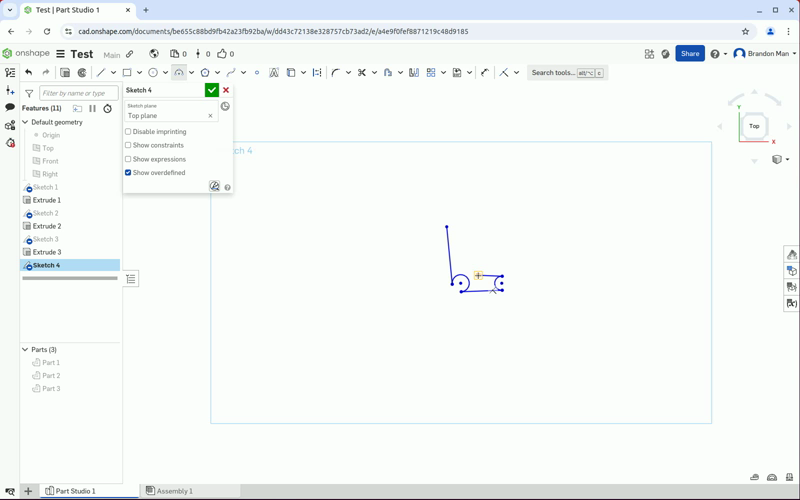
mouse_move(471, 267)
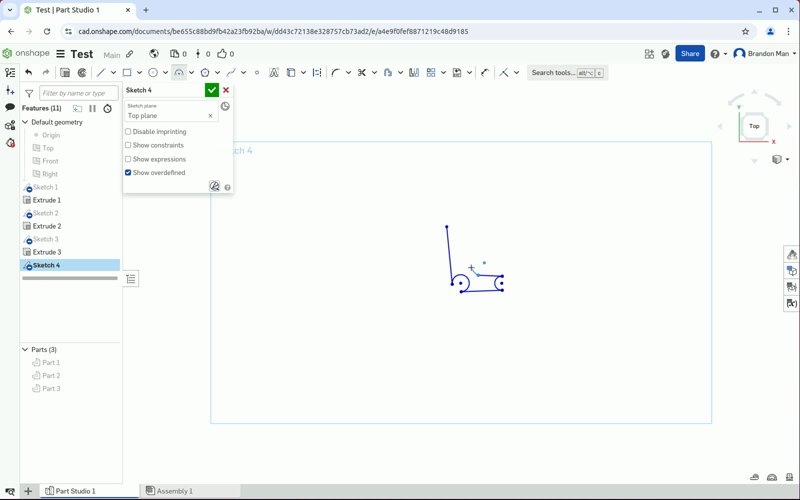
click(471, 267)
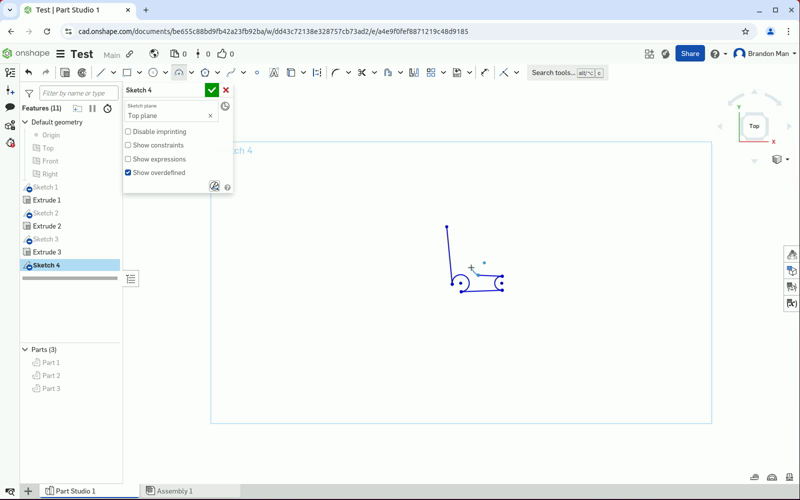
mouse_move(472, 272)
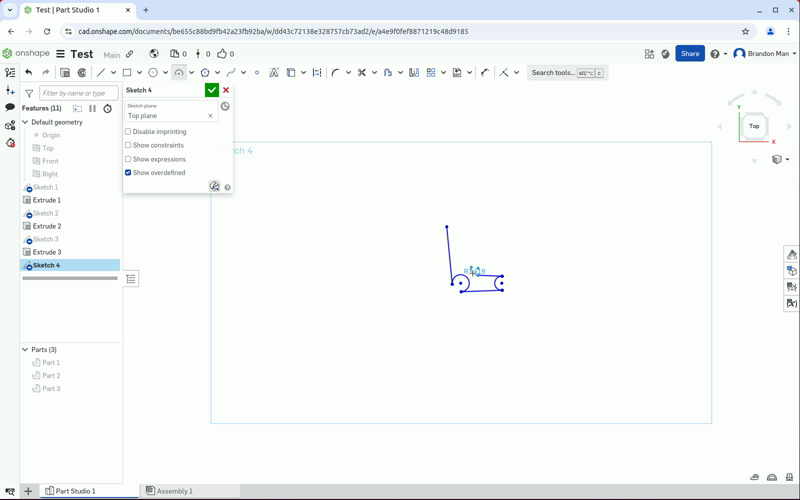
click(472, 272)
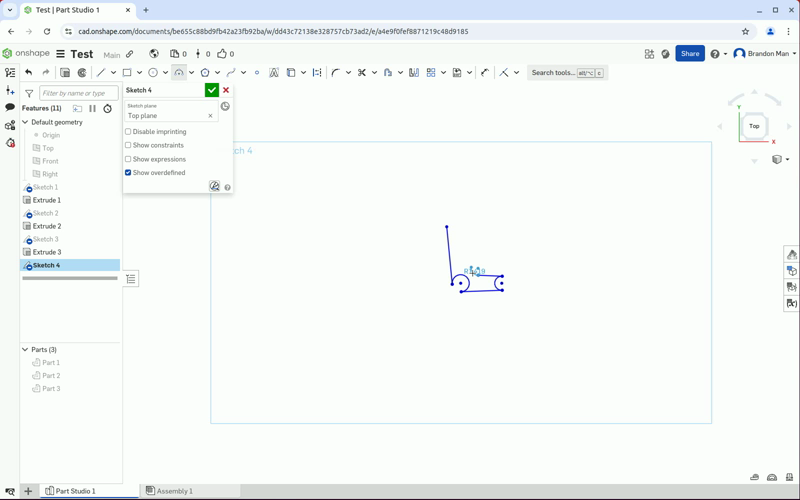
key_up(shift)
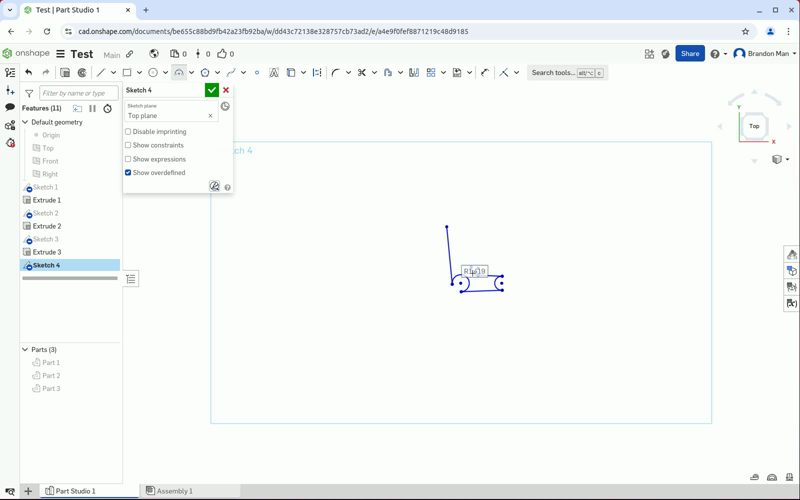
key(esc)
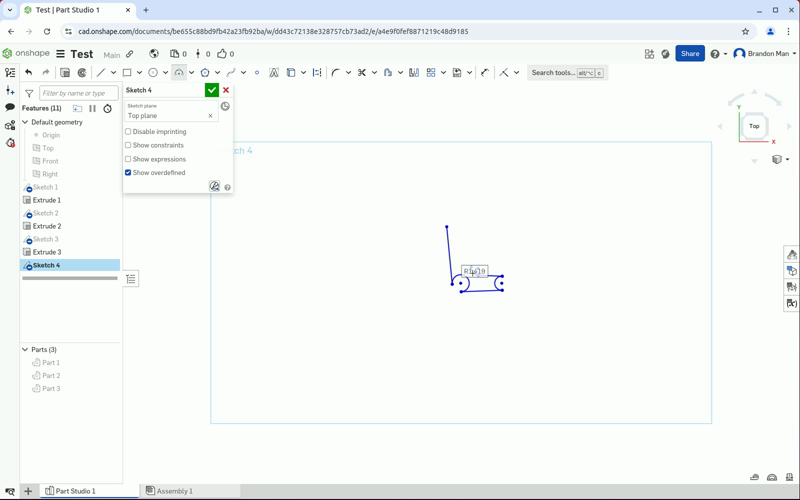
key(l)
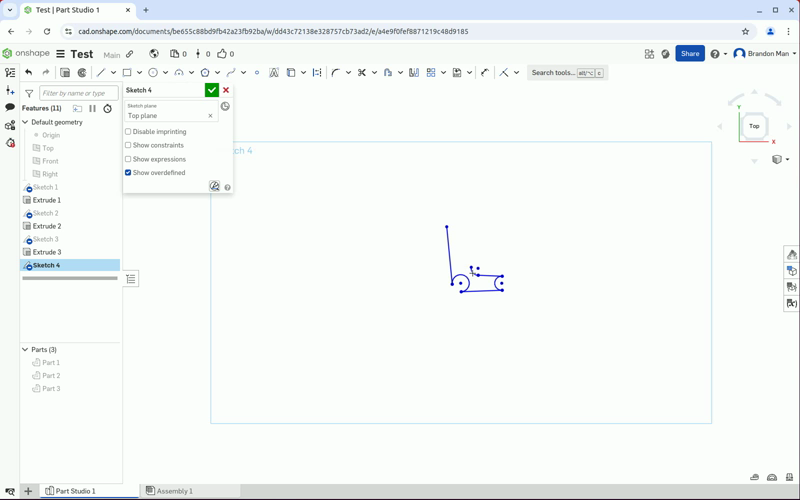
mouse_move(471, 267)
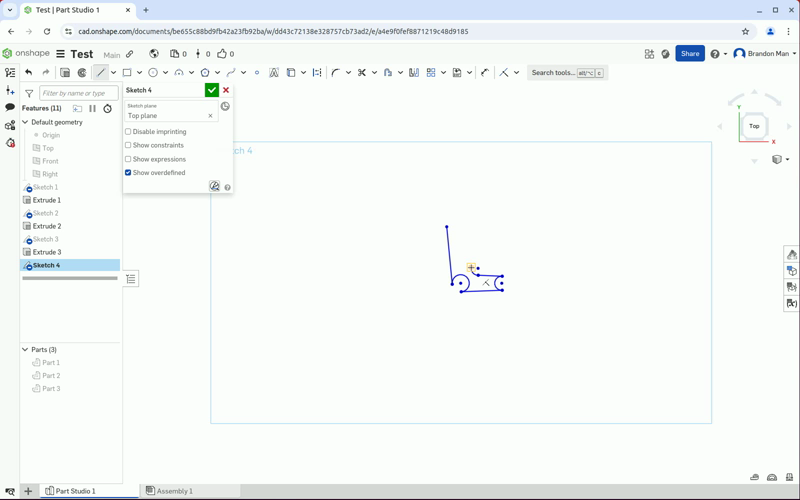
click(471, 267)
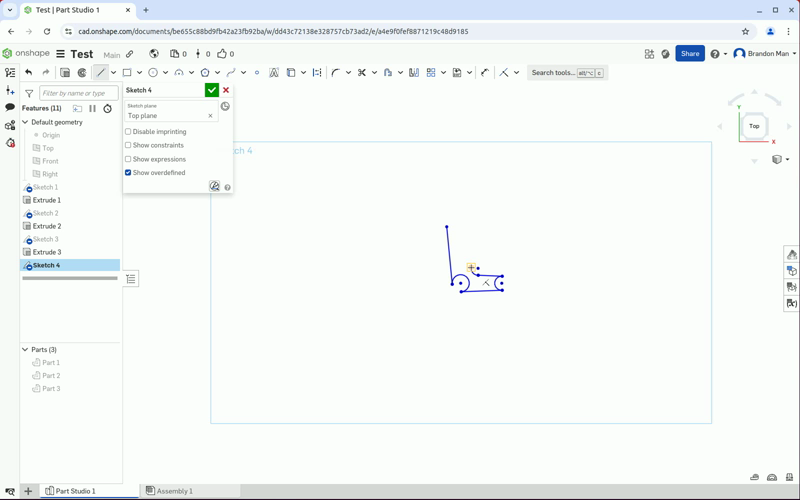
key_down(shift)
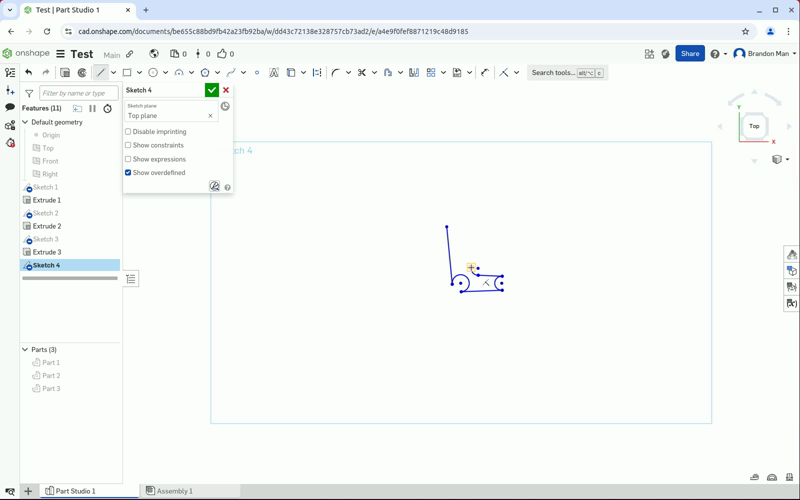
mouse_move(501, 267)
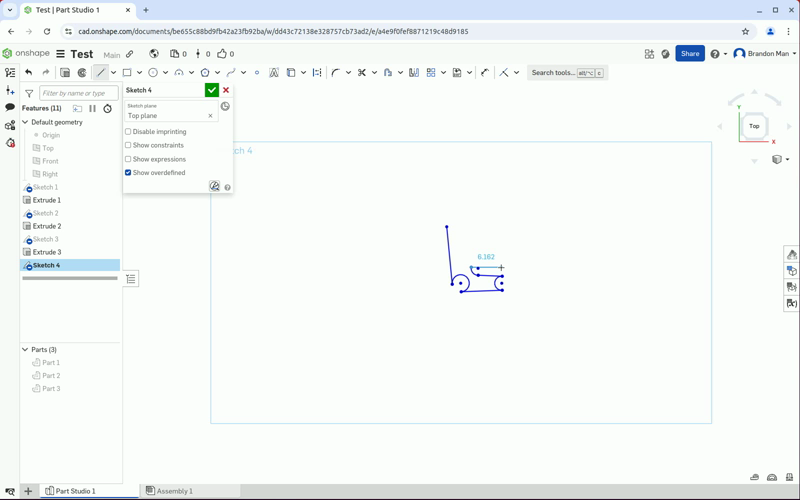
mouse_move(475, 226)
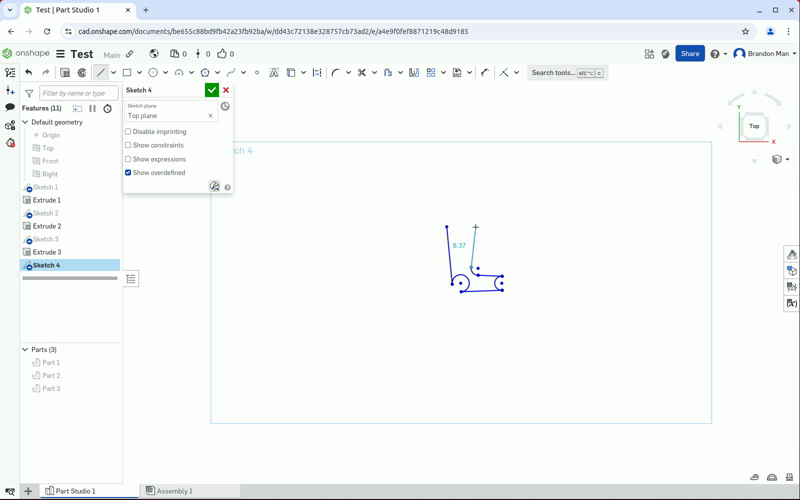
click(475, 226)
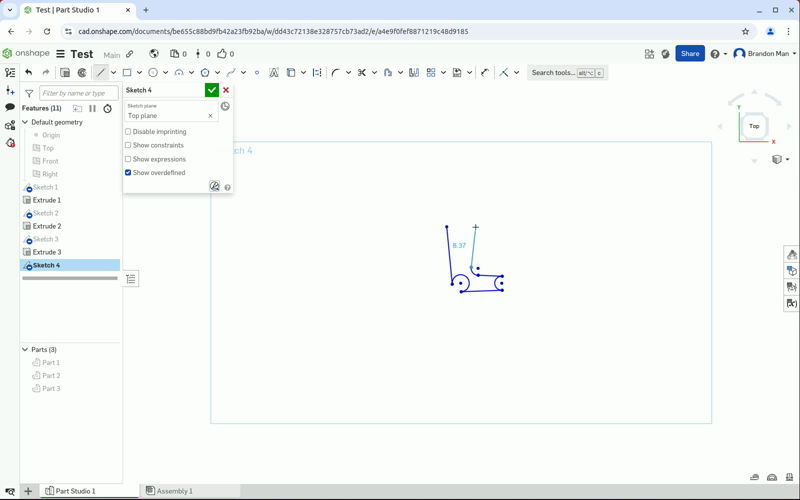
key_up(shift)
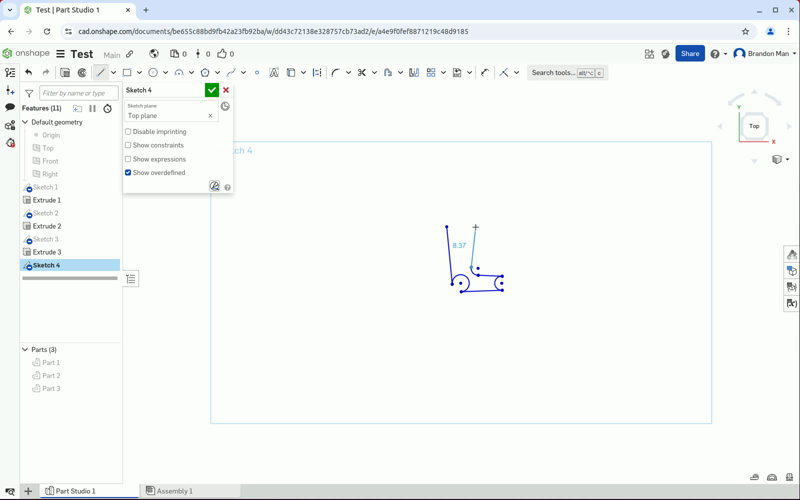
key(esc)
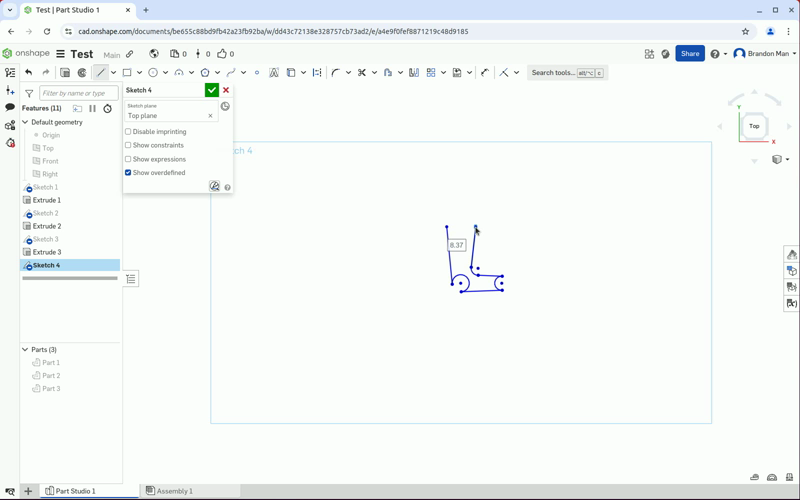
key(a)
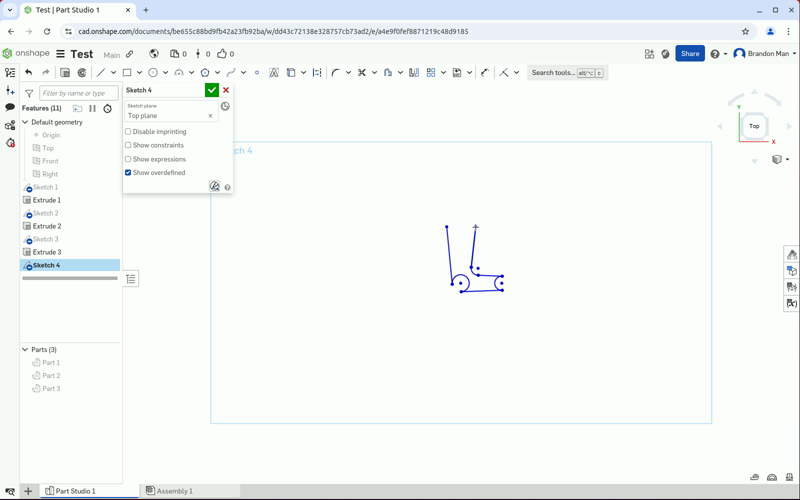
mouse_move(475, 226)
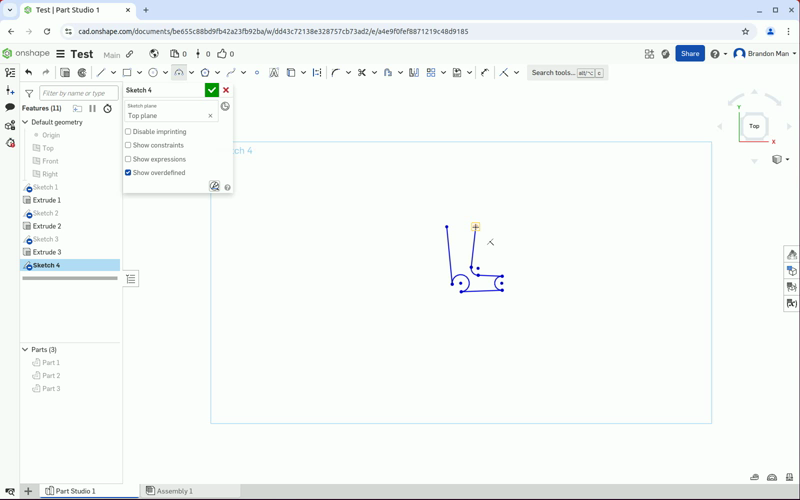
click(475, 226)
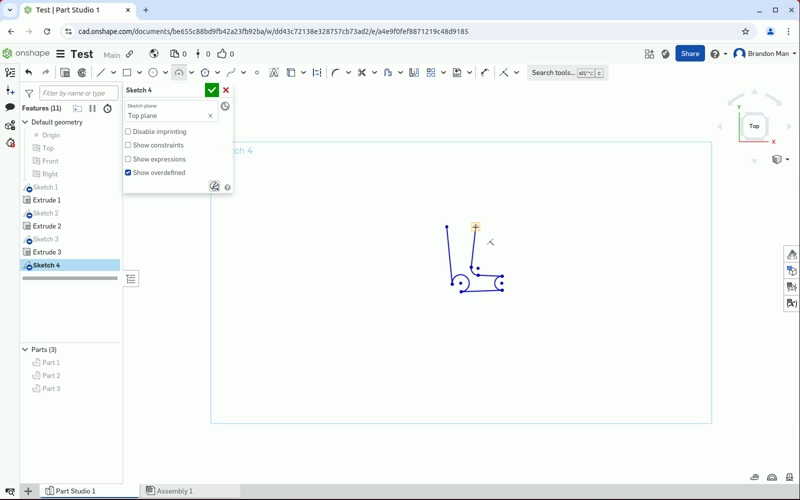
mouse_move(446, 226)
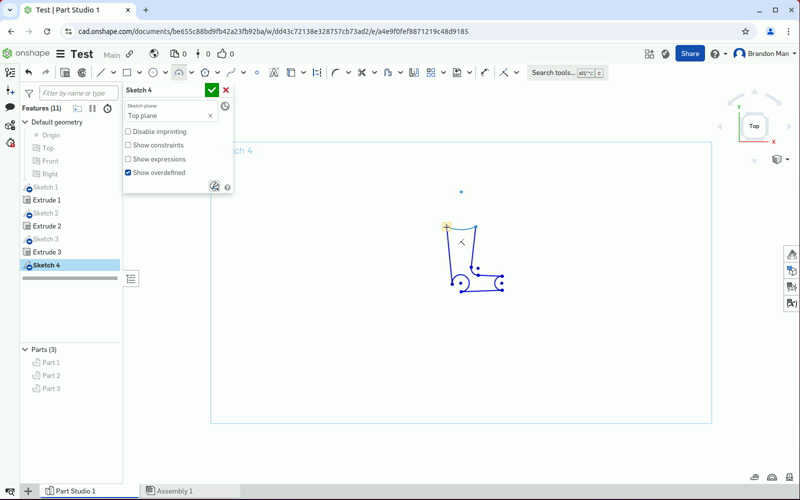
click(446, 226)
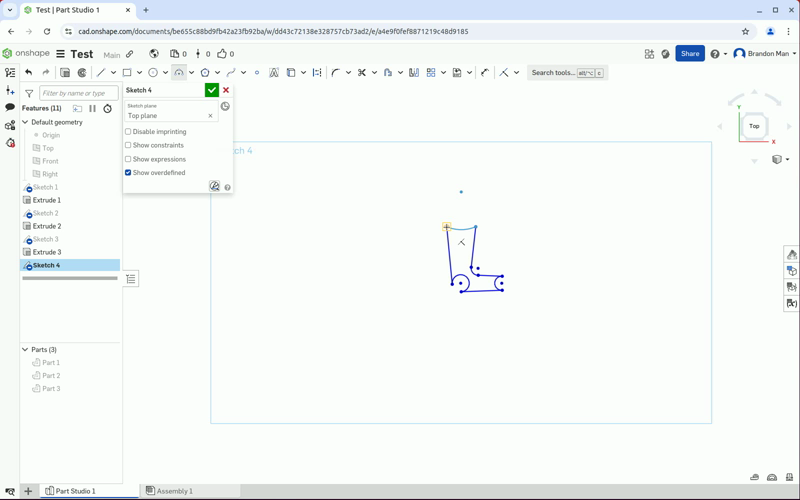
key_down(shift)
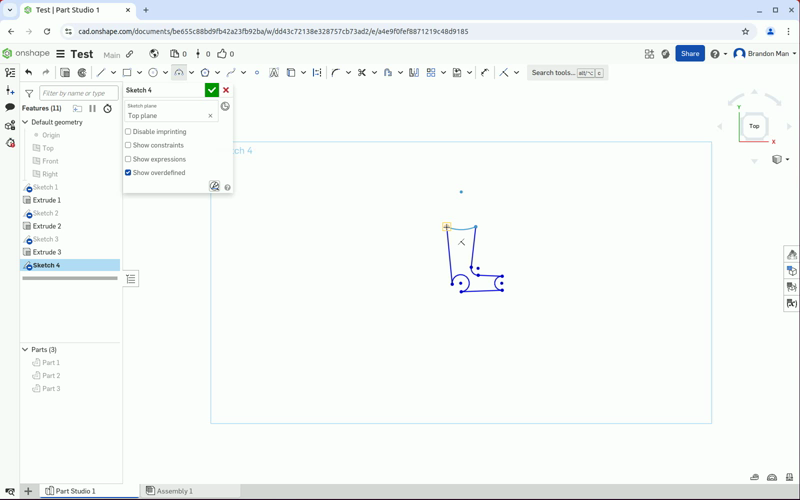
mouse_move(461, 239)
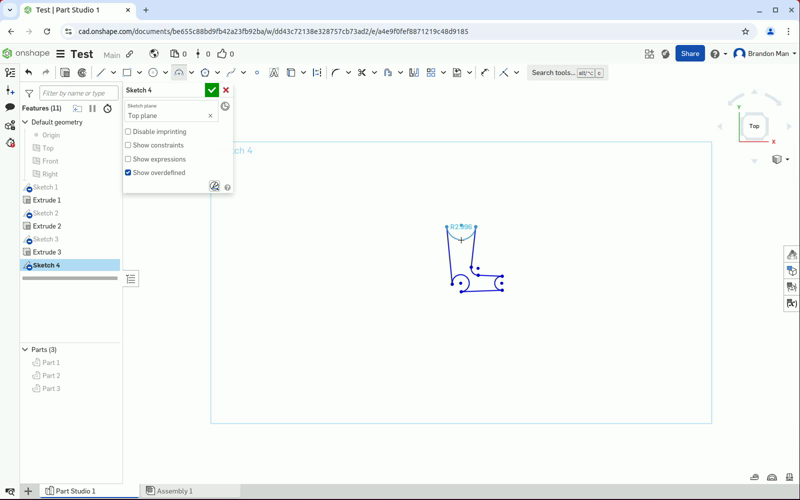
click(461, 239)
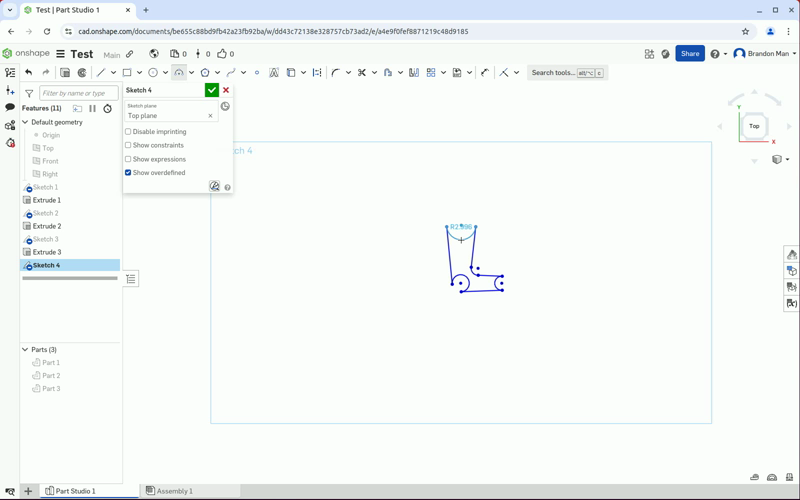
key_up(shift)
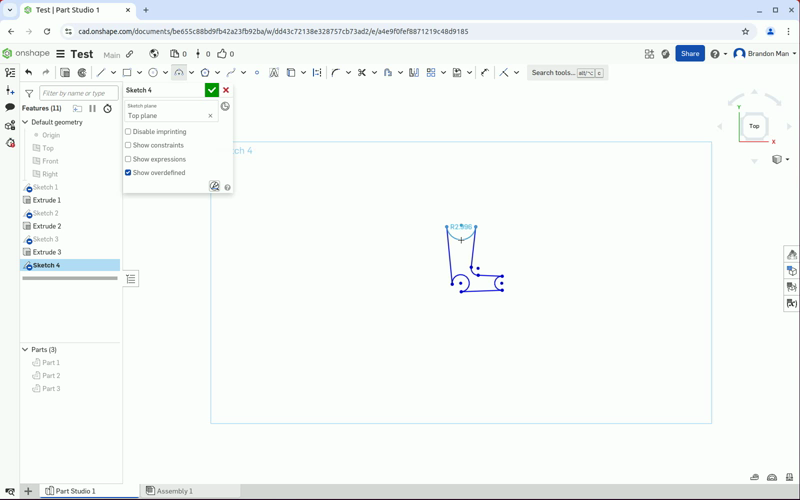
key(esc)
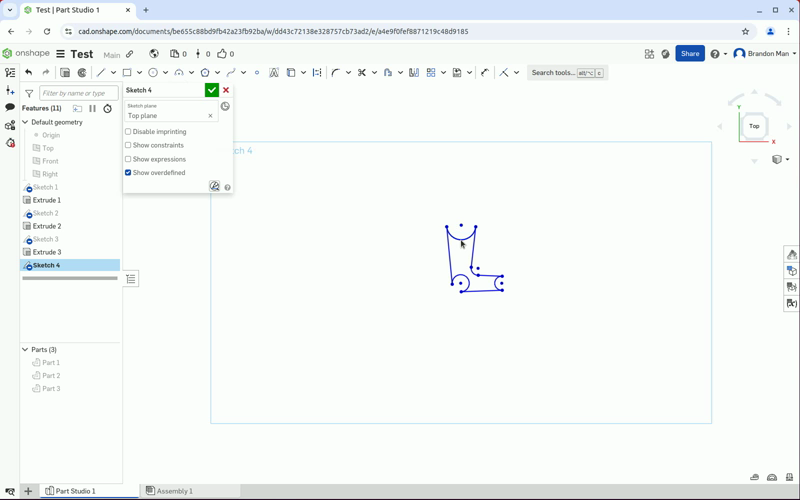
mouse_move(464, 272)
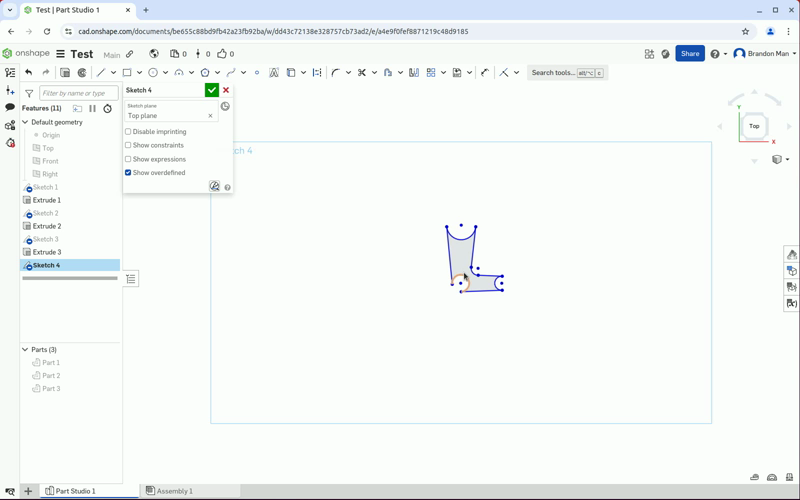
scroll(6)
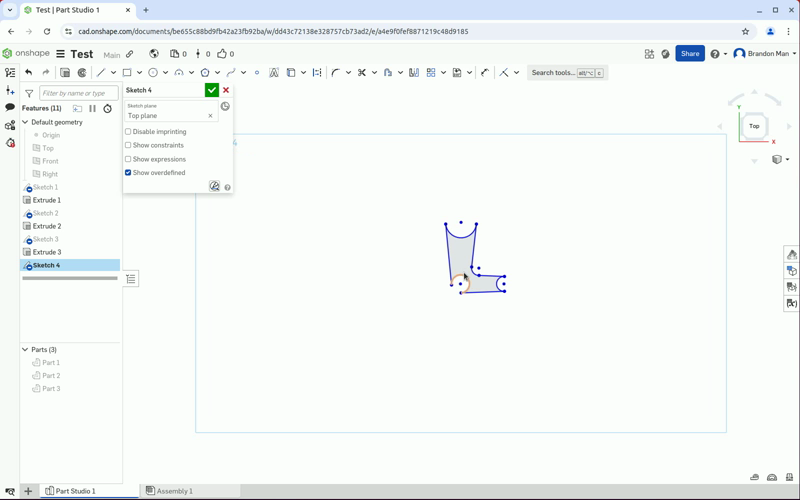
scroll(6)
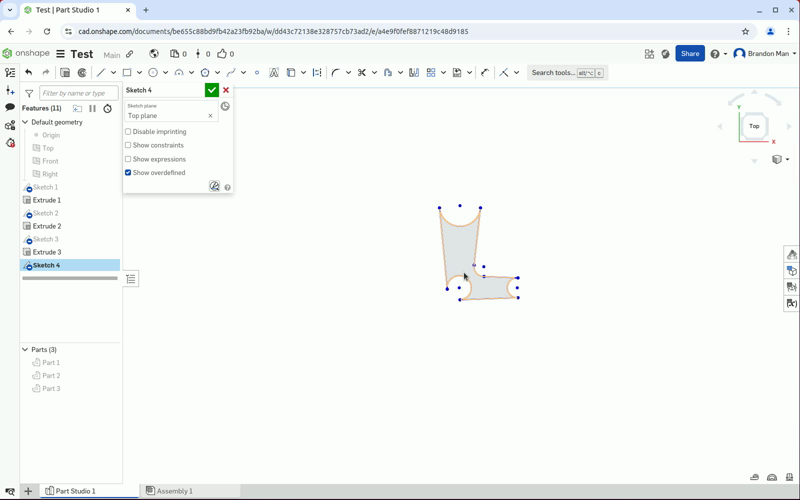
scroll(6)
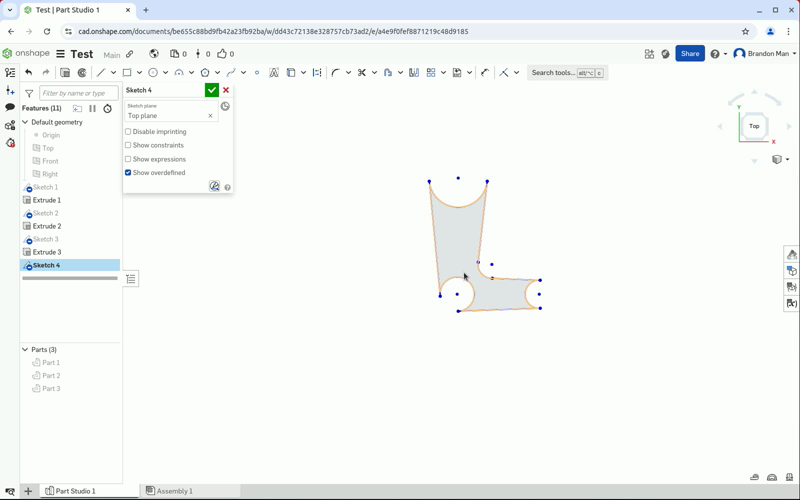
scroll(6)
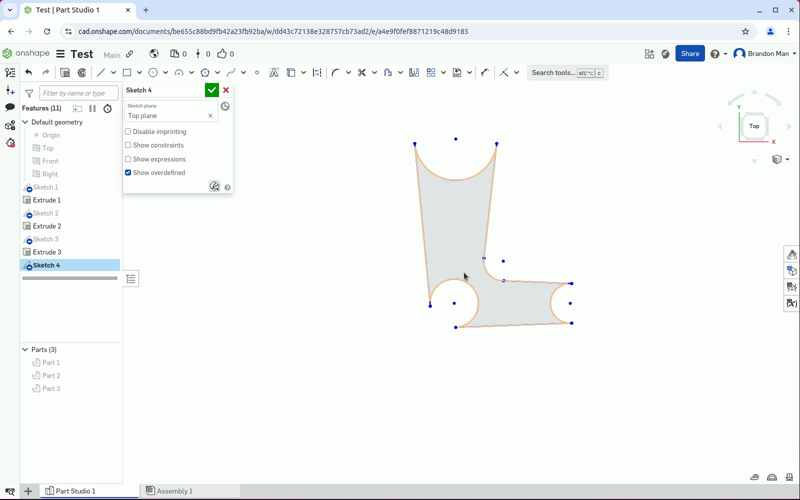
scroll(6)
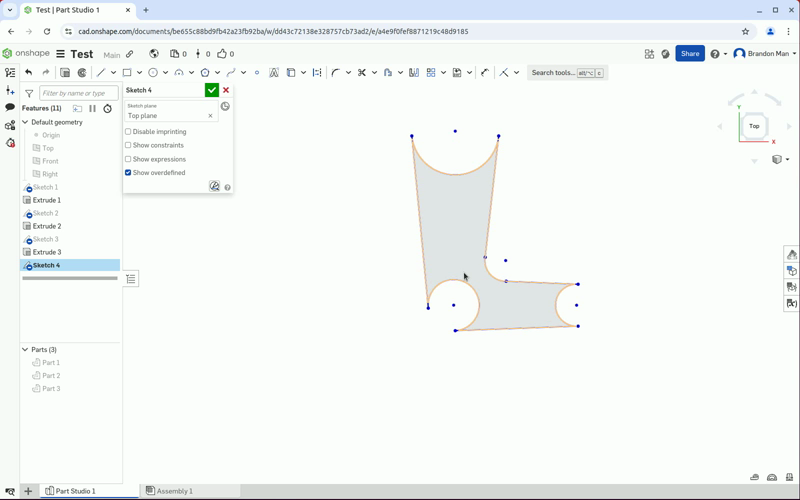
scroll(6)
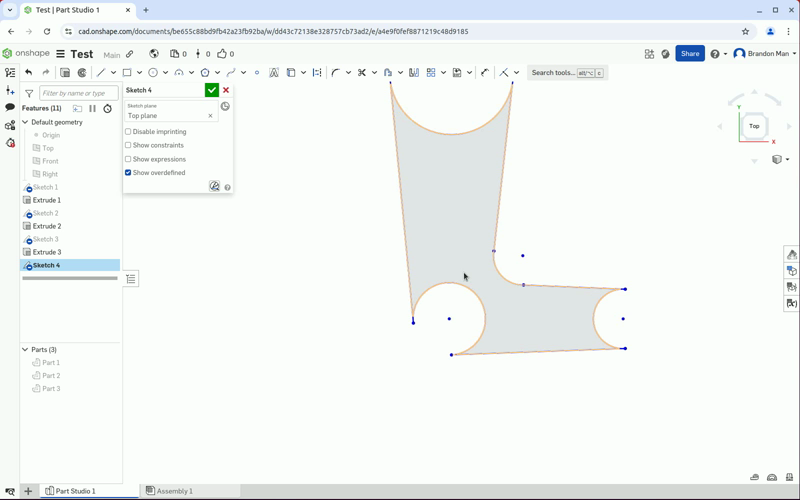
scroll(6)
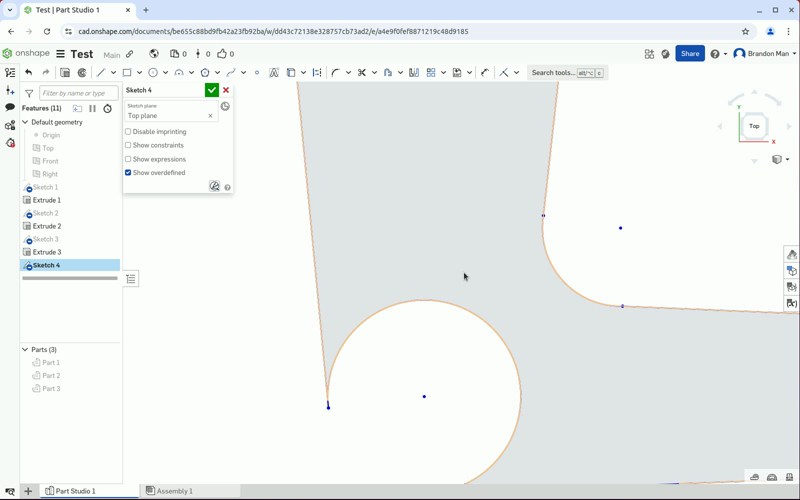
click(464, 272)
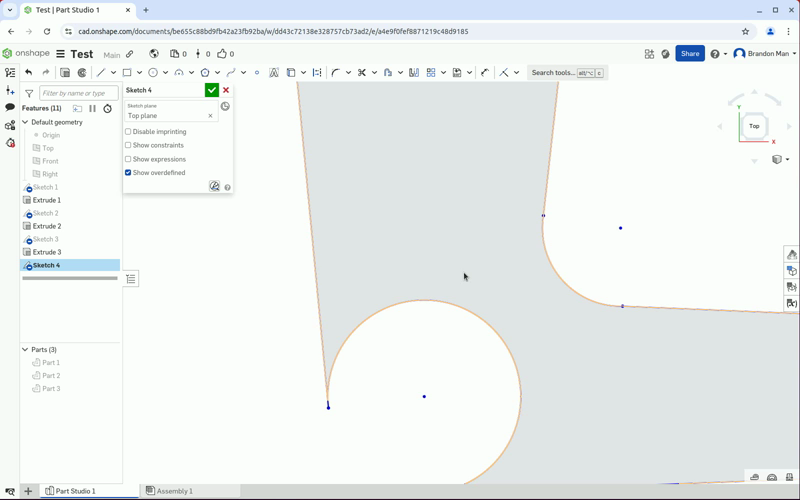
scroll(-6)
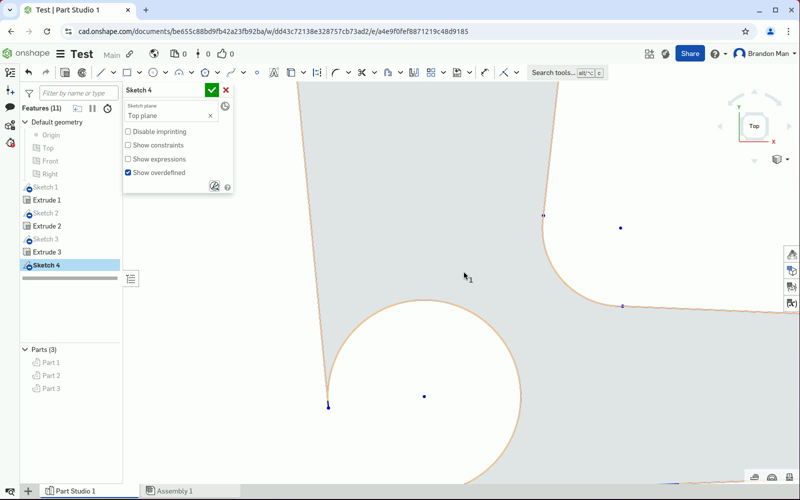
scroll(-6)
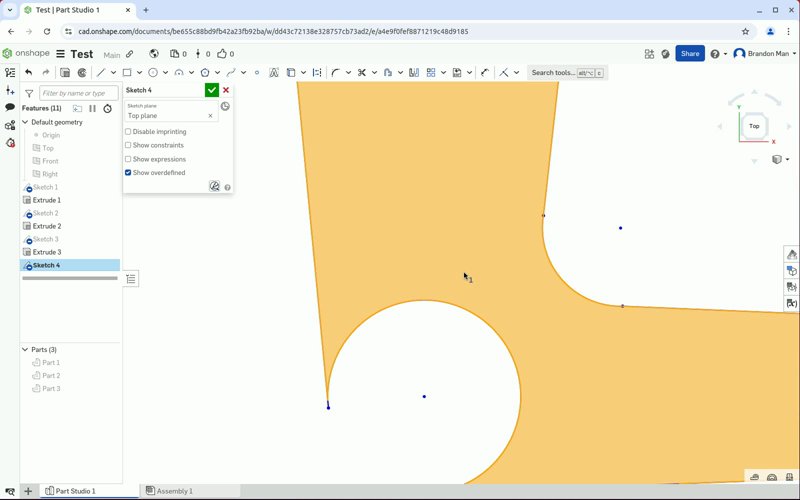
scroll(-6)
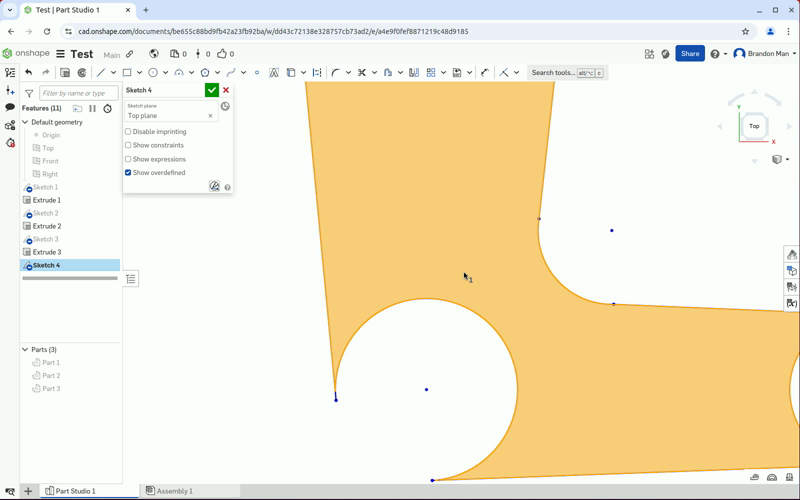
scroll(-6)
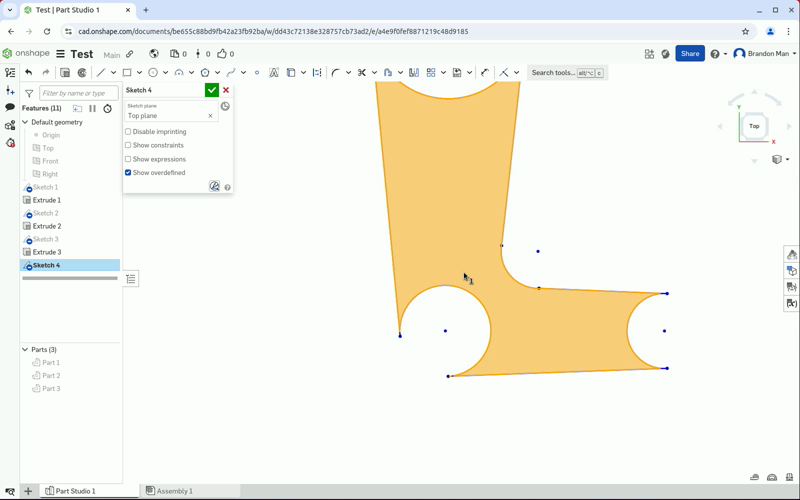
scroll(-6)
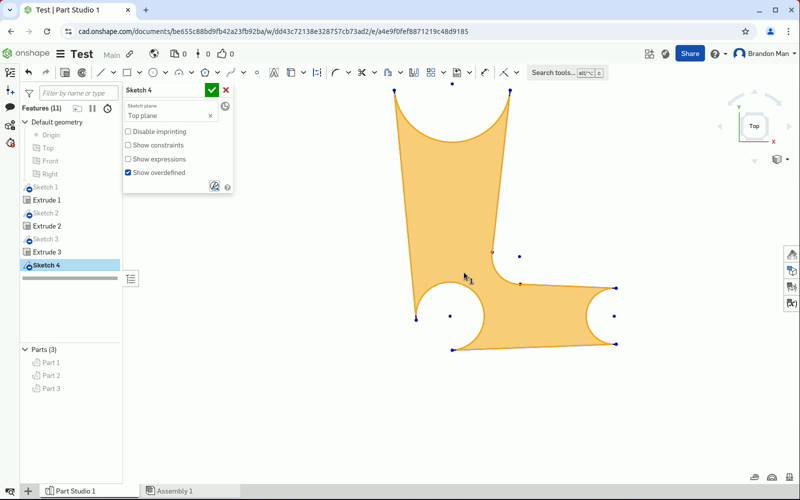
scroll(-6)
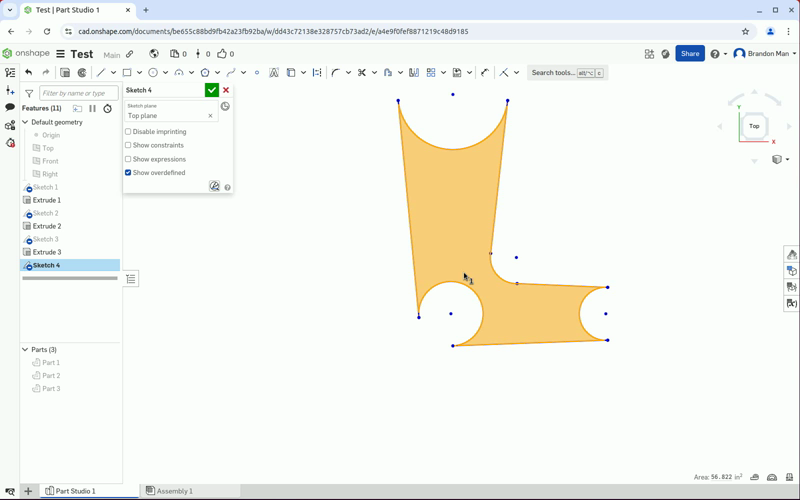
scroll(-6)
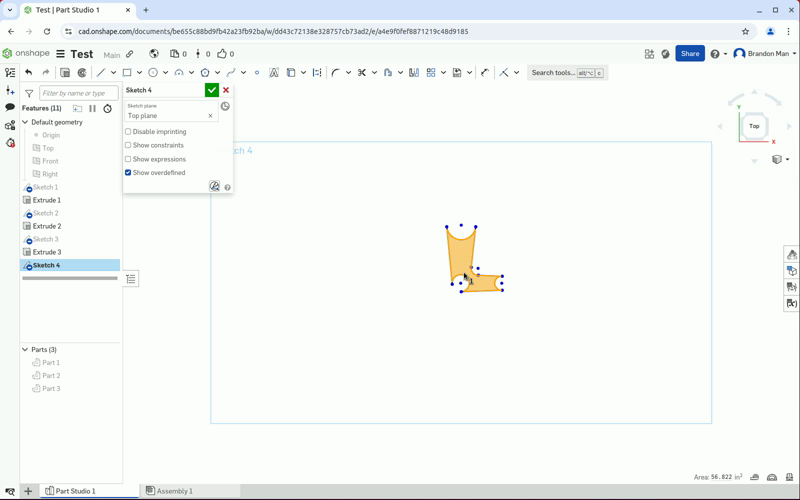
mouse_move(73, 352)
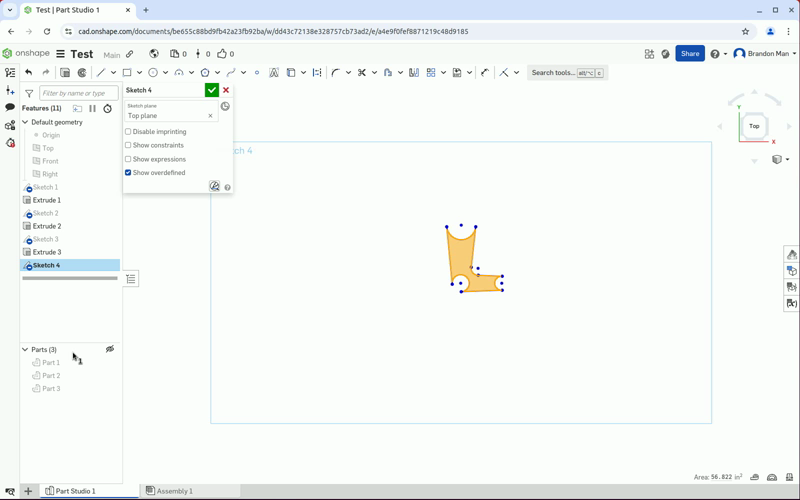
key(shift+y)
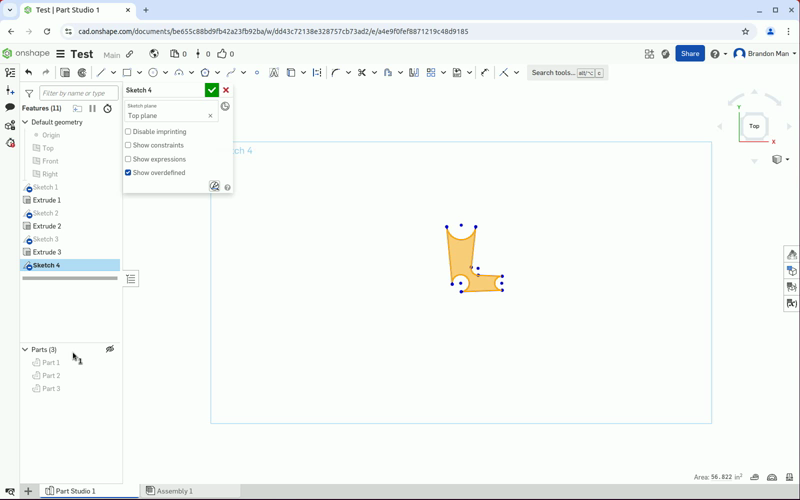
key(shift+e)
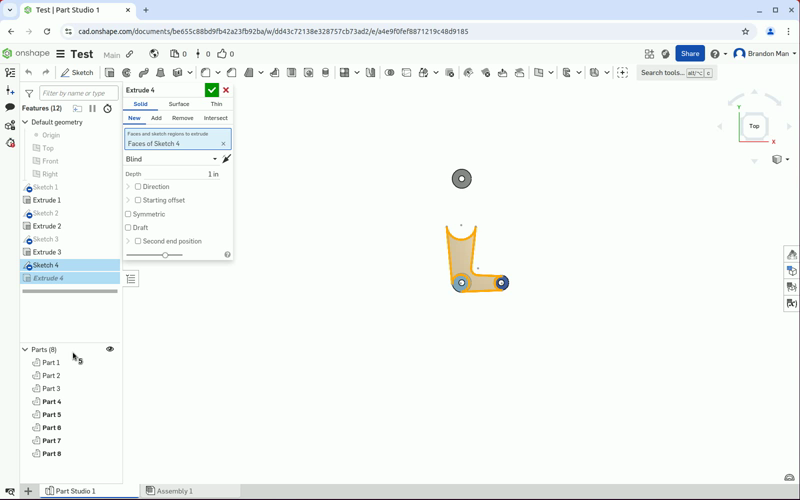
mouse_move(143, 106)
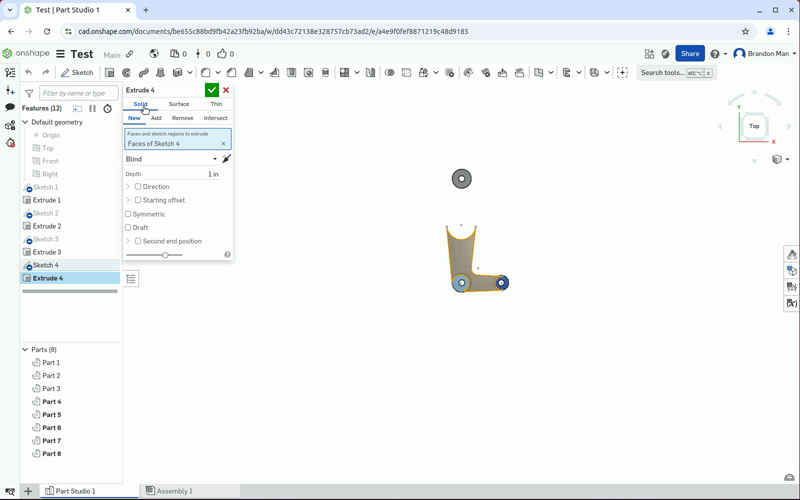
click(143, 106)
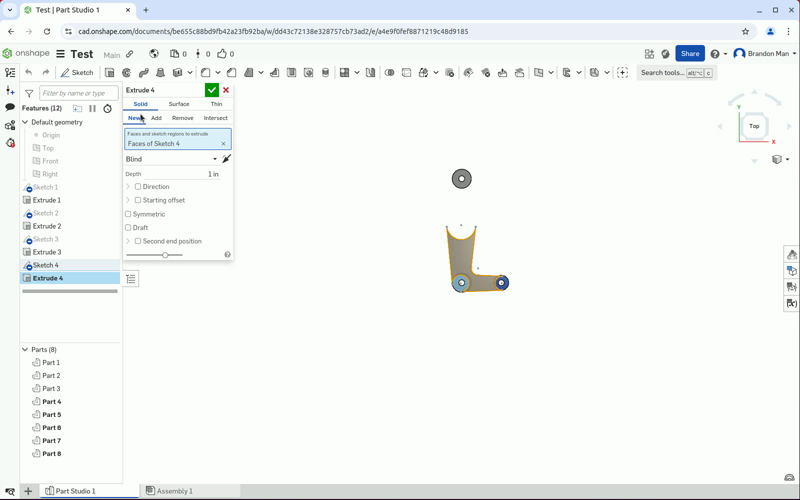
mouse_move(137, 120)
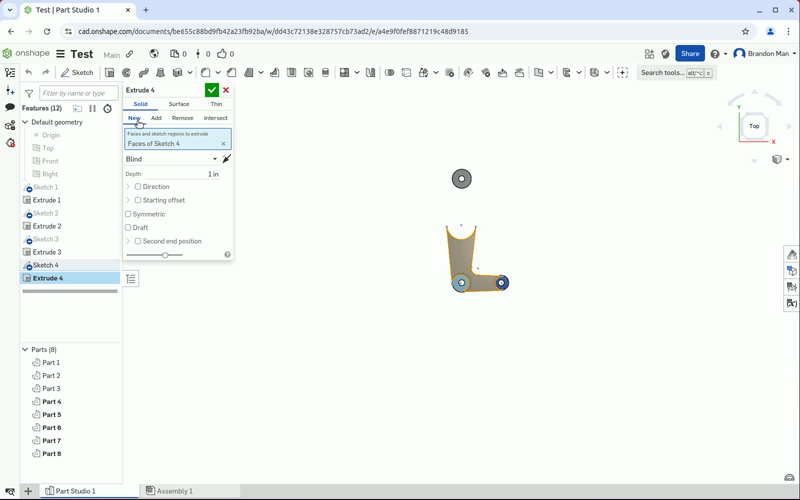
click(137, 120)
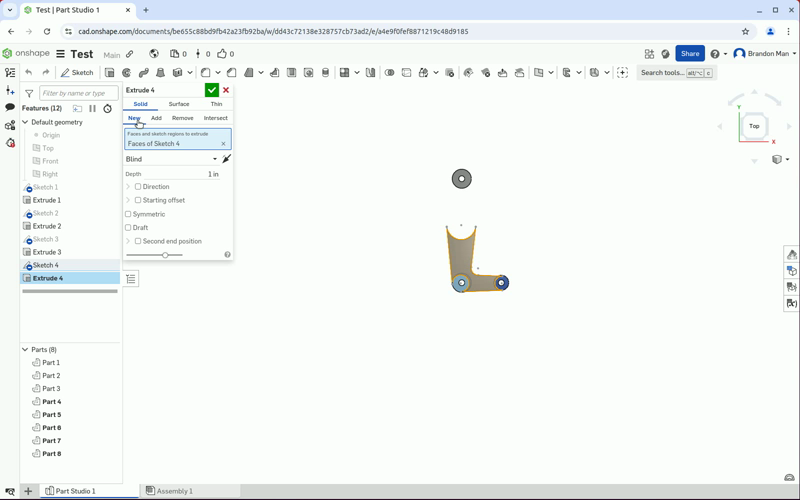
key(tab, 4)
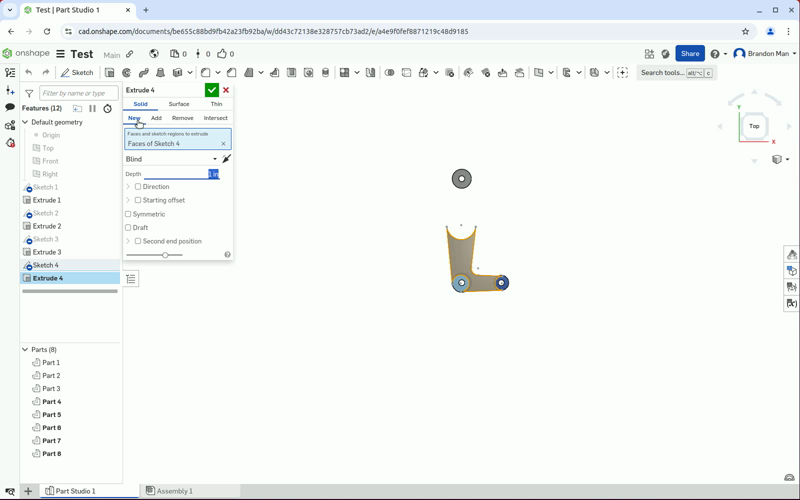
text(0.481)
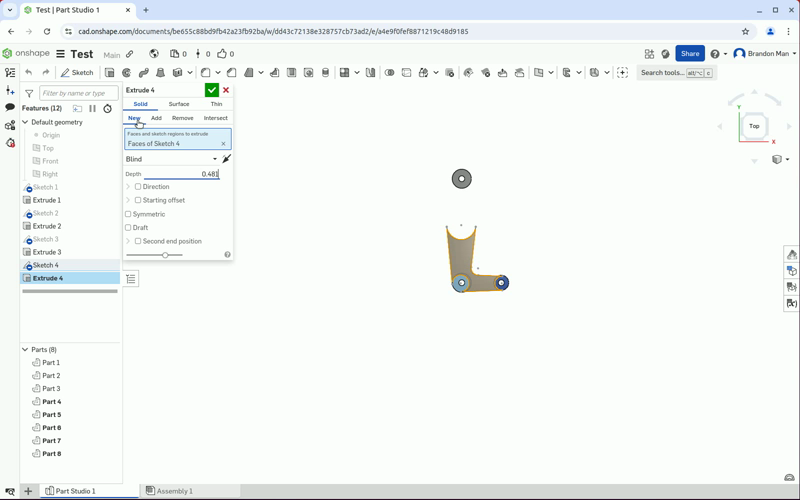
key(enter)
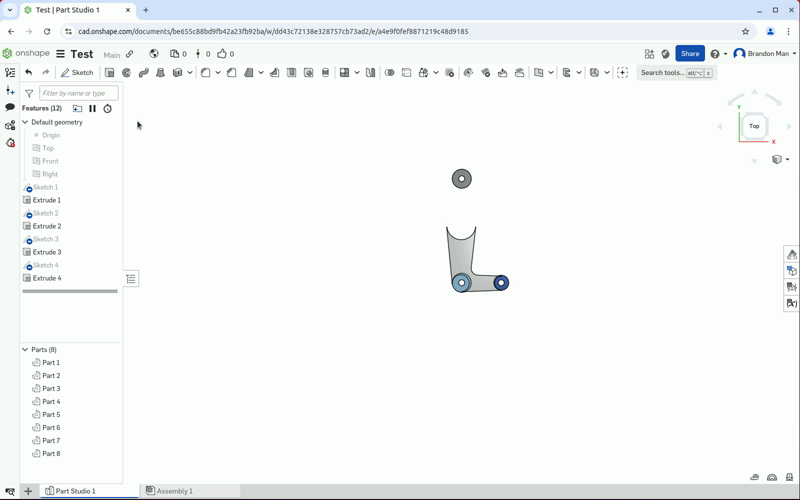
key(shift+h)
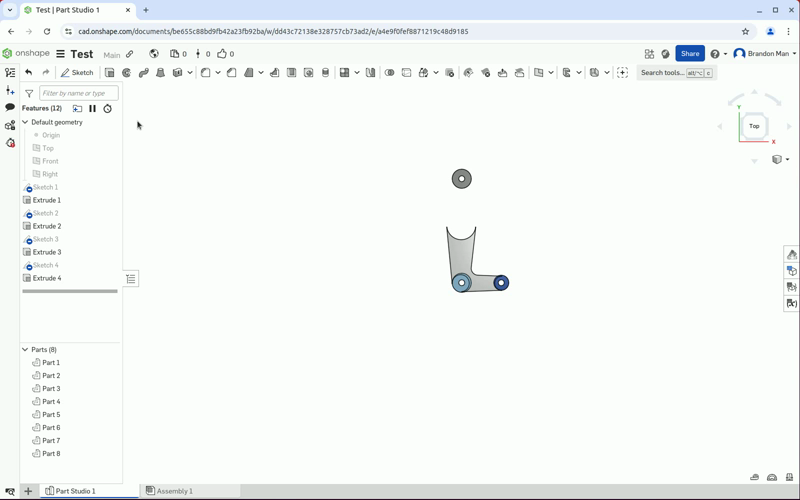
key(shift+h)
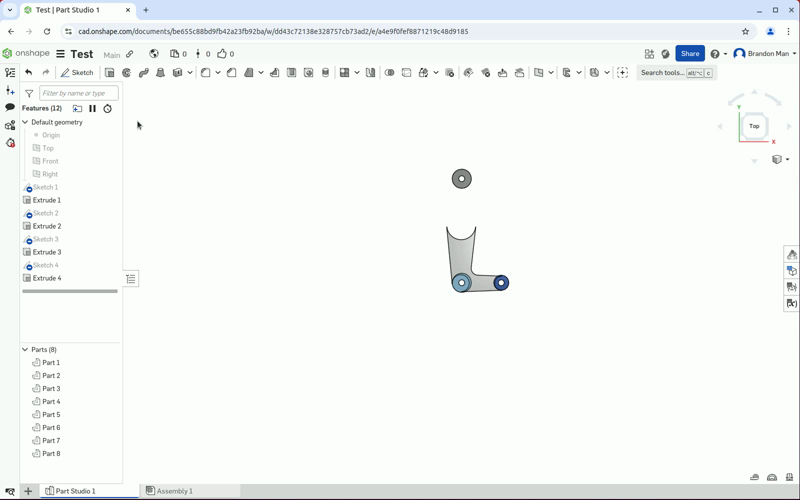
mouse_move(73, 189)
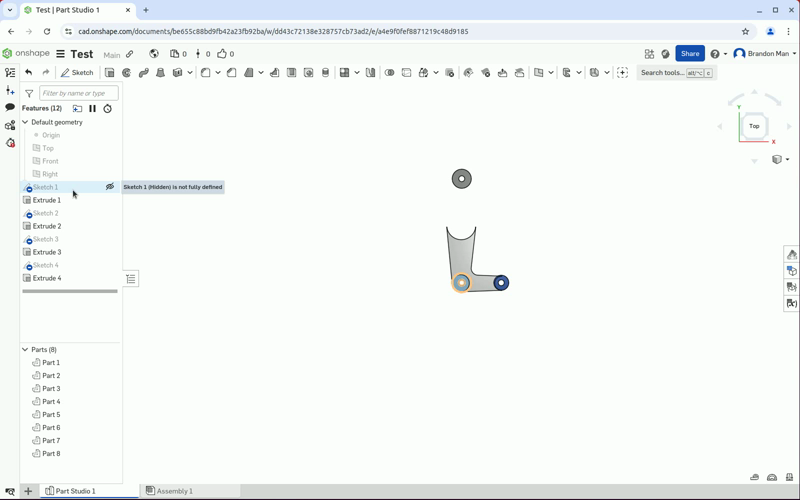
click(73, 189)
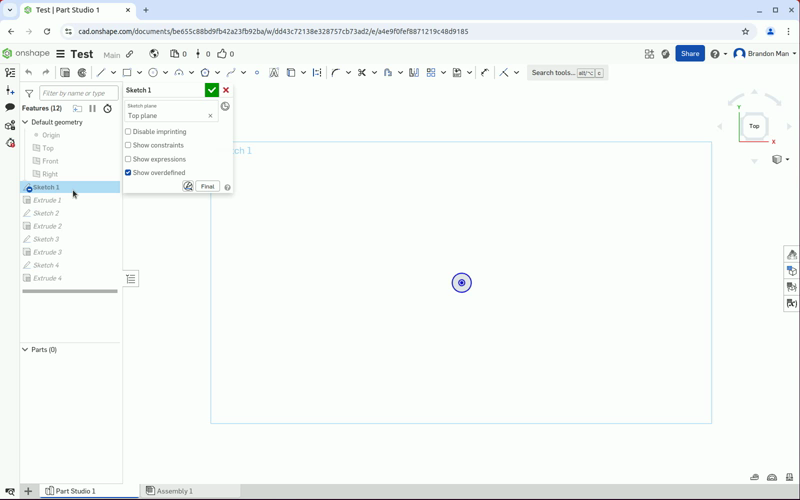
mouse_move(229, 92)
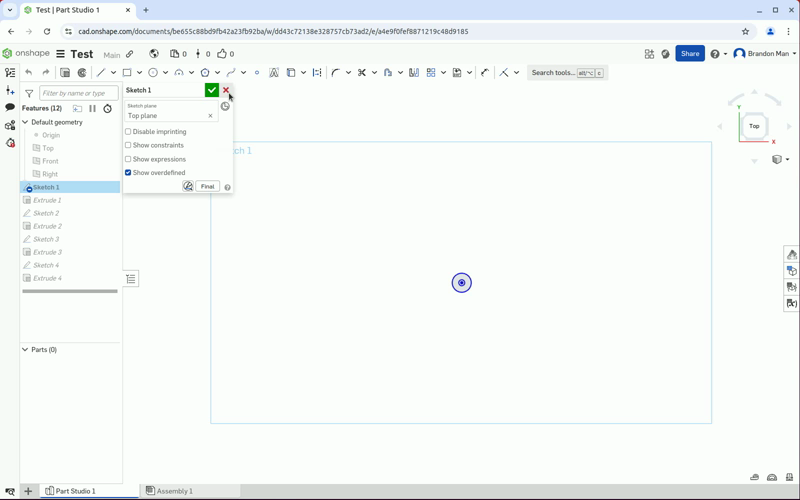
click(229, 92)
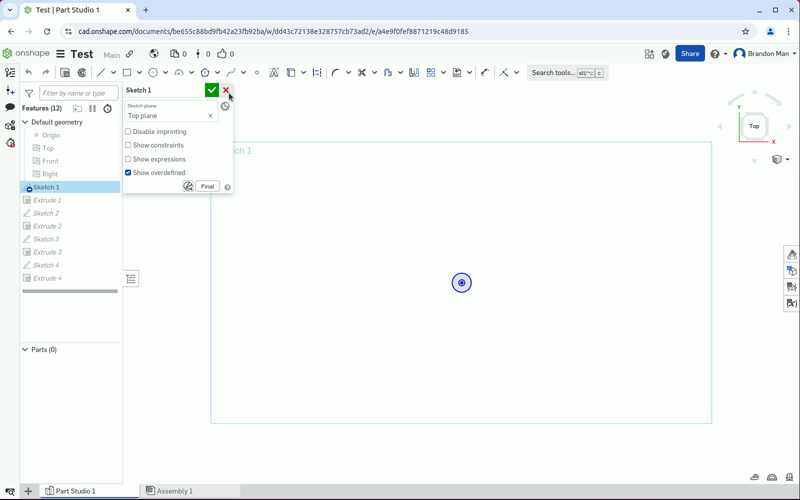
key(shift+s)
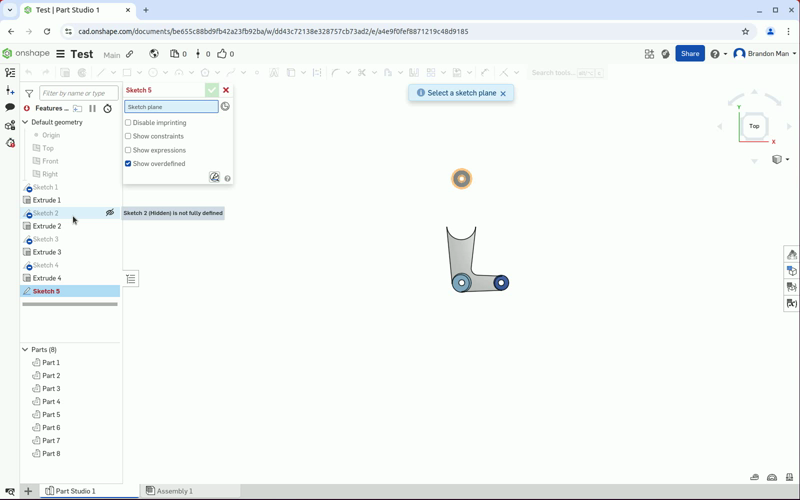
scroll(3)
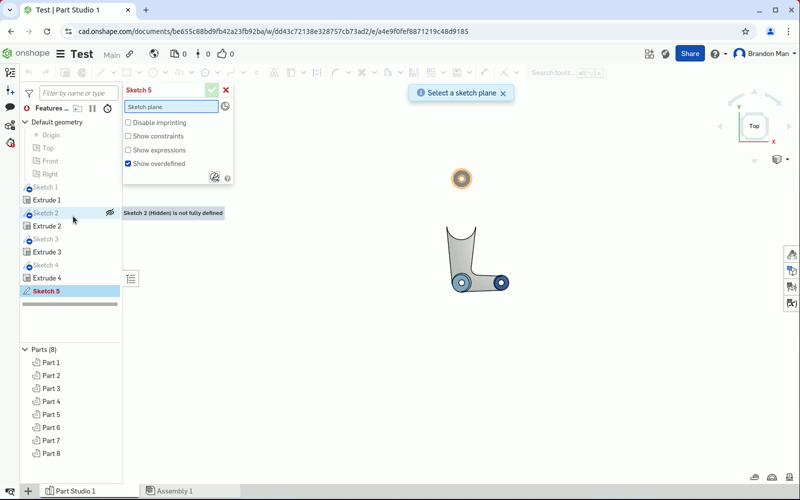
mouse_move(73, 150)
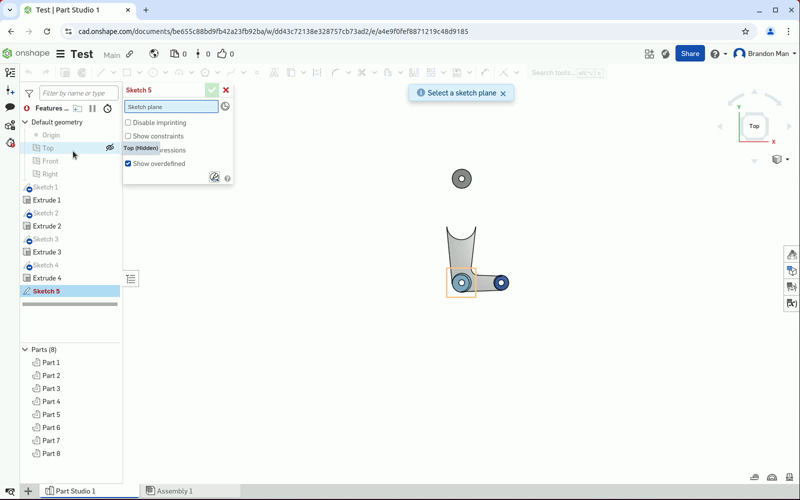
click(73, 150)
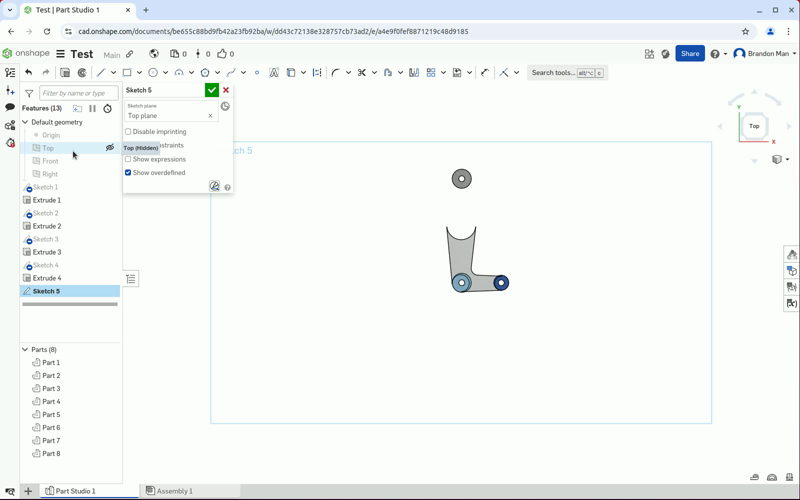
mouse_move(73, 352)
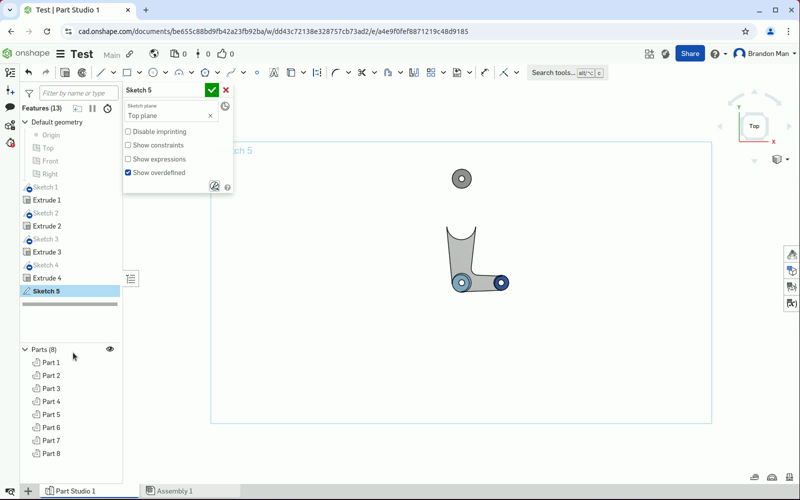
key(y)
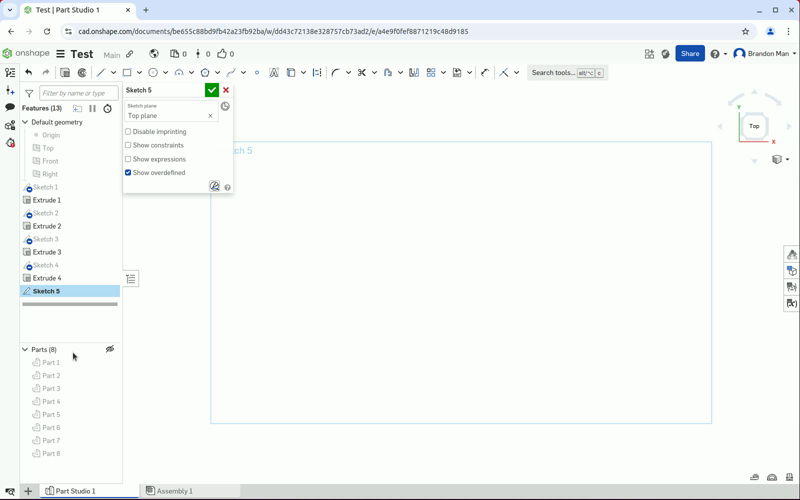
key(c)
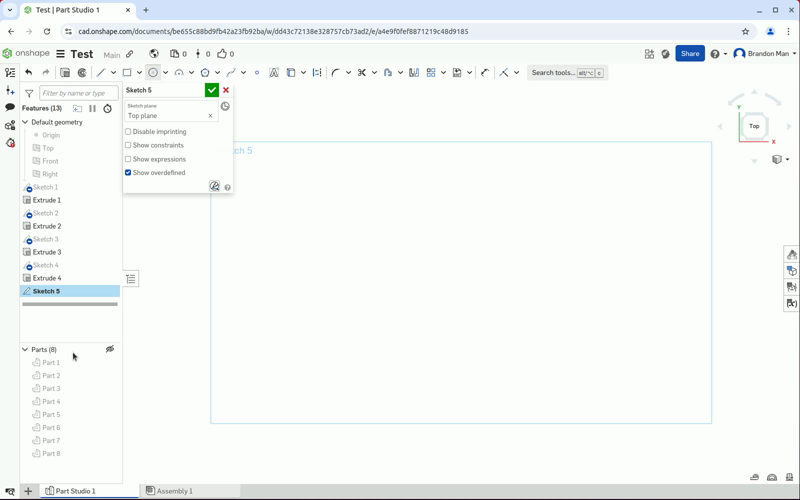
key_down(shift)
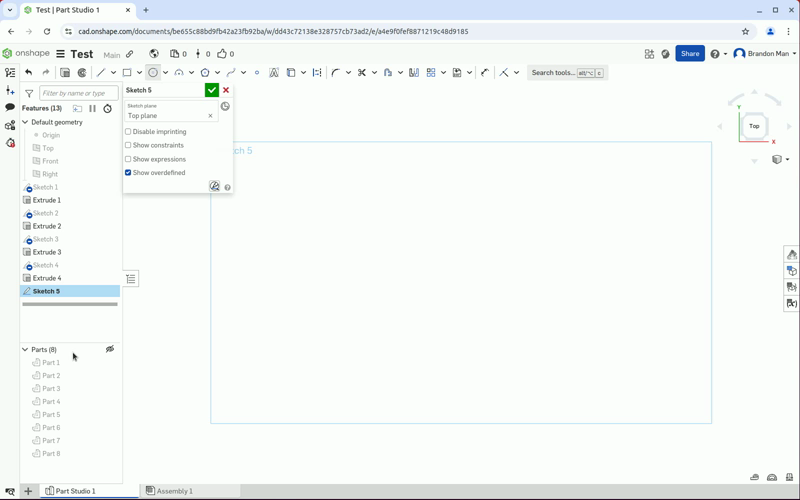
mouse_move(461, 225)
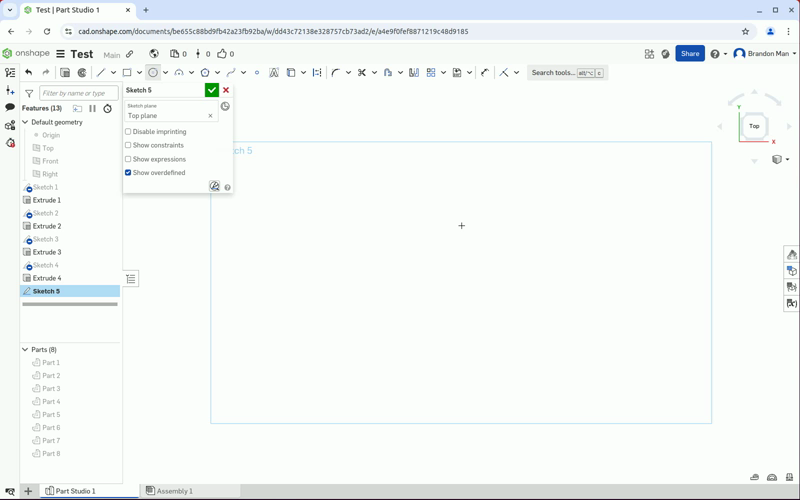
click(461, 225)
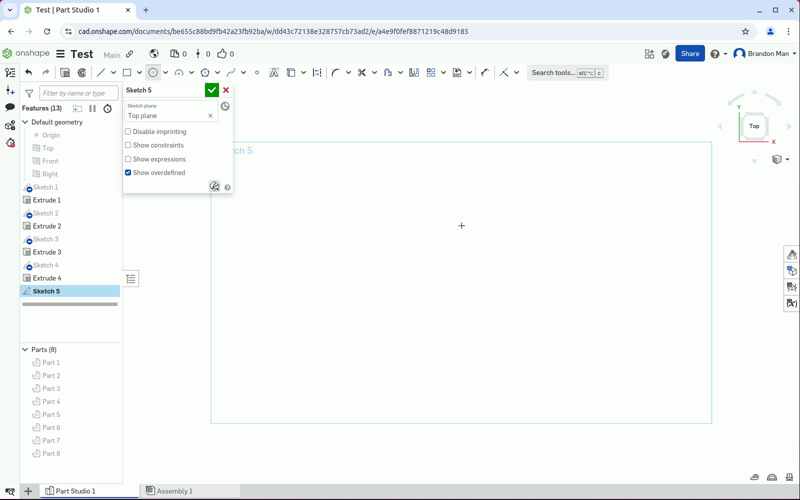
key_up(shift)
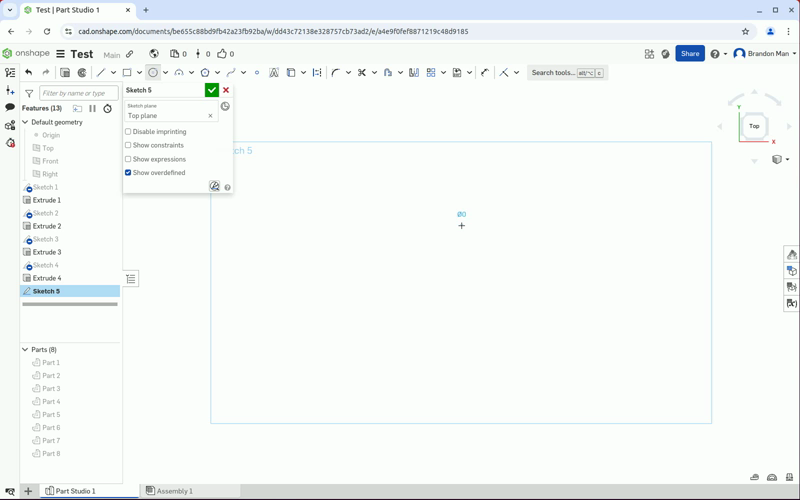
mouse_move(477, 225)
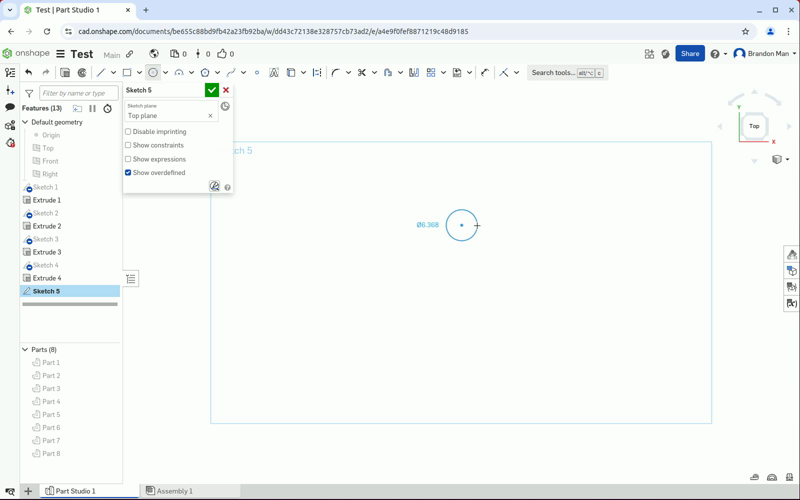
click(477, 225)
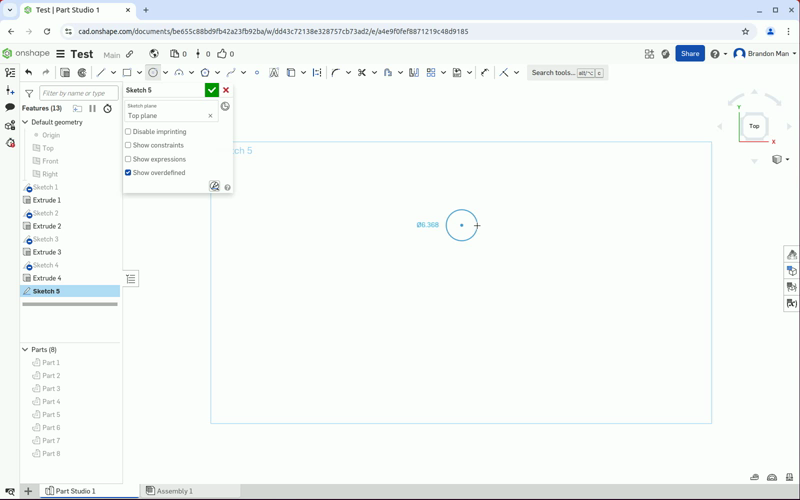
key(esc)
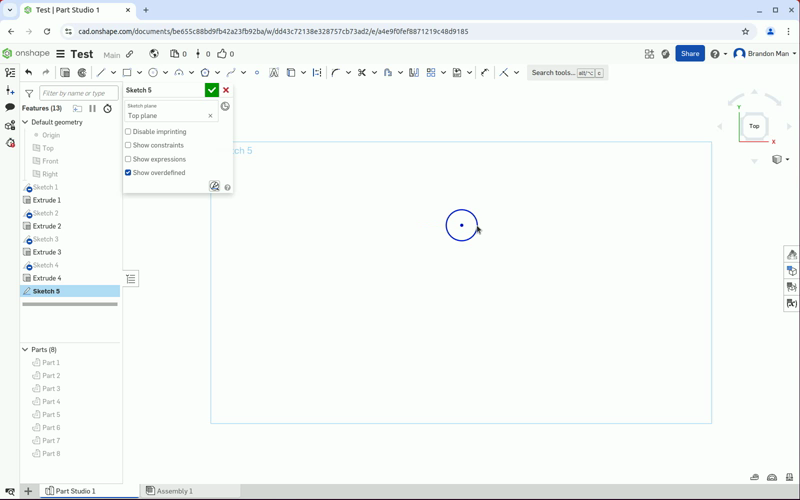
key(c)
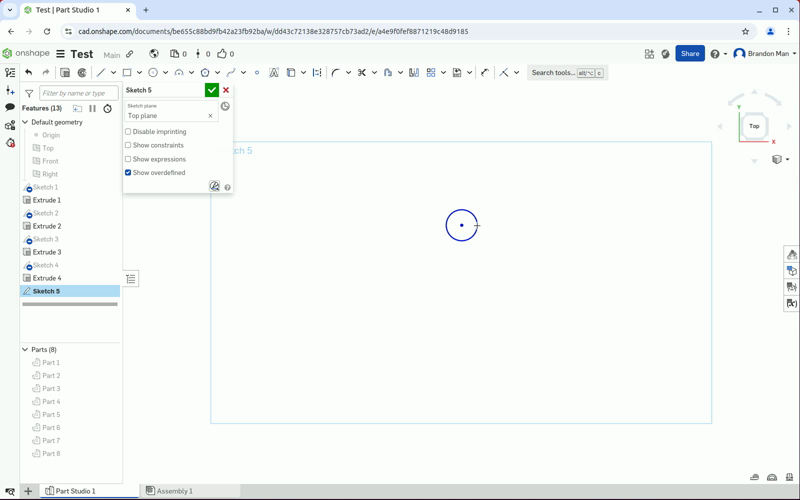
key_down(shift)
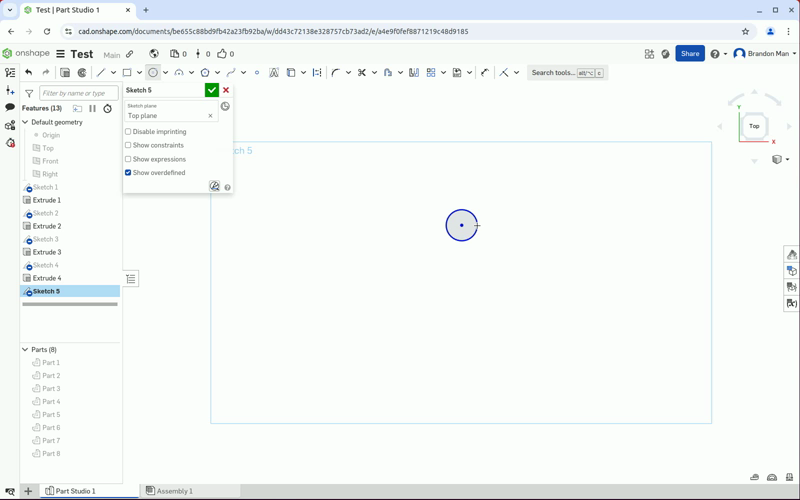
mouse_move(461, 225)
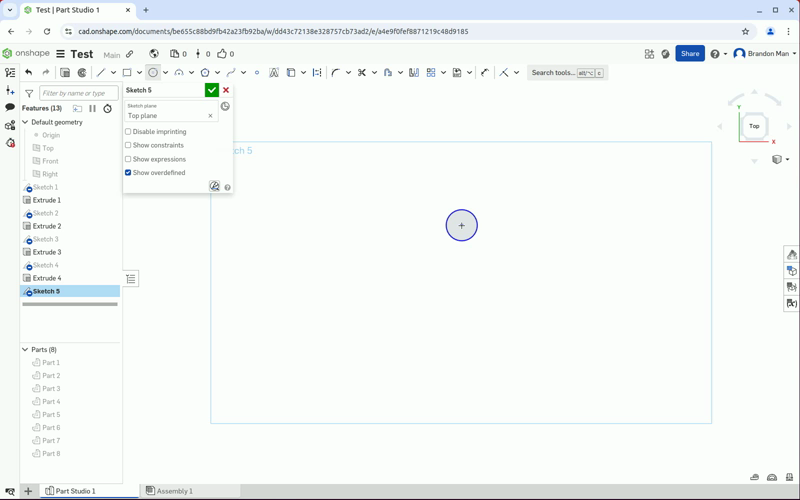
click(461, 225)
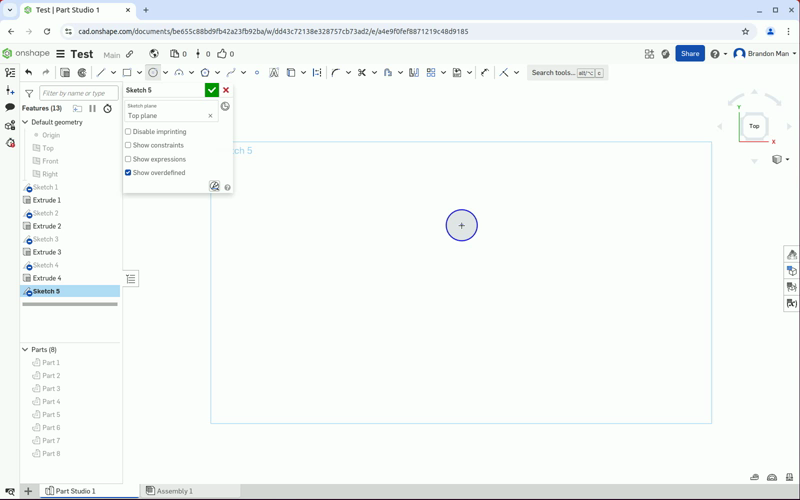
key_up(shift)
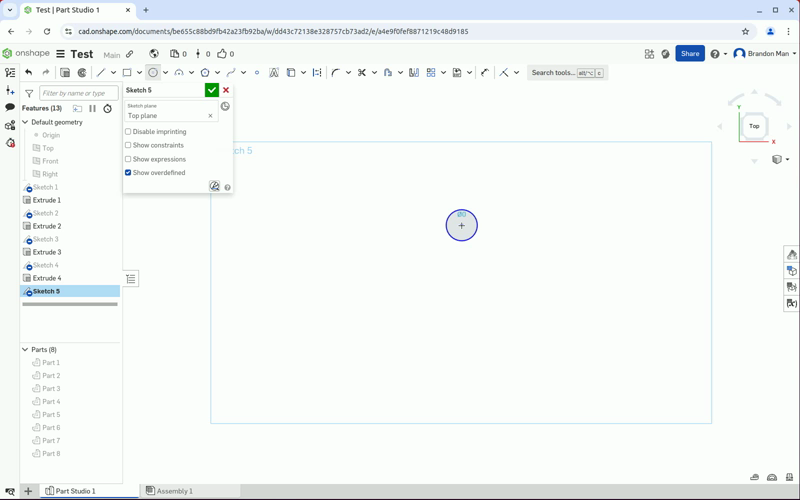
mouse_move(465, 225)
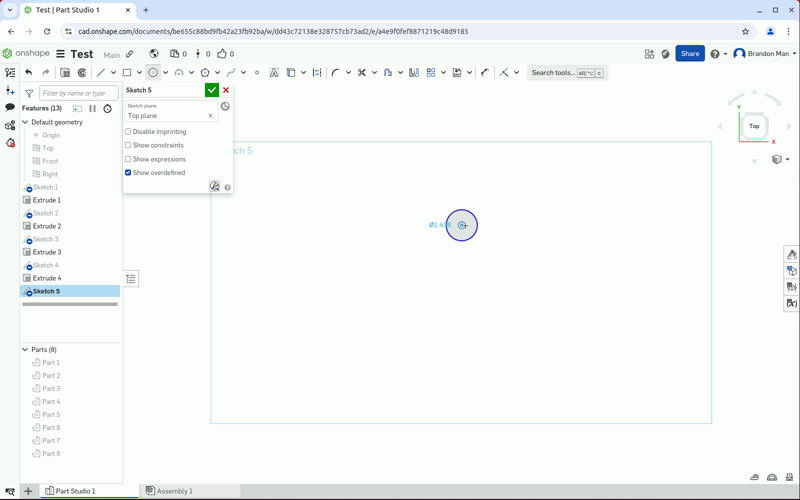
scroll(6)
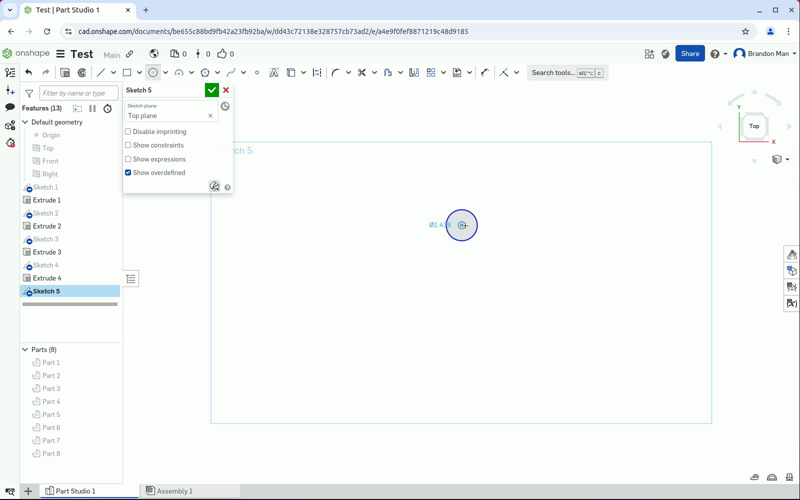
scroll(6)
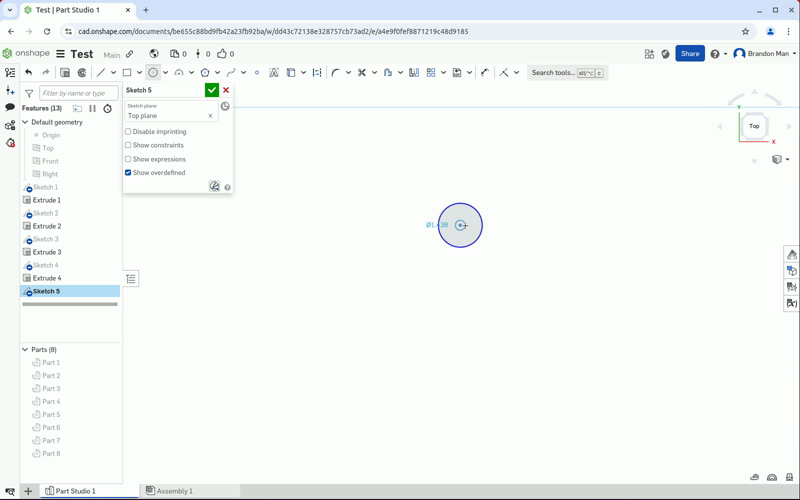
scroll(6)
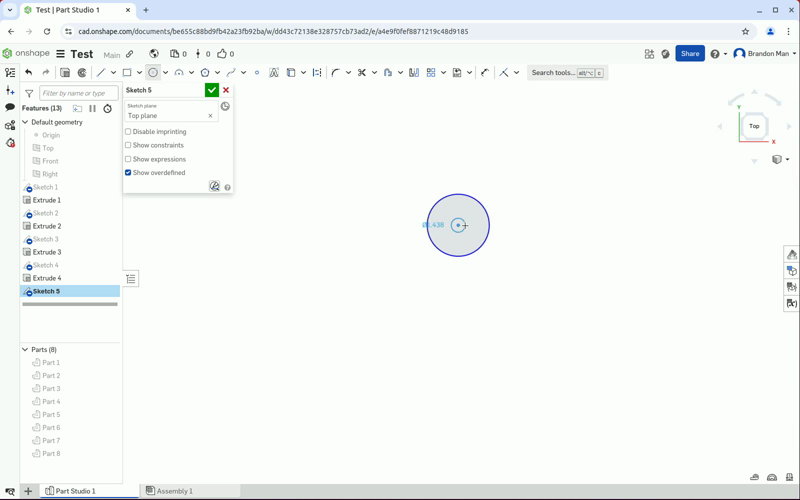
scroll(6)
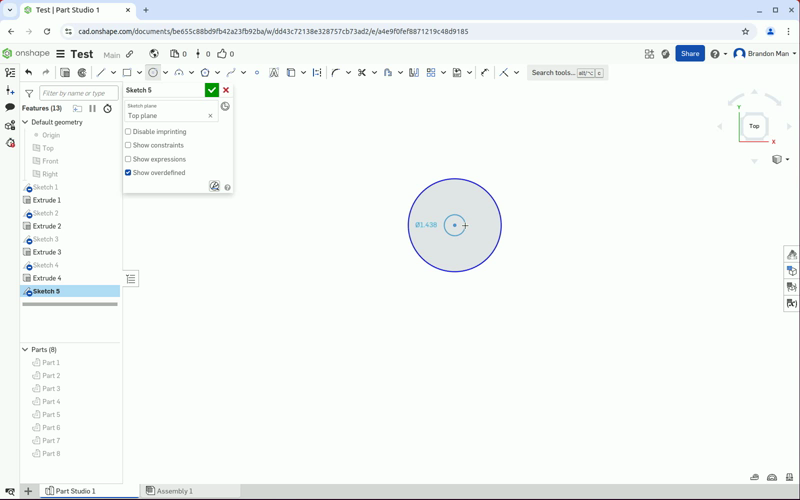
scroll(6)
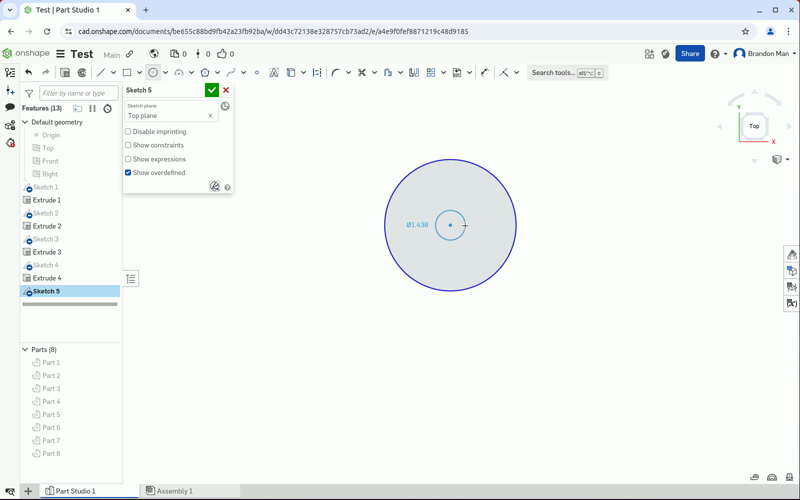
scroll(6)
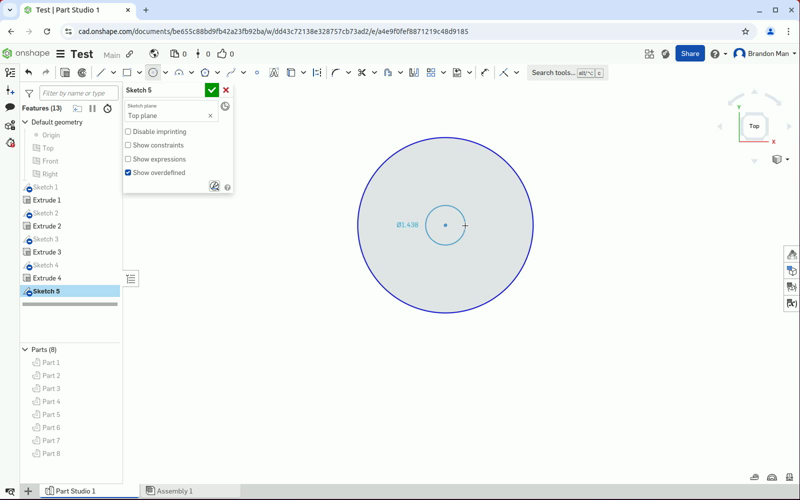
scroll(6)
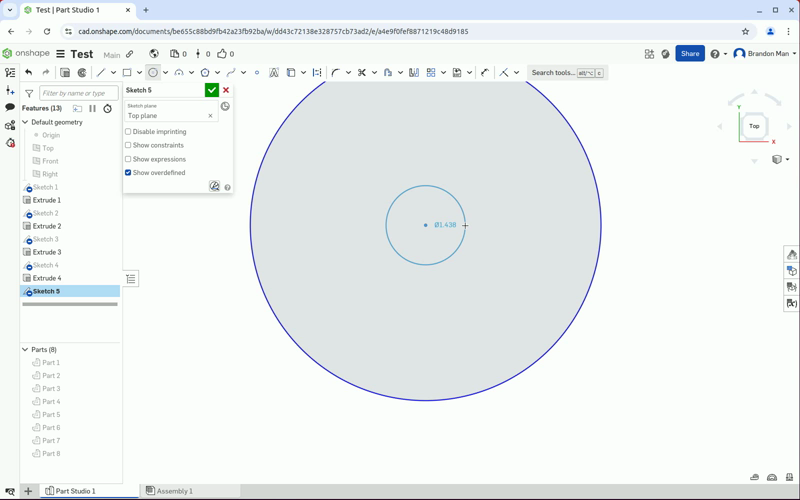
click(465, 225)
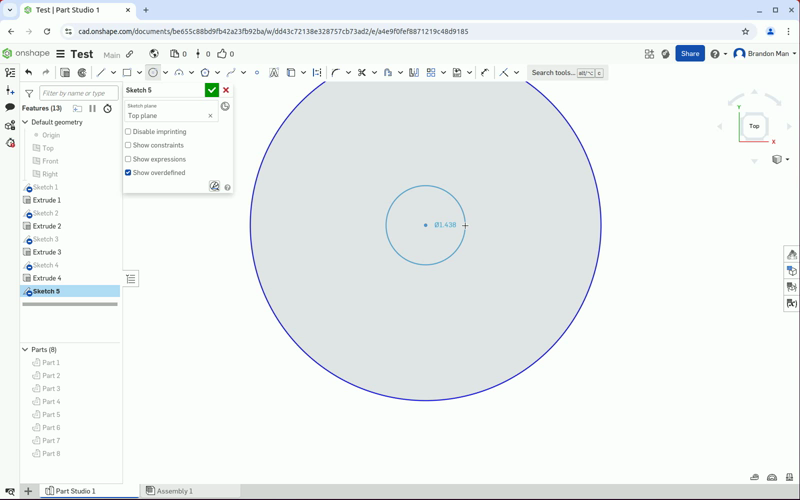
scroll(-6)
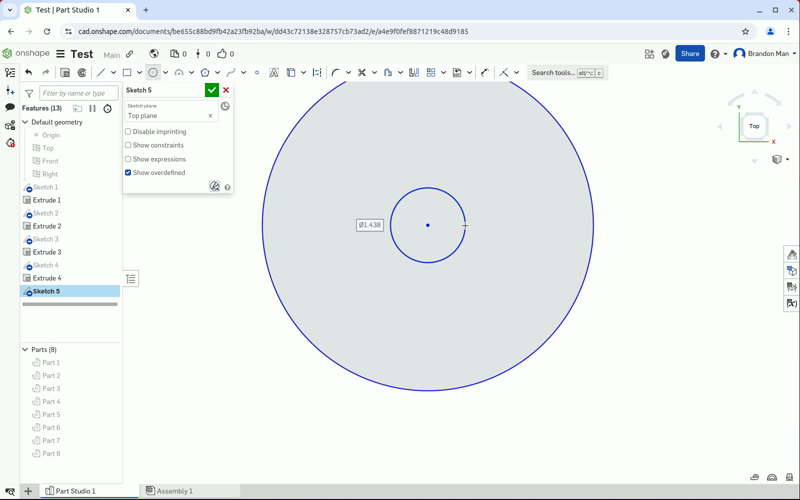
scroll(-6)
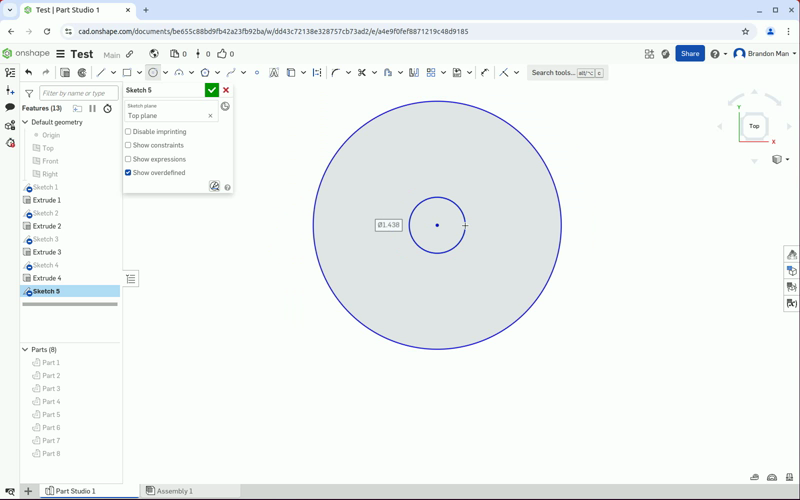
scroll(-6)
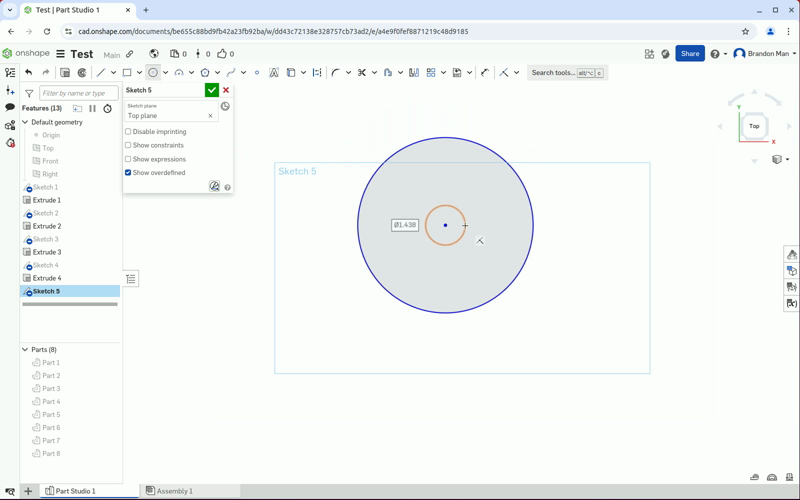
scroll(-6)
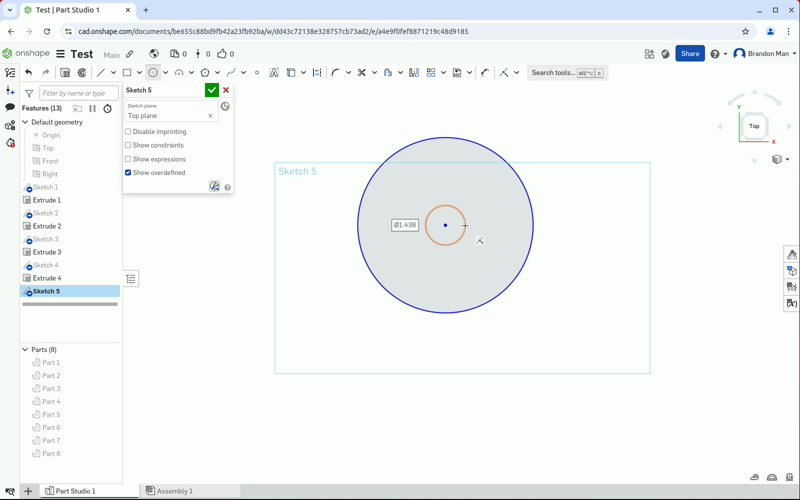
scroll(-6)
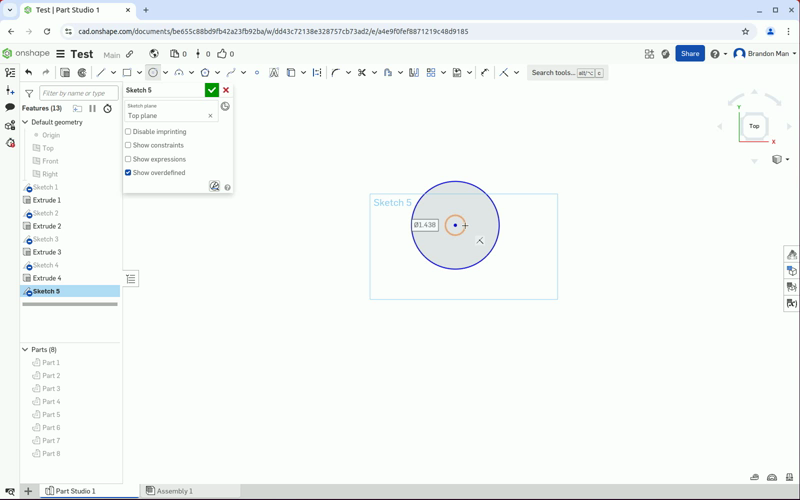
scroll(-6)
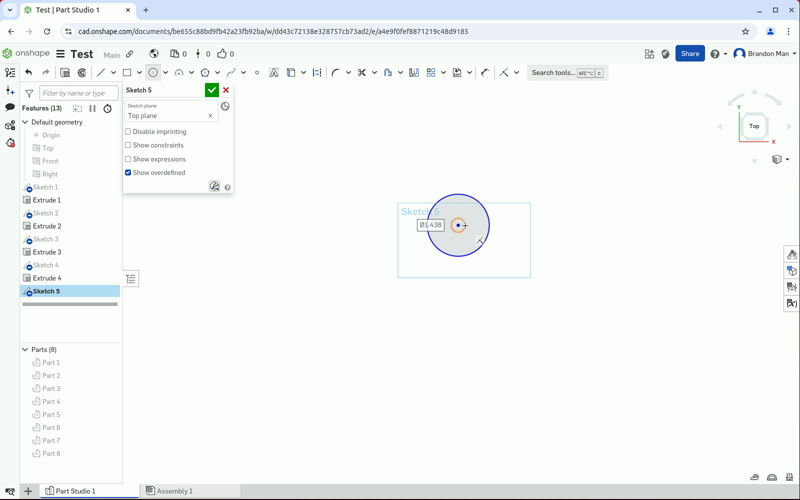
scroll(-6)
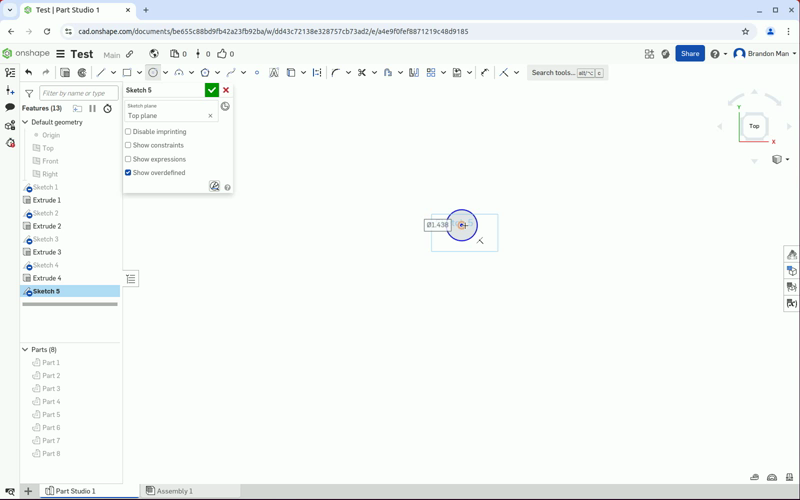
key(esc)
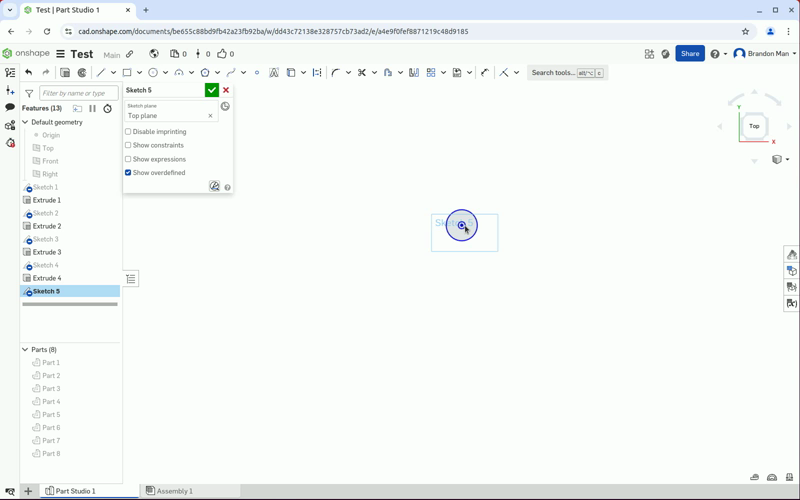
mouse_move(456, 224)
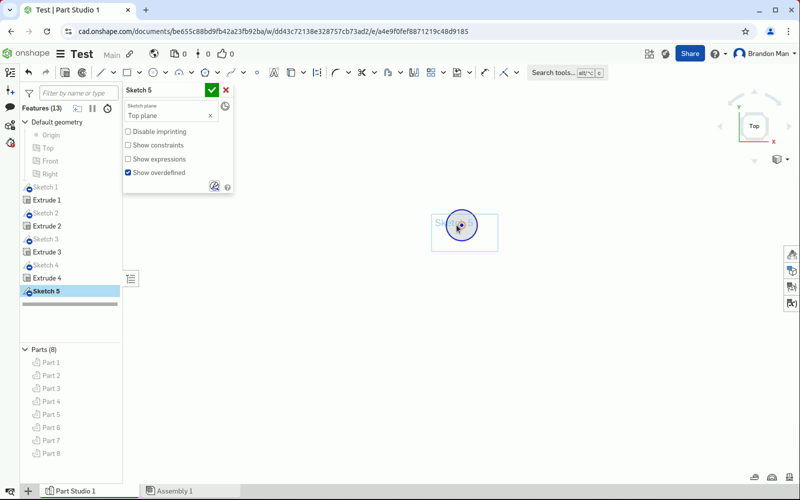
scroll(6)
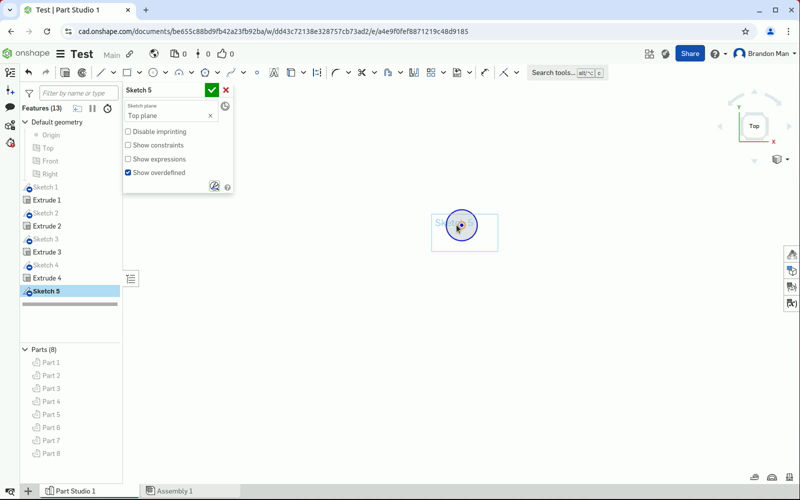
scroll(6)
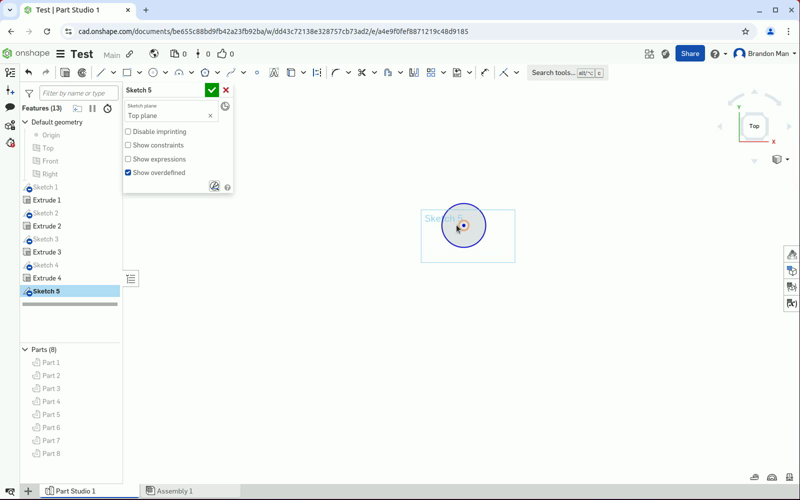
scroll(6)
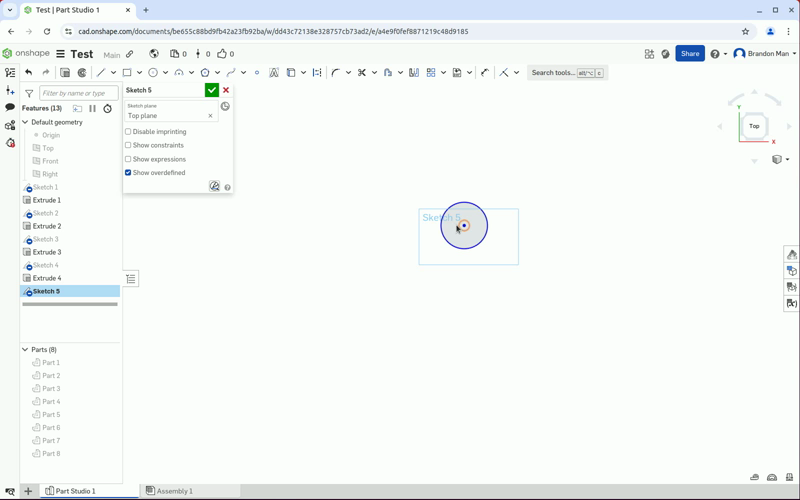
scroll(6)
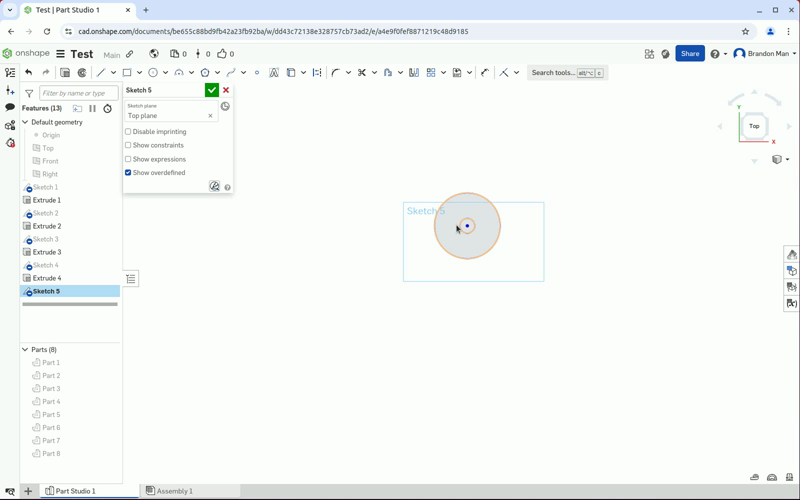
scroll(6)
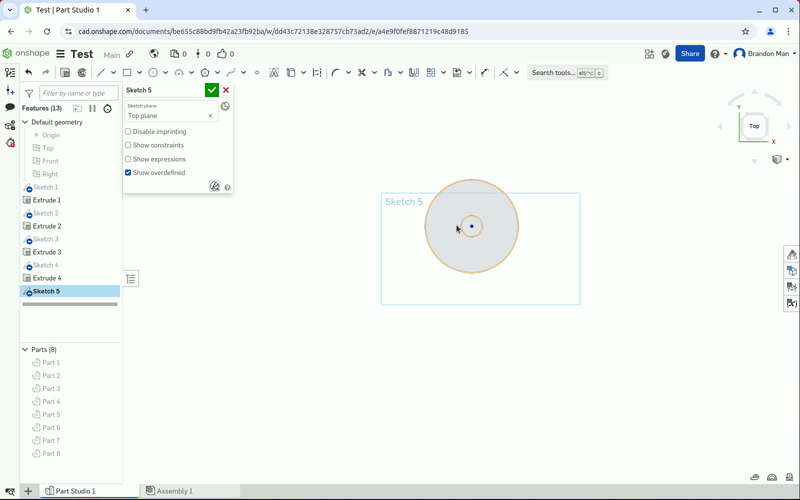
scroll(6)
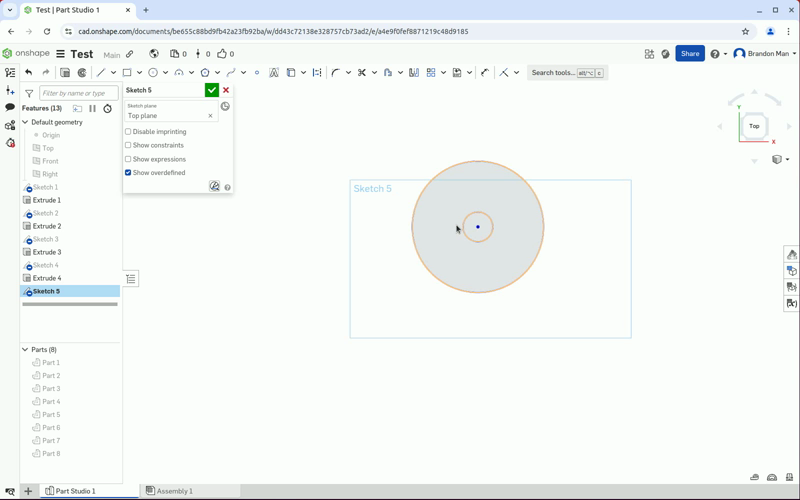
scroll(6)
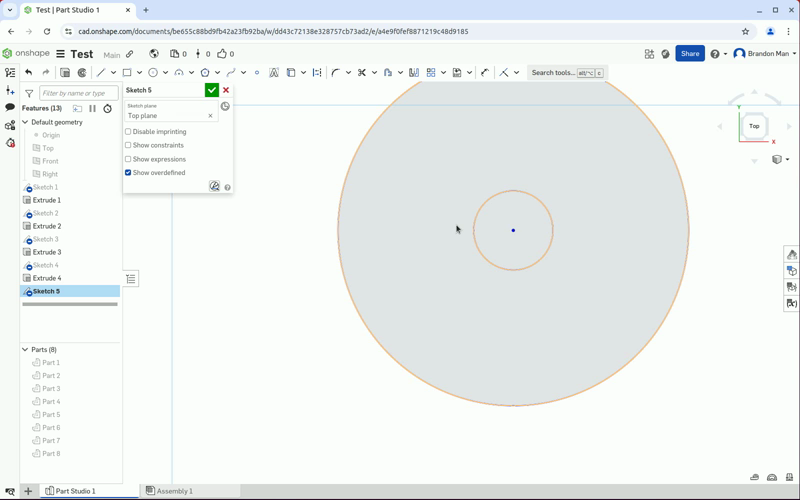
click(456, 224)
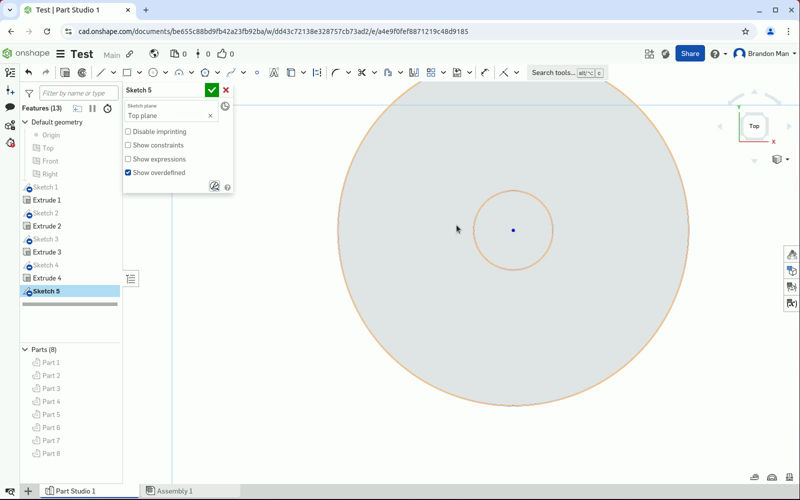
scroll(-6)
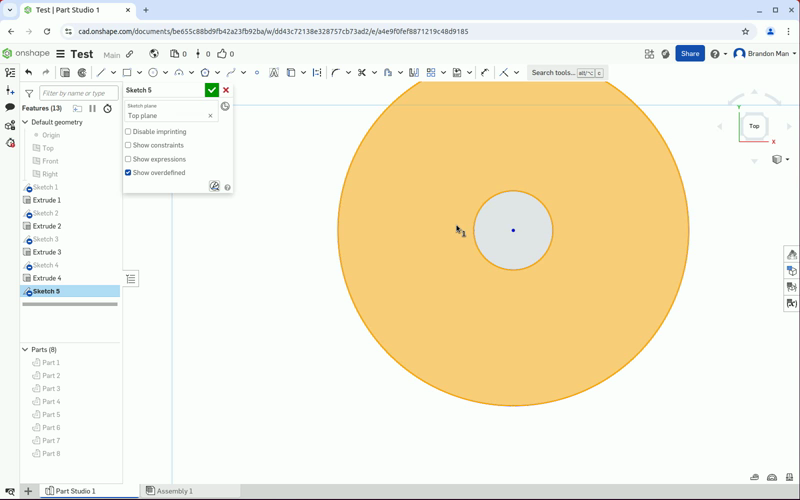
scroll(-6)
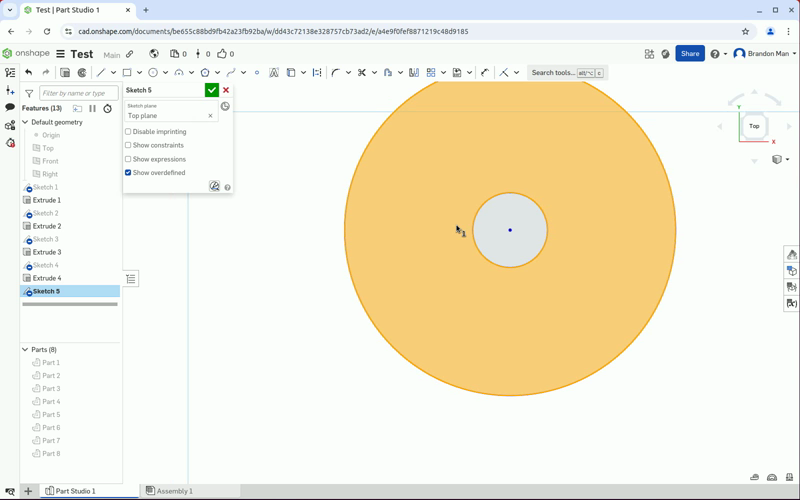
scroll(-6)
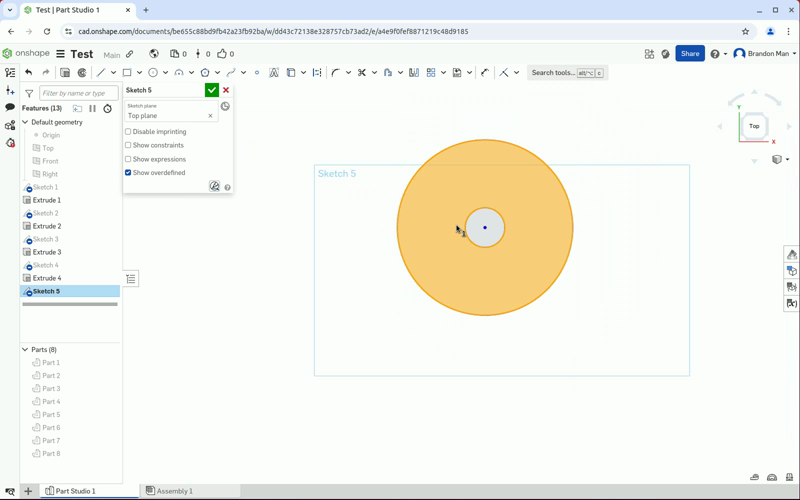
scroll(-6)
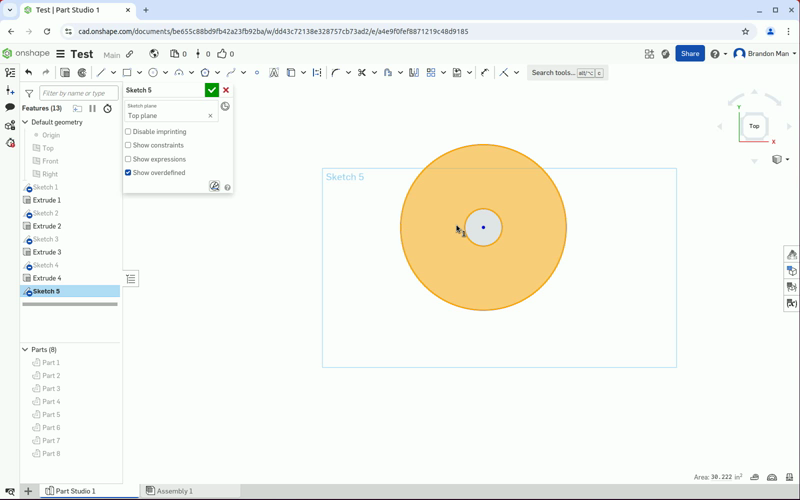
scroll(-6)
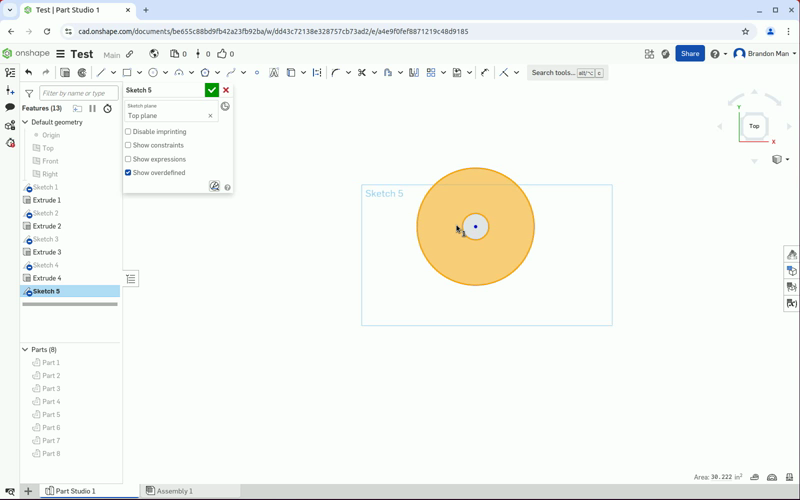
scroll(-6)
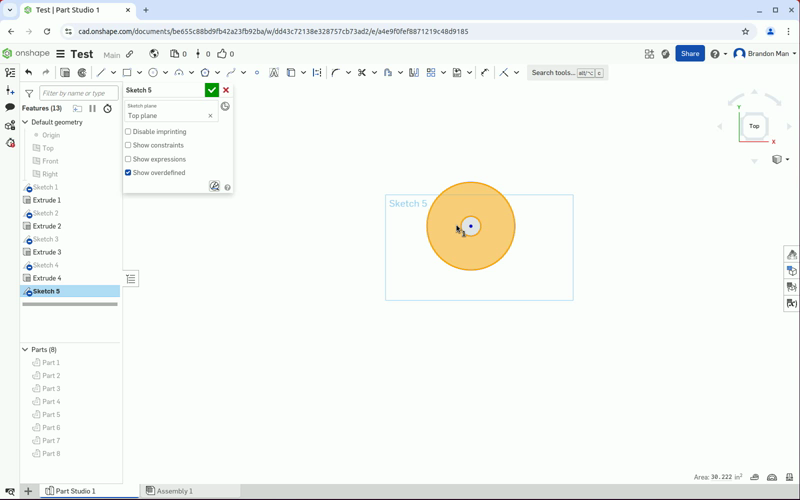
scroll(-6)
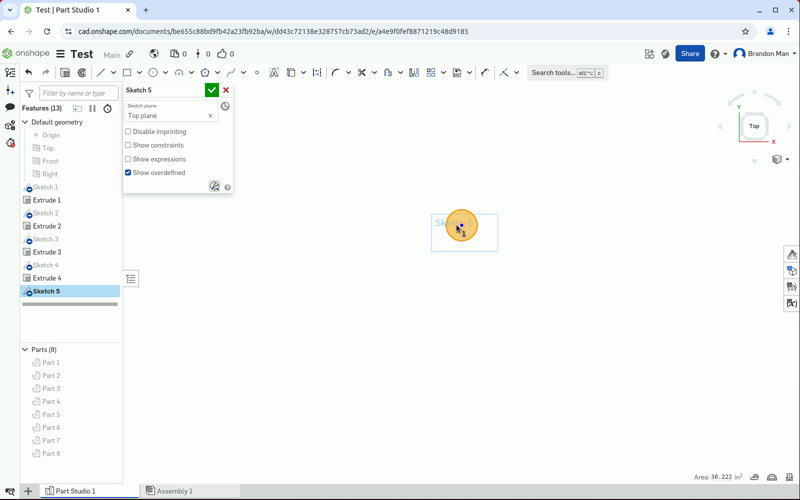
mouse_move(73, 352)
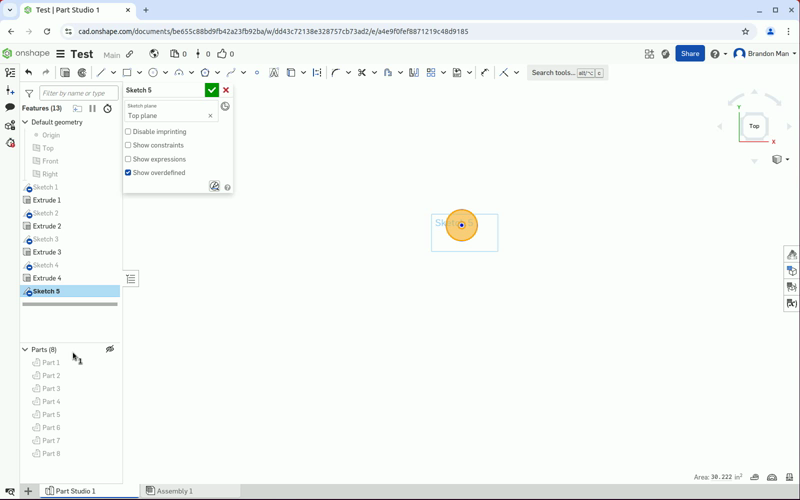
key(shift+y)
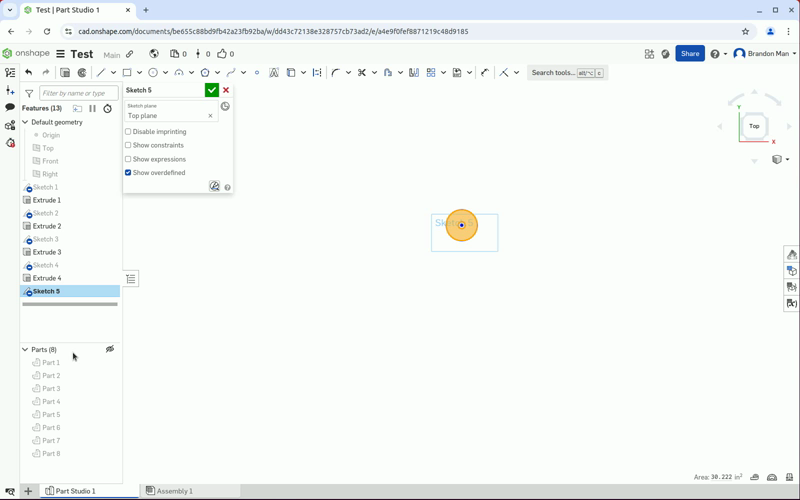
key(shift+e)
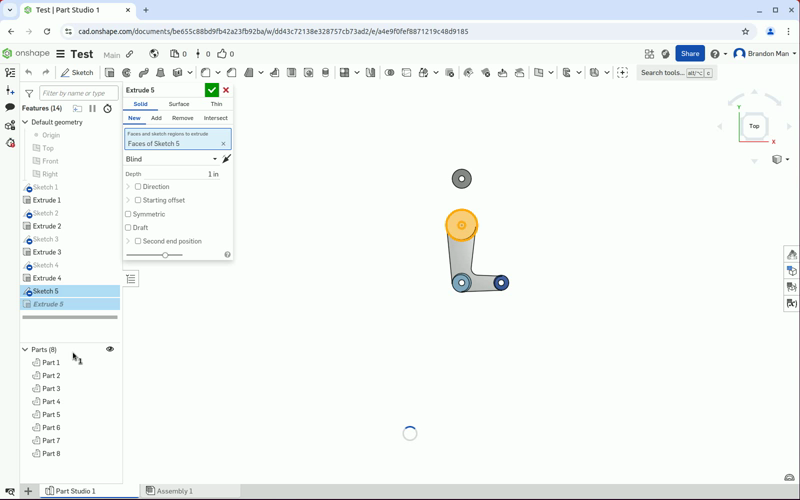
mouse_move(143, 106)
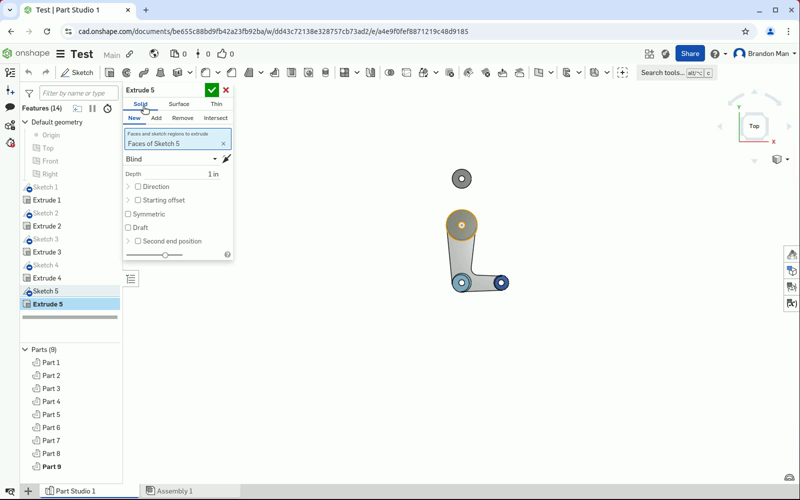
click(143, 106)
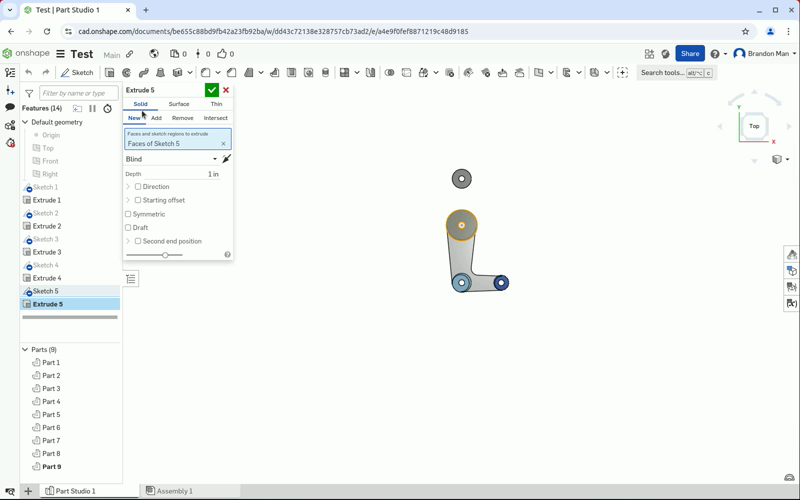
mouse_move(137, 120)
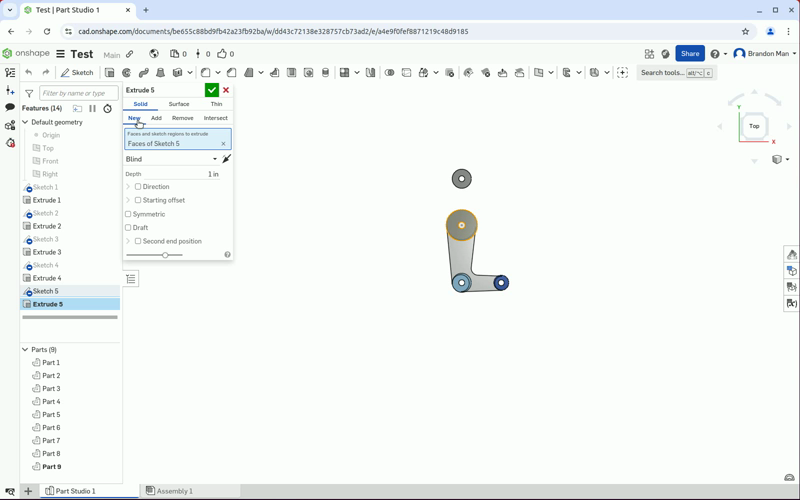
click(137, 120)
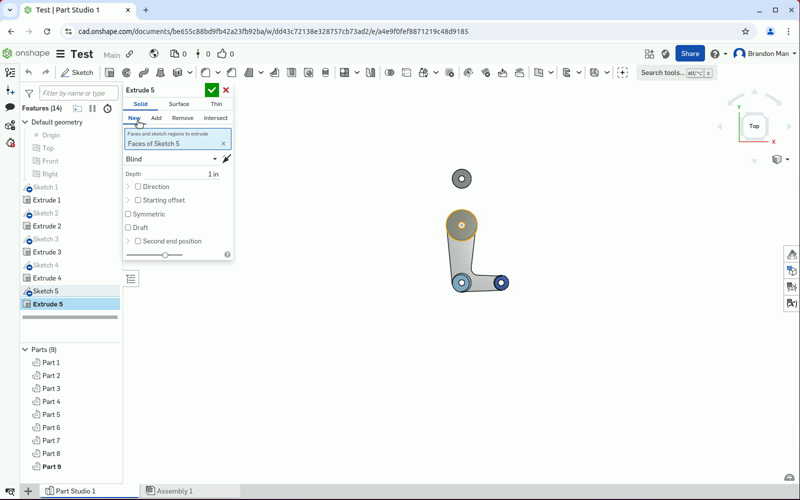
key(tab, 4)
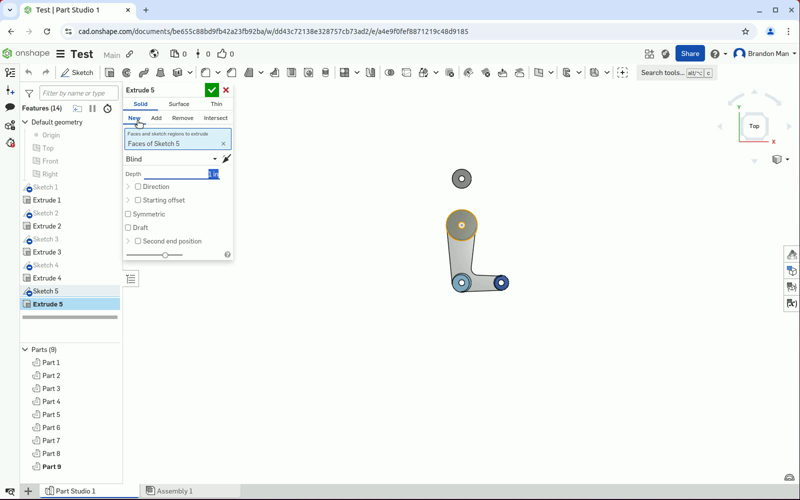
text(0.481)
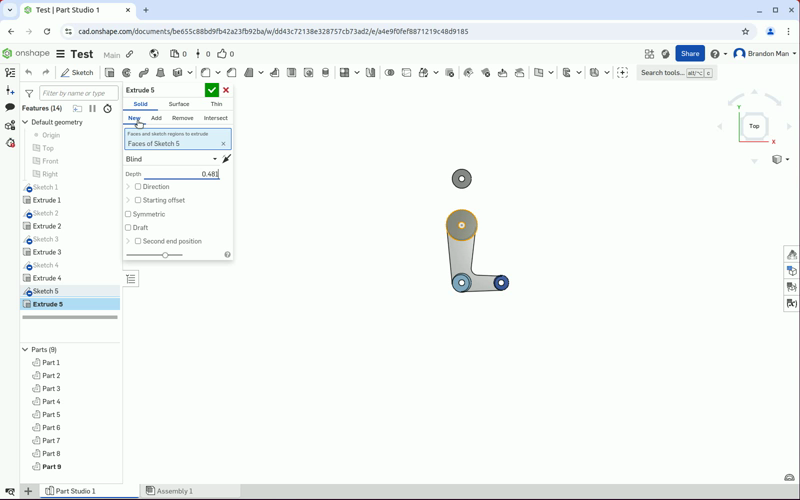
key(enter)
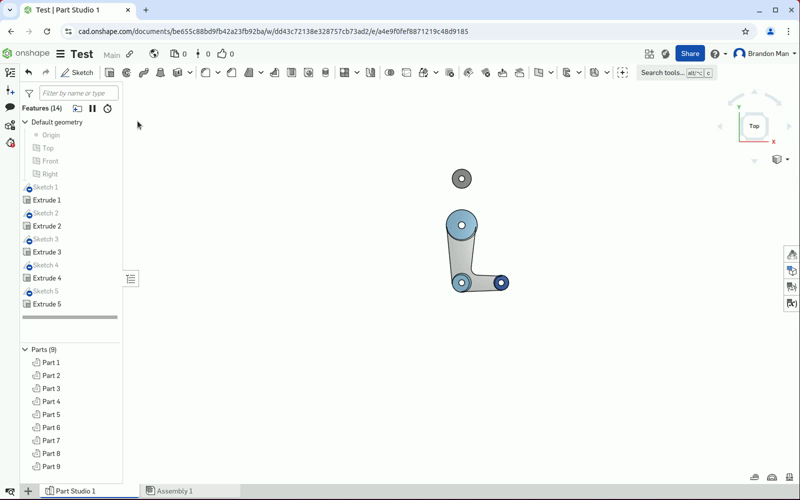
key(shift+h)
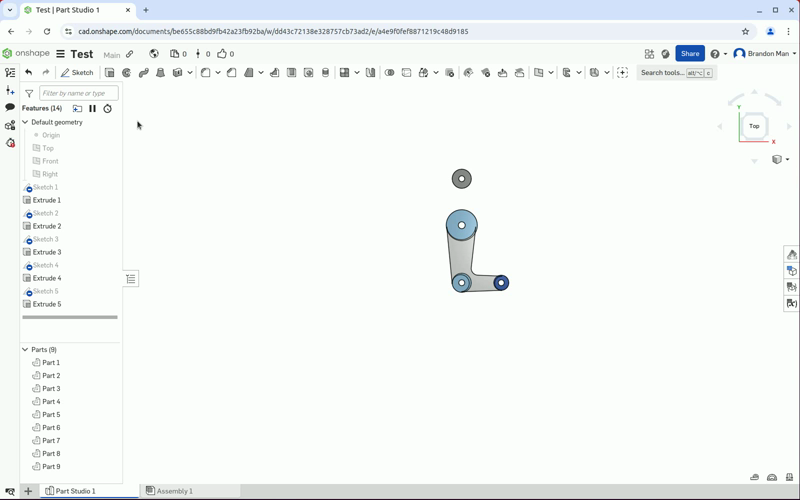
key(shift+h)
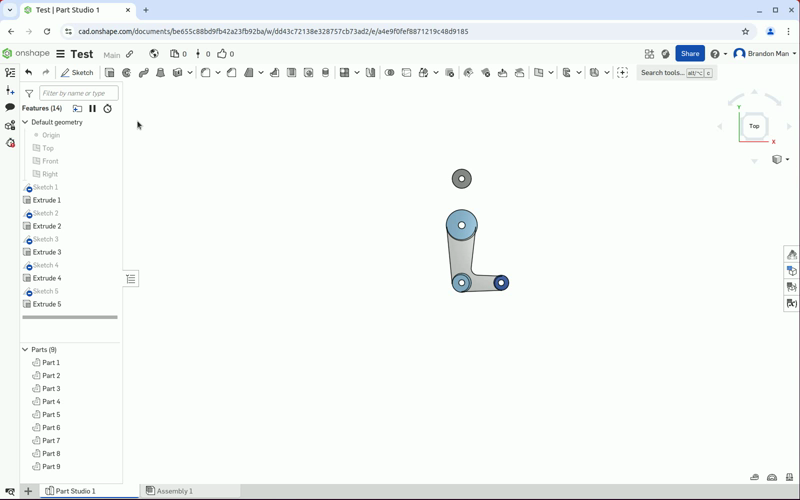
mouse_move(73, 189)
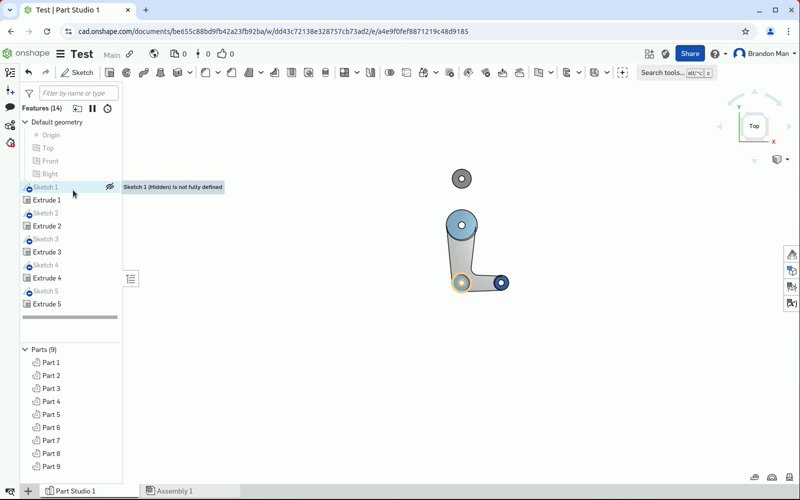
click(73, 189)
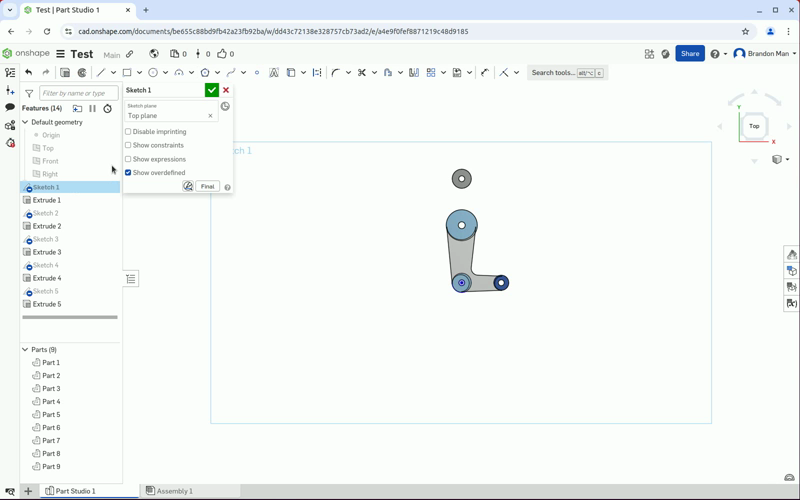
mouse_move(229, 92)
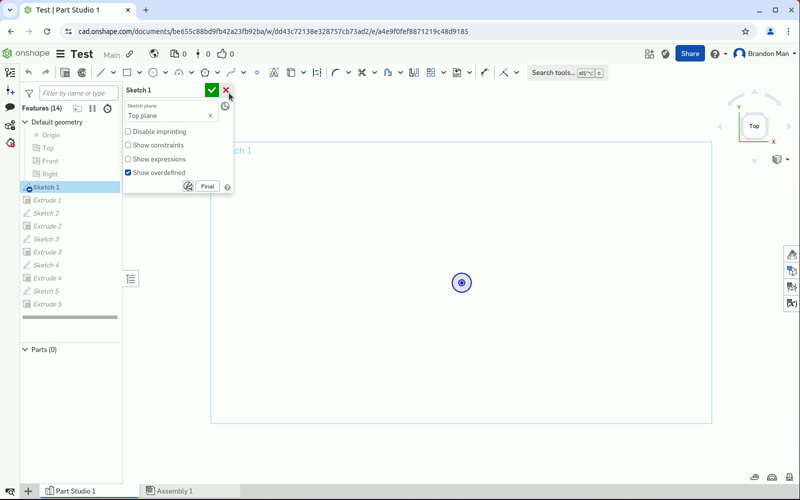
click(229, 92)
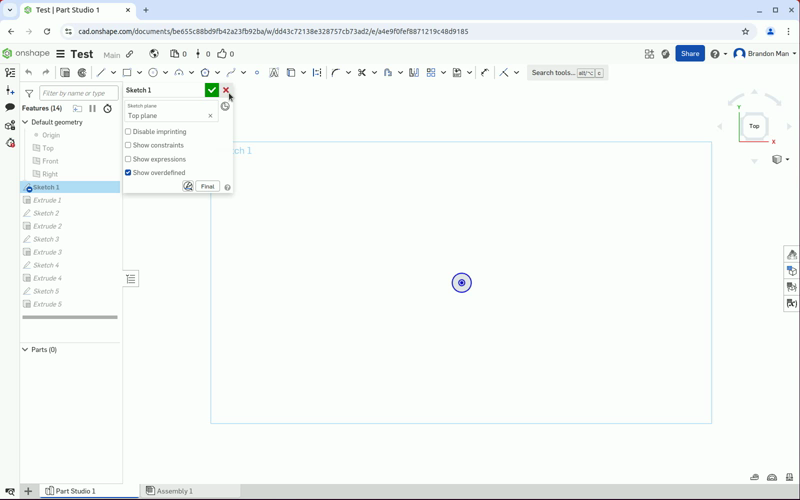
key(shift+s)
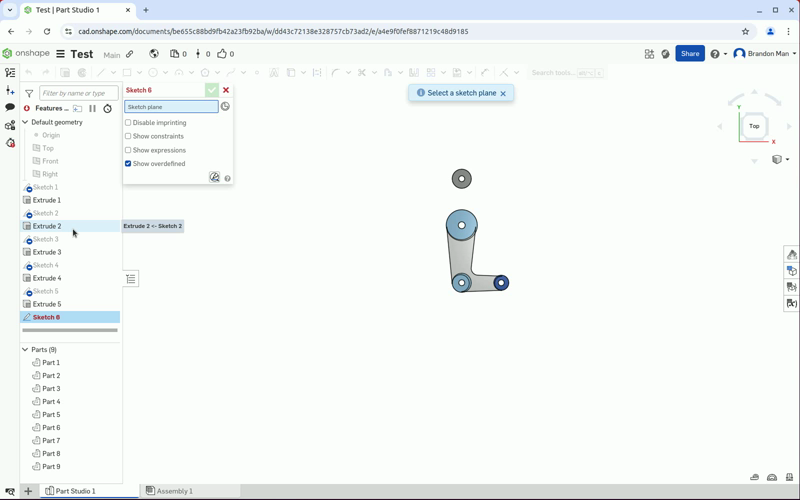
scroll(3)
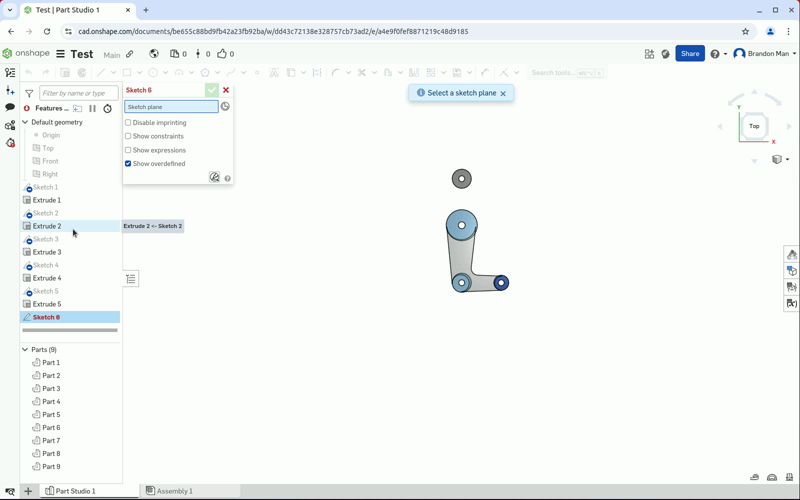
mouse_move(73, 150)
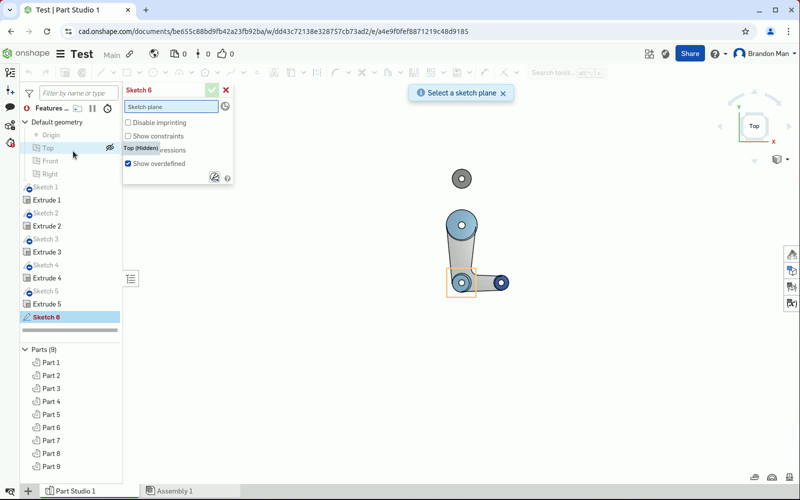
click(73, 150)
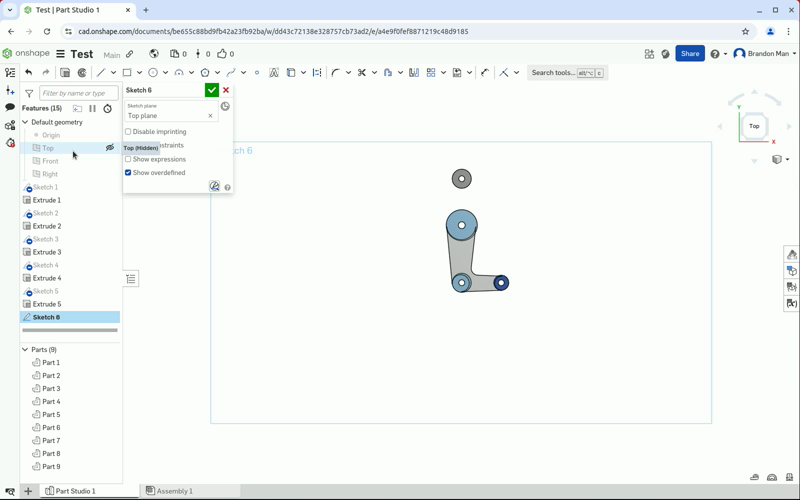
mouse_move(73, 352)
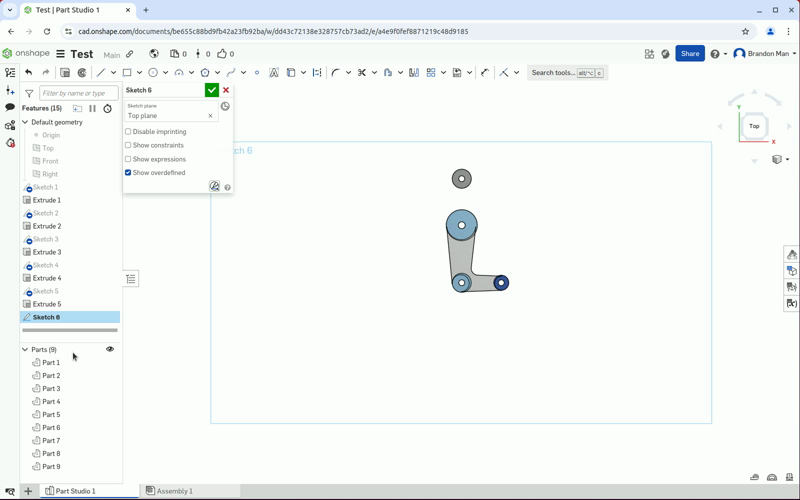
key(y)
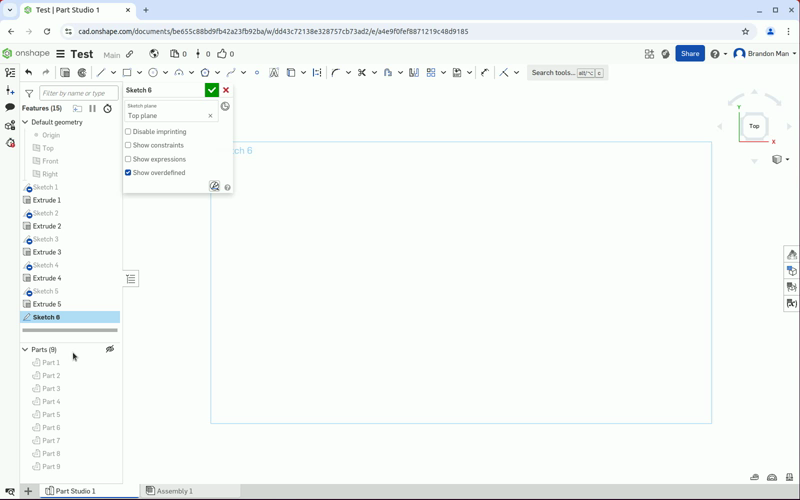
key(a)
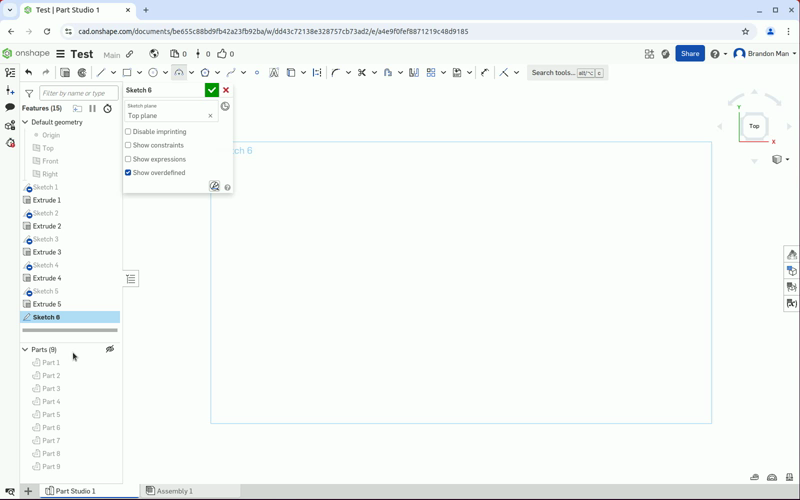
key_down(shift)
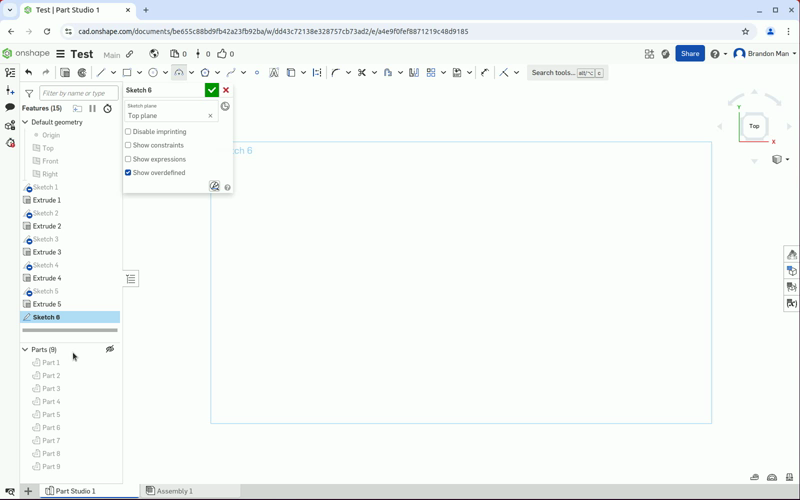
mouse_move(446, 223)
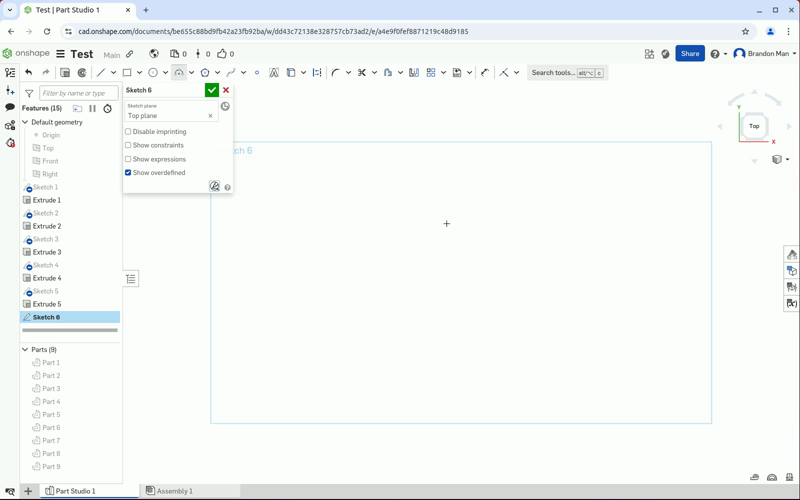
click(446, 223)
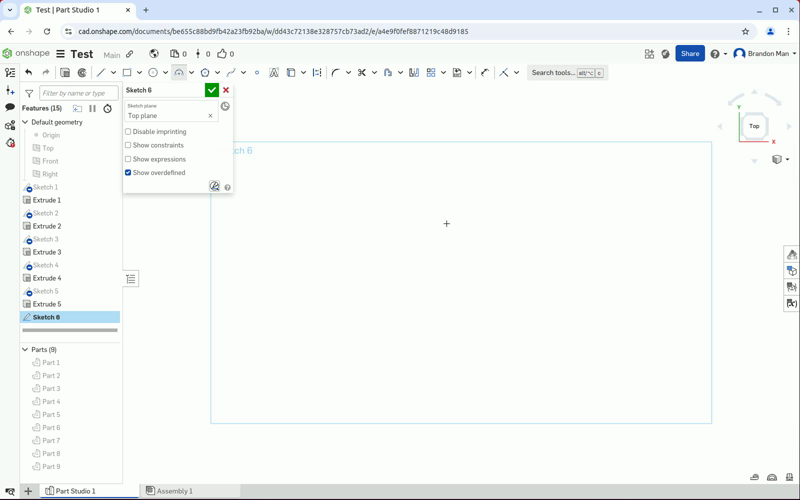
key_up(shift)
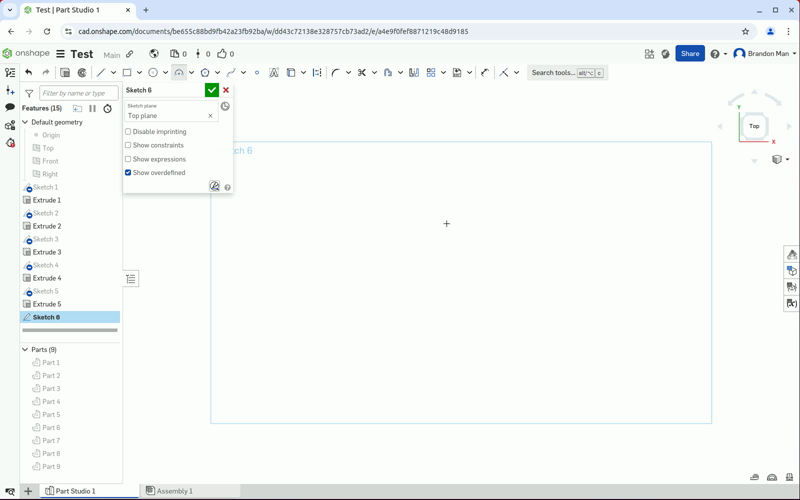
key_down(shift)
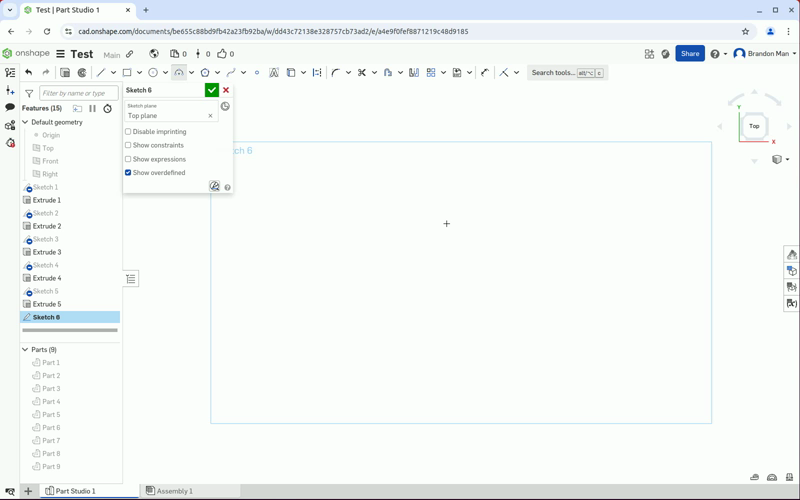
mouse_move(476, 223)
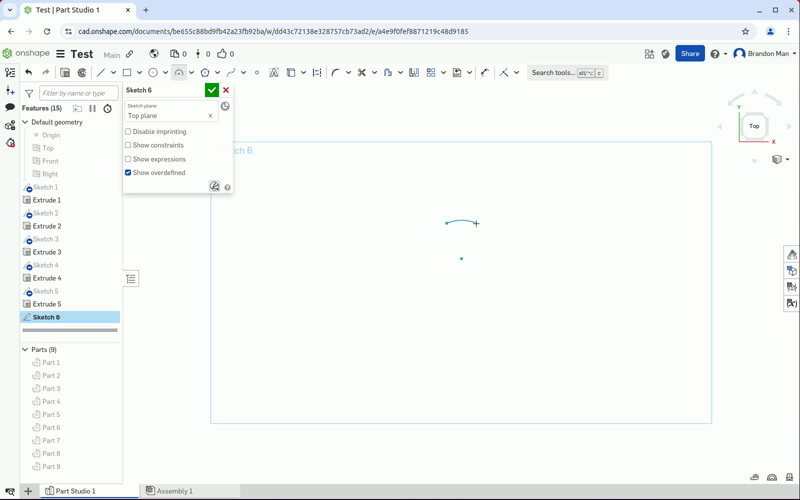
click(476, 223)
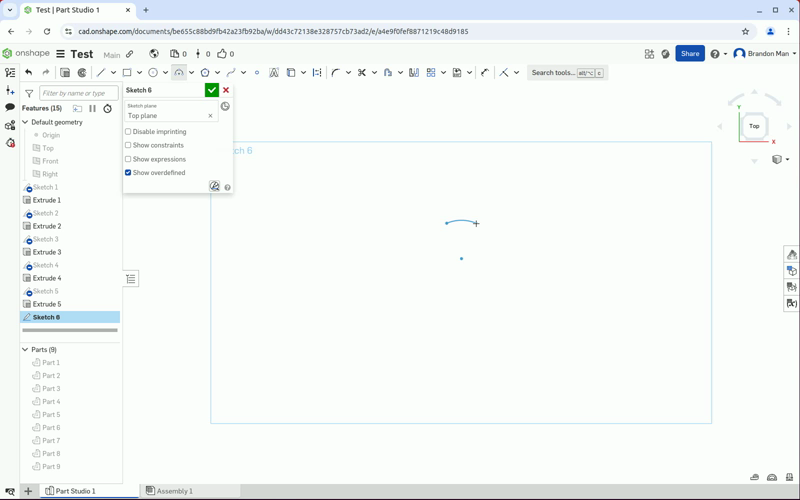
mouse_move(461, 210)
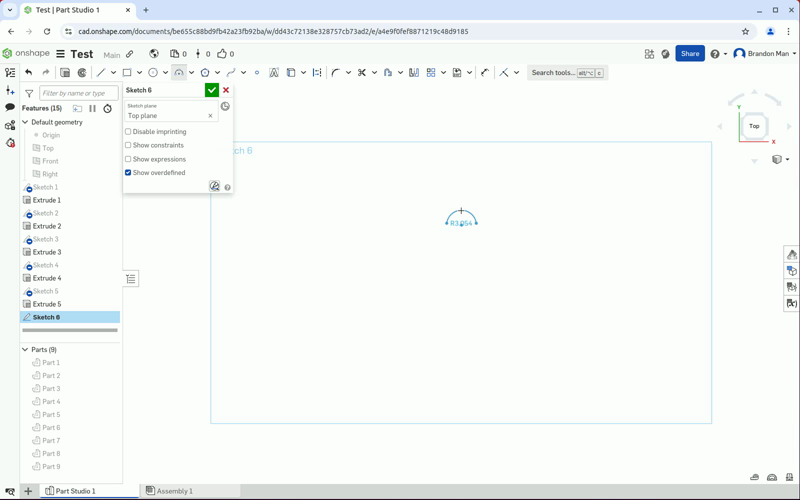
click(461, 210)
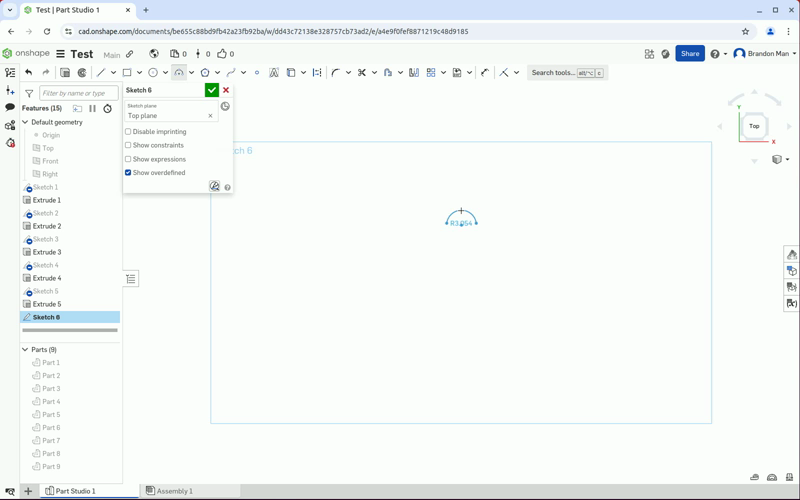
key_up(shift)
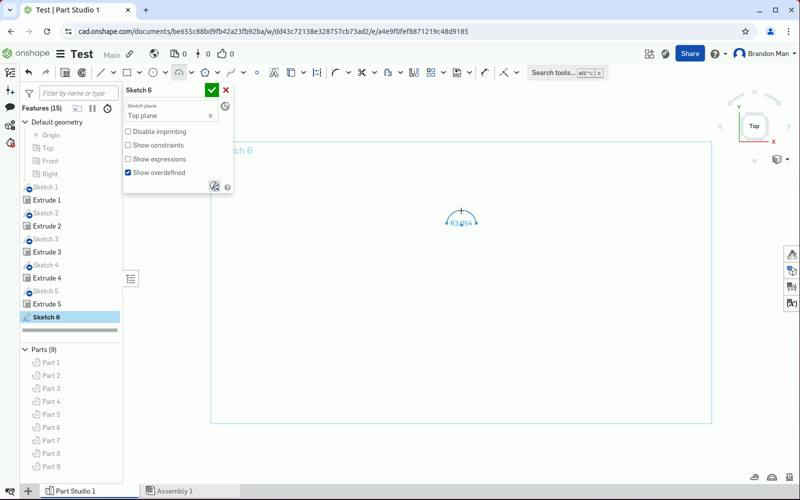
key(esc)
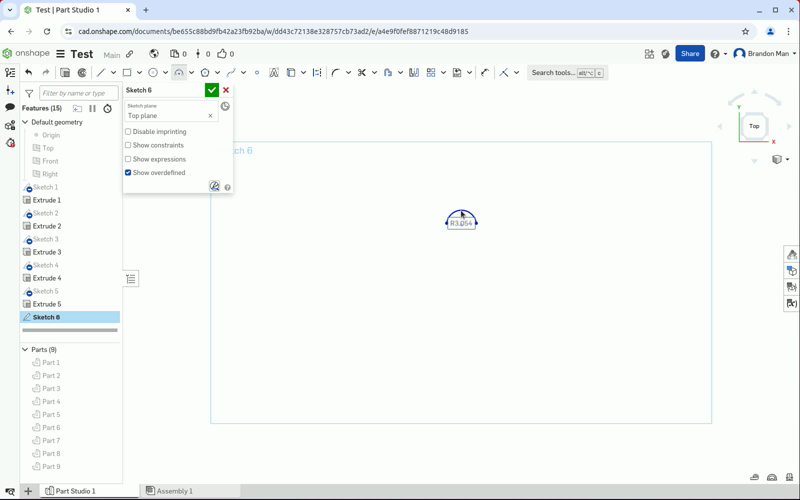
key(l)
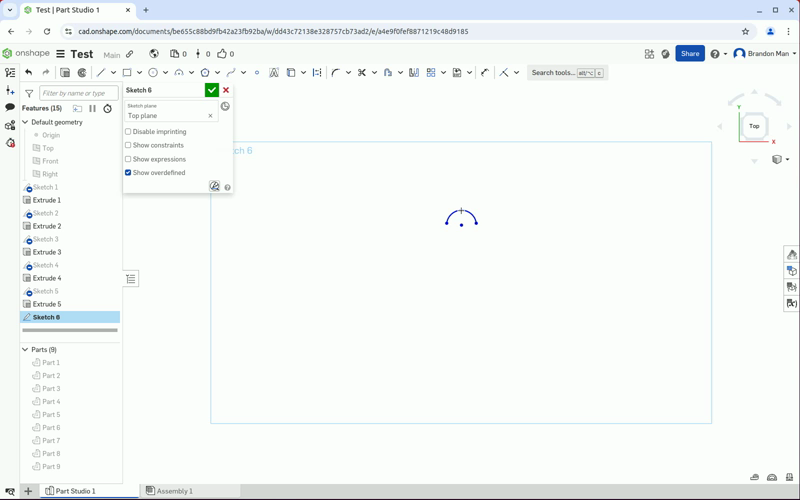
mouse_move(476, 223)
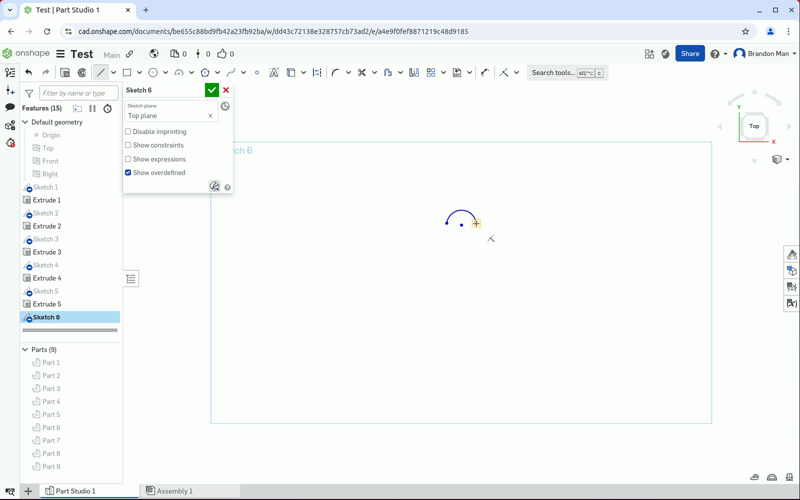
click(476, 223)
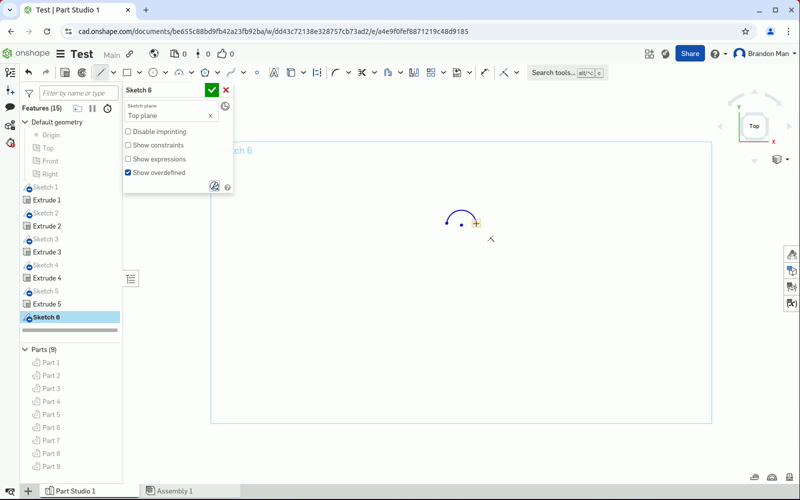
key_down(shift)
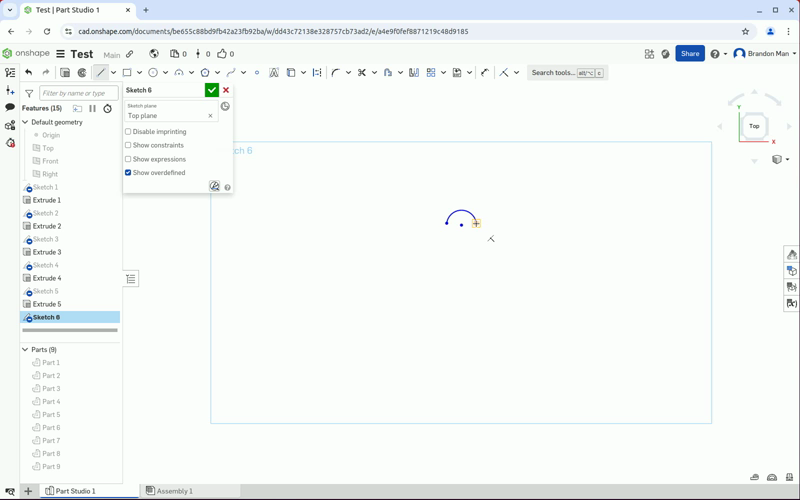
mouse_move(506, 223)
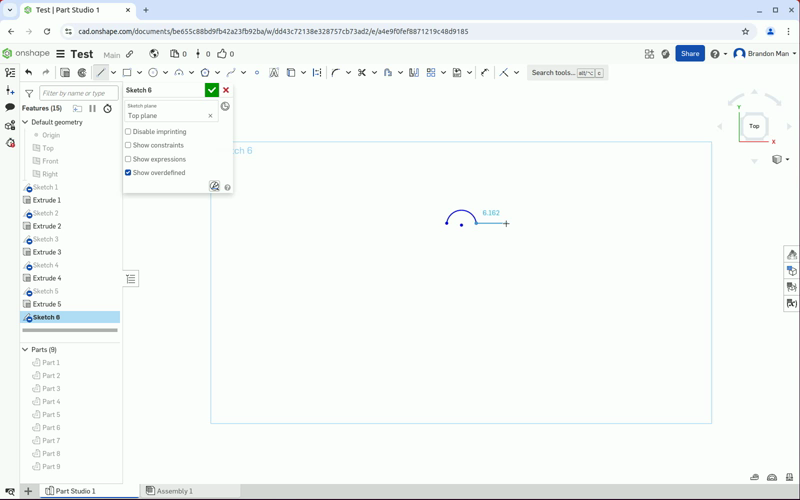
mouse_move(470, 176)
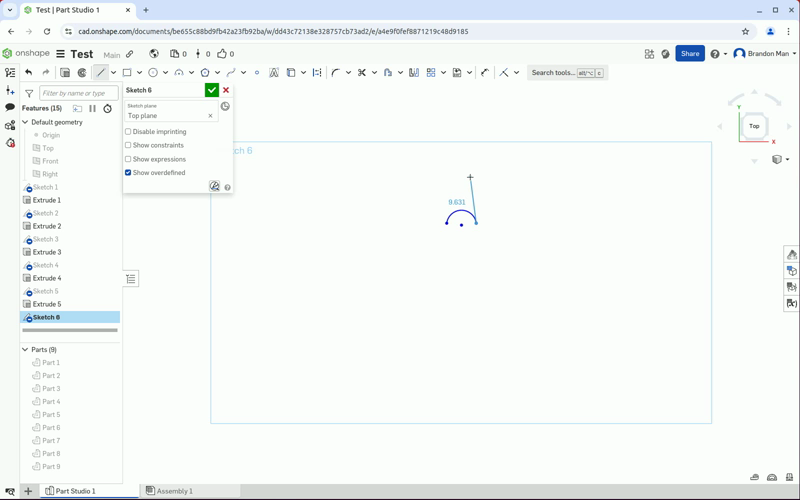
click(470, 176)
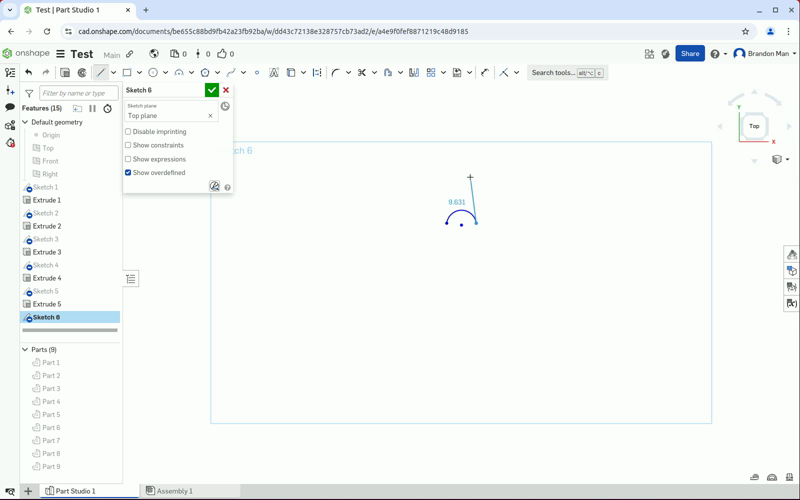
key_up(shift)
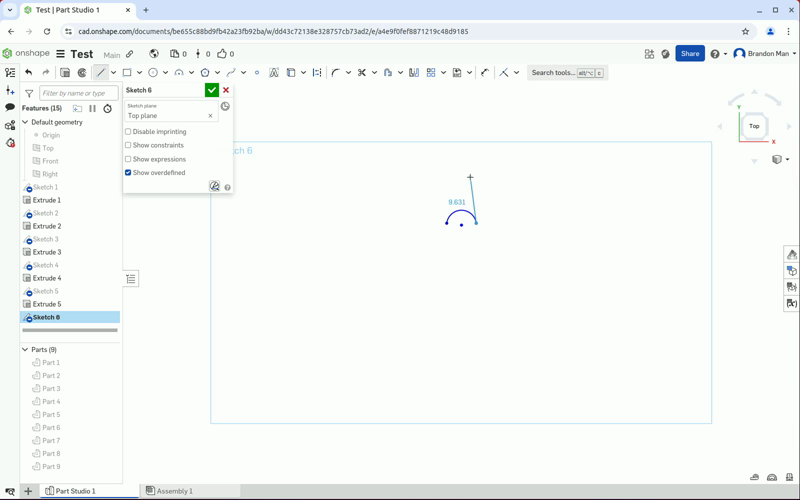
key(esc)
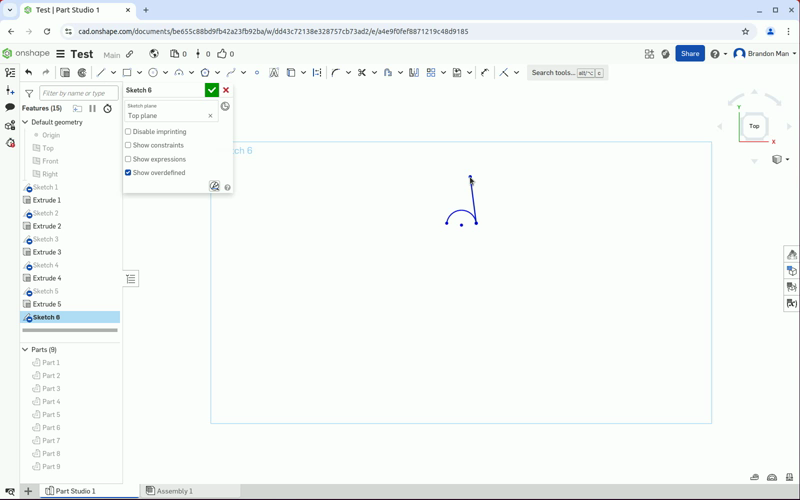
key(a)
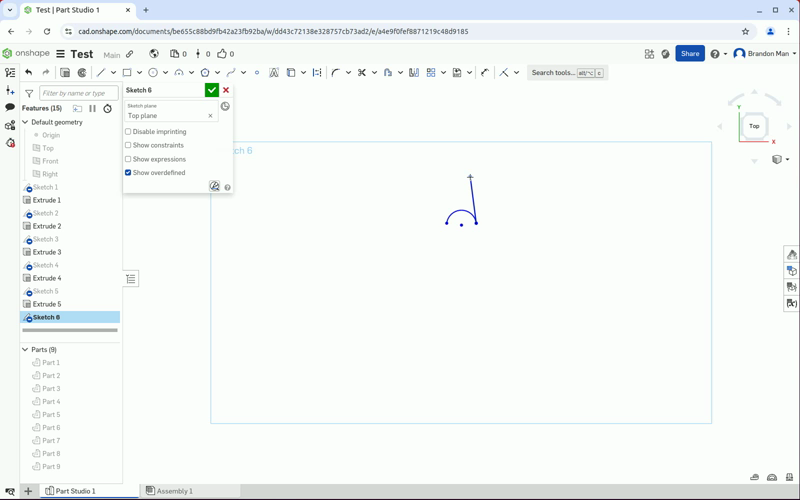
mouse_move(470, 176)
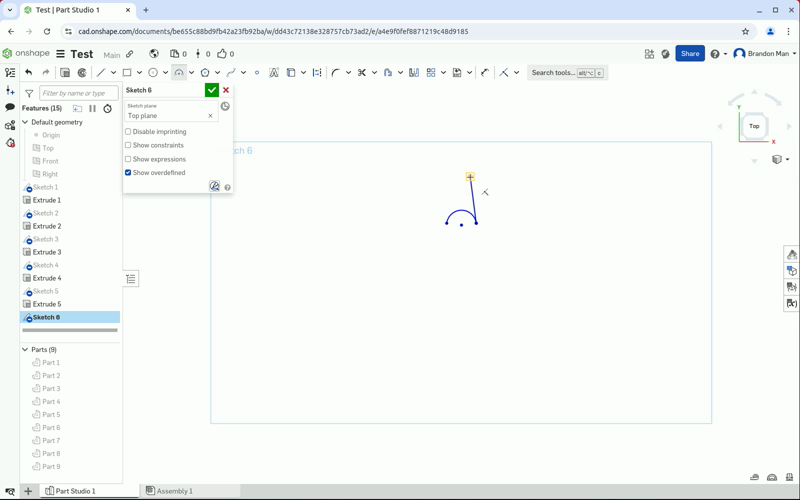
click(470, 176)
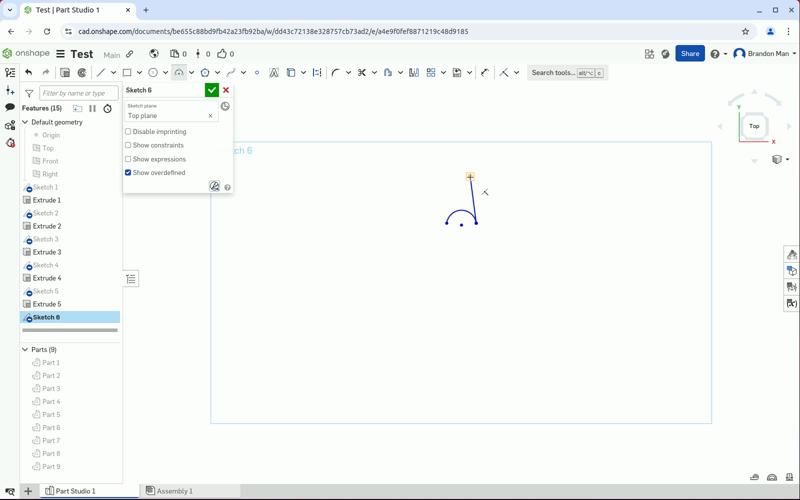
key_down(shift)
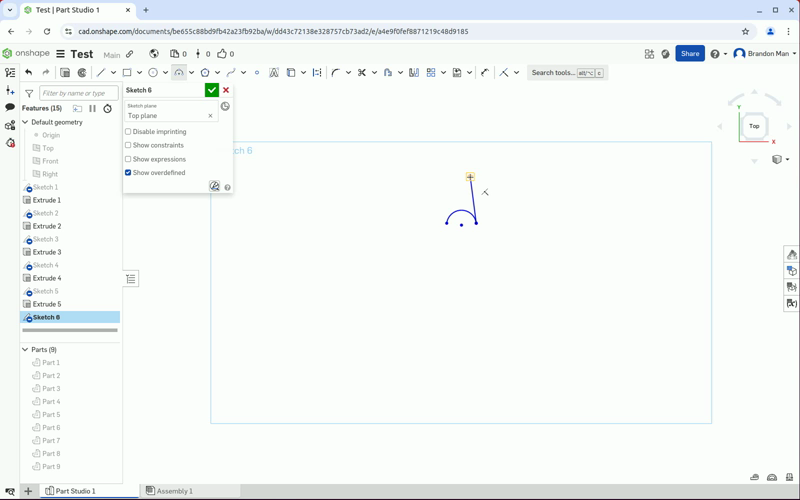
mouse_move(452, 176)
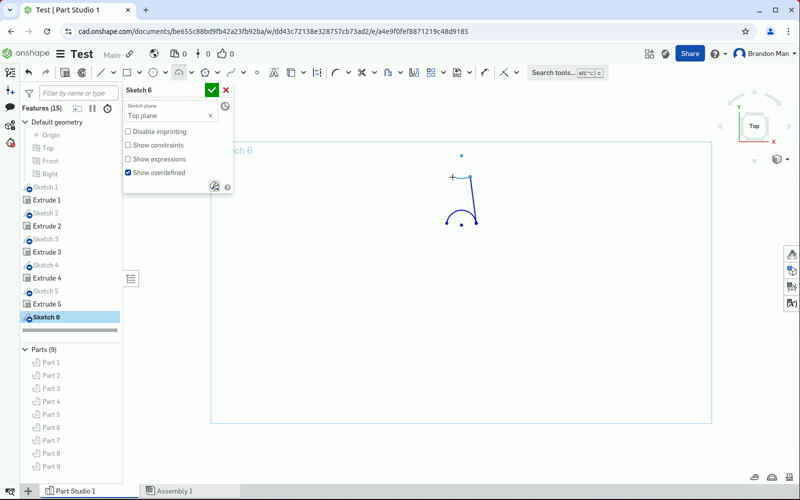
click(452, 176)
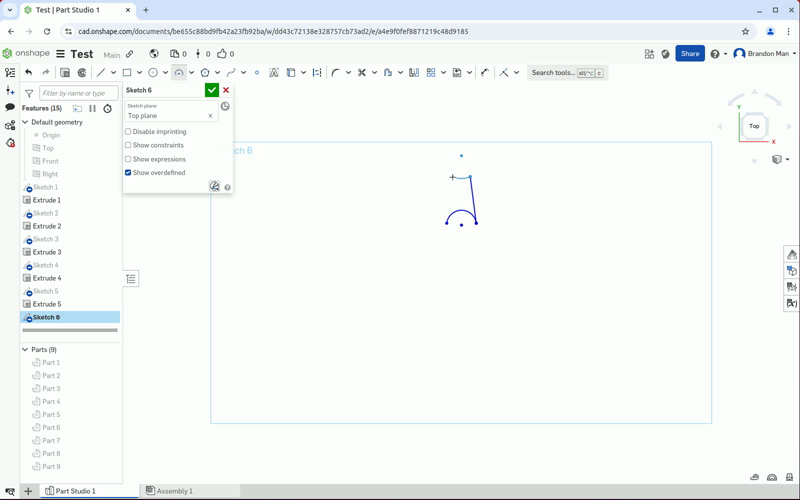
mouse_move(461, 186)
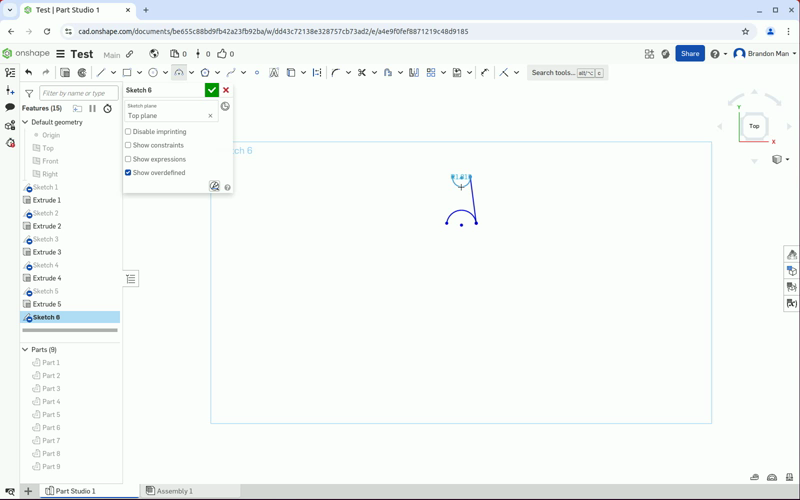
click(461, 186)
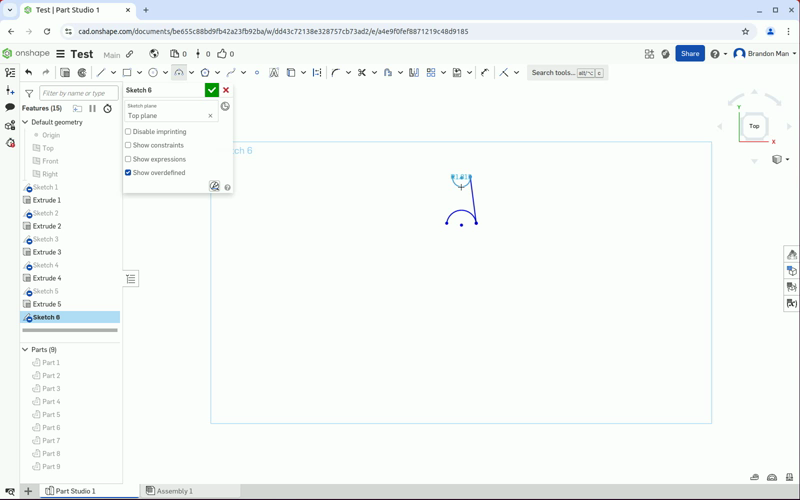
key_up(shift)
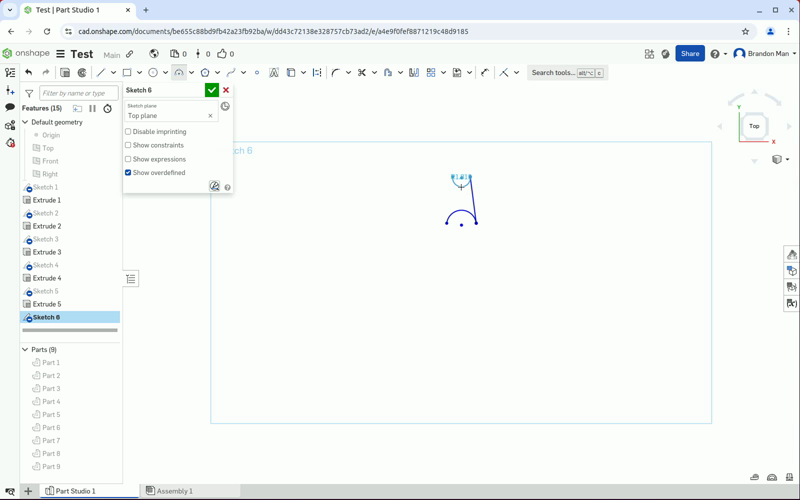
key(esc)
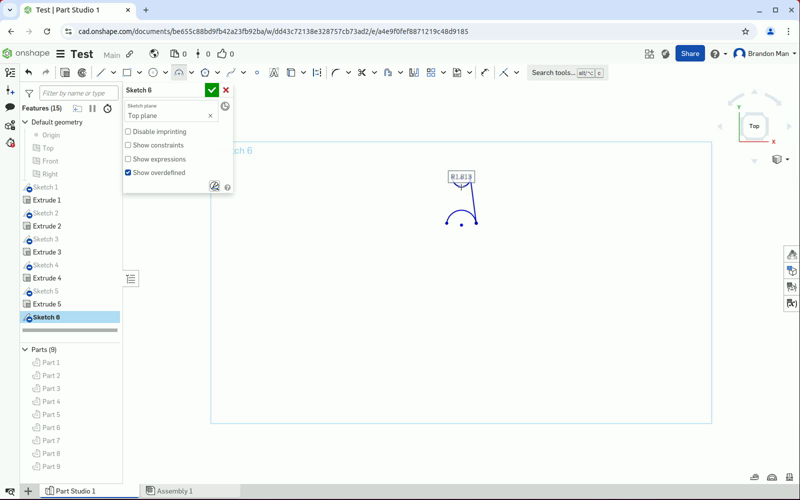
key(l)
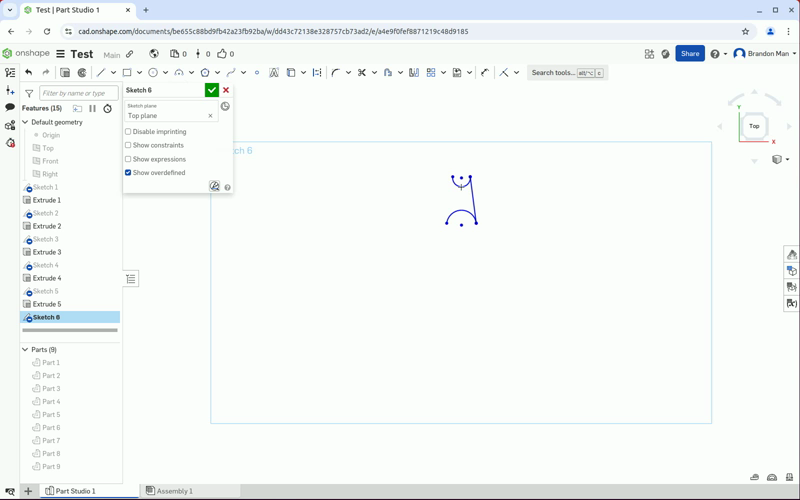
mouse_move(452, 176)
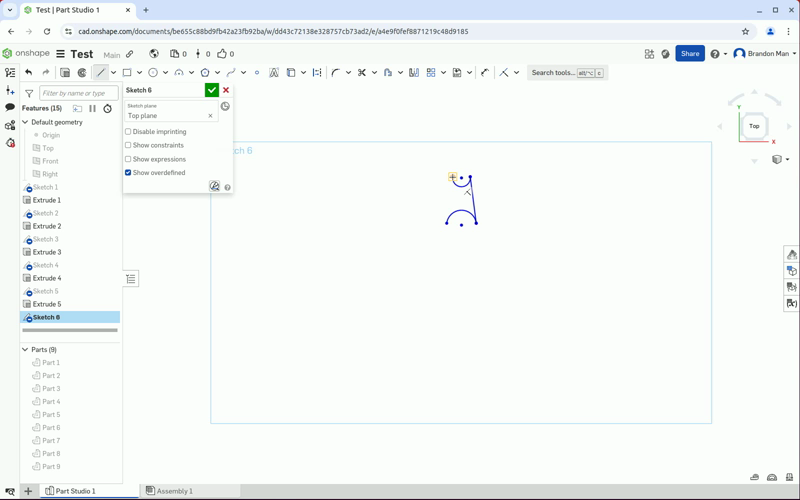
click(452, 176)
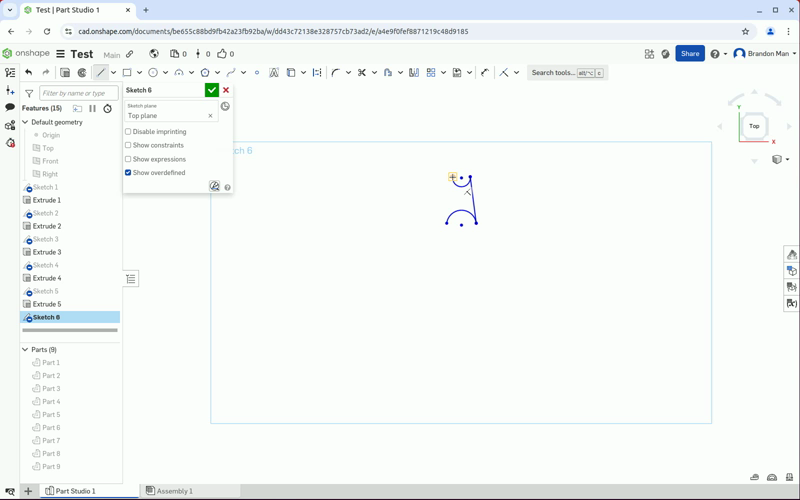
mouse_move(482, 176)
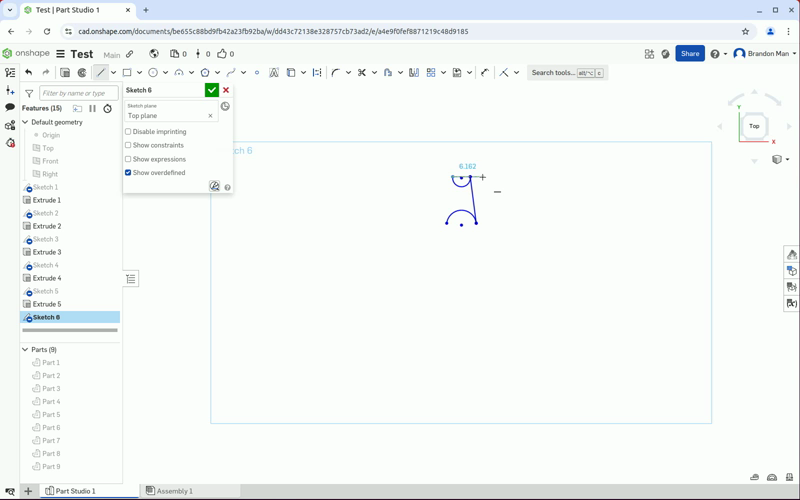
key_down(shift)
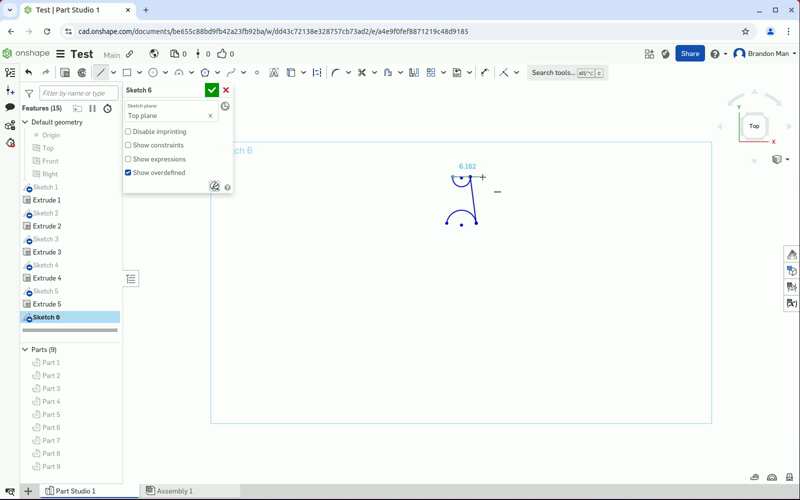
mouse_move(446, 223)
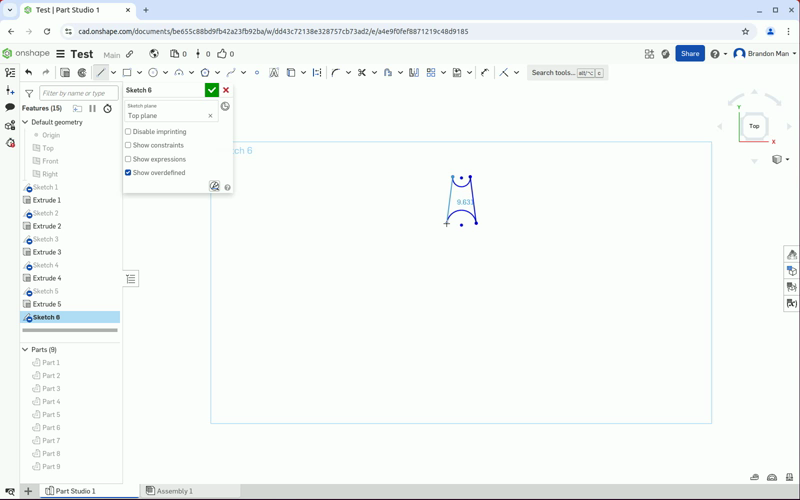
key_up(shift)
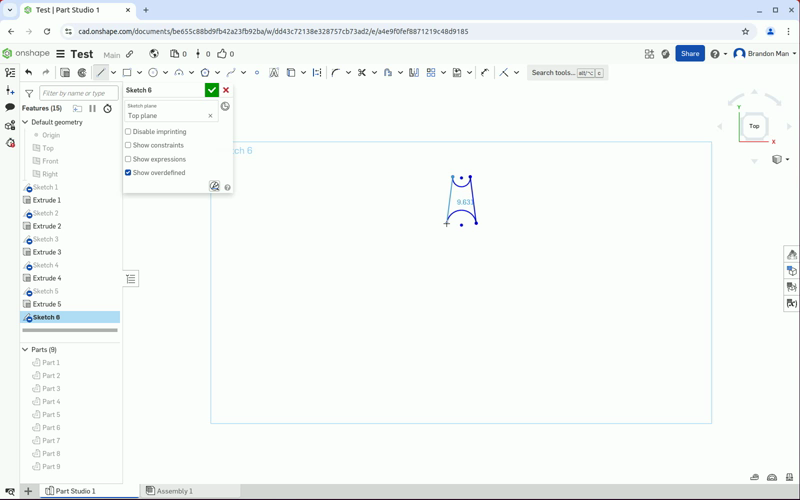
click(446, 223)
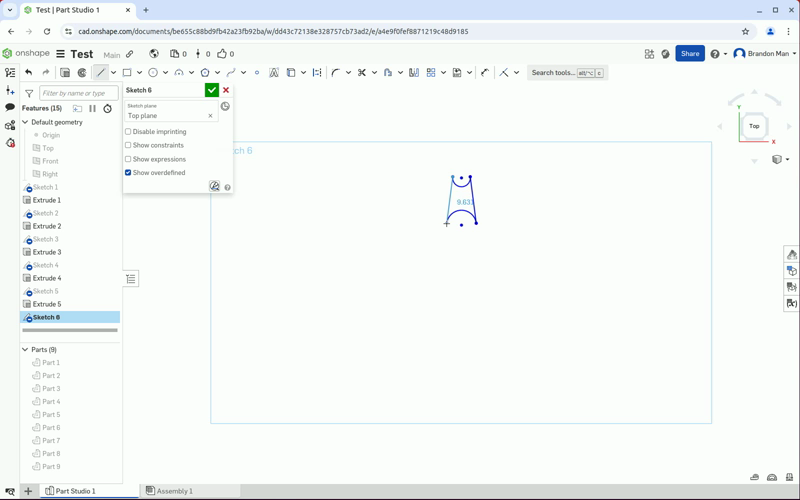
key(esc)
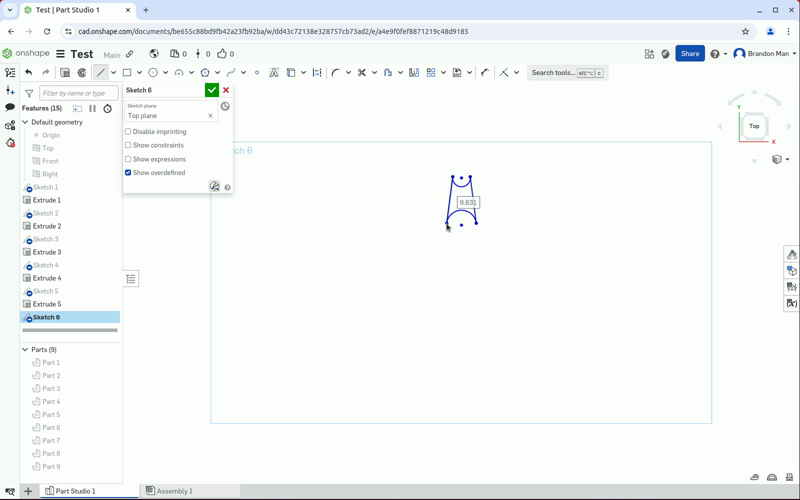
key(c)
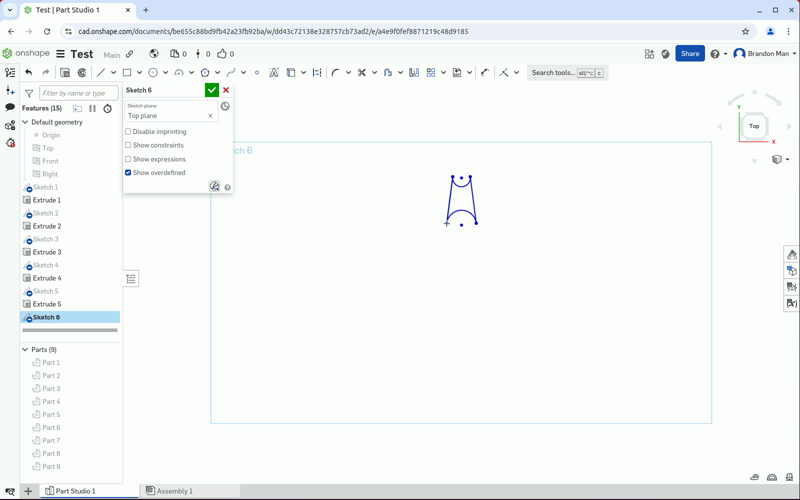
key_down(shift)
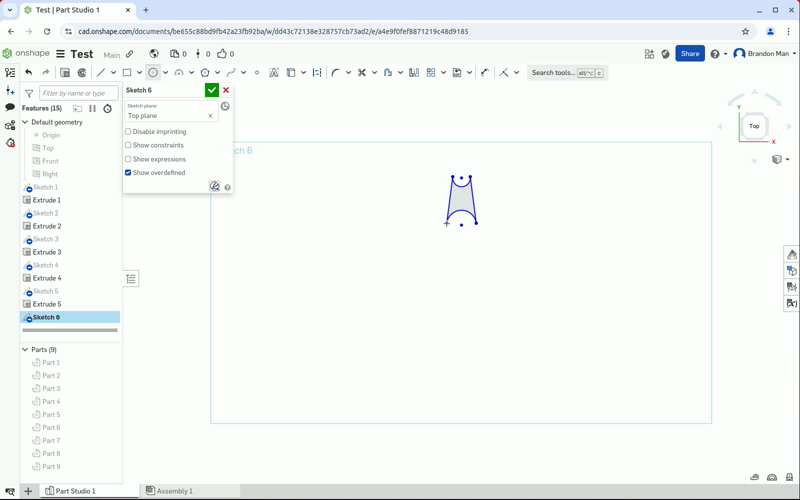
mouse_move(458, 191)
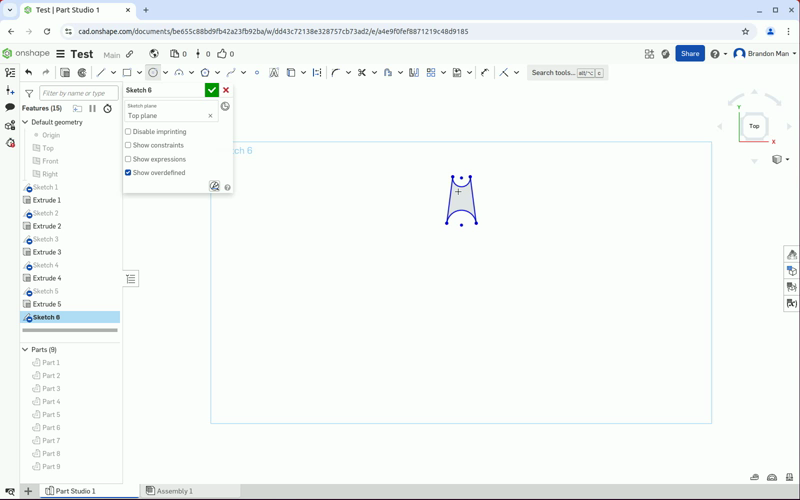
click(458, 191)
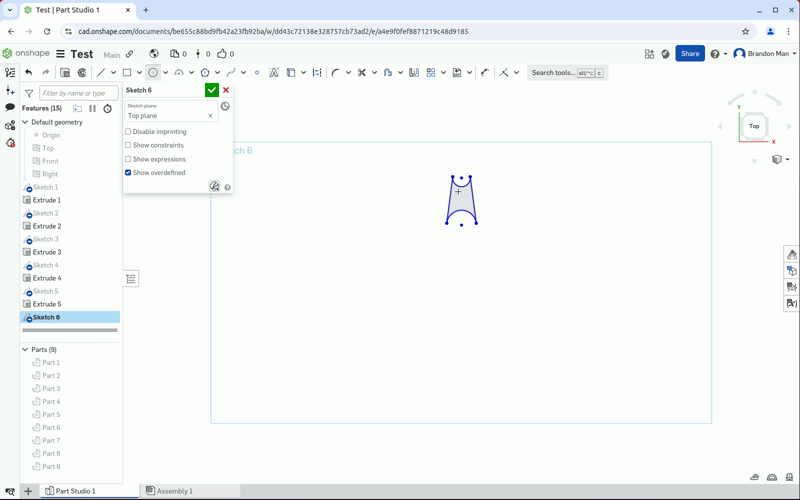
key_up(shift)
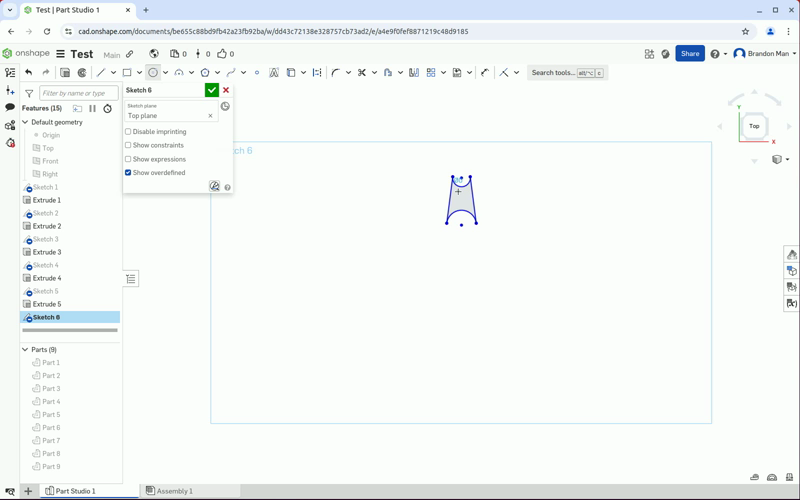
mouse_move(461, 191)
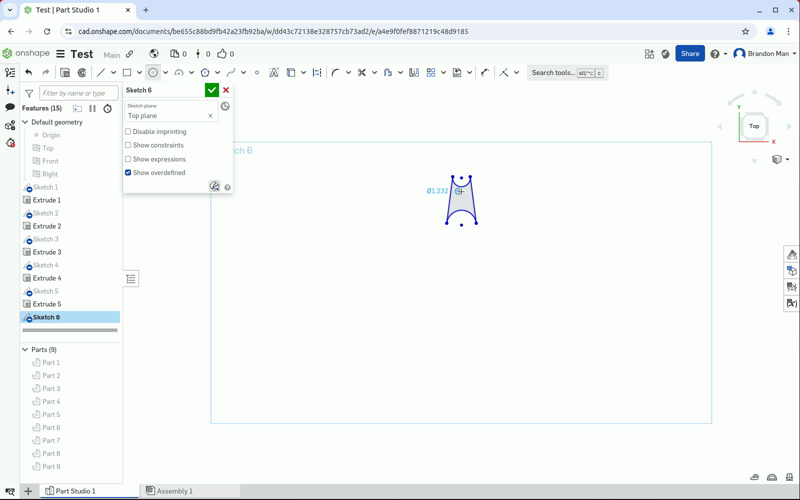
scroll(6)
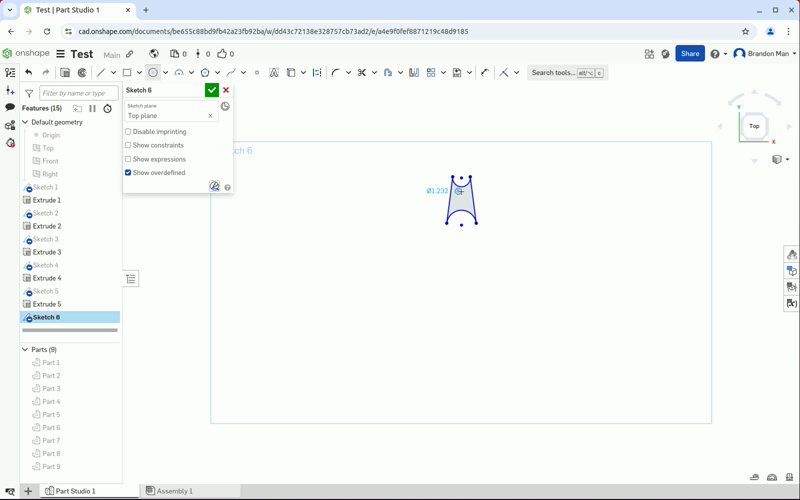
scroll(6)
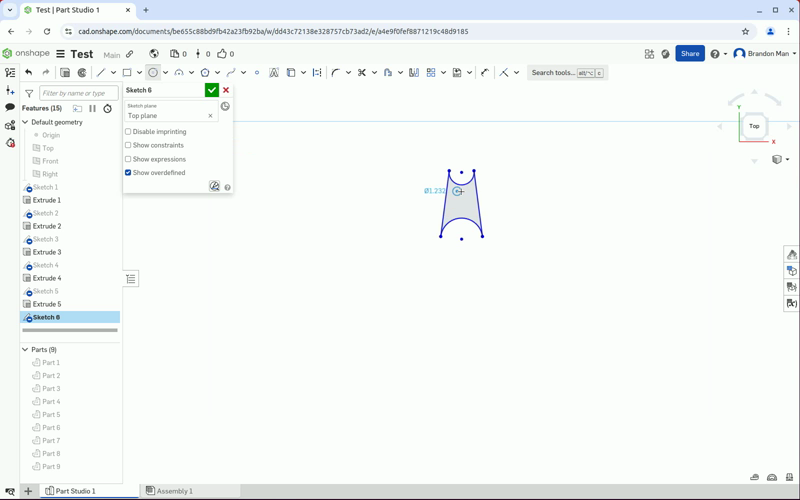
scroll(6)
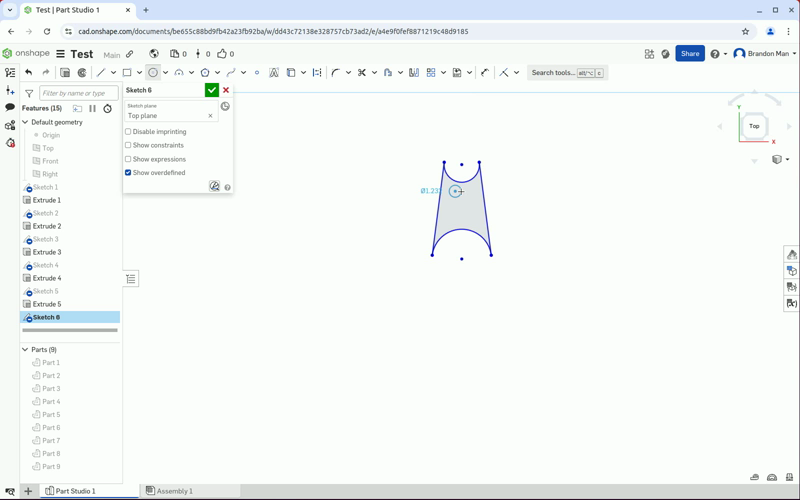
scroll(6)
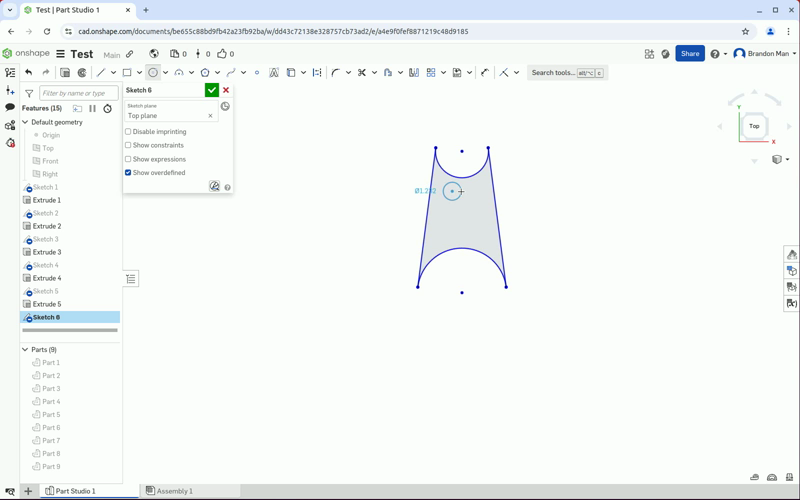
scroll(6)
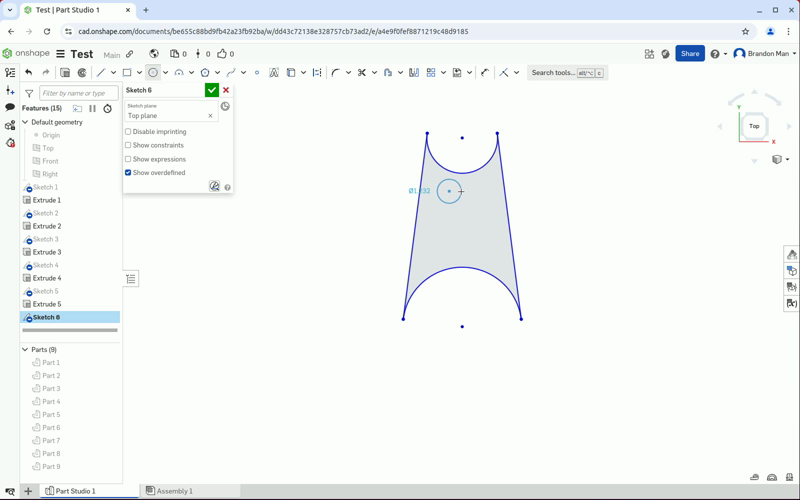
scroll(6)
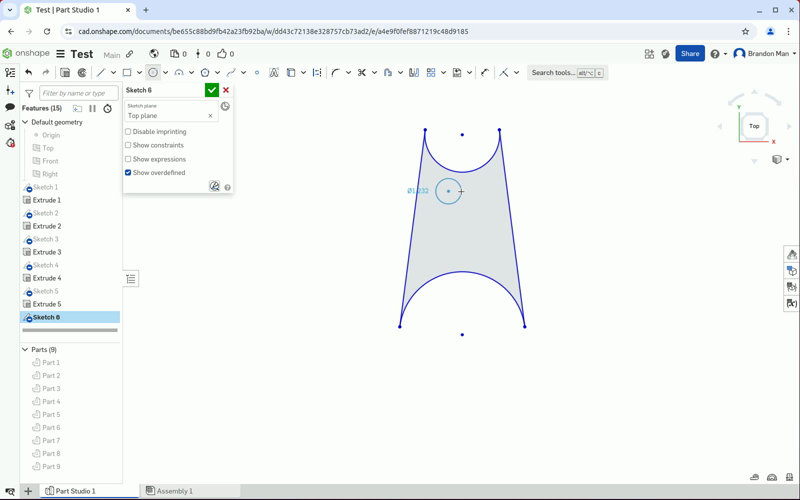
scroll(6)
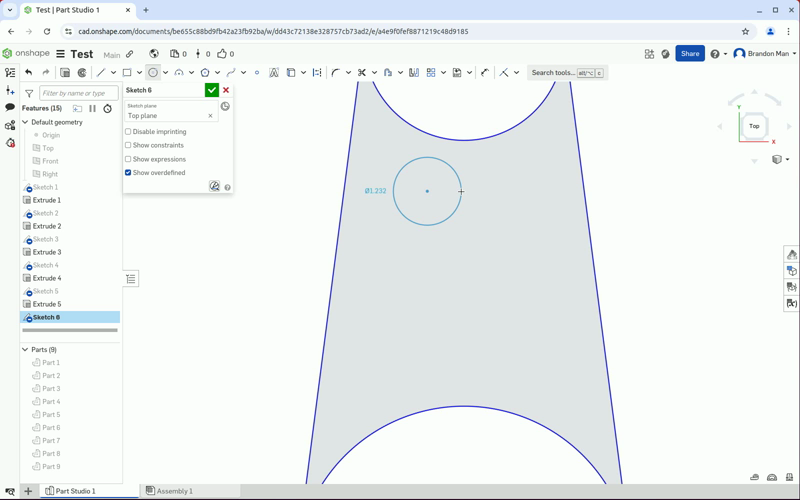
click(461, 191)
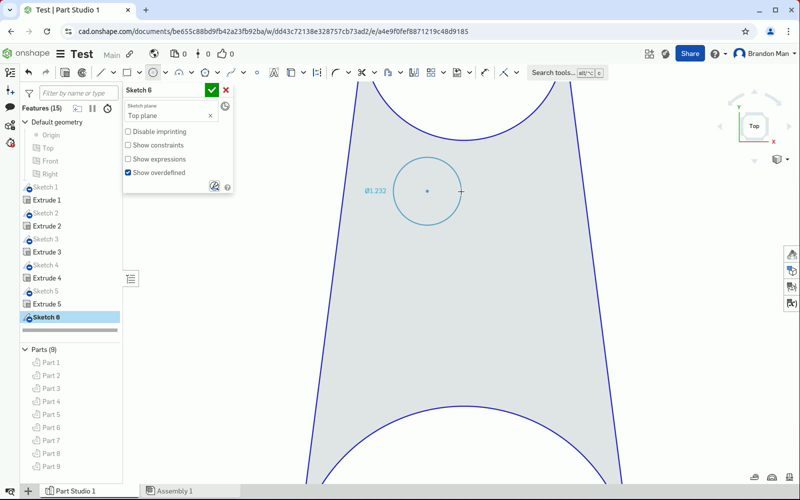
scroll(-6)
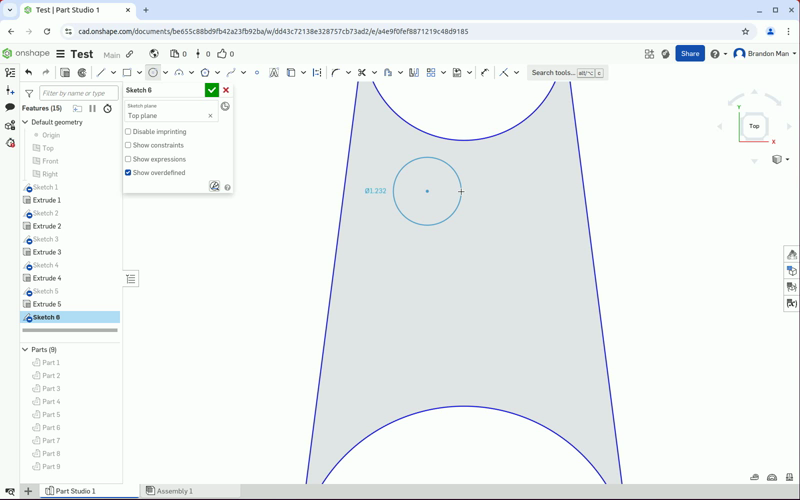
scroll(-6)
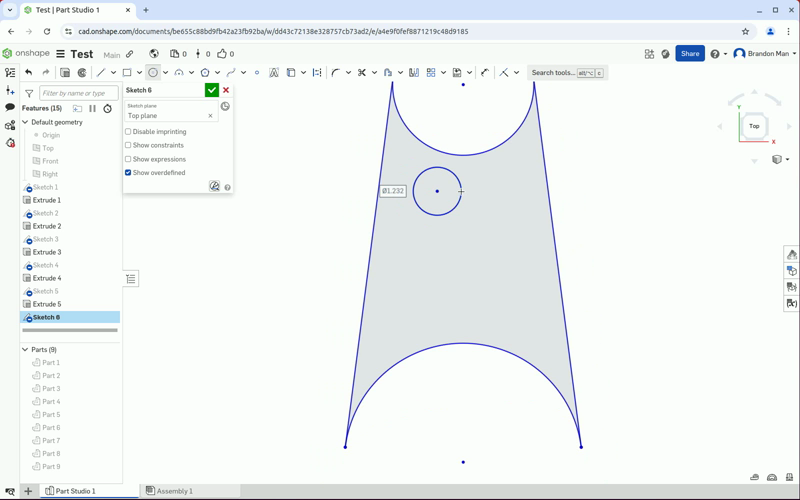
scroll(-6)
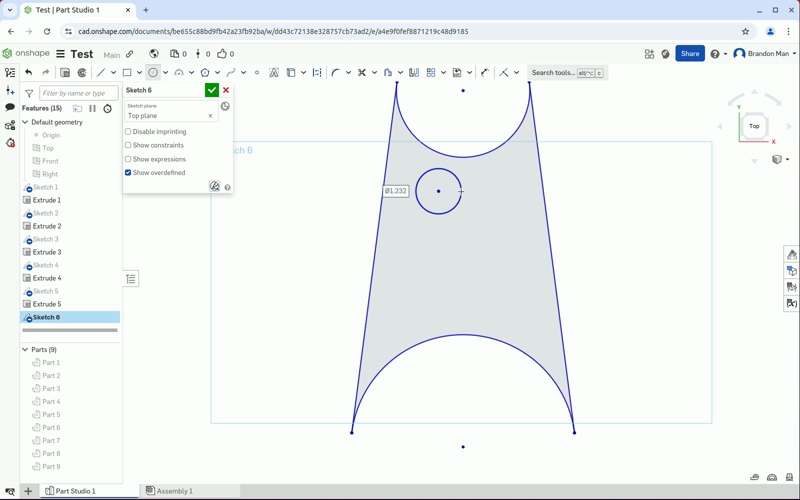
scroll(-6)
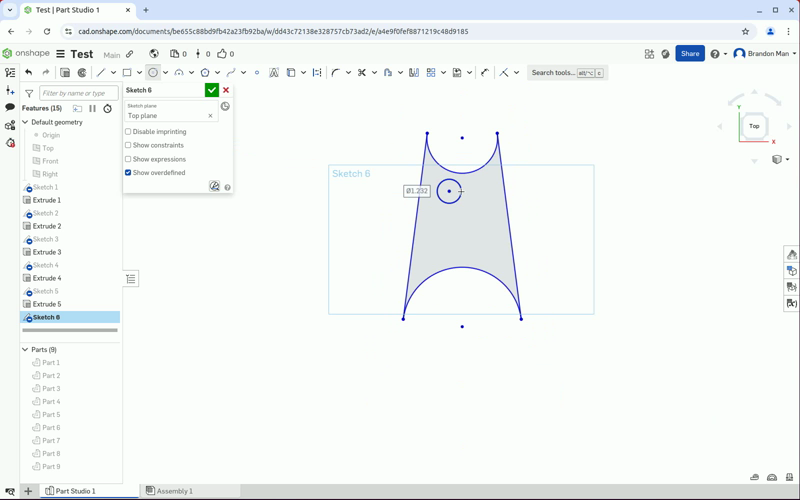
scroll(-6)
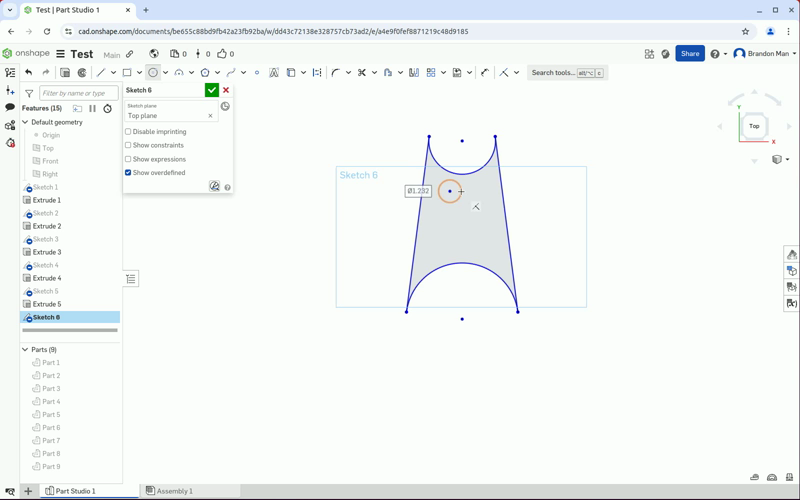
scroll(-6)
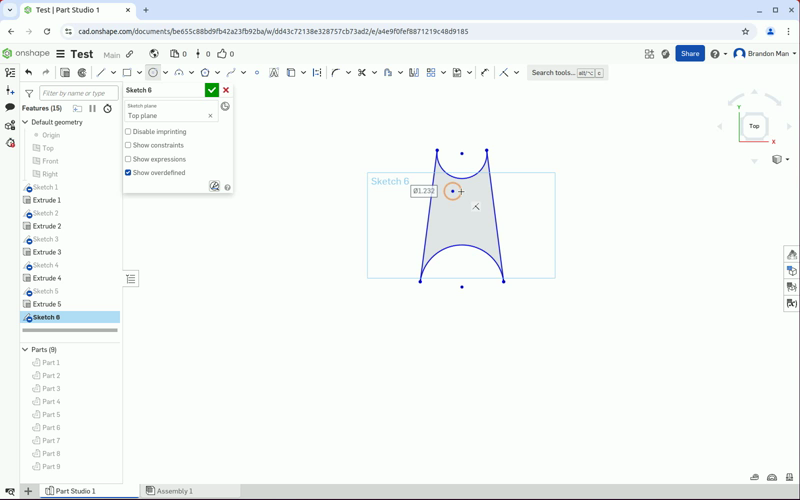
scroll(-6)
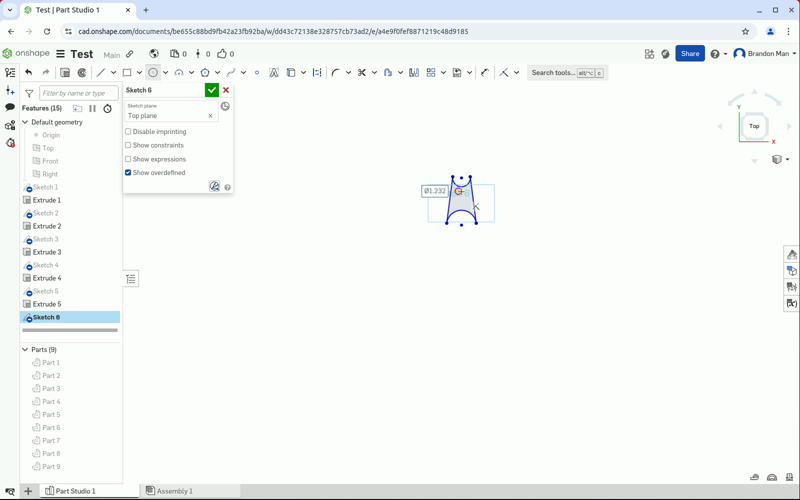
key(esc)
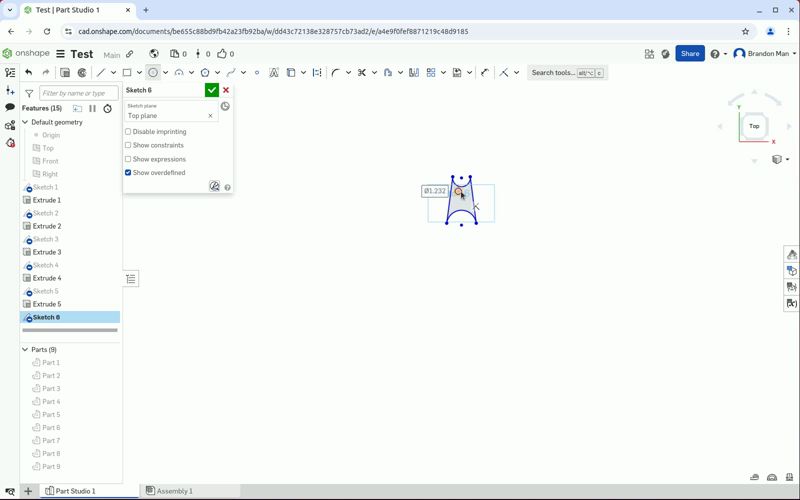
mouse_move(448, 211)
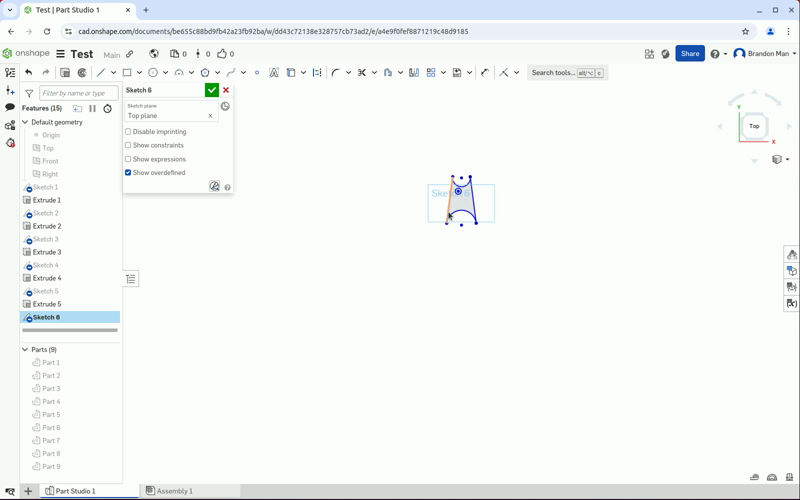
scroll(6)
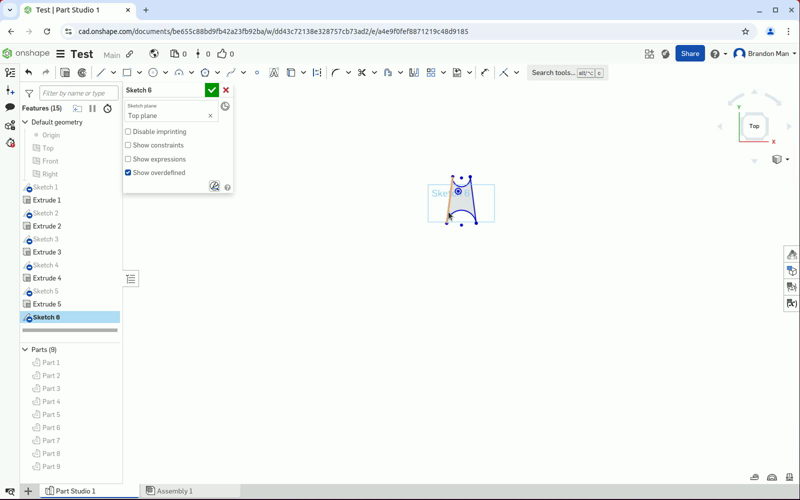
scroll(6)
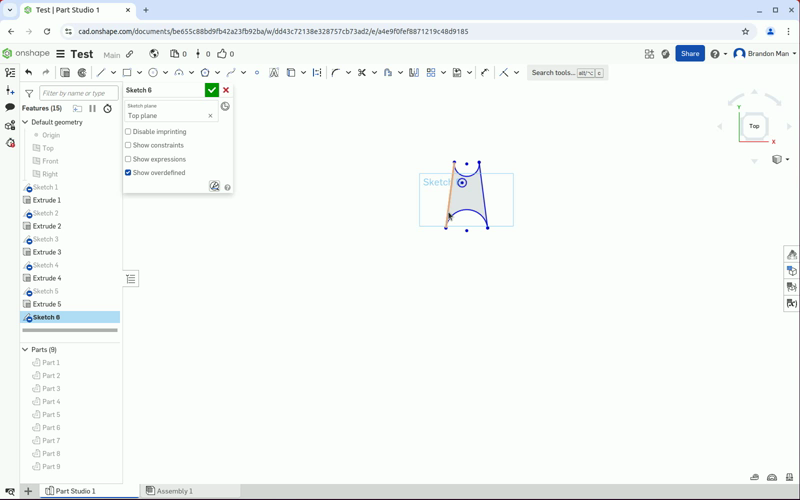
scroll(6)
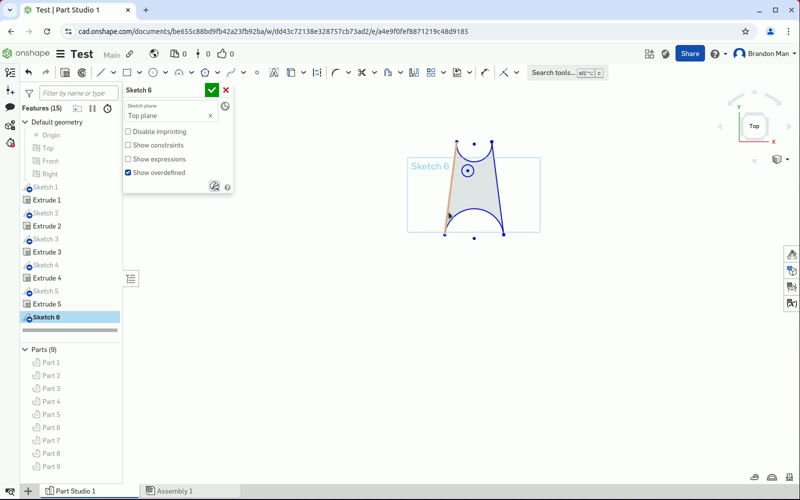
scroll(6)
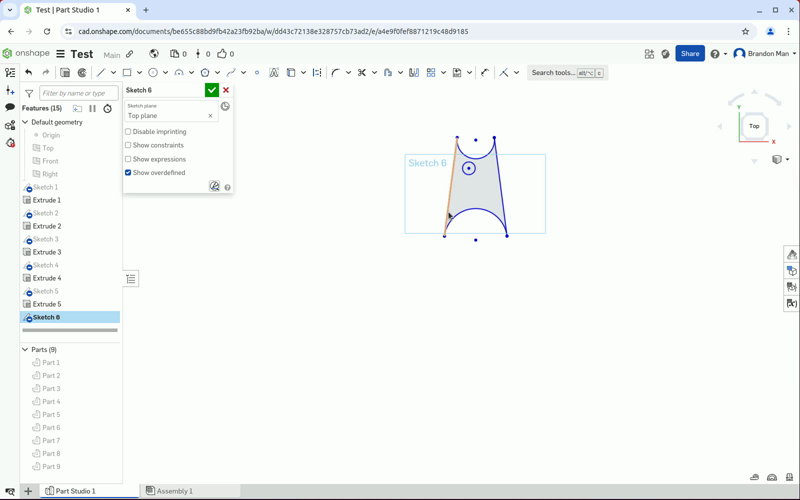
scroll(6)
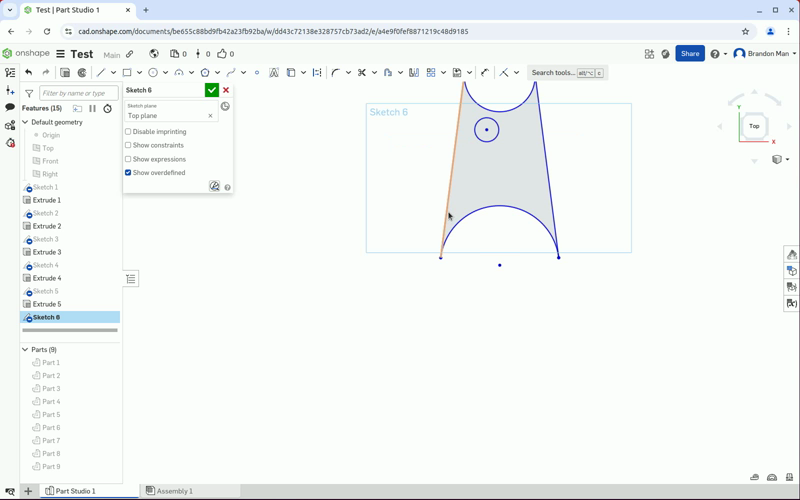
scroll(6)
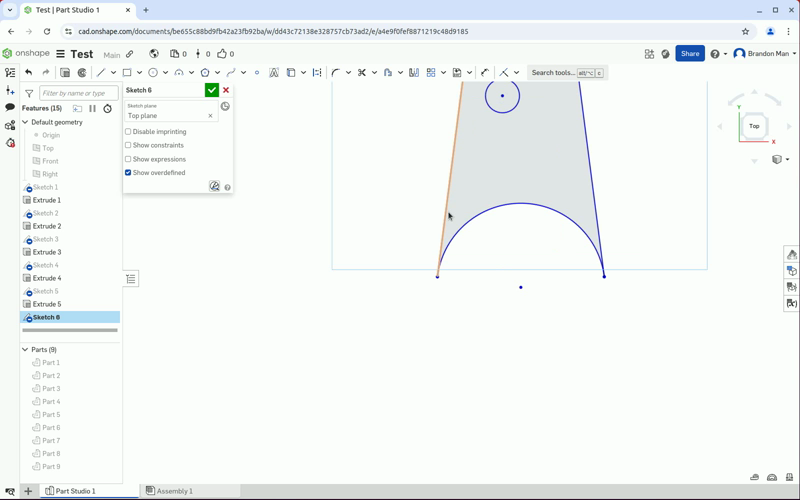
scroll(6)
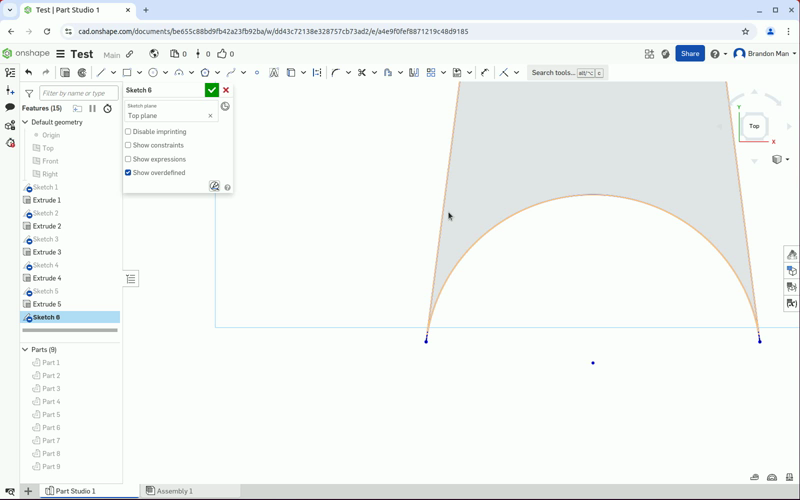
click(448, 211)
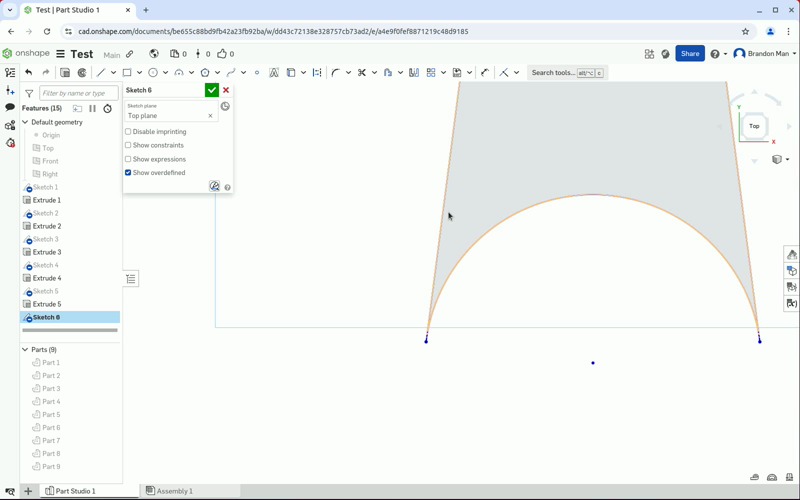
scroll(-6)
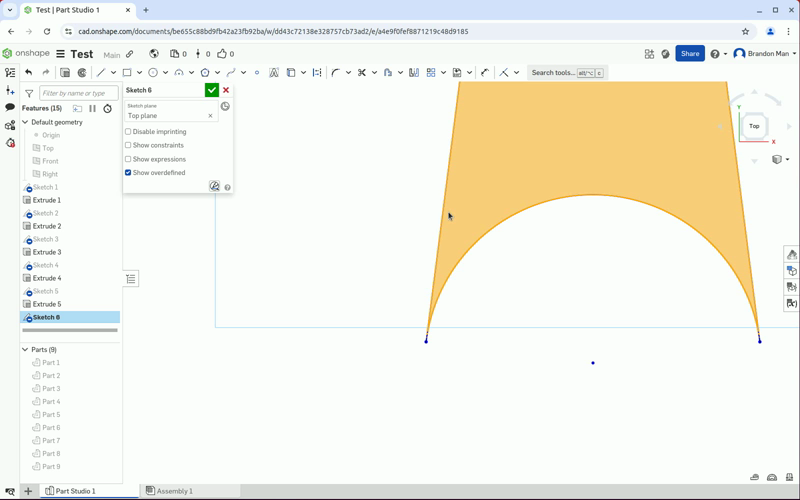
scroll(-6)
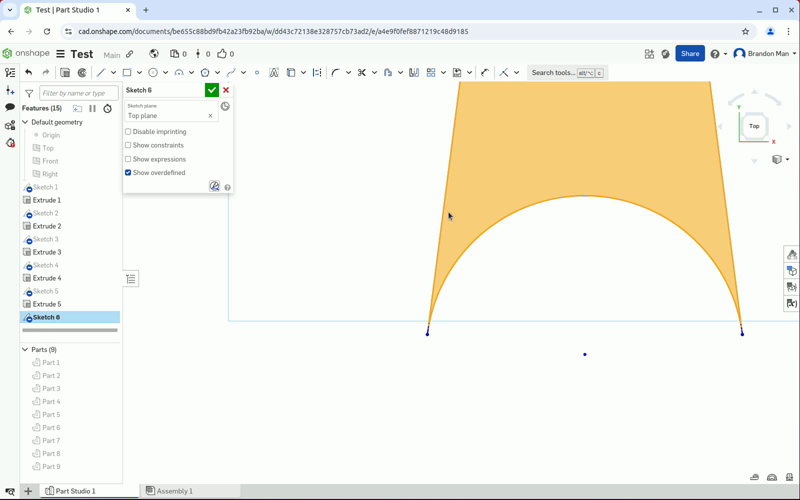
scroll(-6)
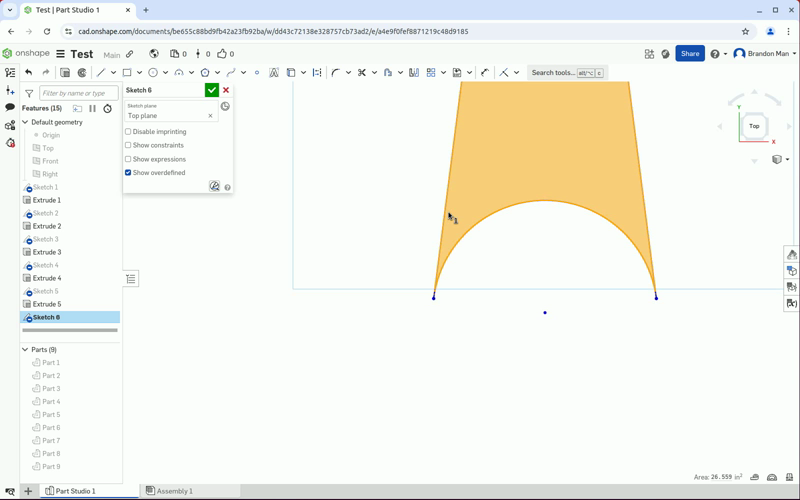
scroll(-6)
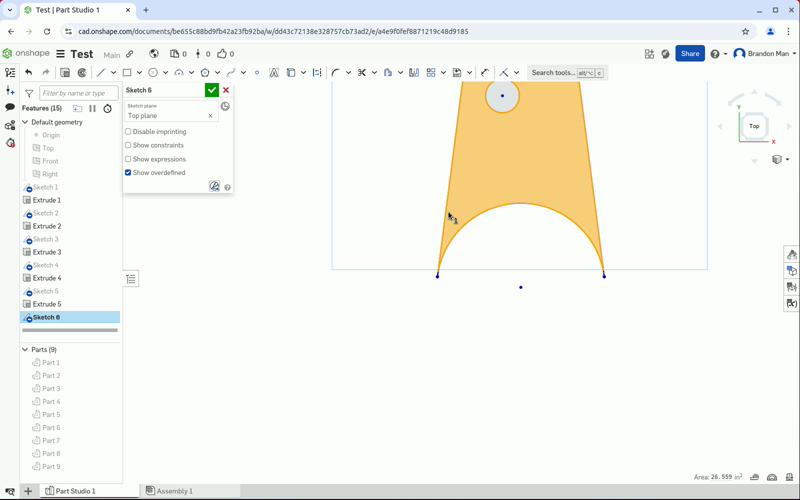
scroll(-6)
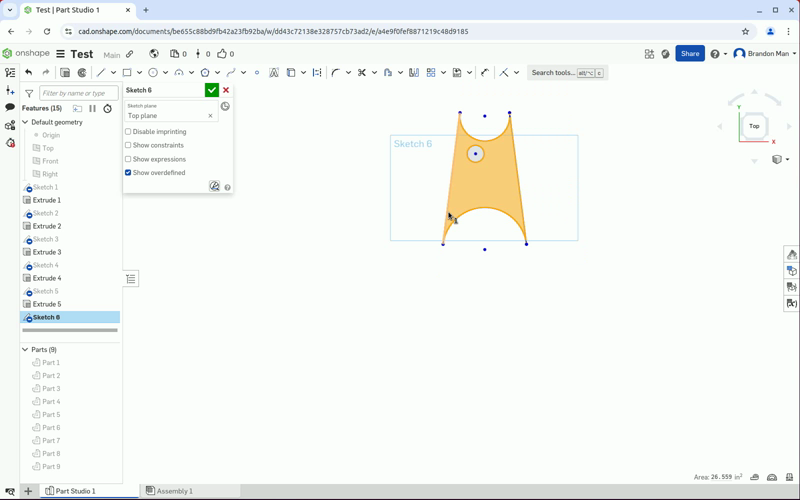
scroll(-6)
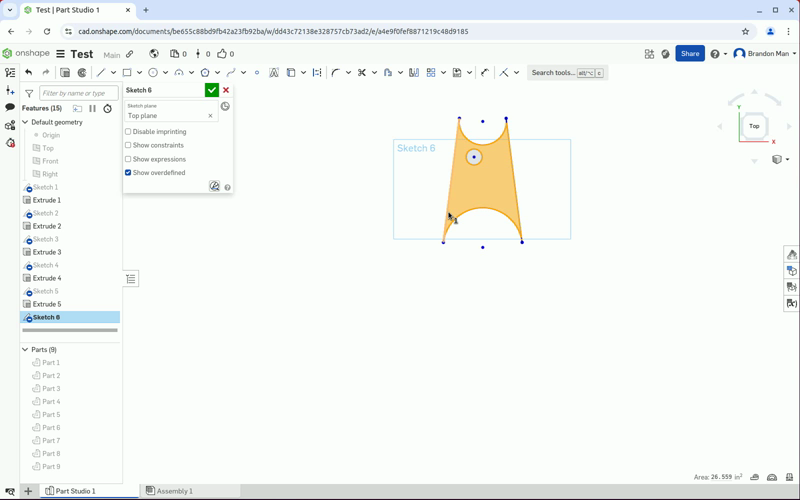
scroll(-6)
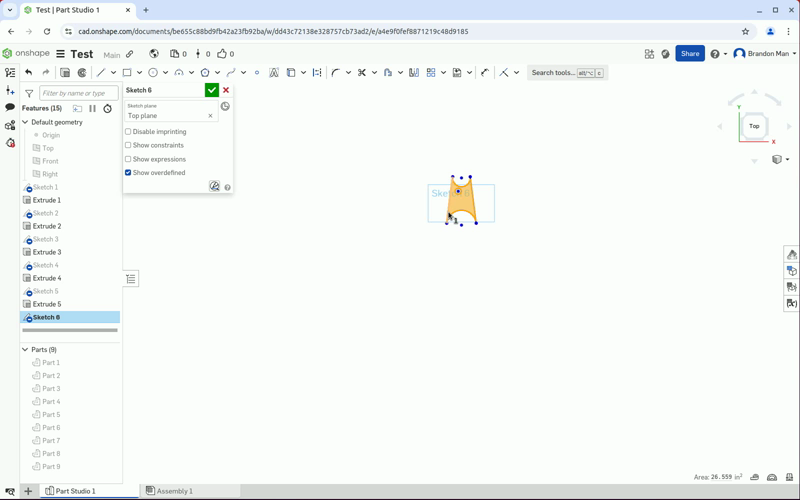
mouse_move(73, 352)
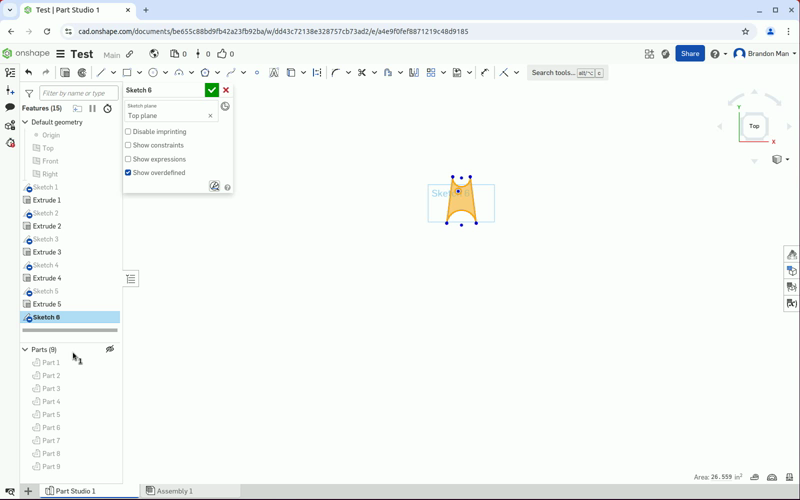
key(shift+y)
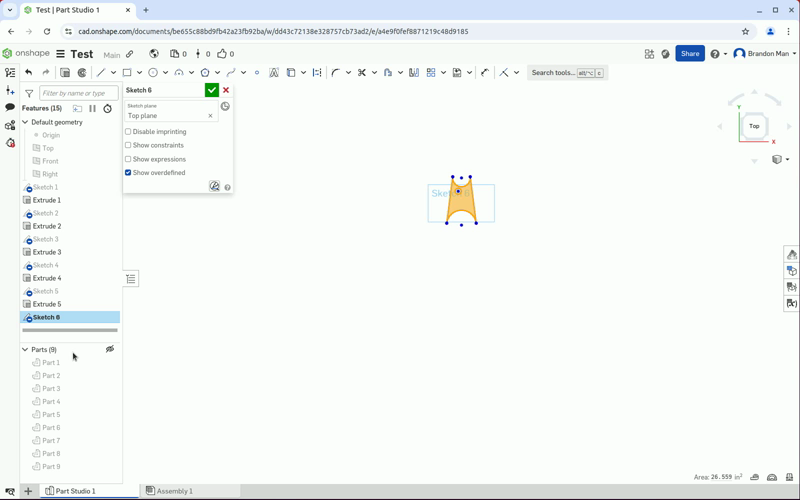
key(shift+e)
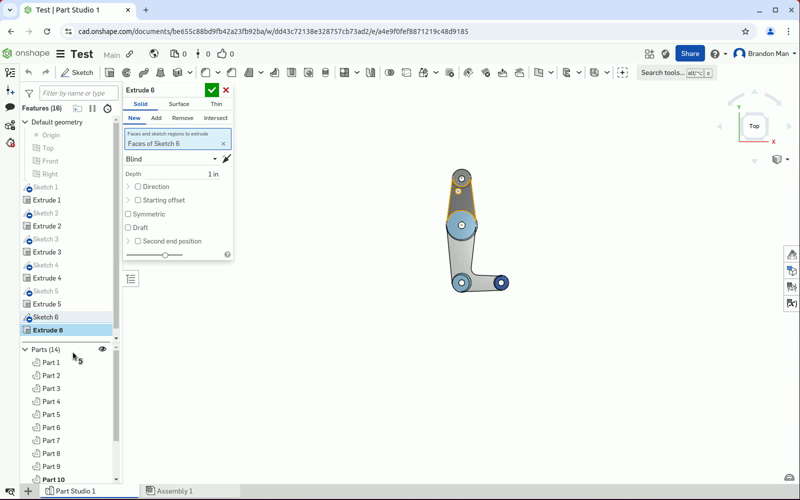
mouse_move(143, 106)
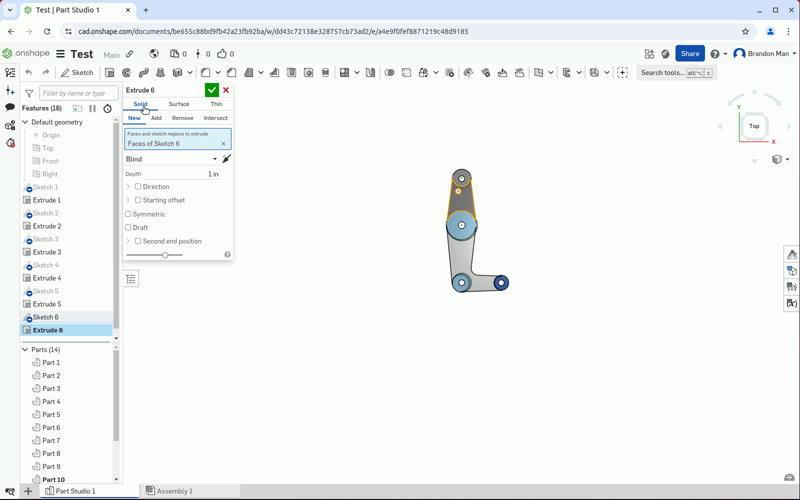
click(143, 106)
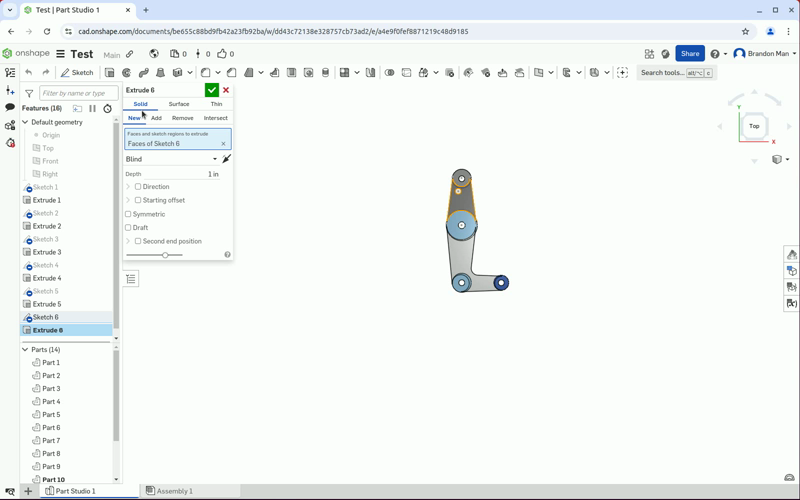
mouse_move(137, 120)
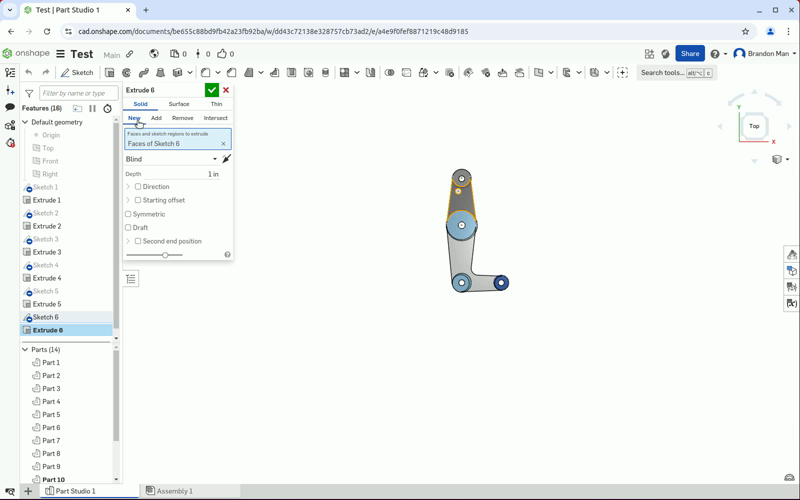
click(137, 120)
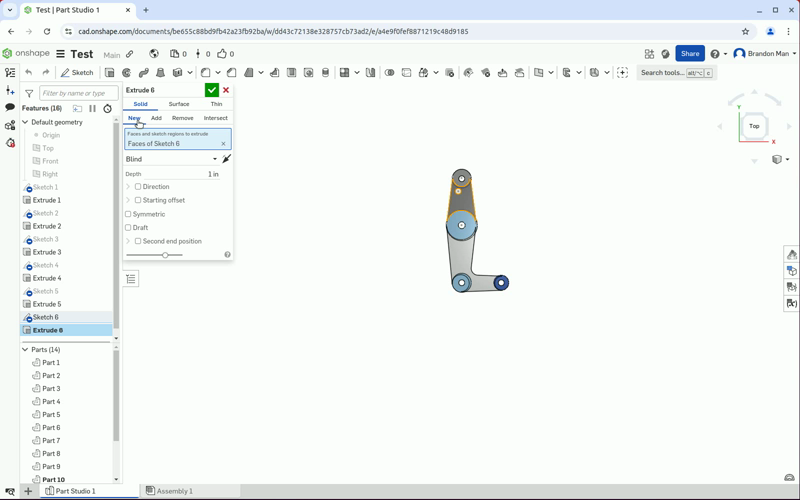
key(tab, 4)
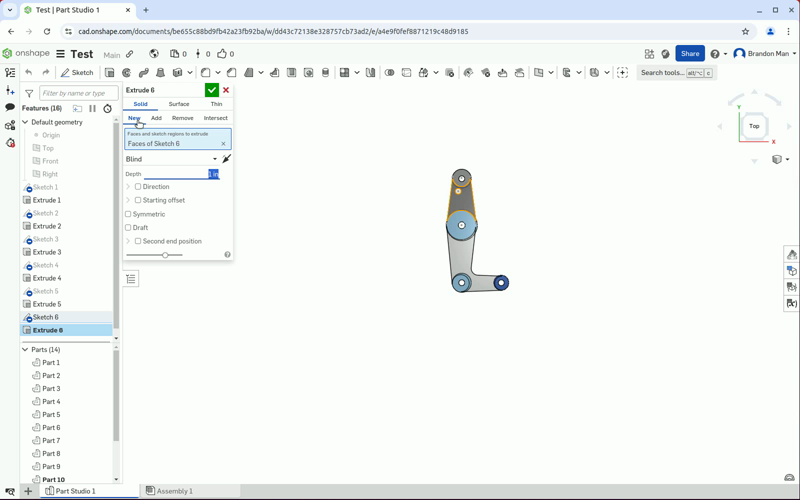
text(0.481)
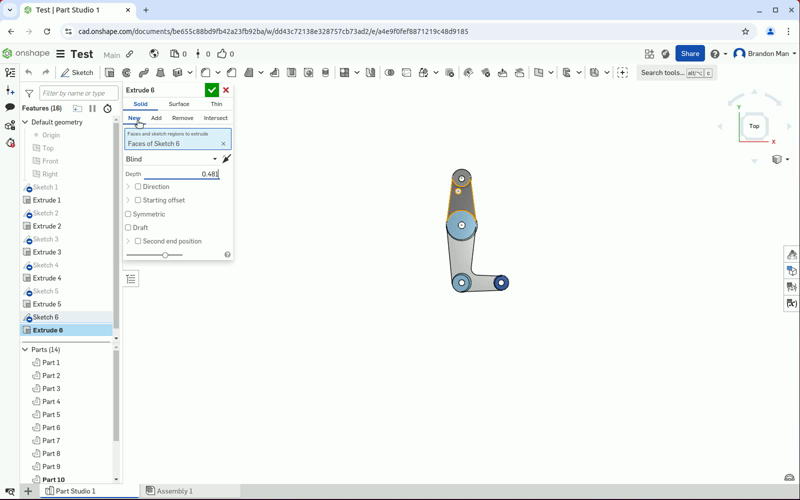
key(enter)
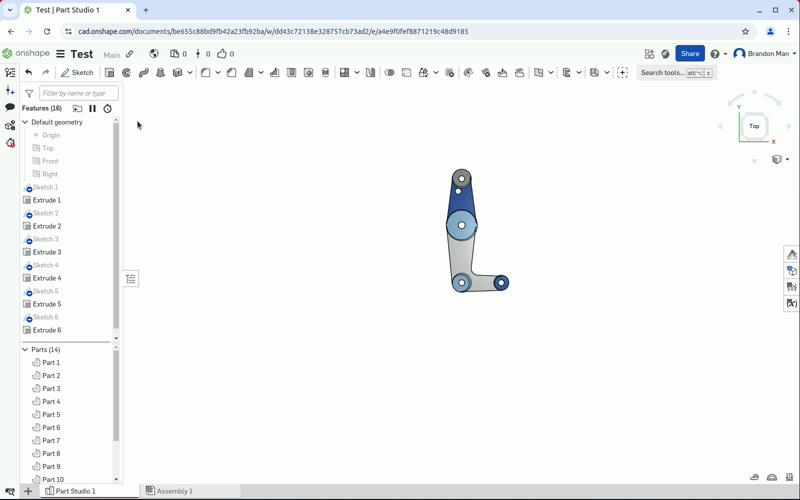
key(shift+h)
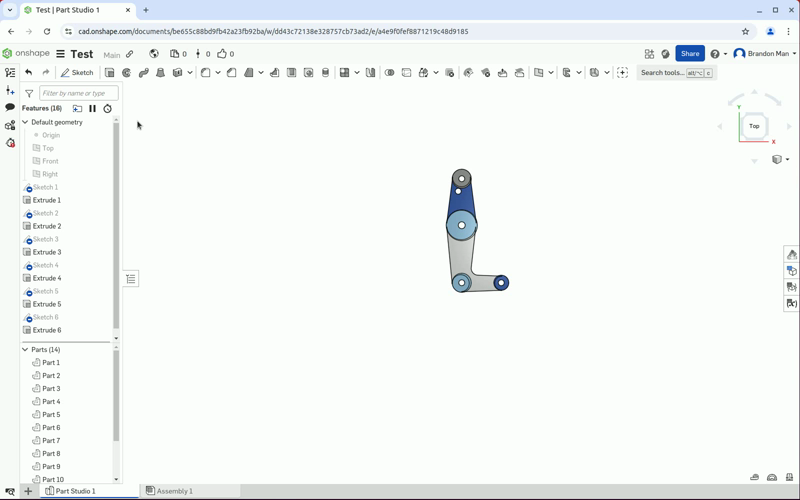
key(shift+h)
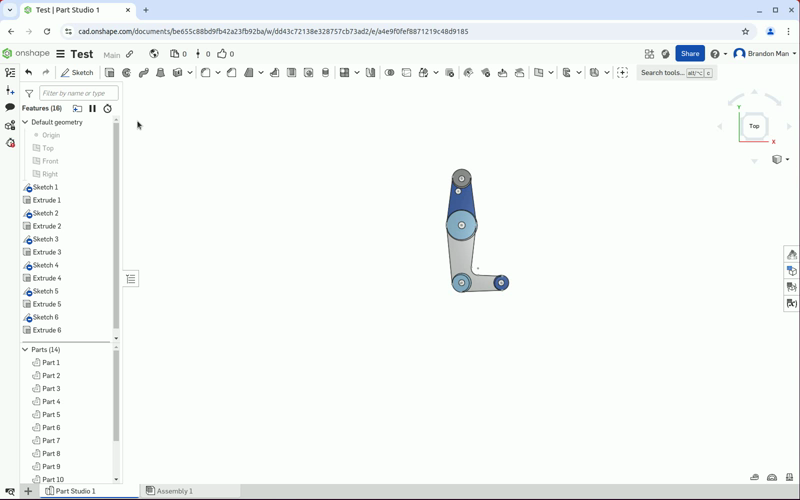
key(shift+7)
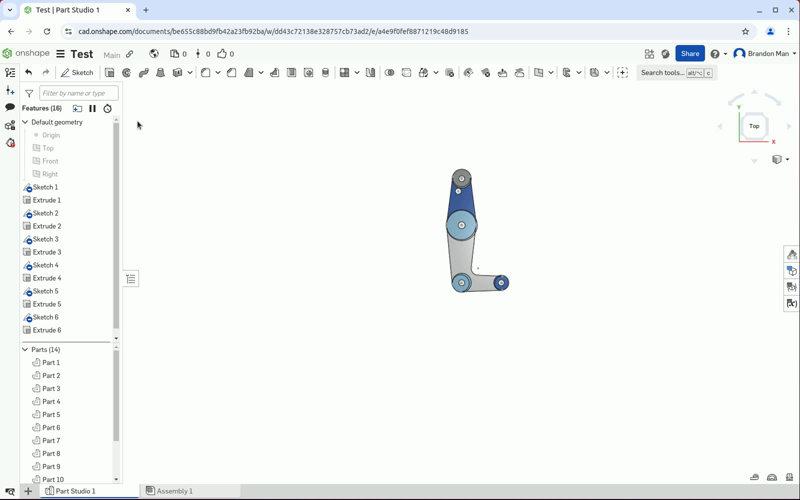
key(up, 3)
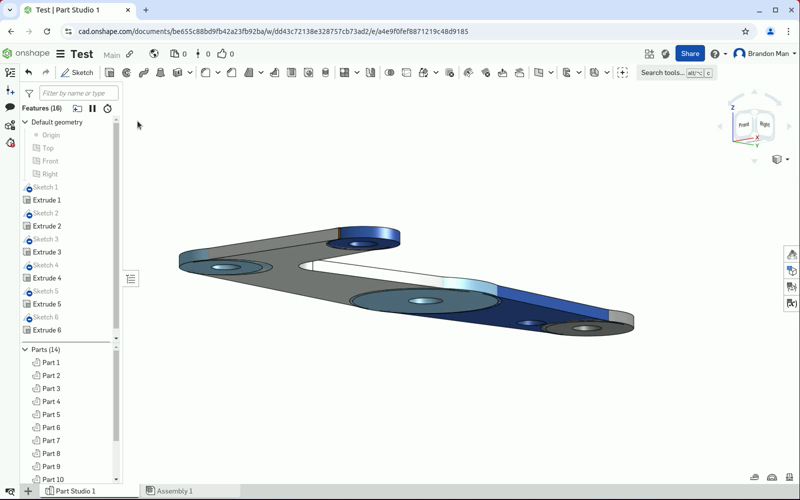
key(left, 3)
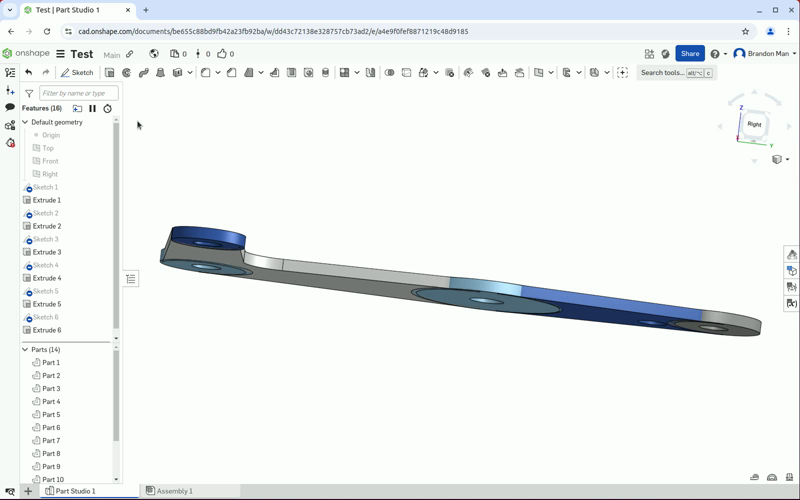
key(right, 3)
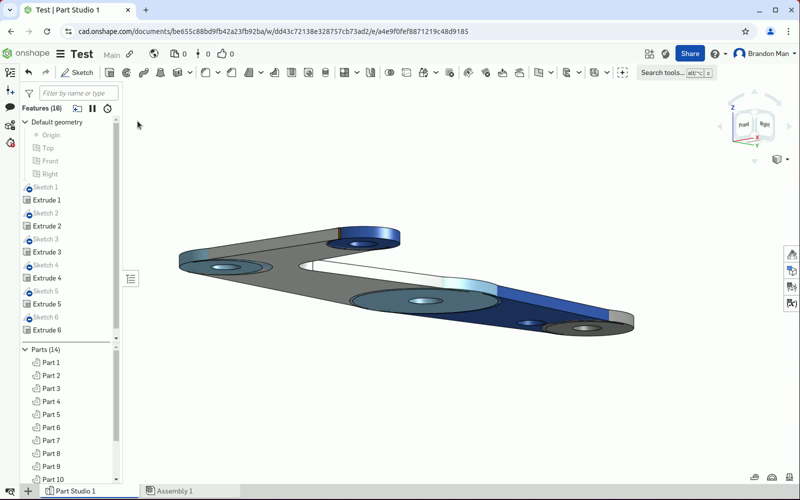
key(down, 3)
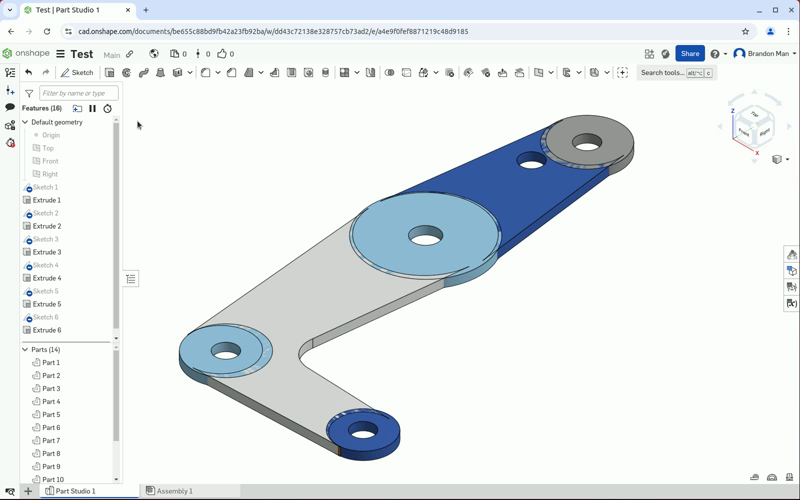
mouse_move(69, 189)
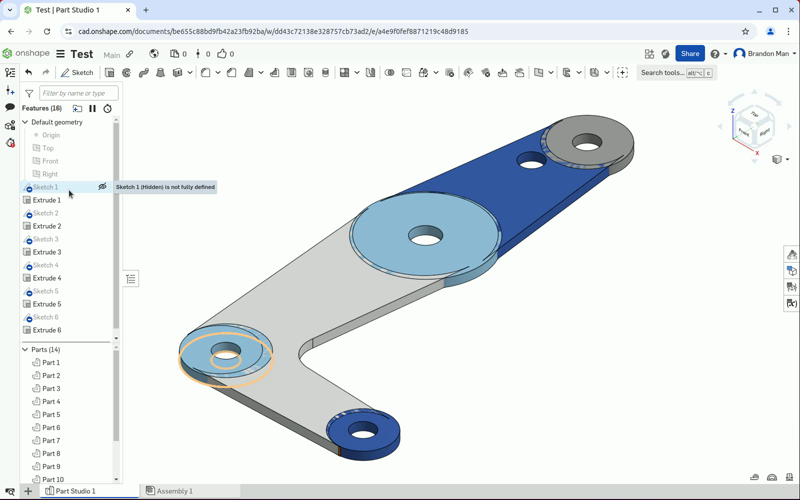
click(69, 189)